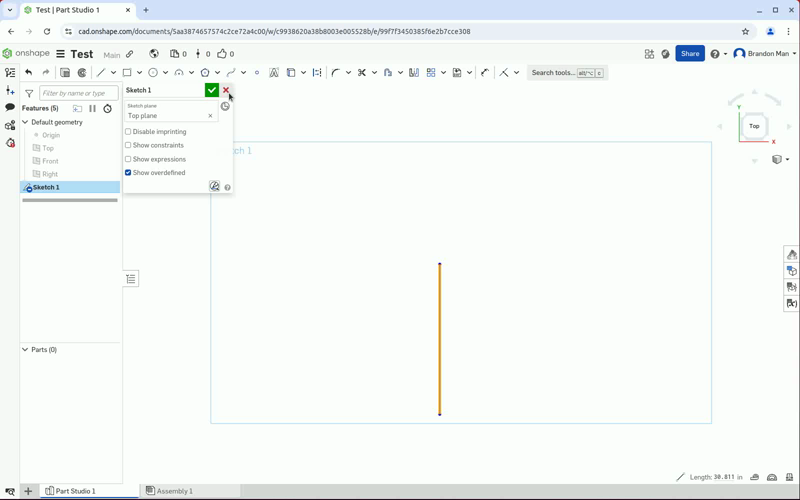
key(shift+h)
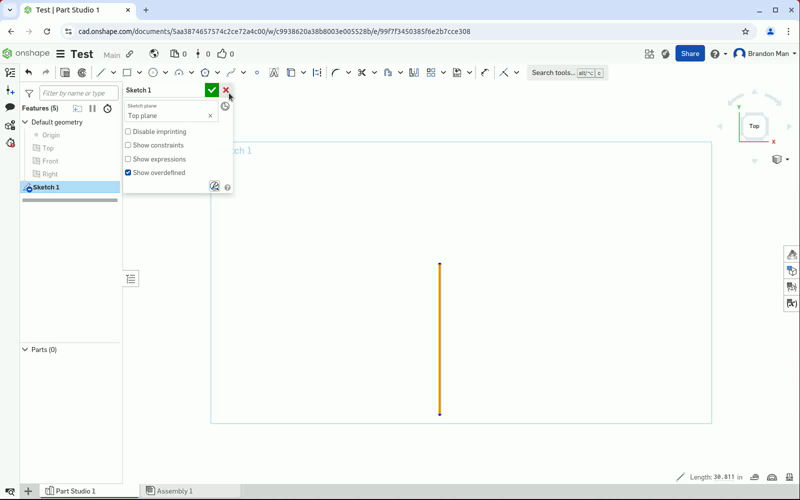
key(shift+s)
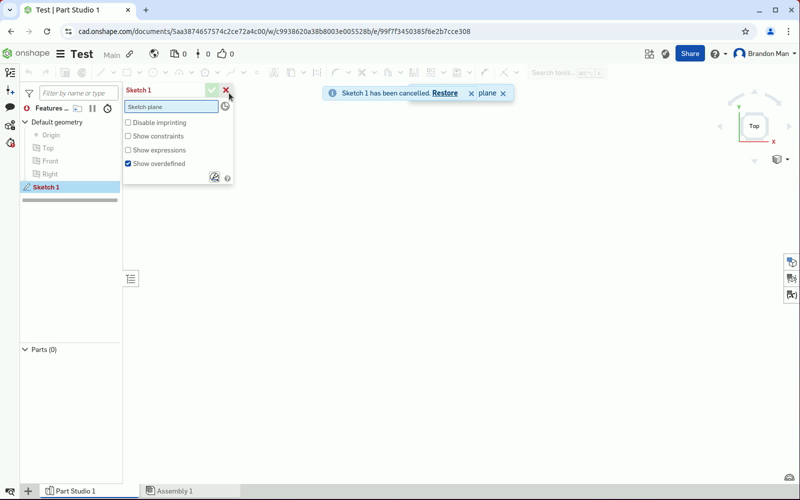
mouse_move(73, 150)
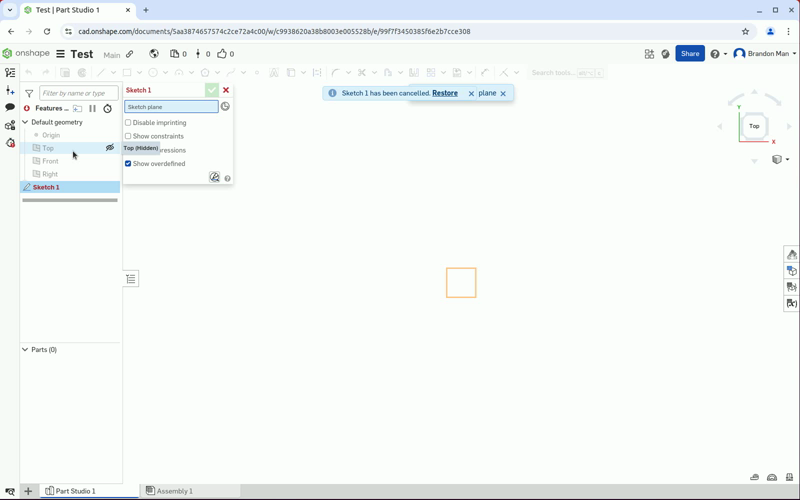
click(73, 150)
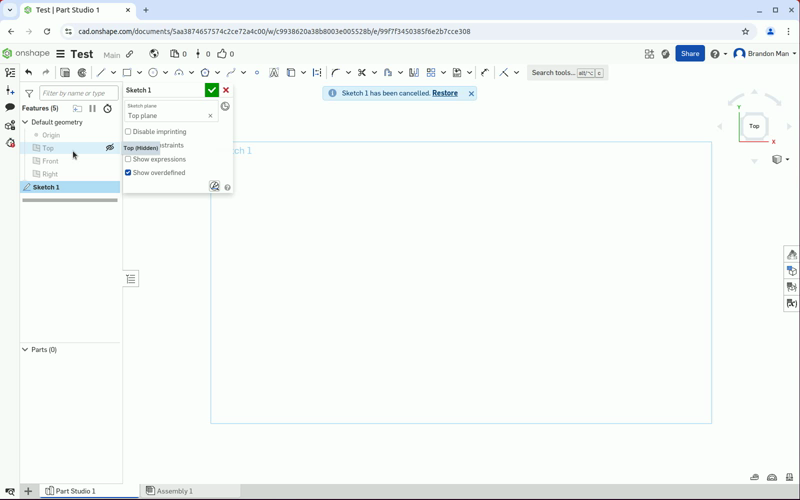
mouse_move(73, 352)
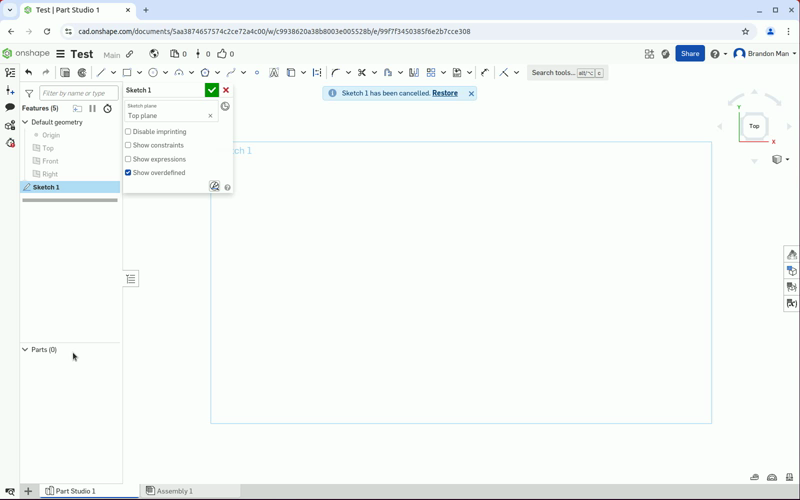
key(y)
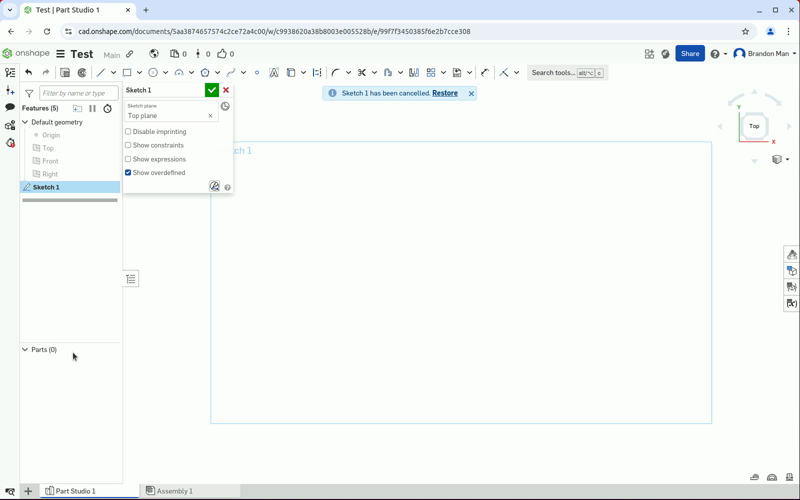
key(l)
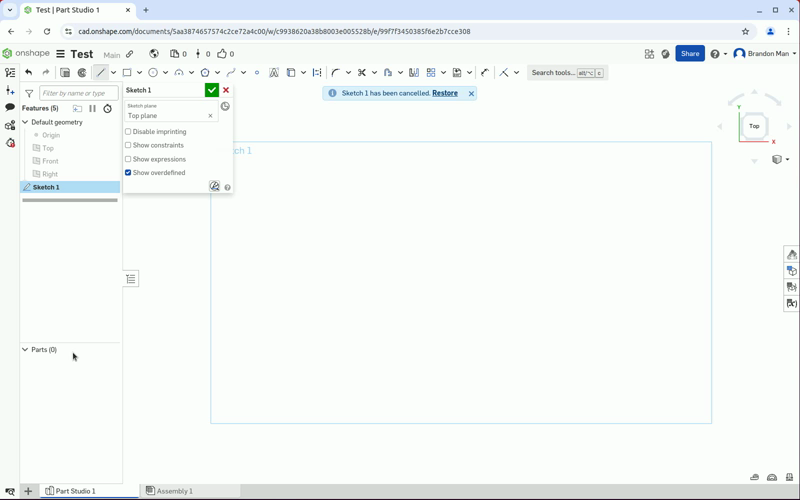
key_down(shift)
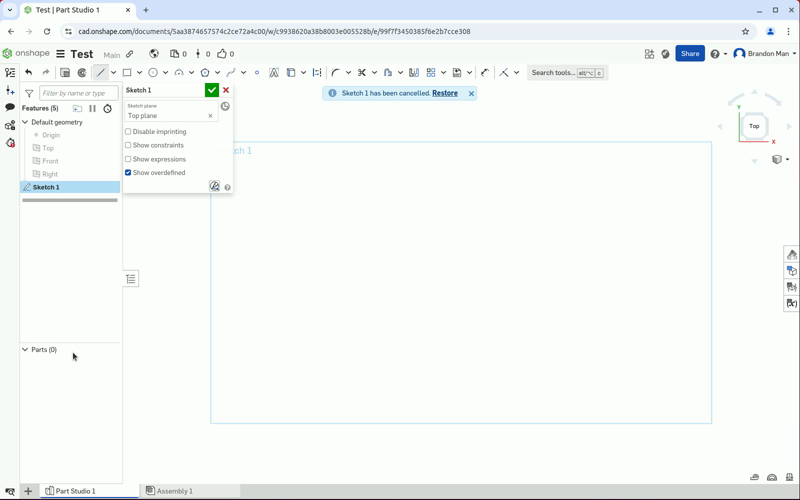
mouse_move(391, 328)
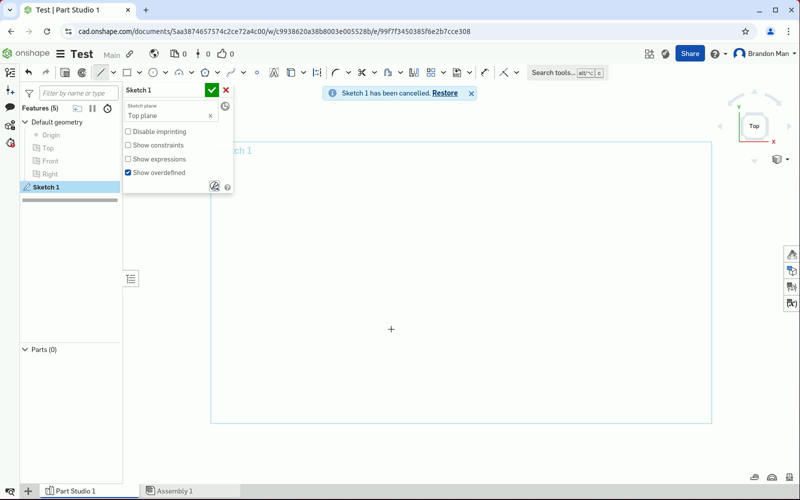
click(391, 328)
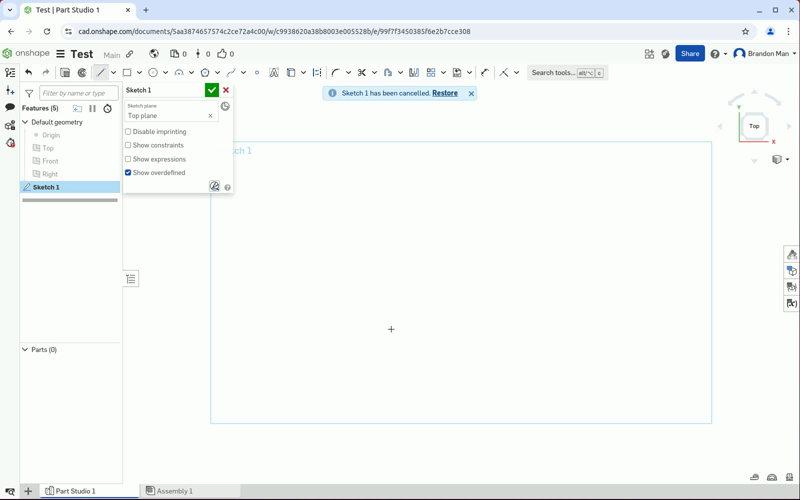
key_up(shift)
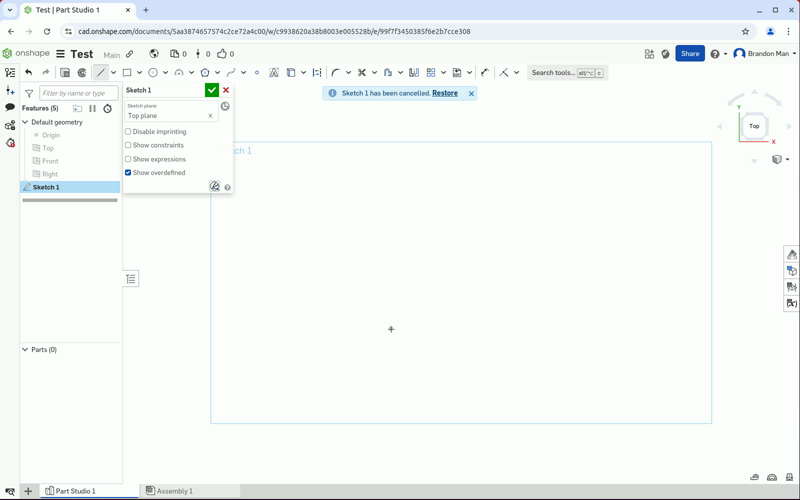
key_down(shift)
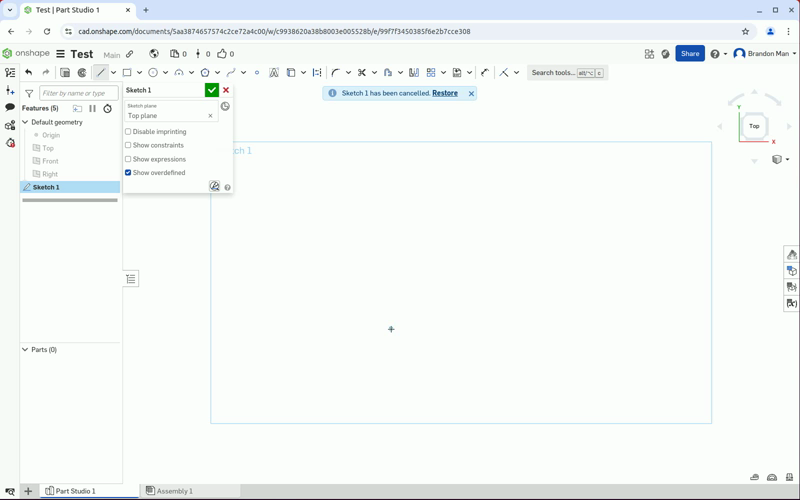
mouse_move(529, 328)
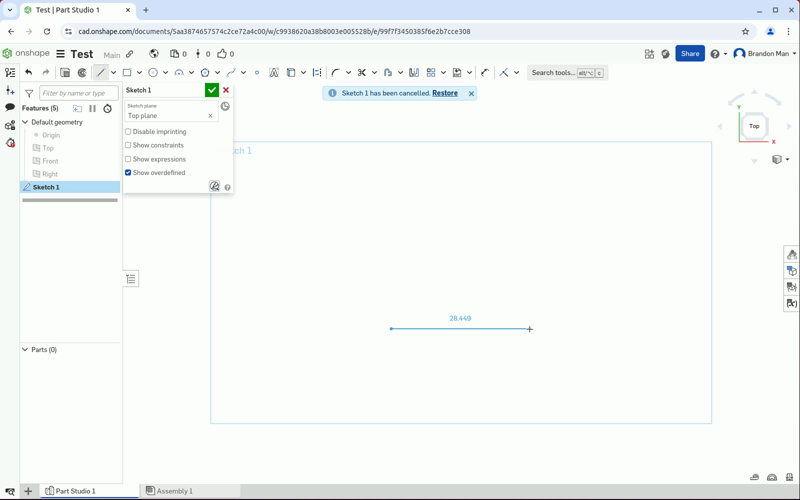
click(529, 328)
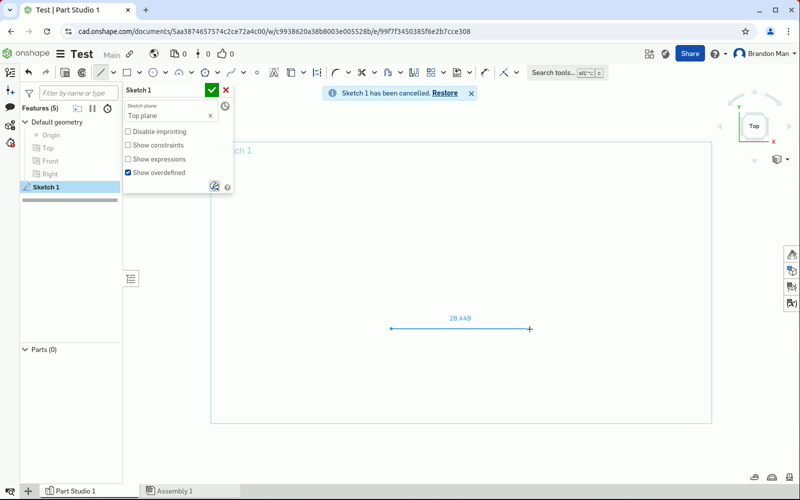
key_up(shift)
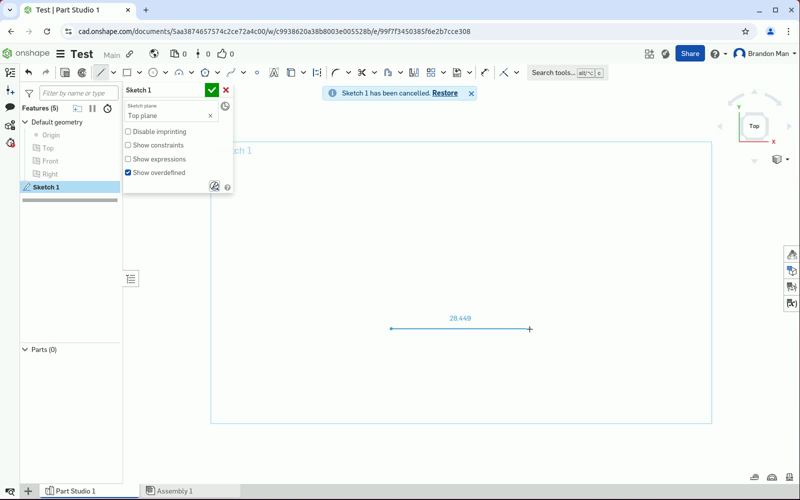
key_down(shift)
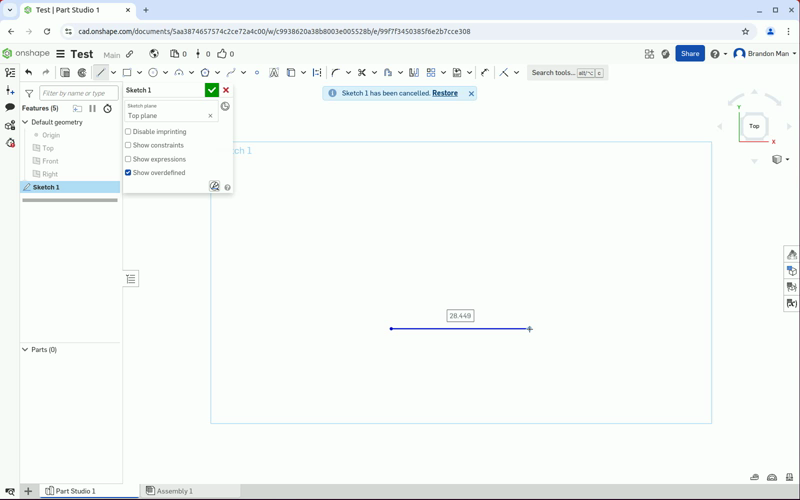
mouse_move(529, 237)
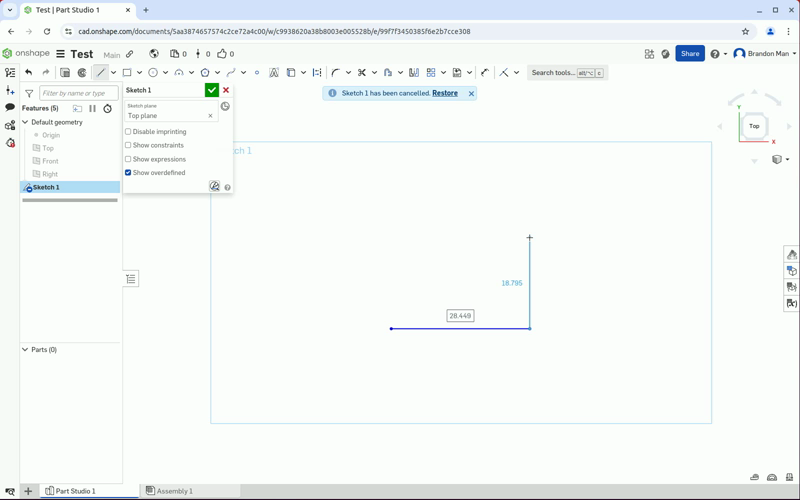
click(529, 237)
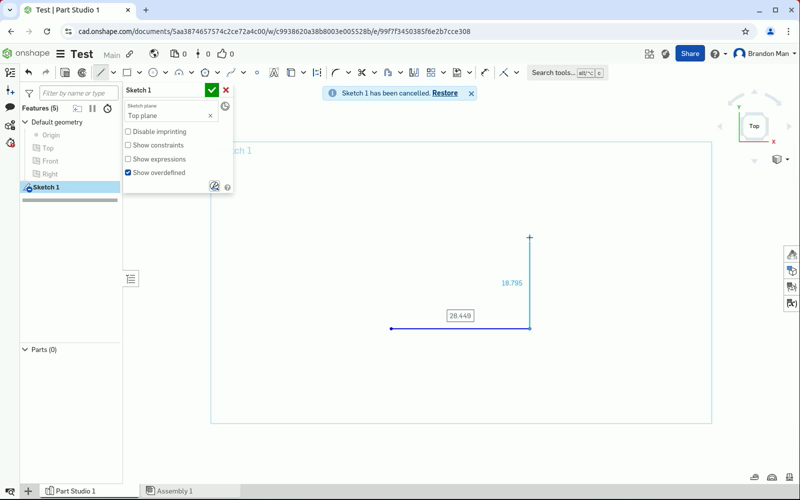
key_up(shift)
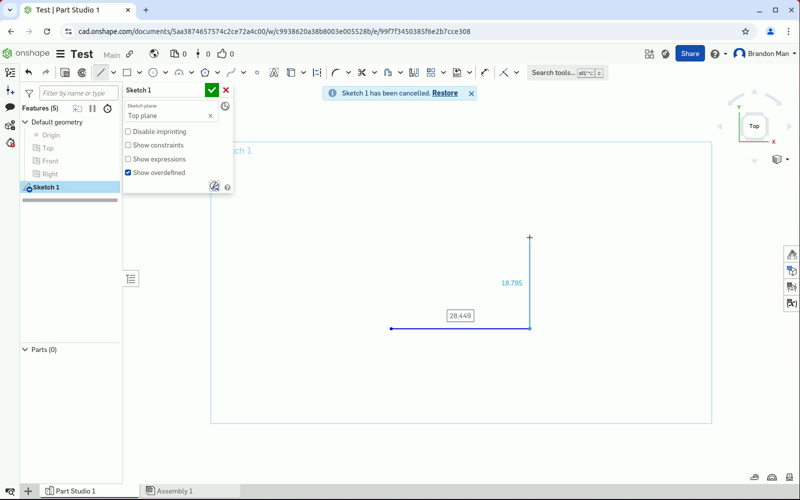
key_down(shift)
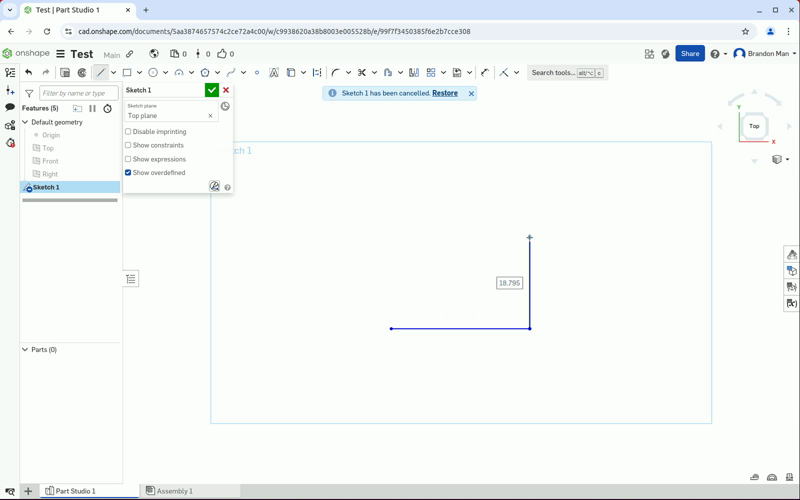
mouse_move(391, 237)
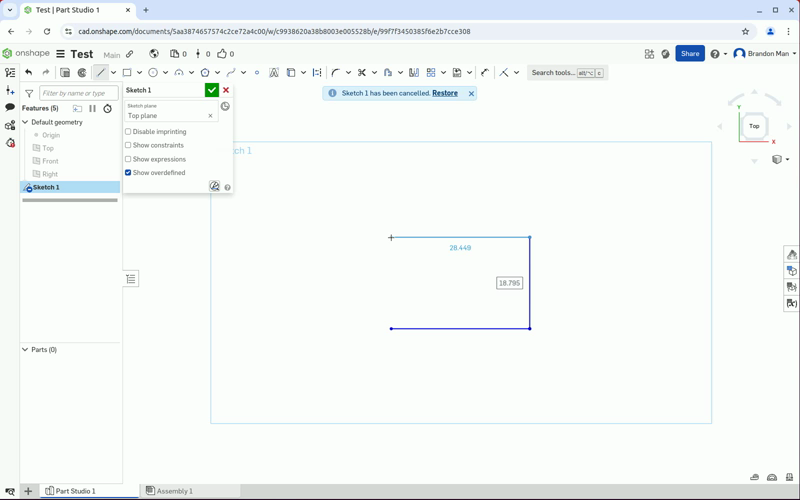
click(391, 237)
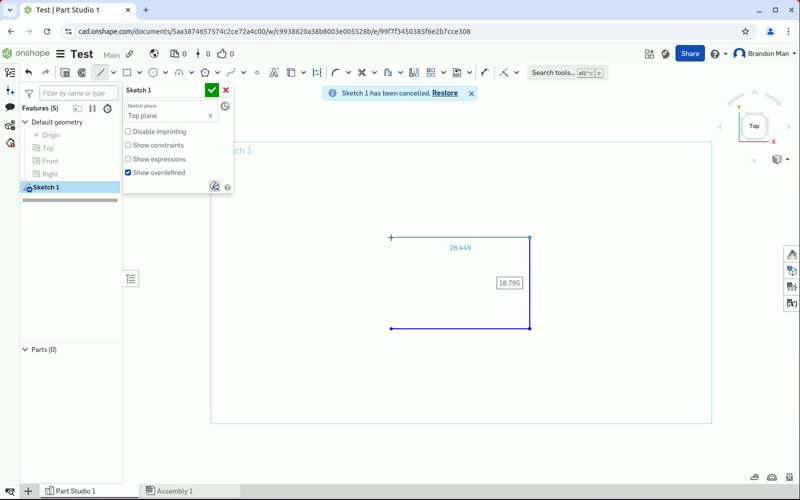
key_up(shift)
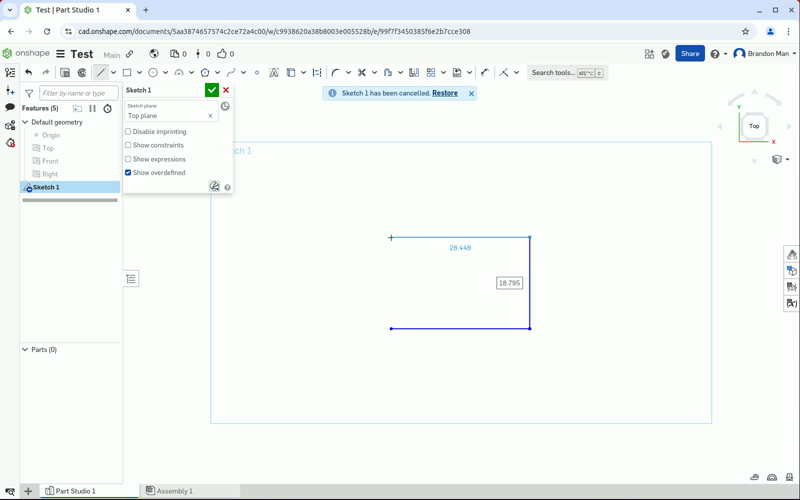
key_down(shift)
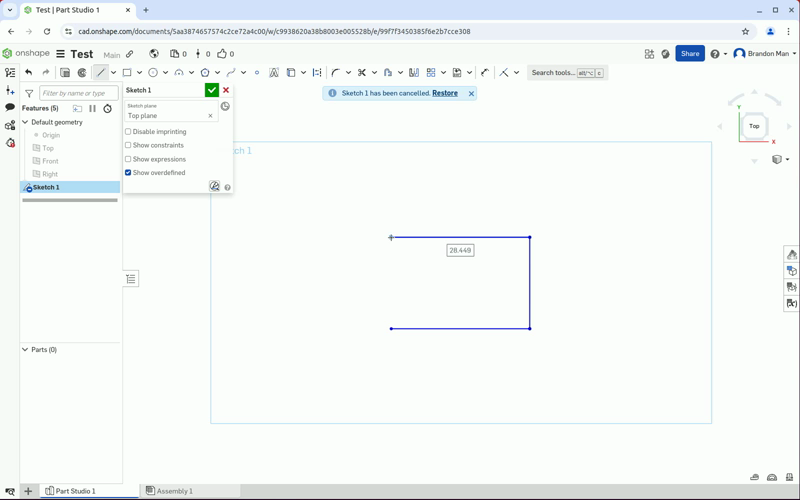
mouse_move(391, 328)
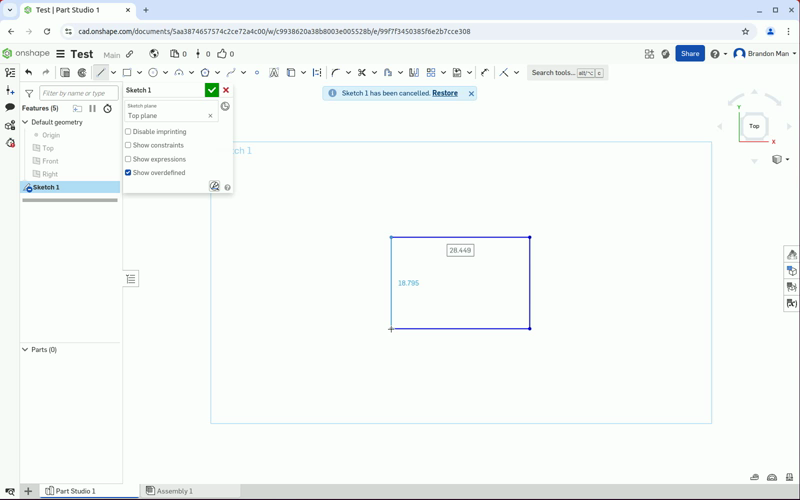
key_up(shift)
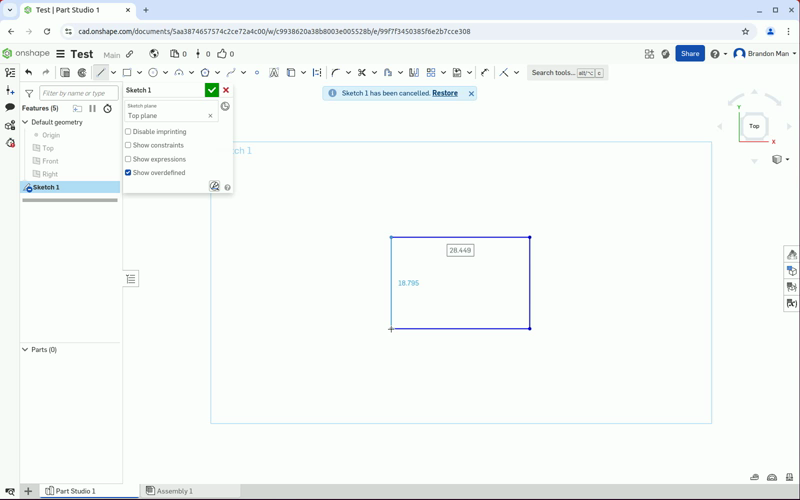
click(391, 328)
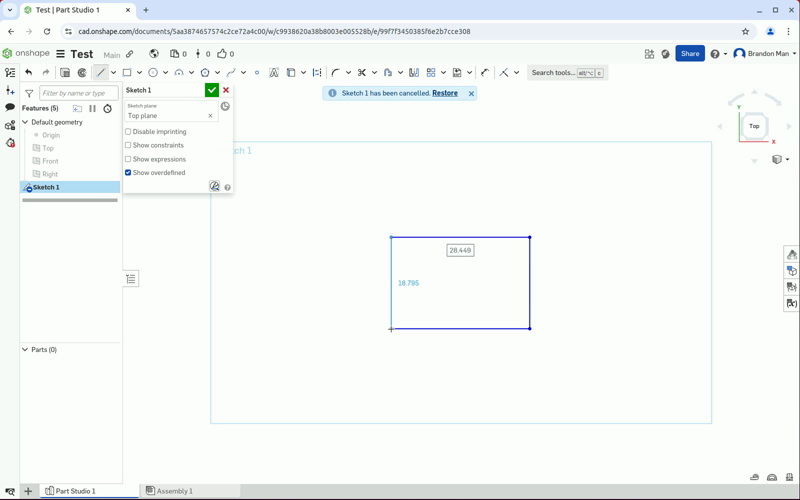
key(esc)
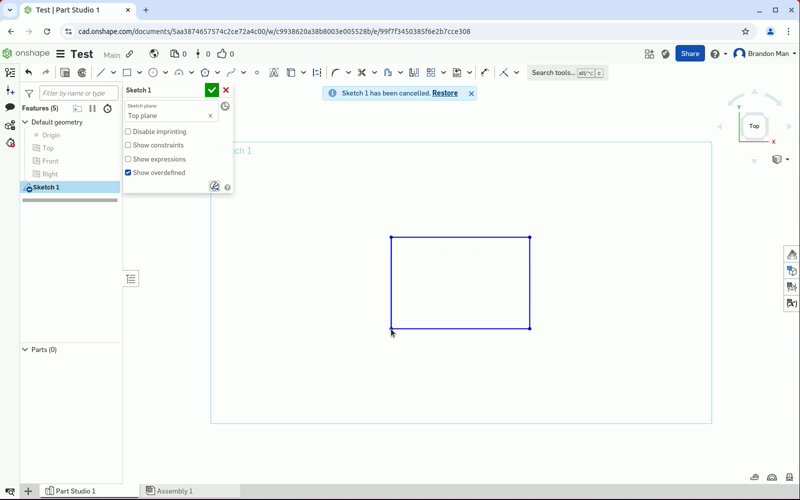
mouse_move(442, 248)
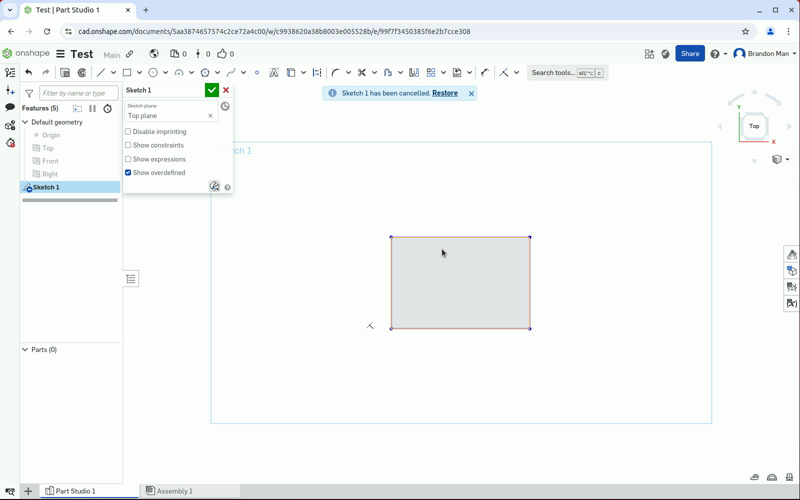
click(442, 248)
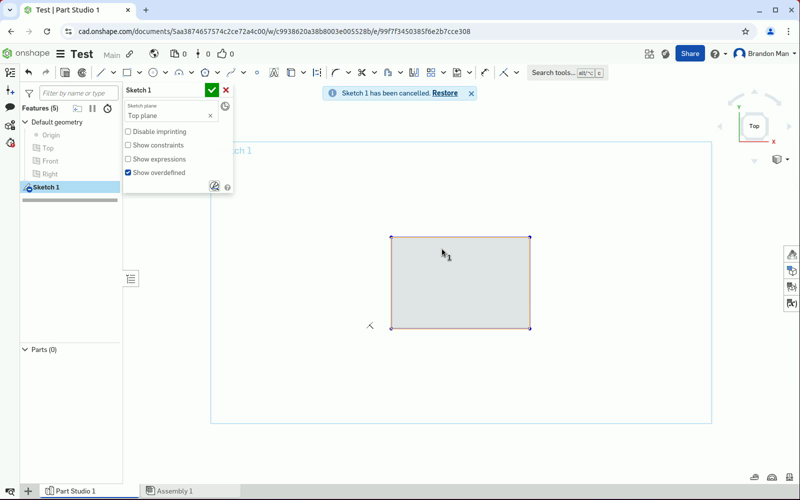
mouse_move(73, 352)
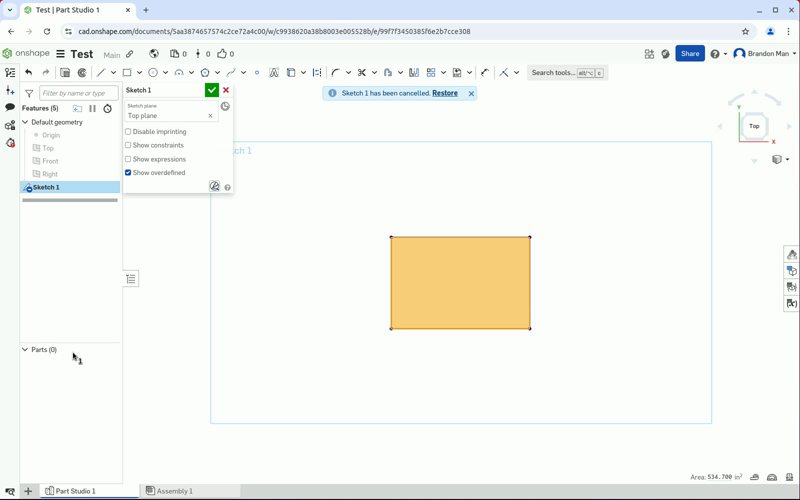
key(shift+y)
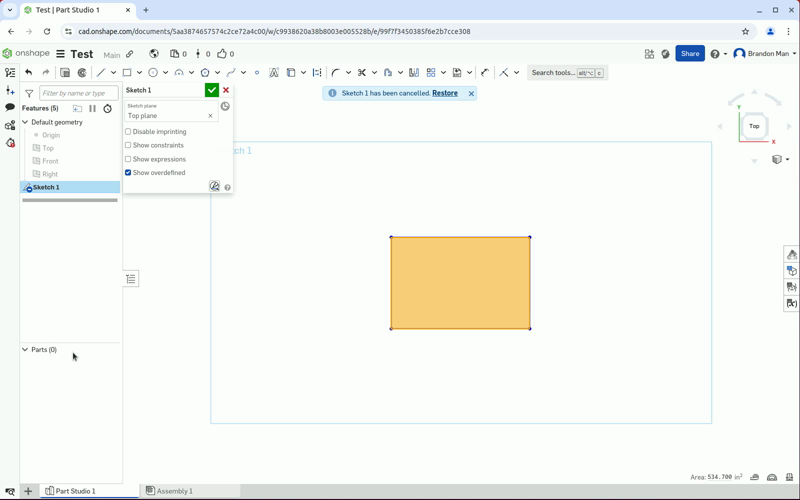
key(shift+e)
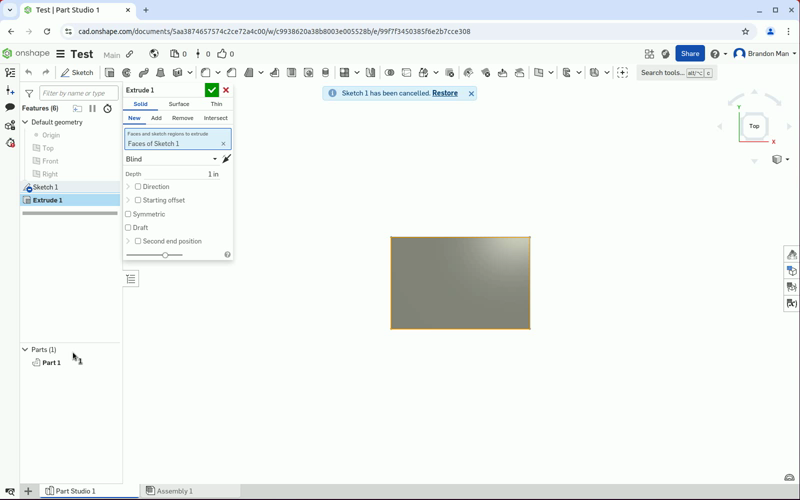
mouse_move(143, 106)
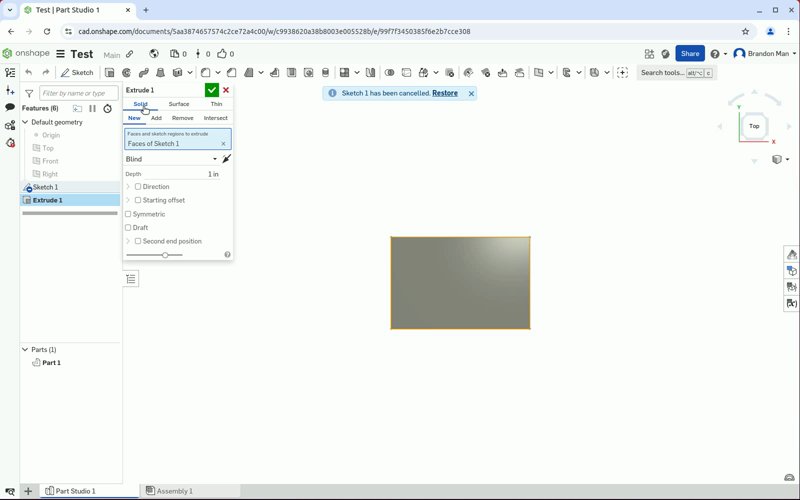
click(143, 106)
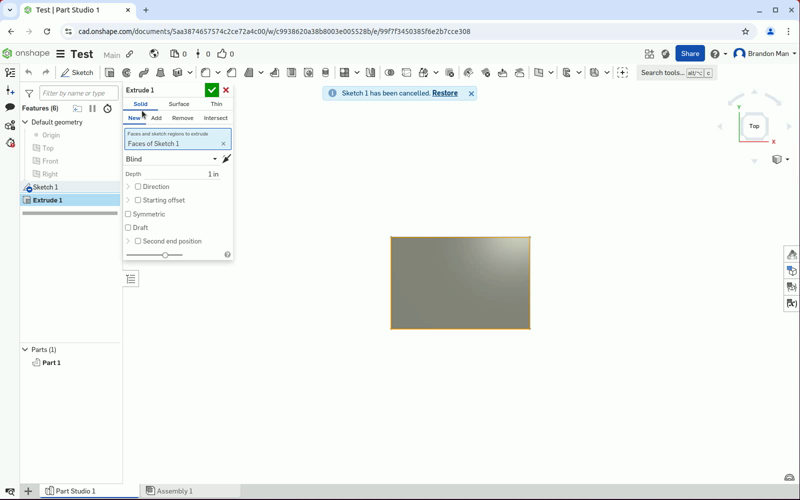
mouse_move(137, 120)
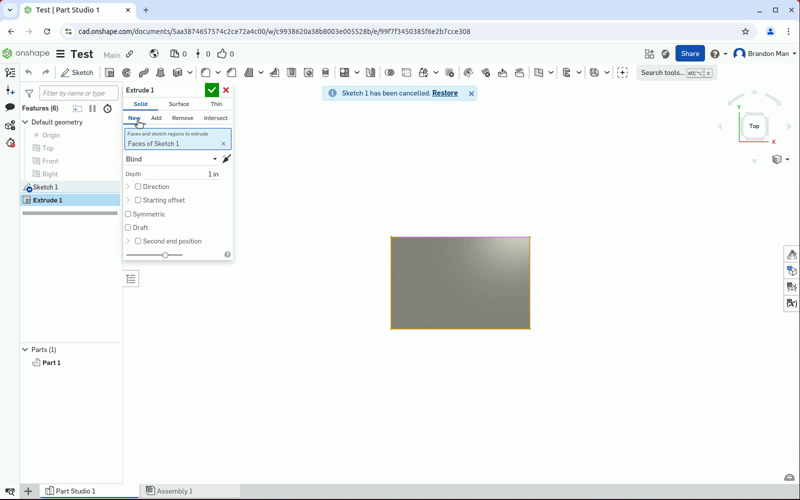
click(137, 120)
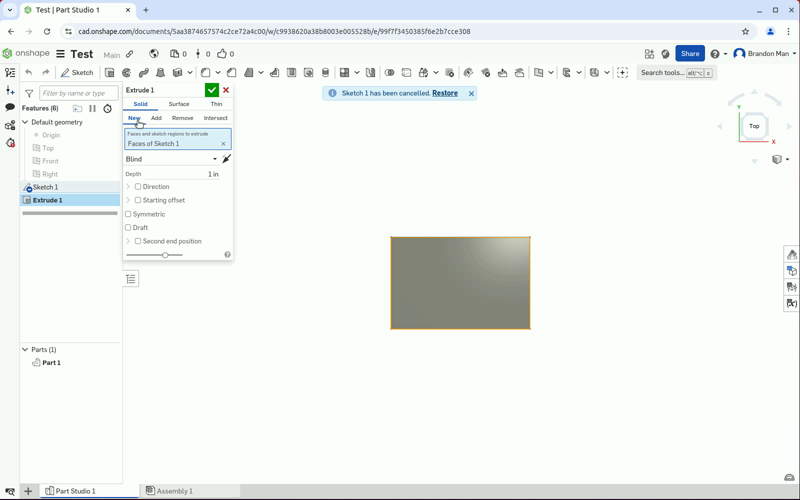
key(tab, 4)
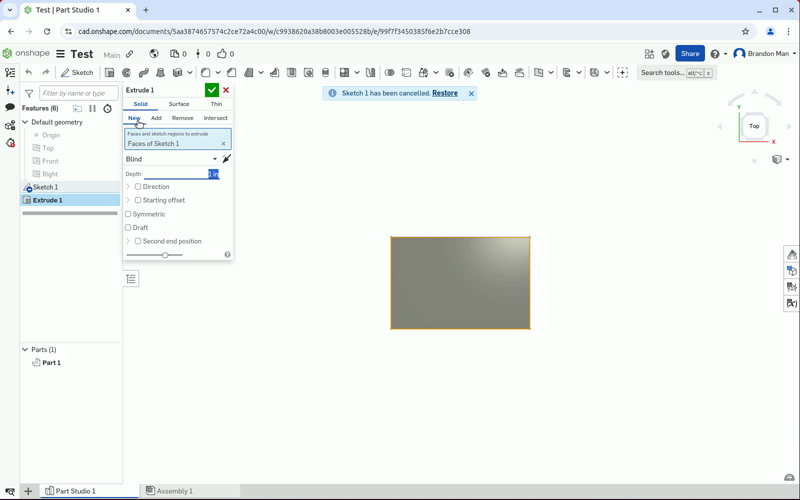
text(0.481)
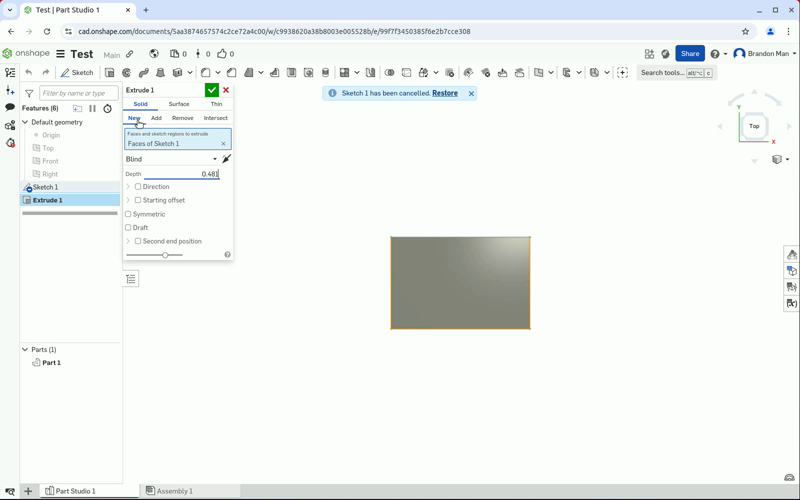
key(enter)
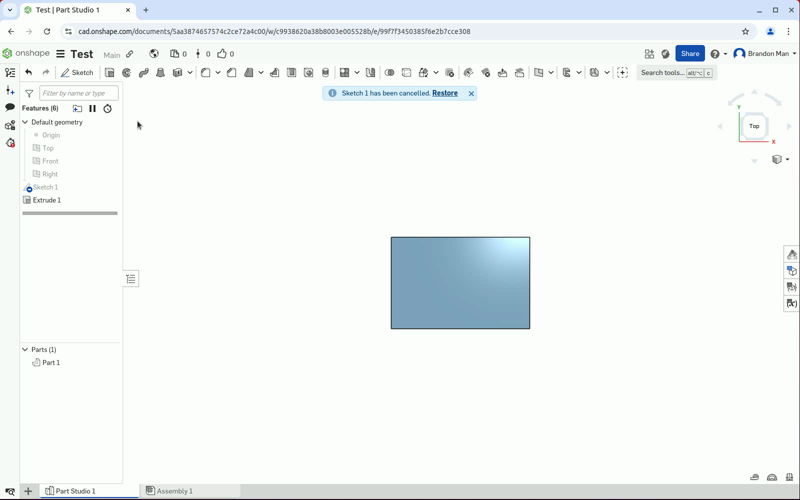
key(shift+h)
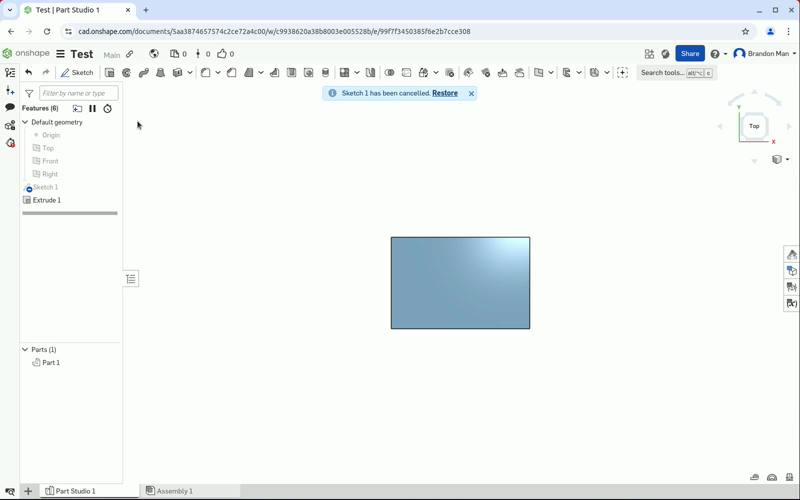
key(shift+h)
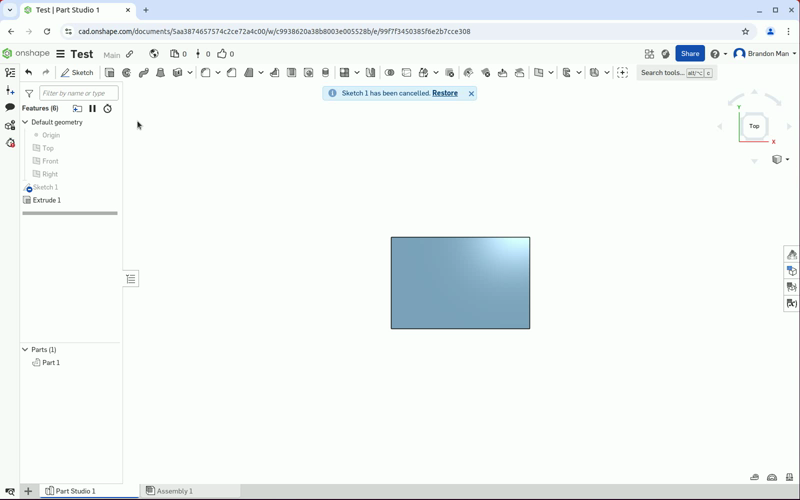
mouse_move(73, 189)
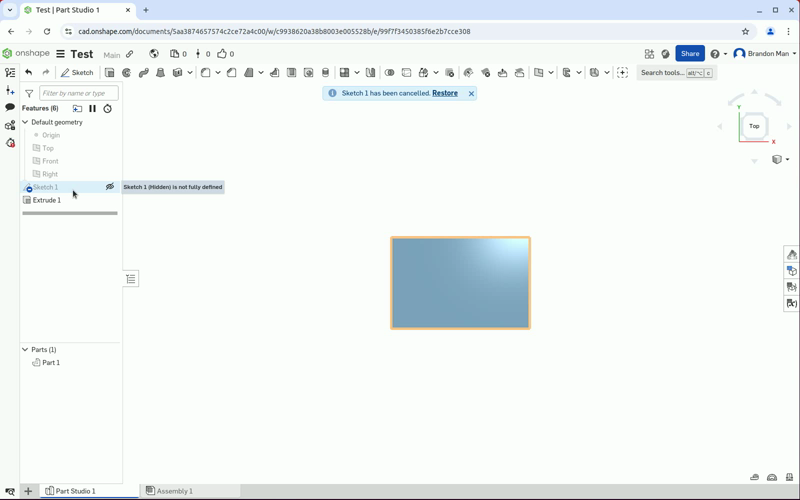
click(73, 189)
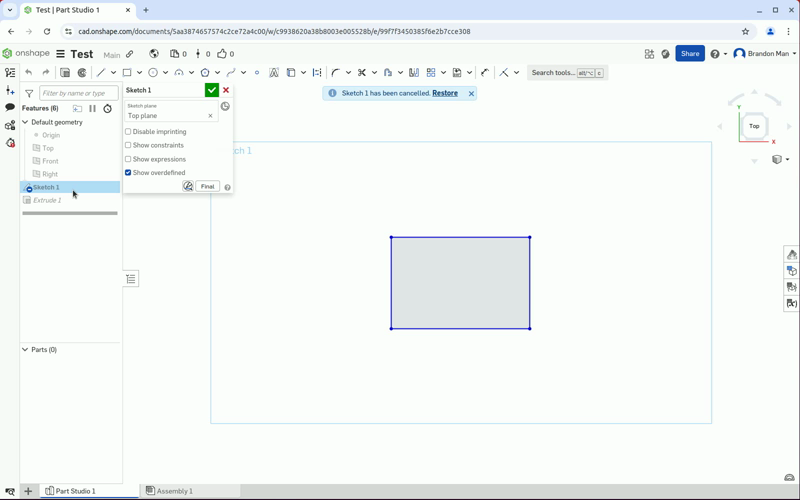
mouse_move(229, 92)
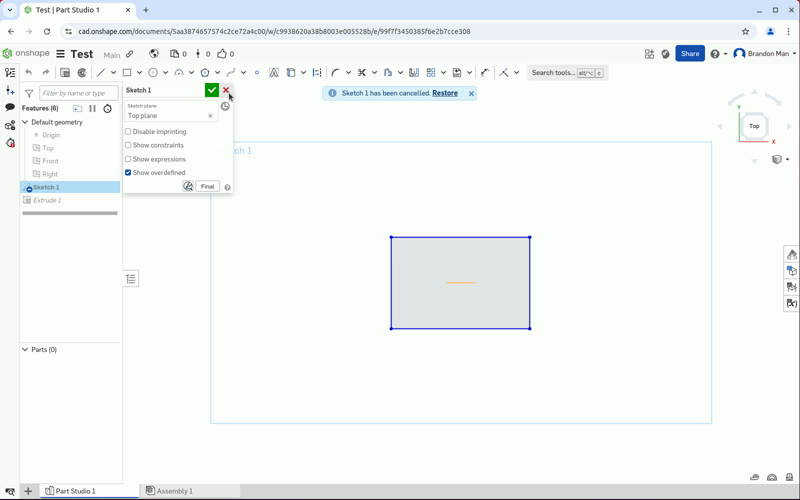
click(229, 92)
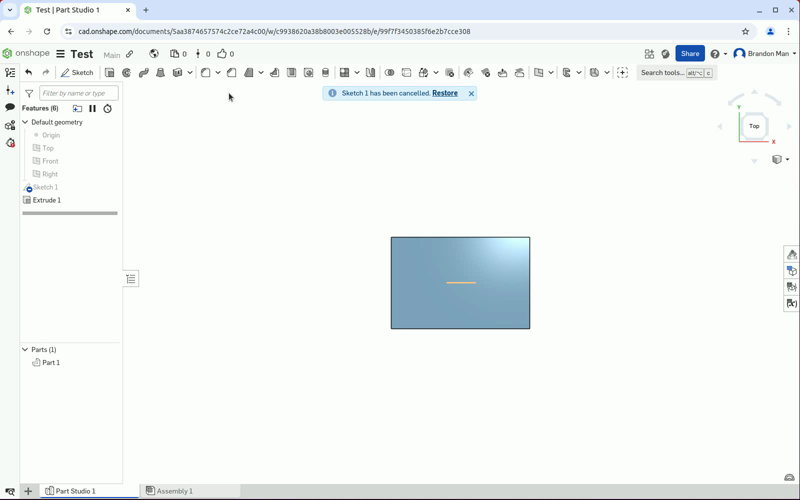
mouse_move(541, 75)
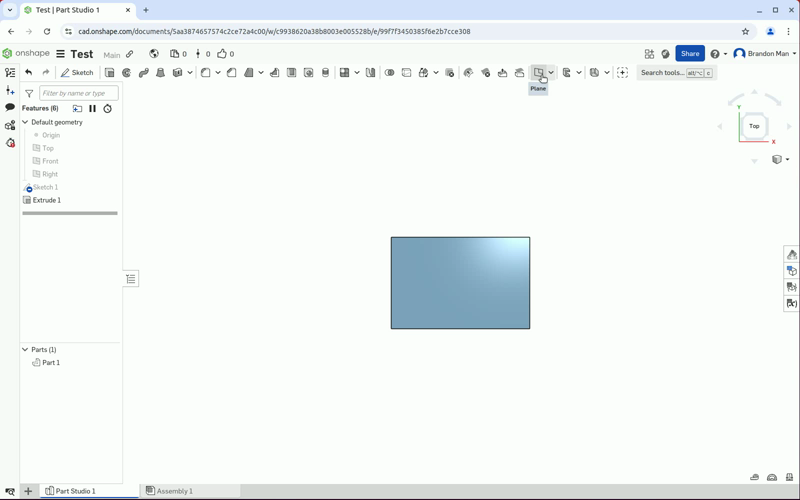
click(541, 75)
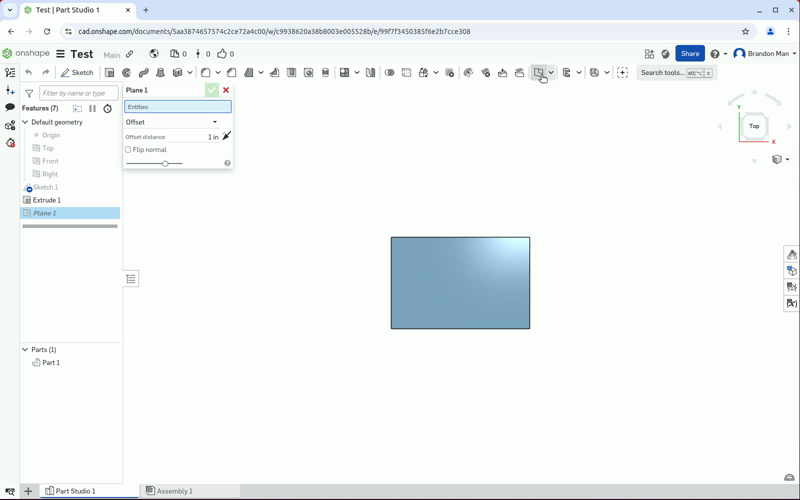
mouse_move(73, 150)
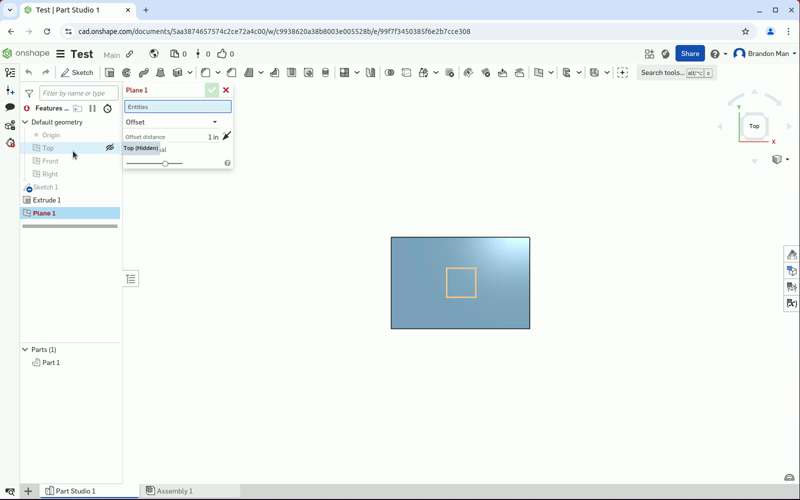
click(73, 150)
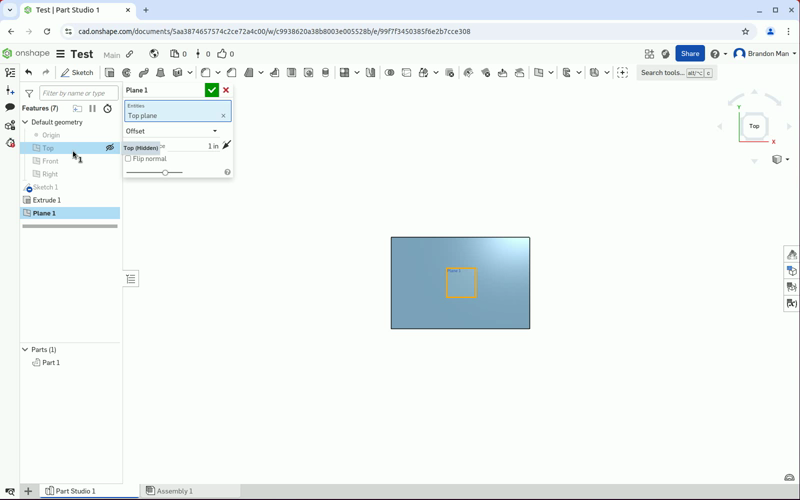
key(tab, 2)
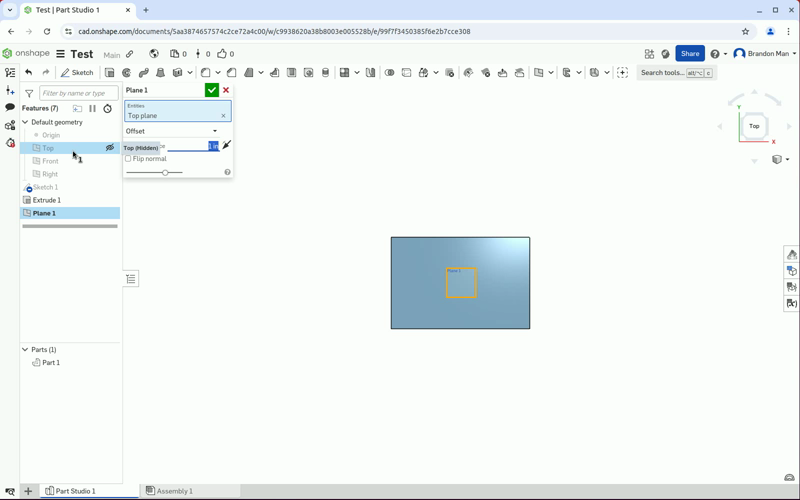
text(0.493)
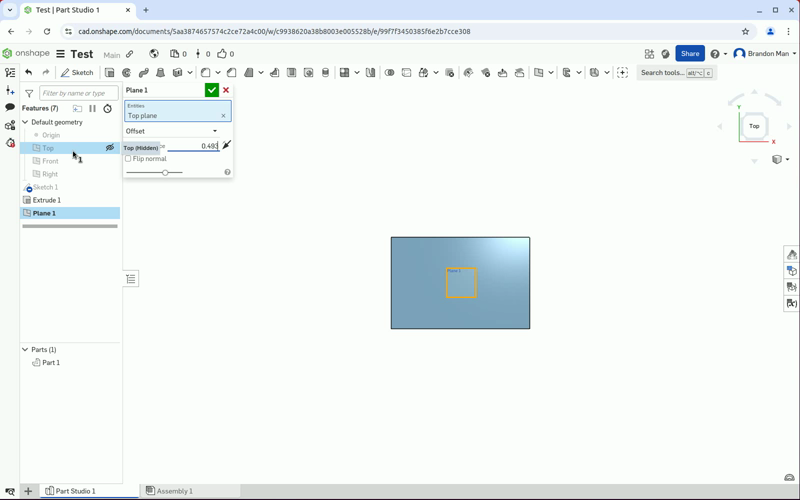
key(enter, 2)
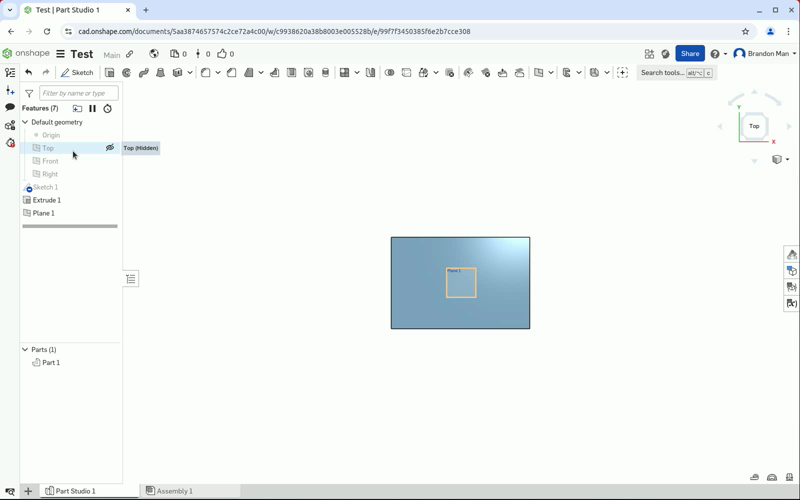
key(shift+s)
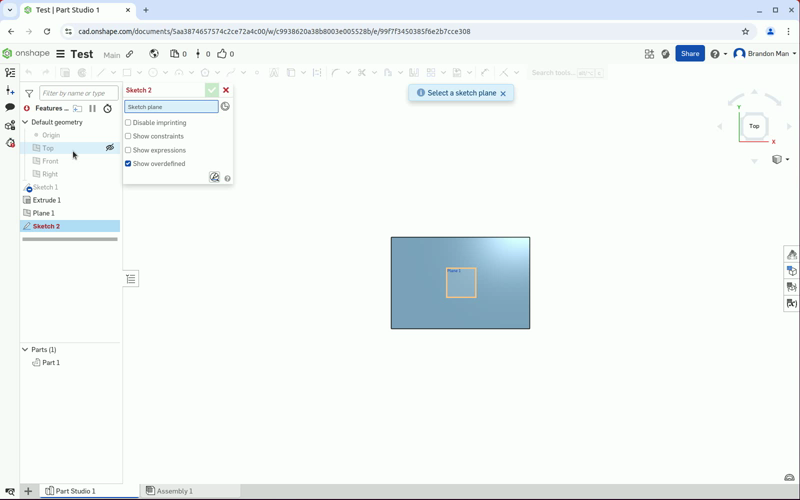
mouse_move(73, 215)
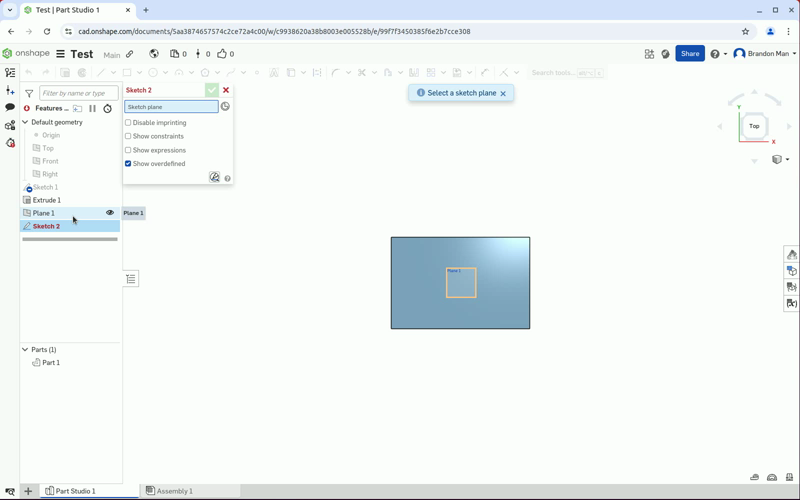
click(73, 215)
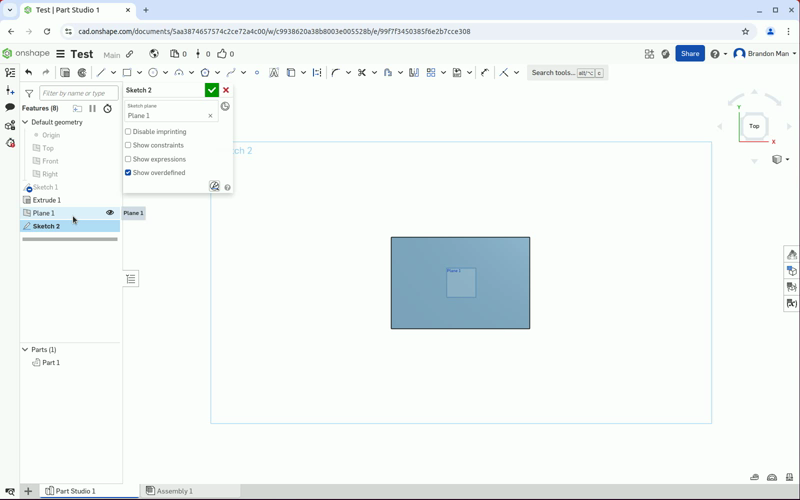
mouse_move(73, 352)
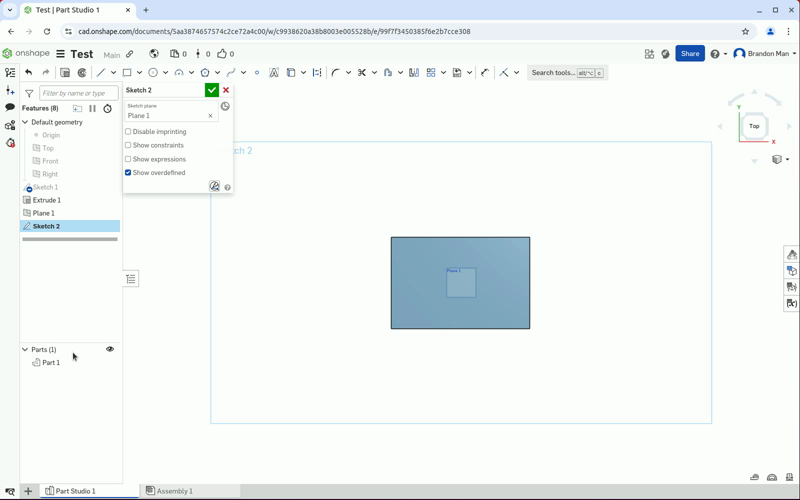
key(y)
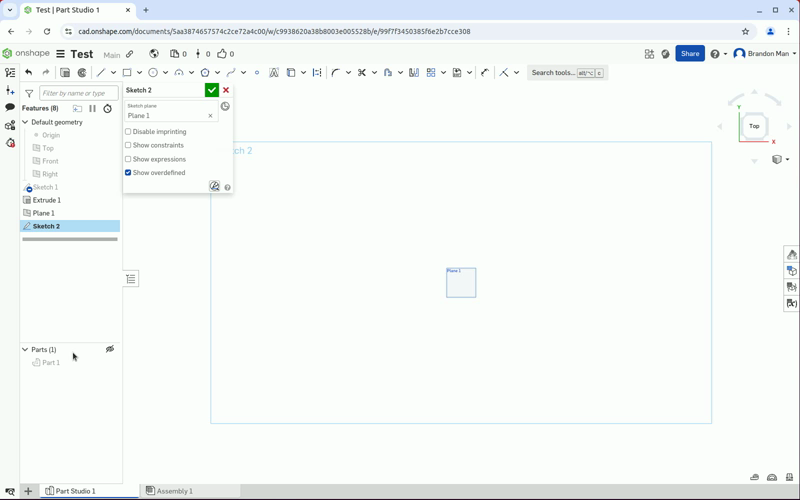
key(l)
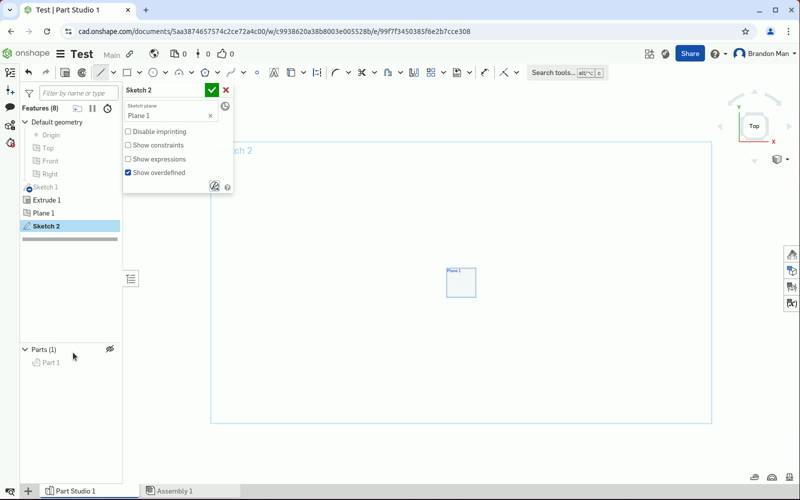
key_down(shift)
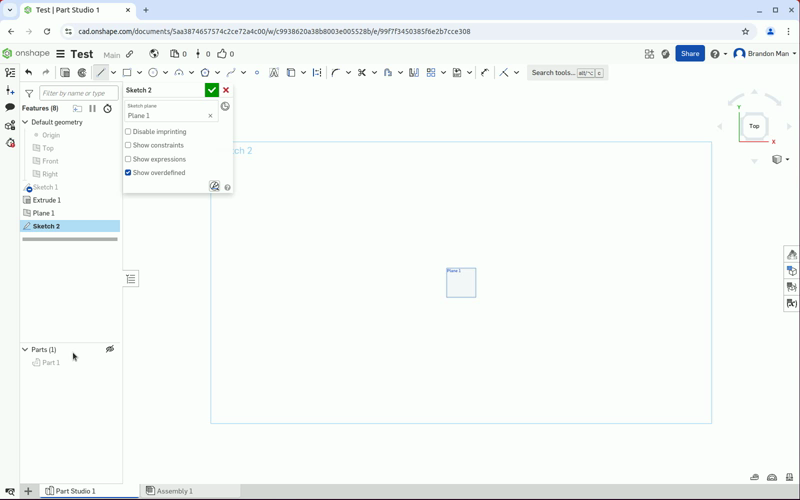
mouse_move(443, 237)
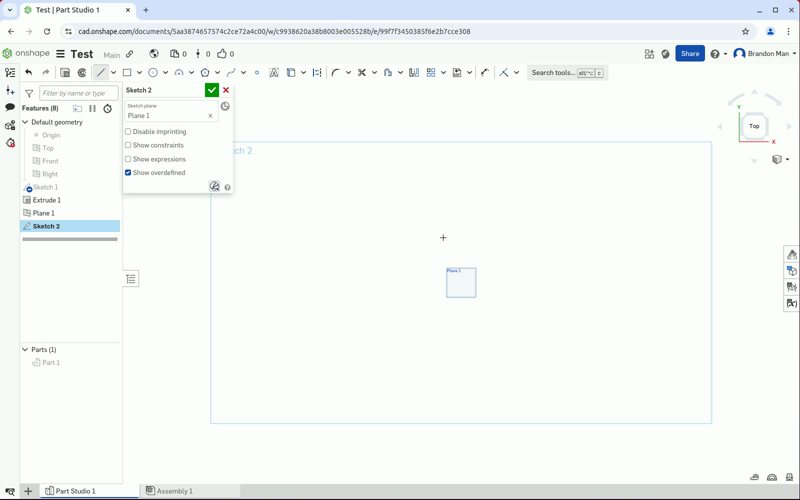
click(443, 237)
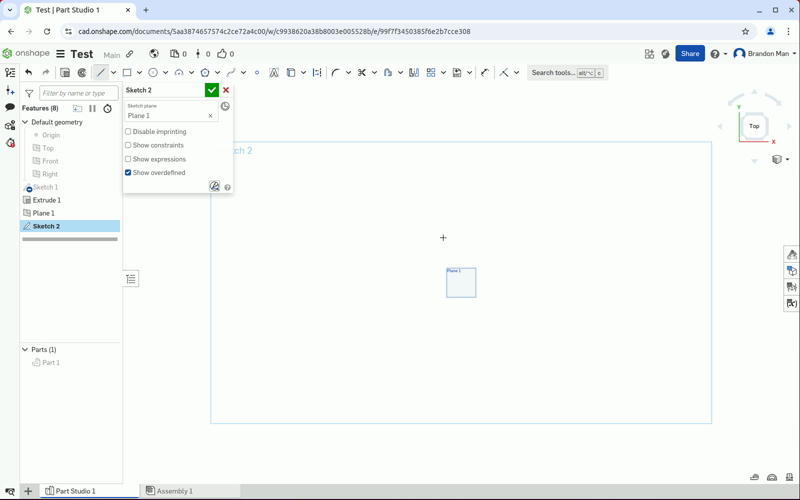
key_up(shift)
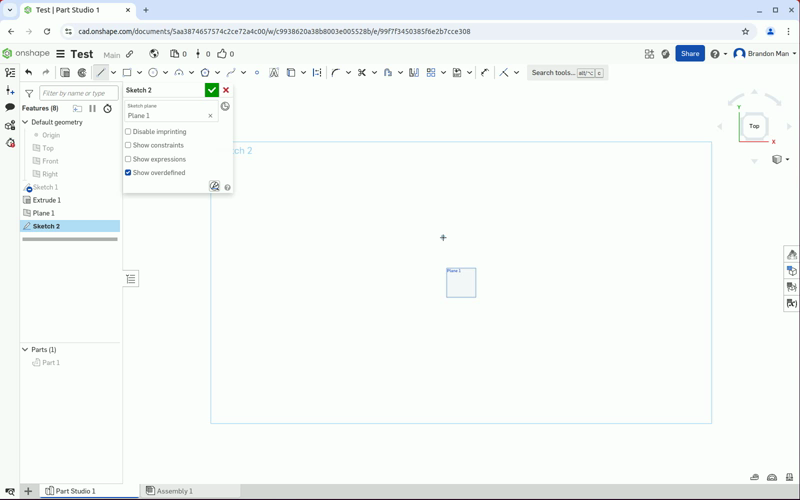
key_down(shift)
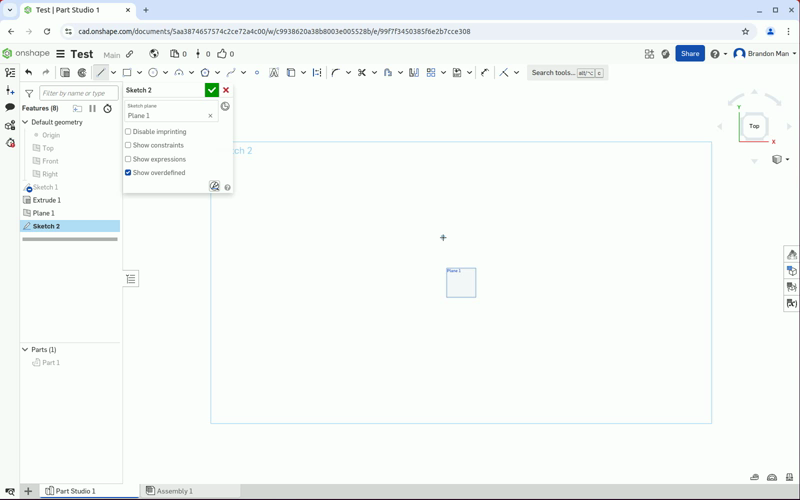
mouse_move(473, 237)
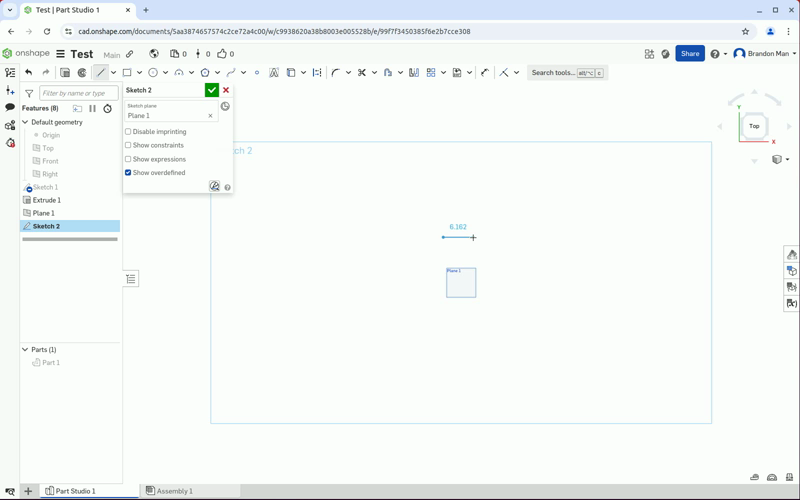
mouse_move(479, 237)
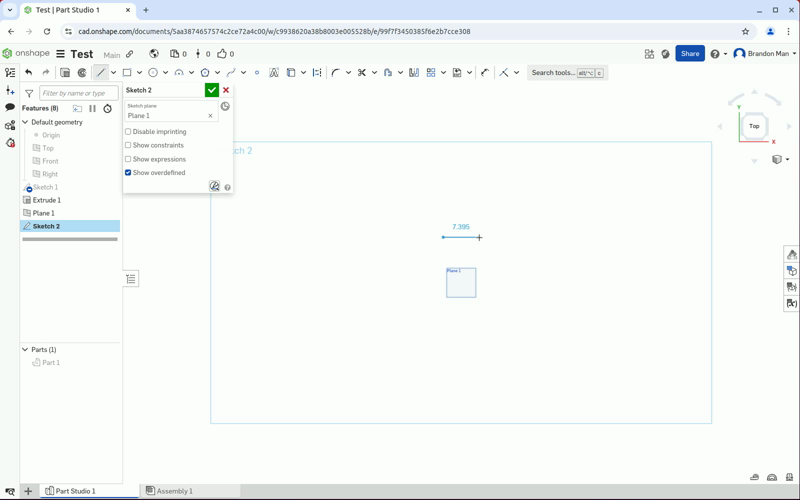
click(479, 237)
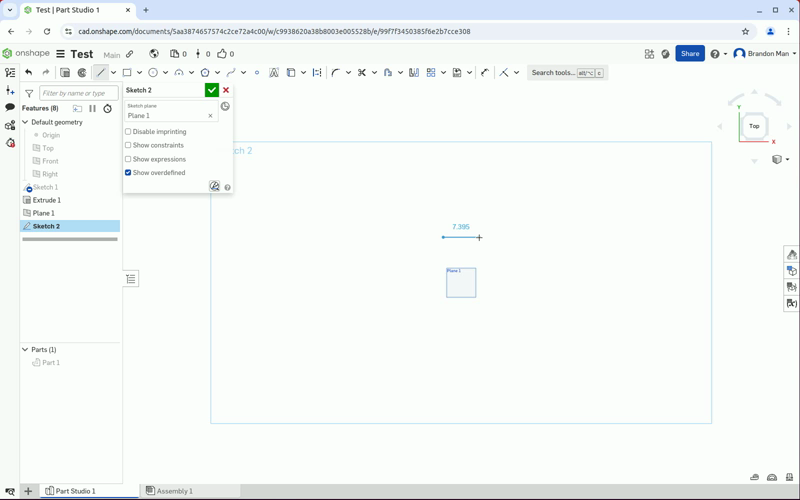
key_up(shift)
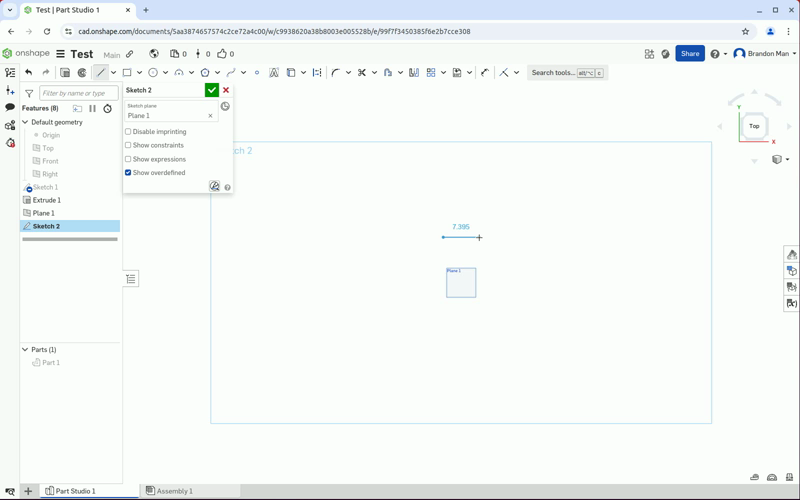
key_down(shift)
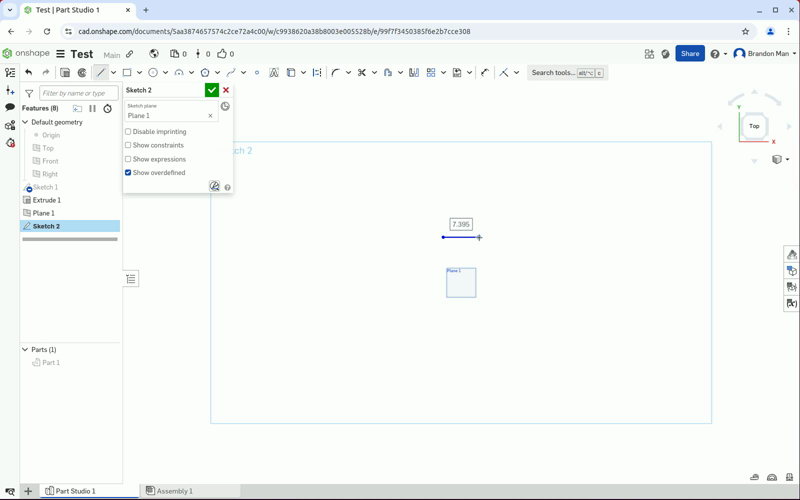
mouse_move(509, 237)
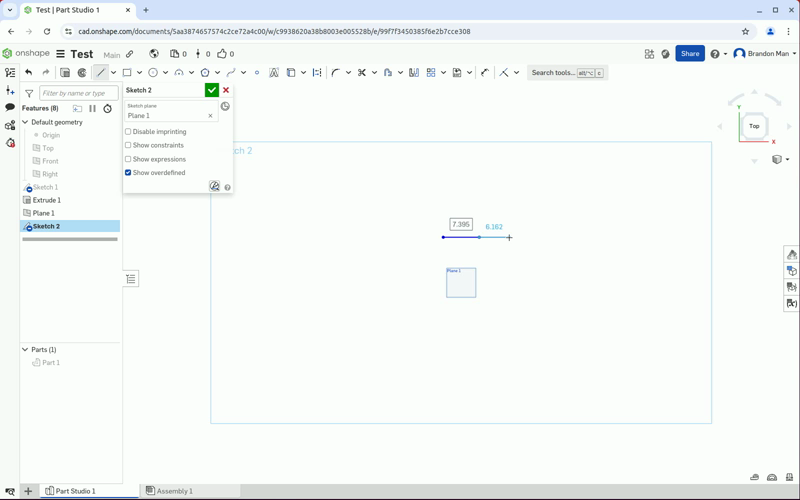
mouse_move(479, 207)
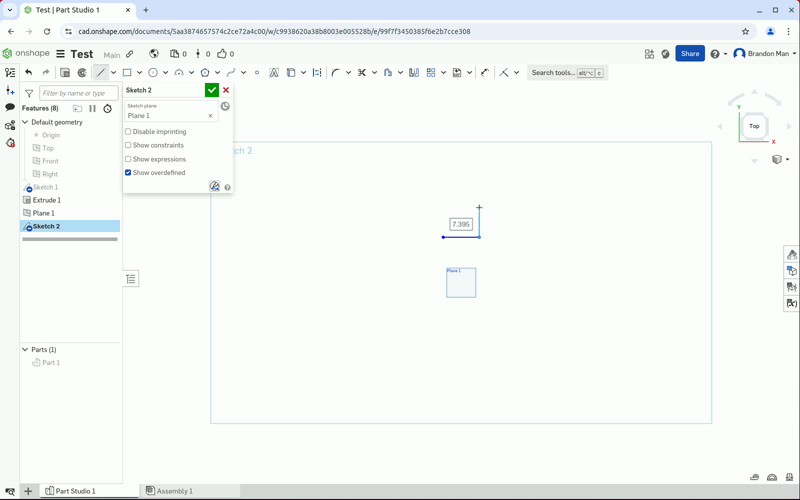
click(479, 207)
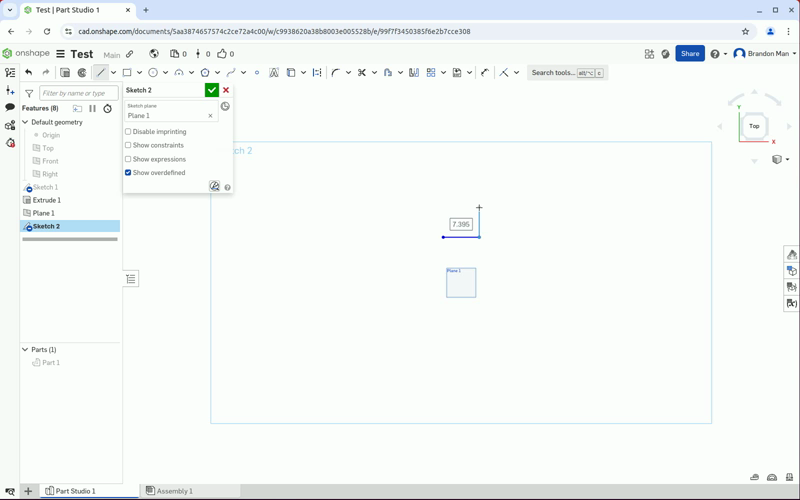
key_up(shift)
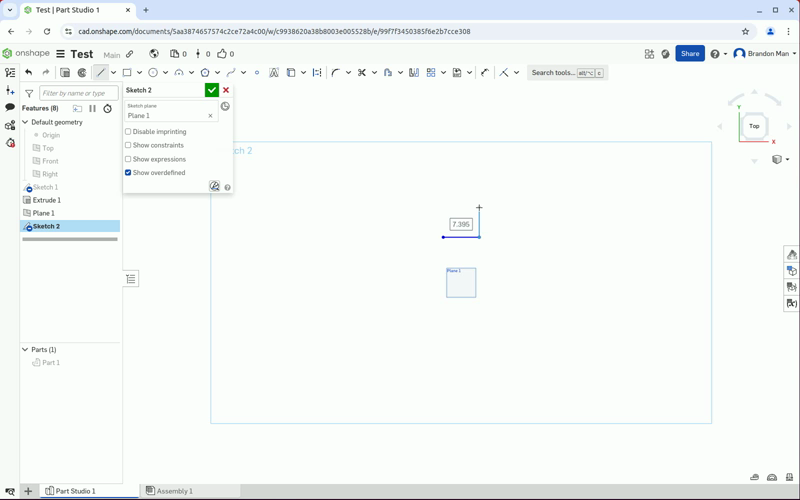
key_down(shift)
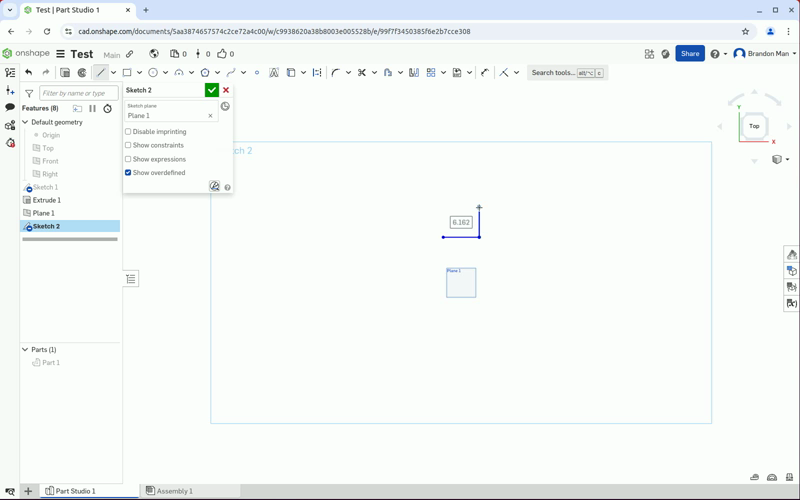
mouse_move(509, 207)
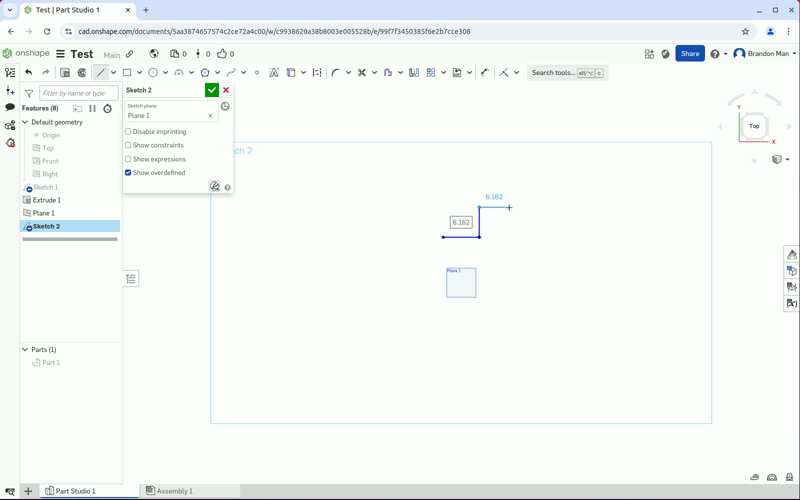
mouse_move(443, 207)
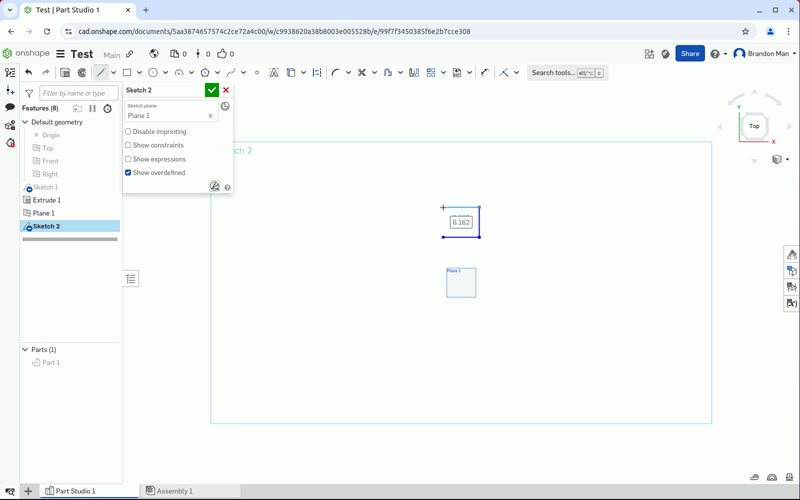
click(443, 207)
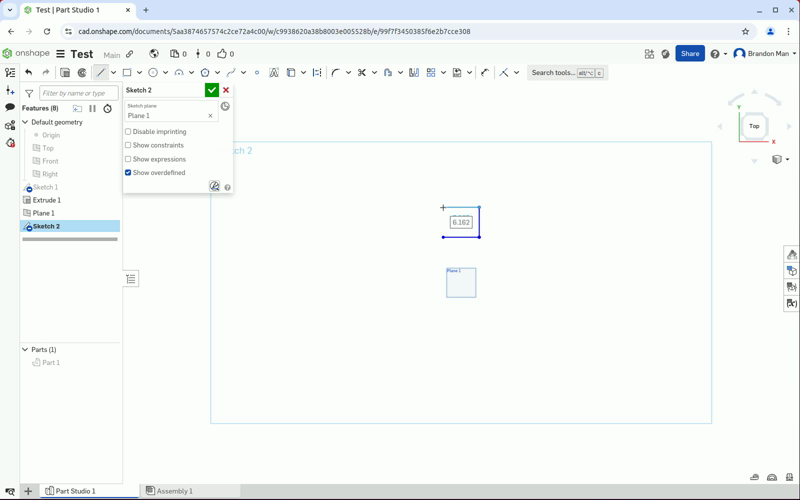
key_up(shift)
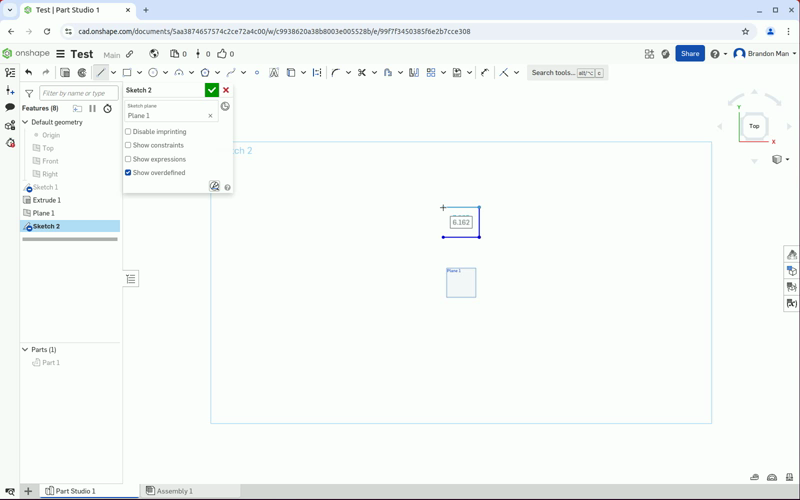
mouse_move(473, 207)
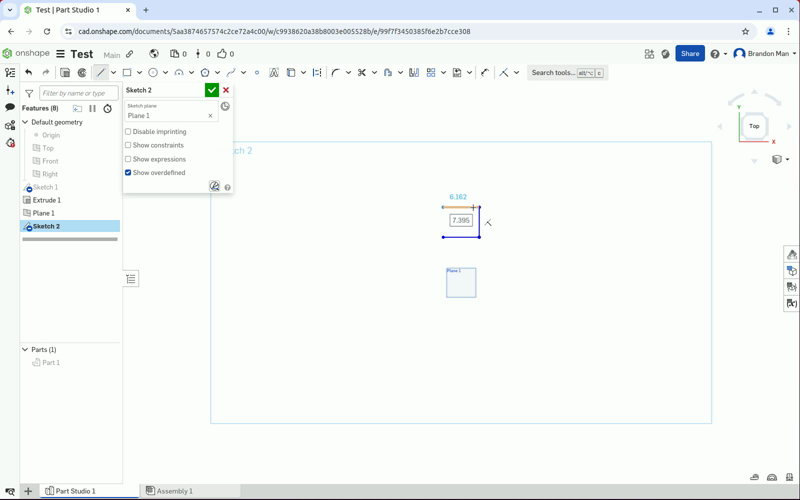
key_down(shift)
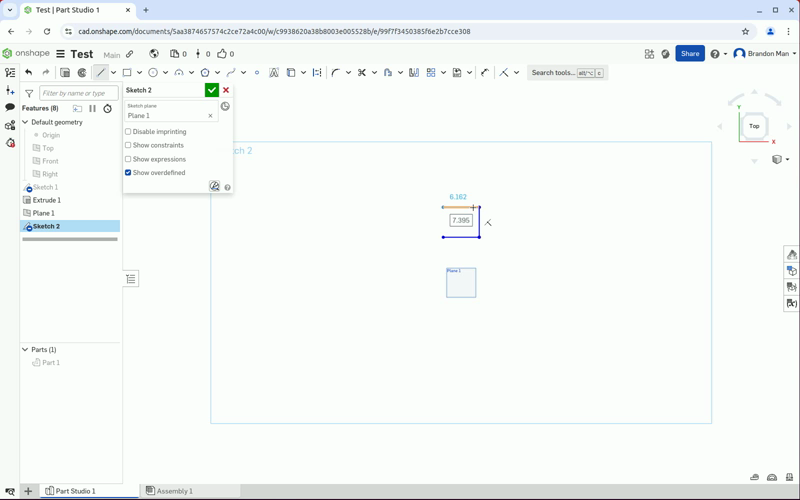
mouse_move(443, 237)
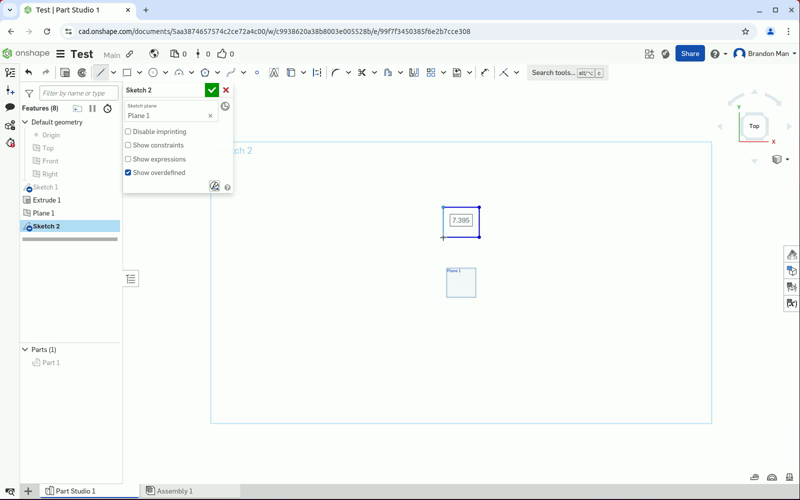
key_up(shift)
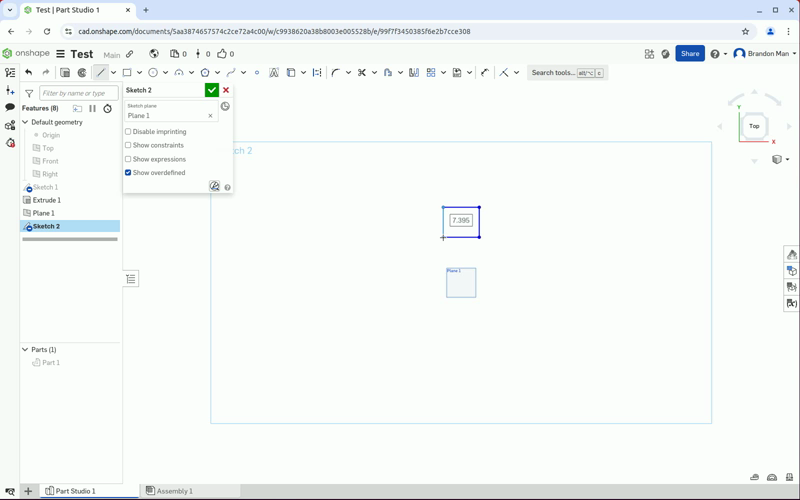
click(443, 237)
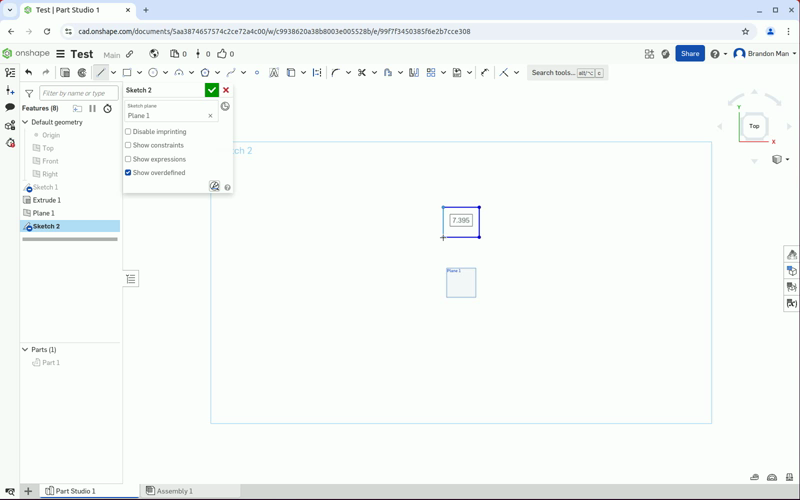
key(esc)
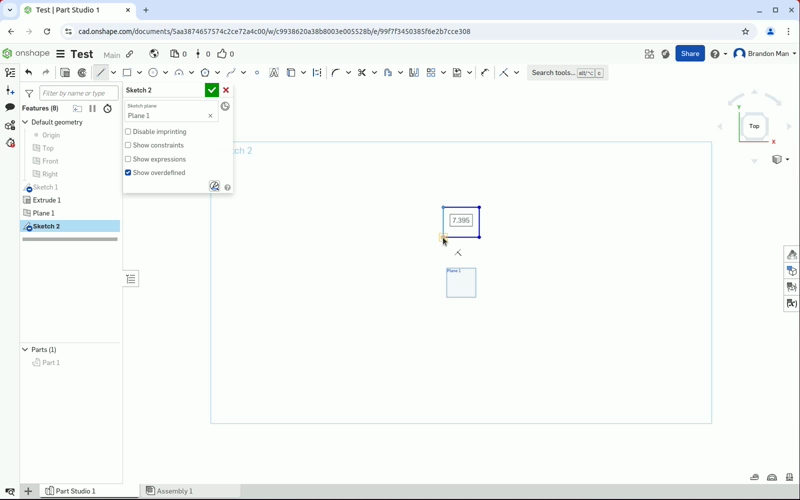
mouse_move(448, 220)
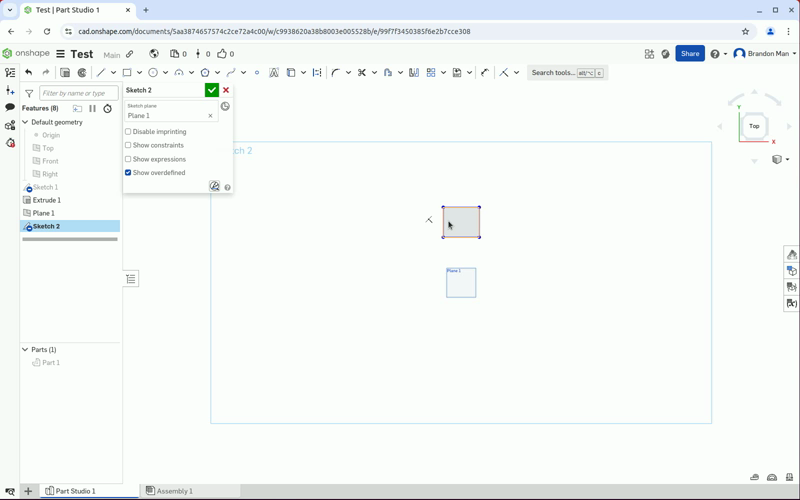
scroll(6)
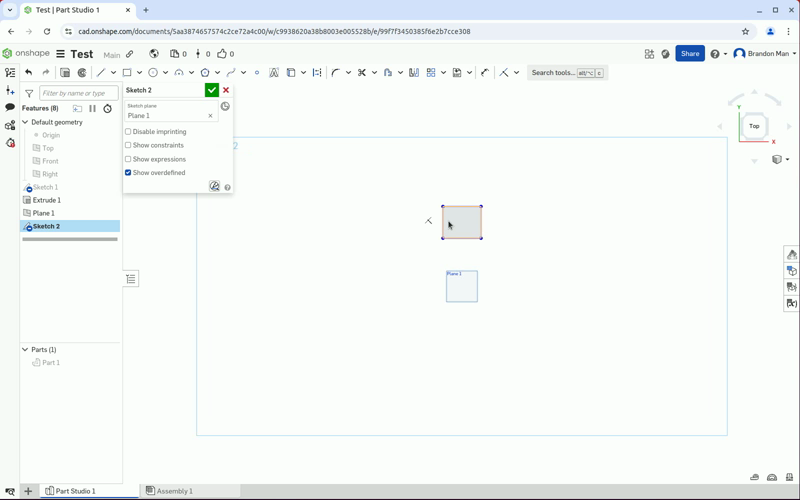
scroll(6)
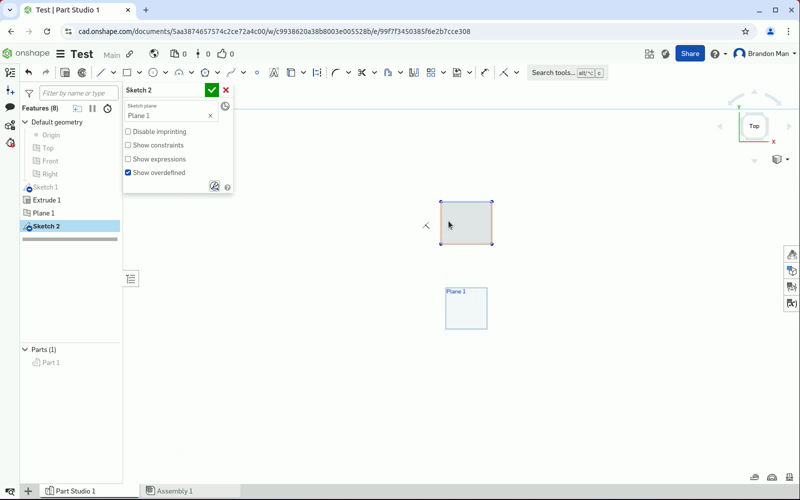
scroll(6)
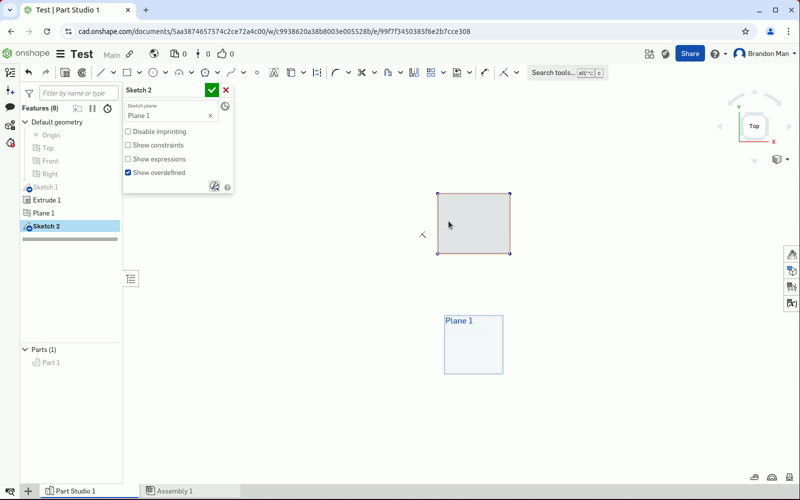
scroll(6)
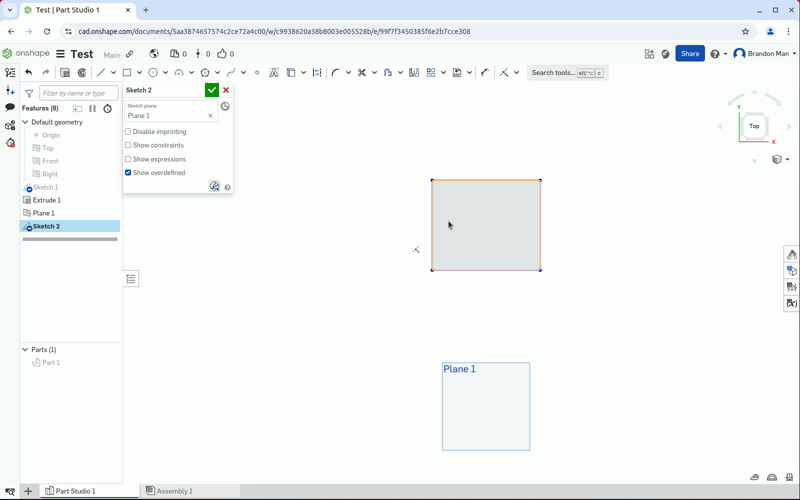
scroll(6)
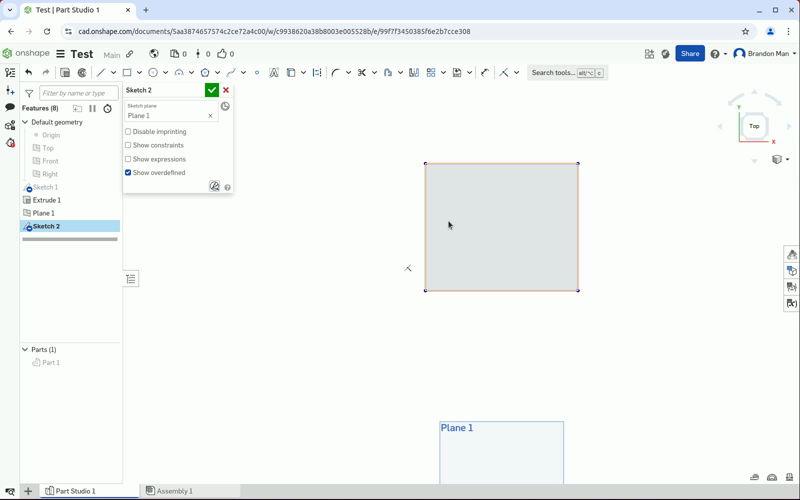
scroll(6)
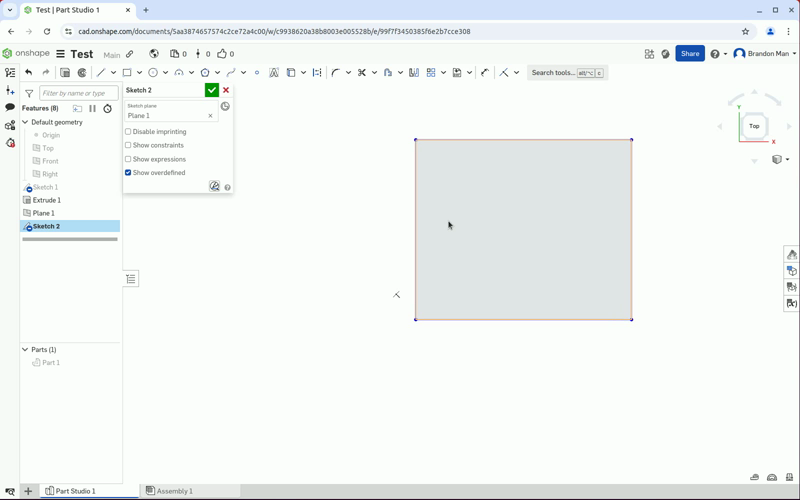
scroll(6)
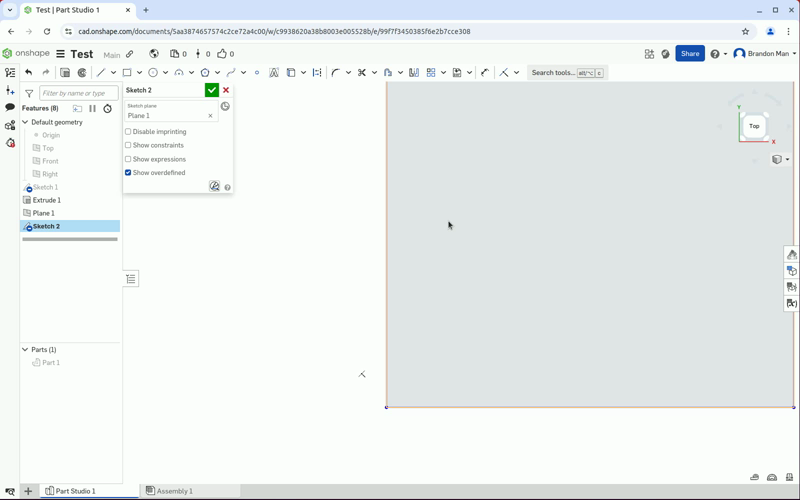
click(448, 220)
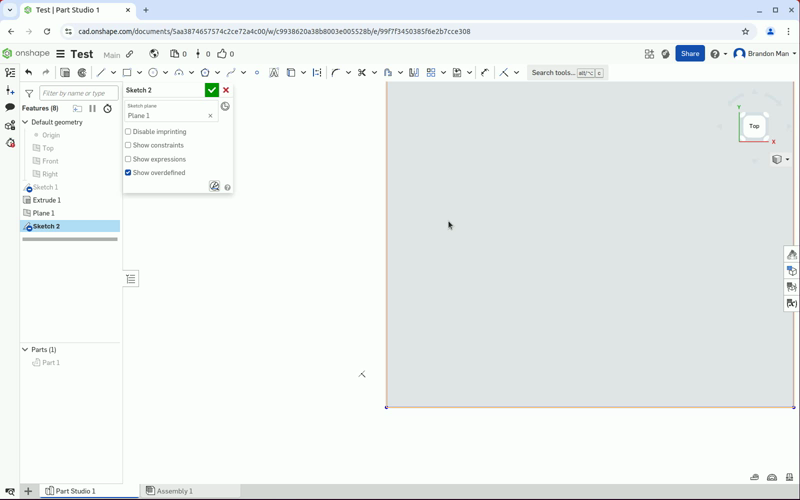
scroll(-6)
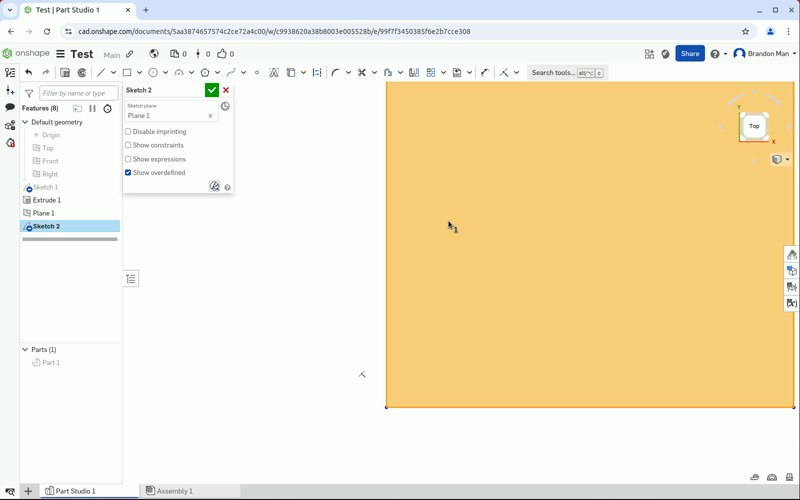
scroll(-6)
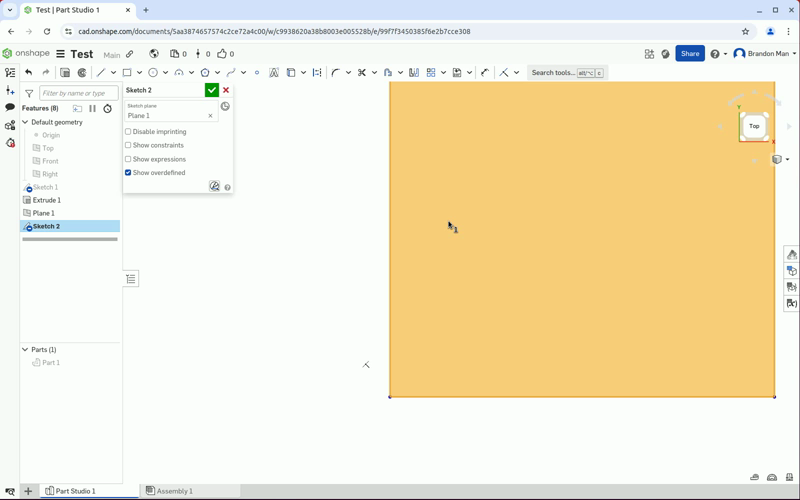
scroll(-6)
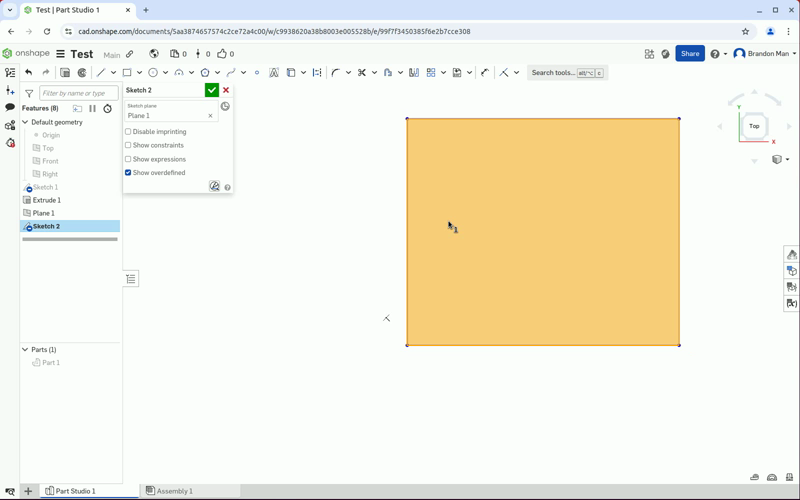
scroll(-6)
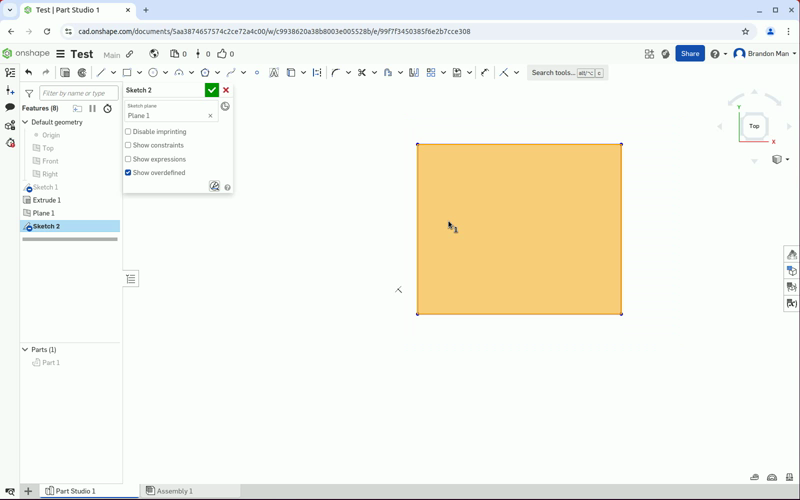
scroll(-6)
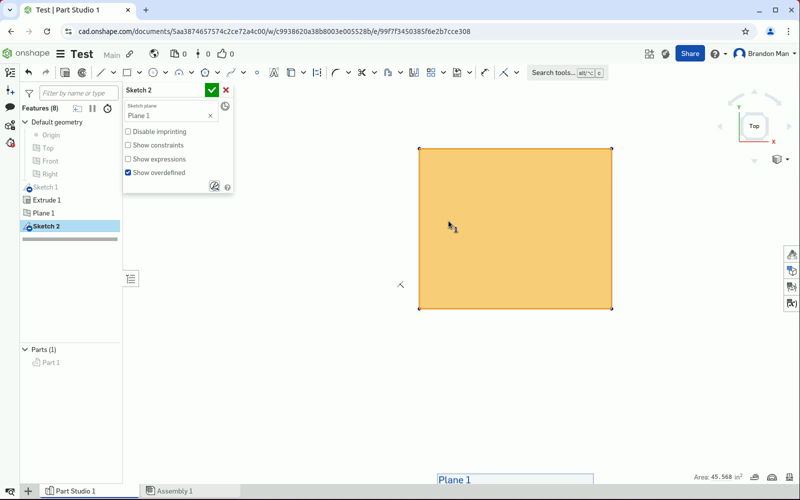
scroll(-6)
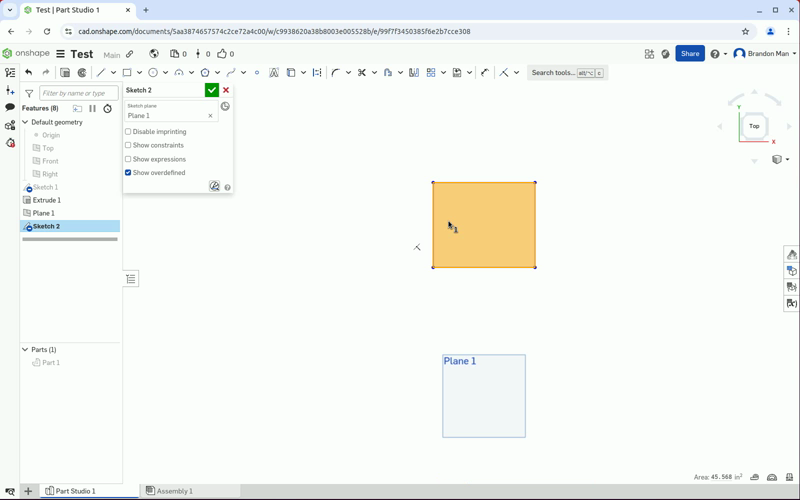
scroll(-6)
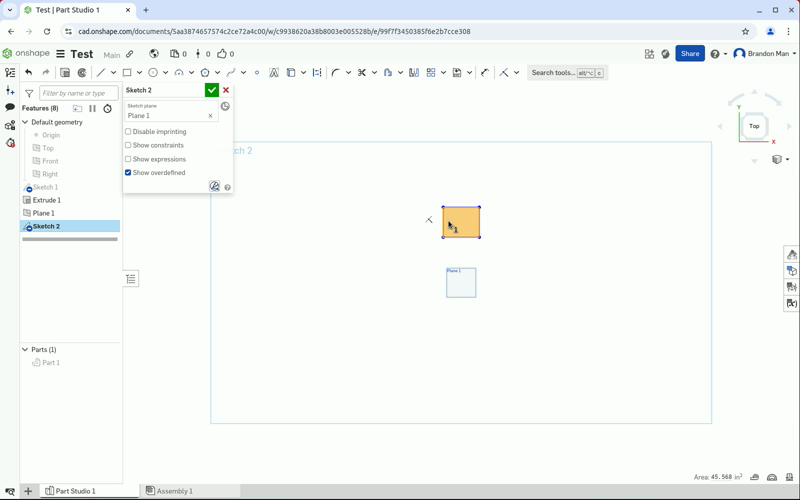
mouse_move(73, 352)
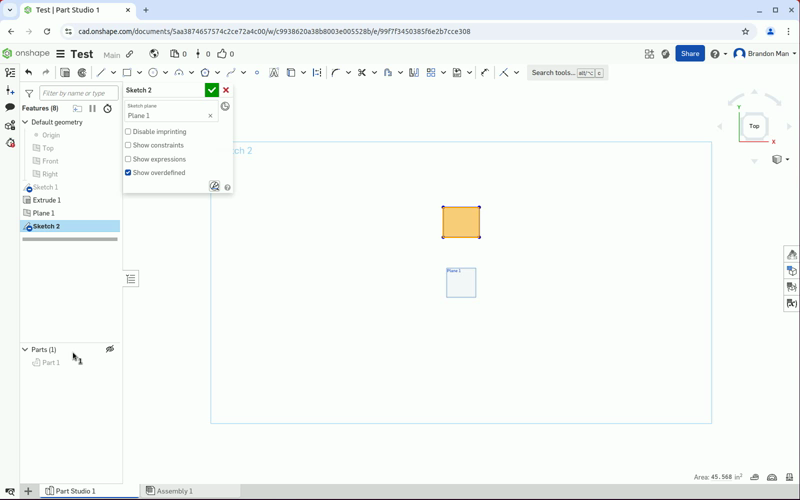
key(shift+y)
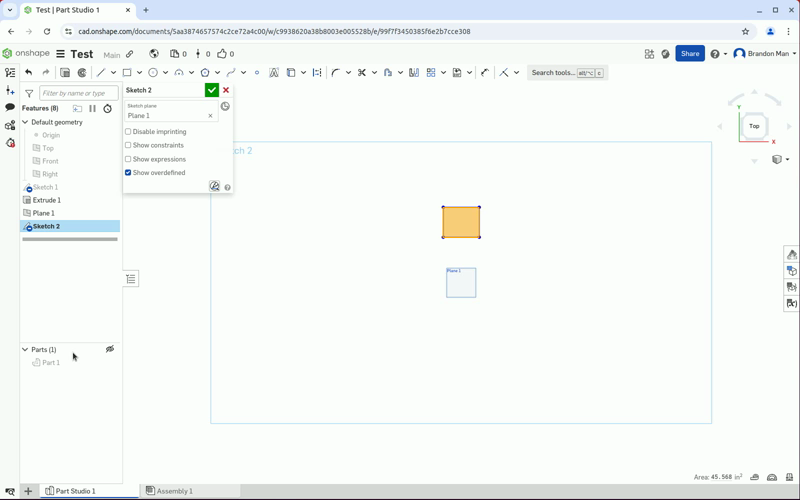
key(shift+e)
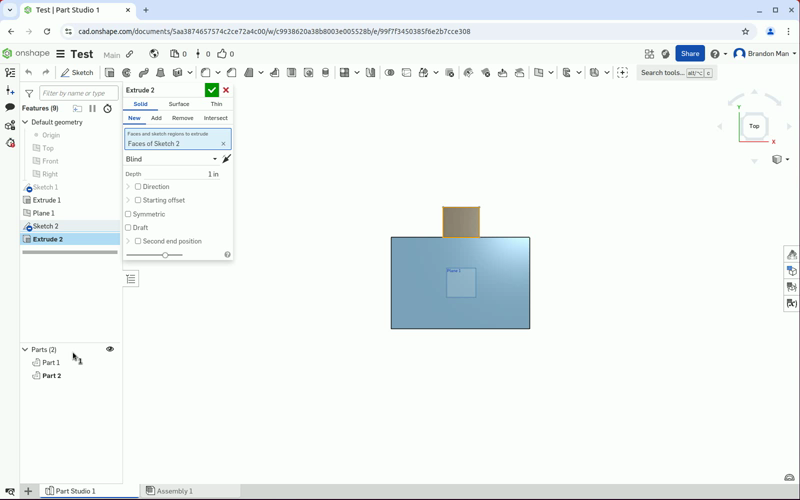
mouse_move(143, 106)
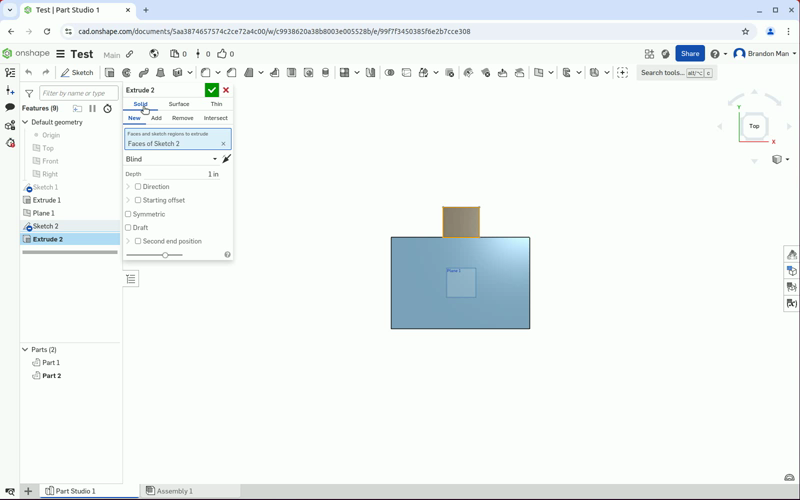
click(143, 106)
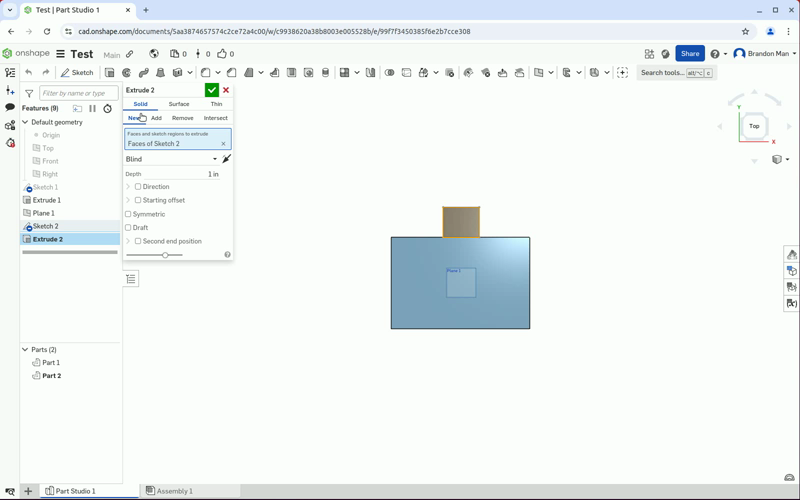
mouse_move(137, 120)
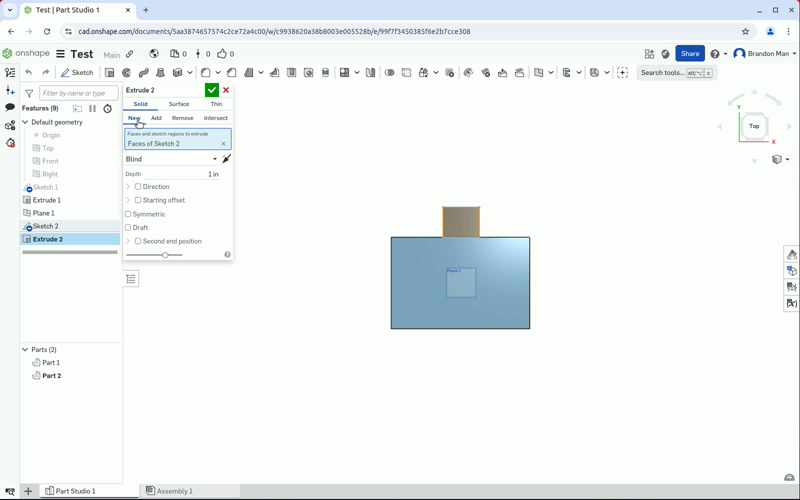
click(137, 120)
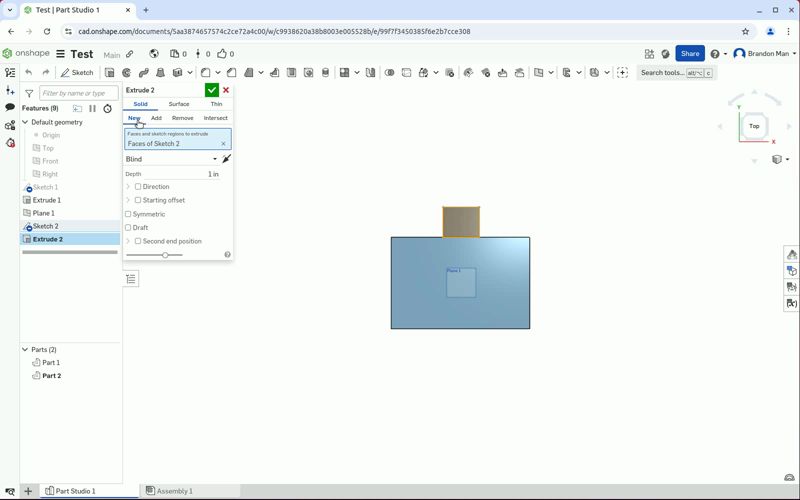
key(tab, 4)
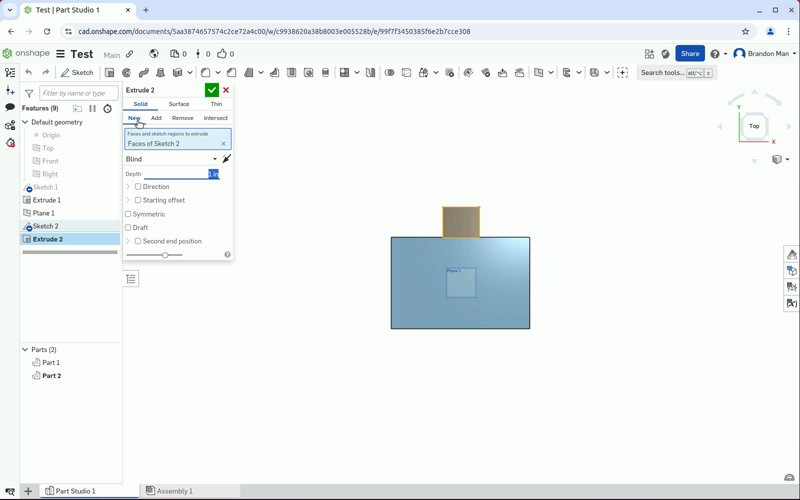
text(0.481)
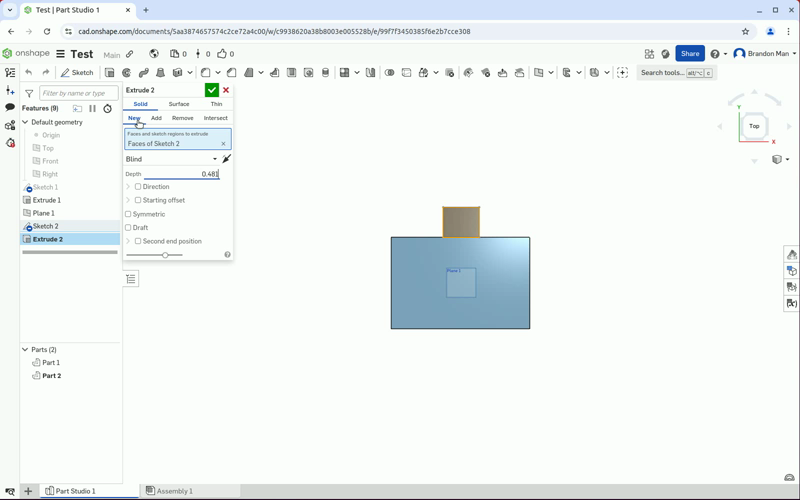
key(enter)
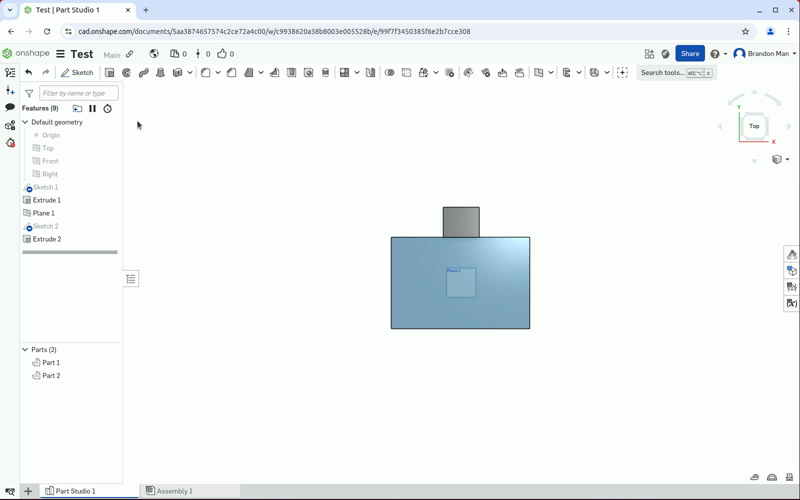
key(shift+h)
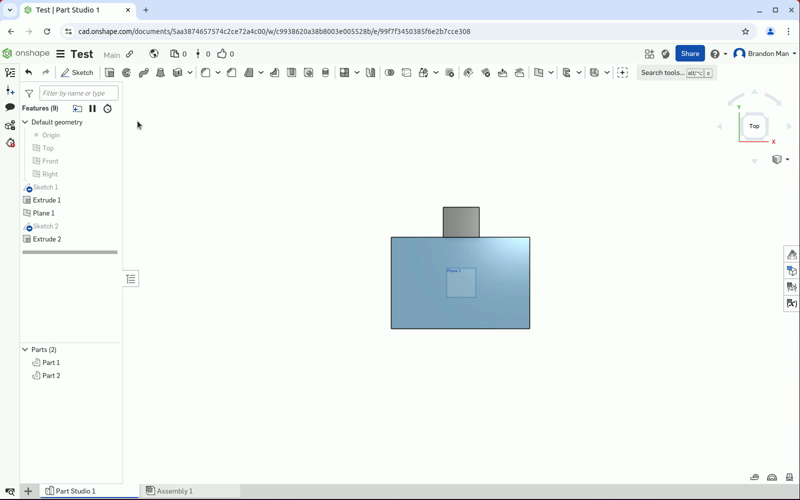
key(shift+h)
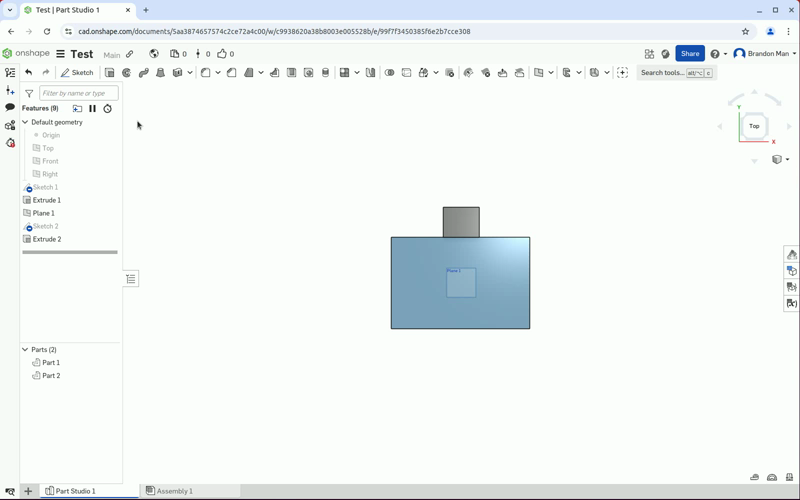
mouse_move(73, 189)
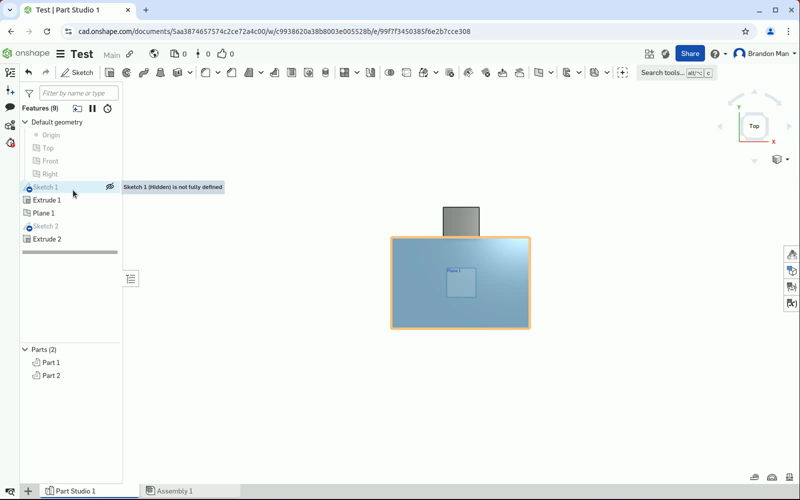
click(73, 189)
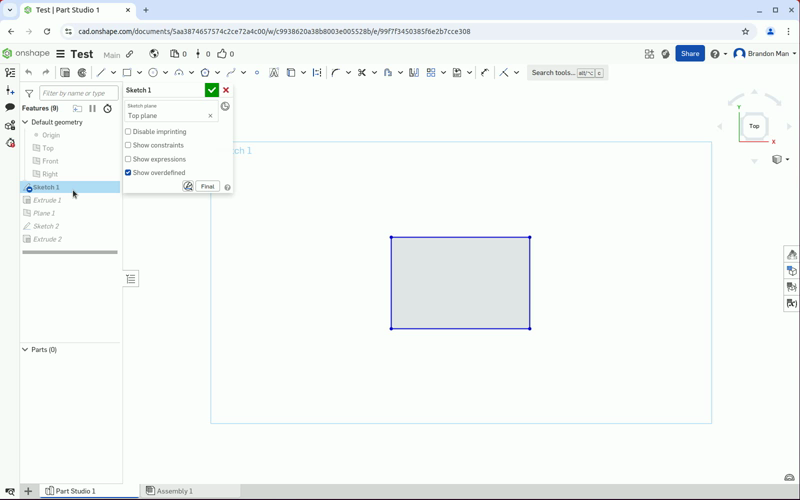
mouse_move(229, 92)
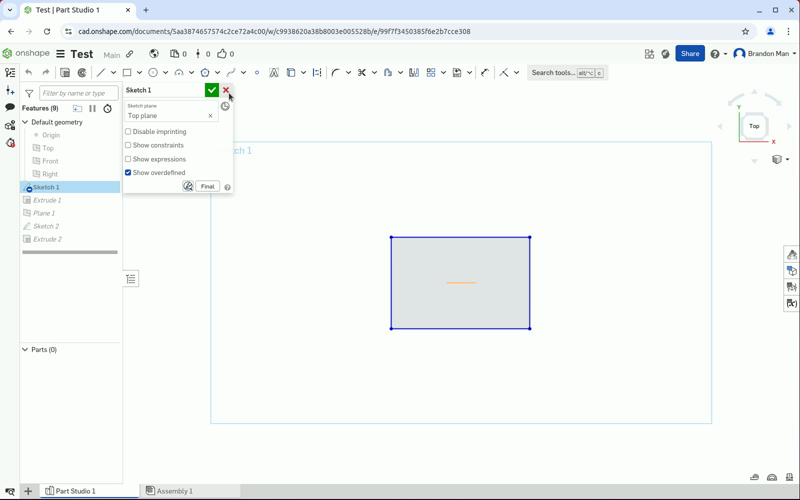
click(229, 92)
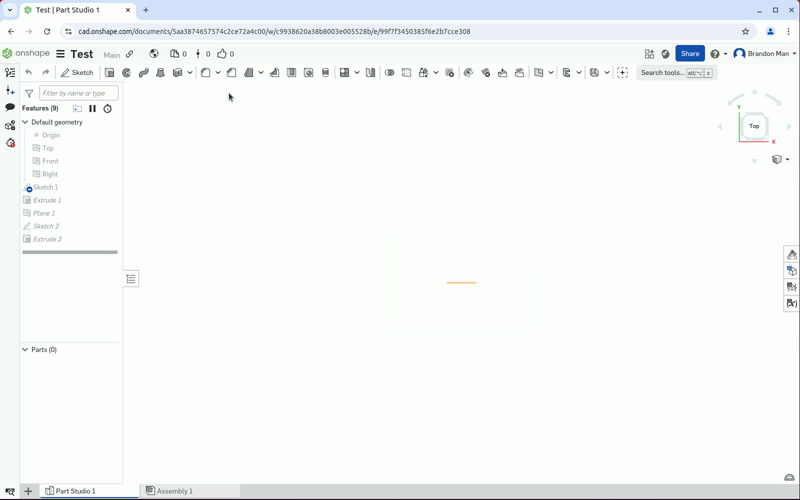
key(shift+s)
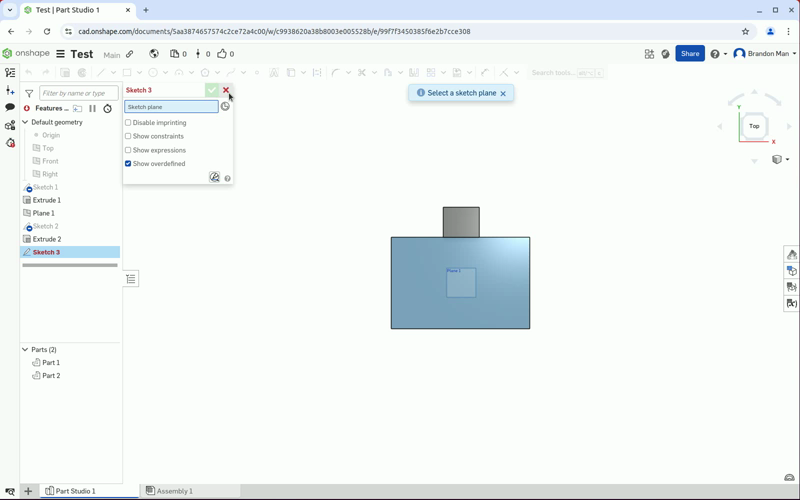
mouse_move(73, 215)
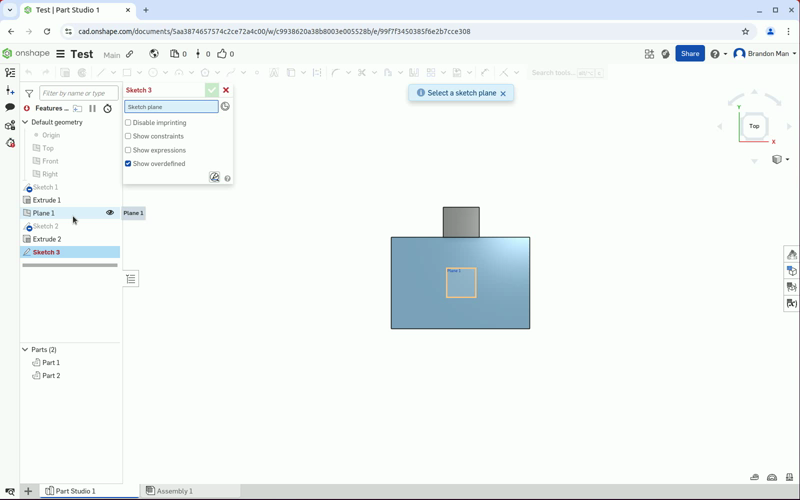
click(73, 215)
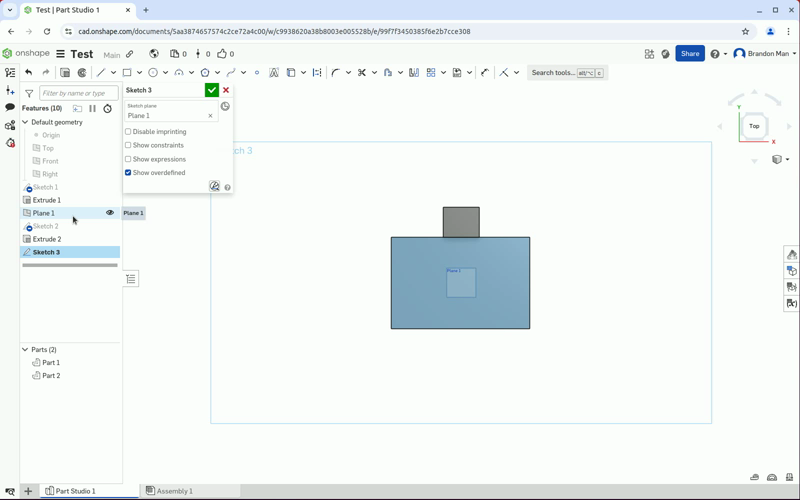
mouse_move(73, 352)
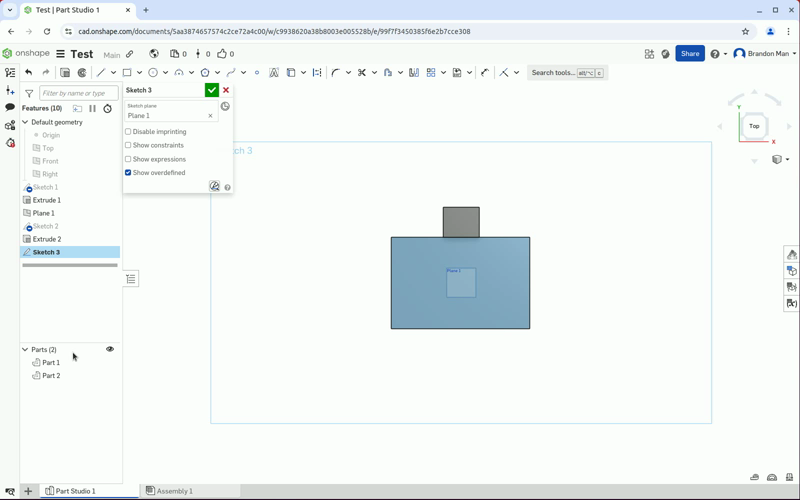
key(y)
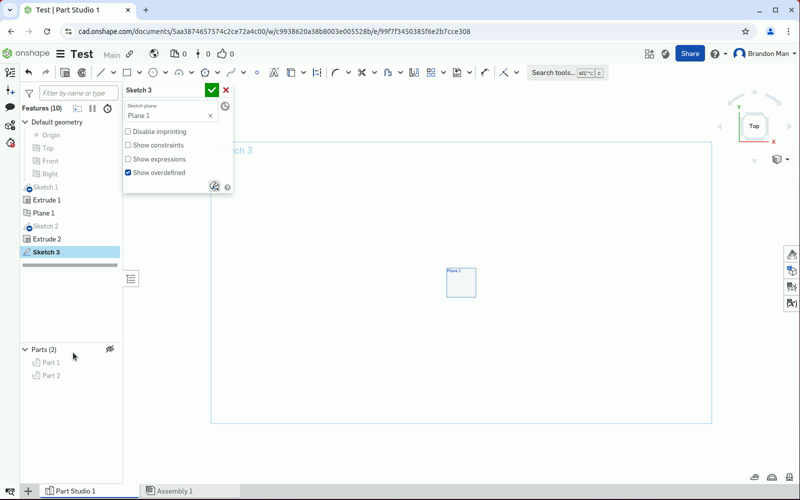
key(l)
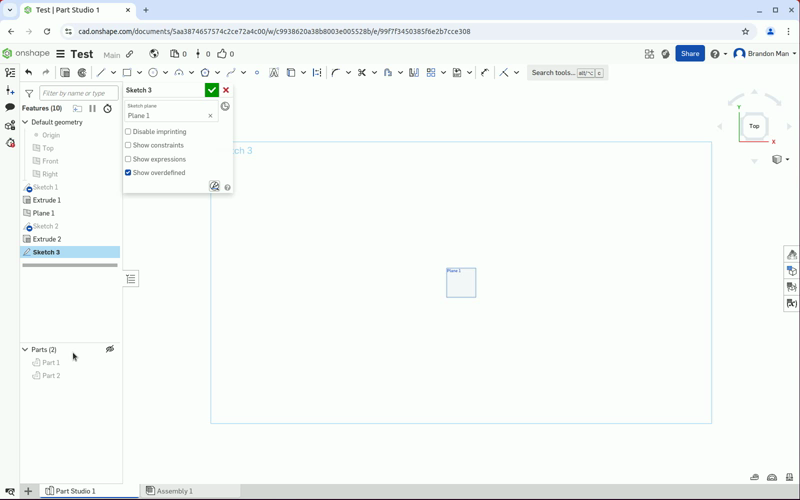
key_down(shift)
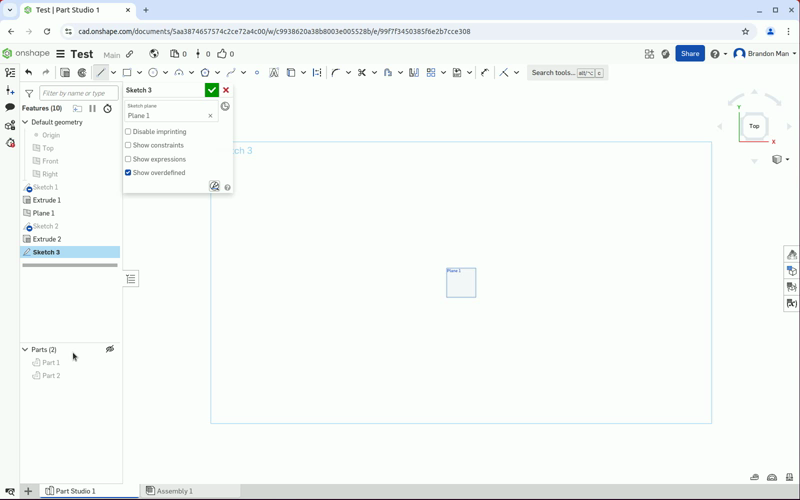
mouse_move(443, 254)
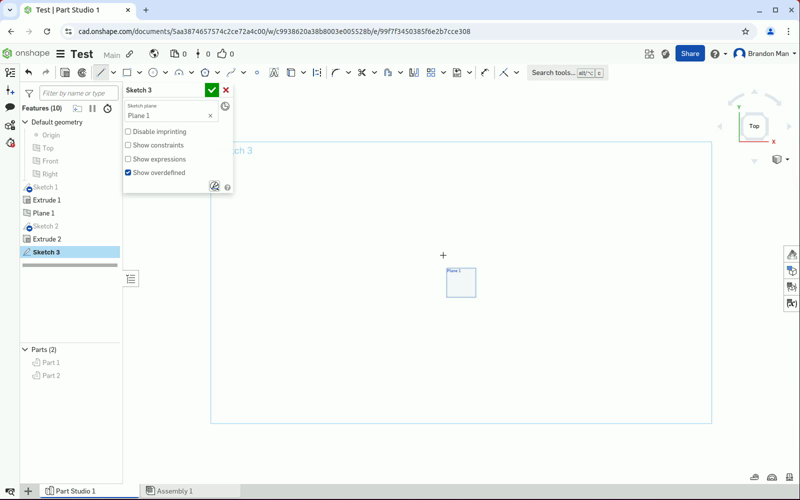
click(443, 254)
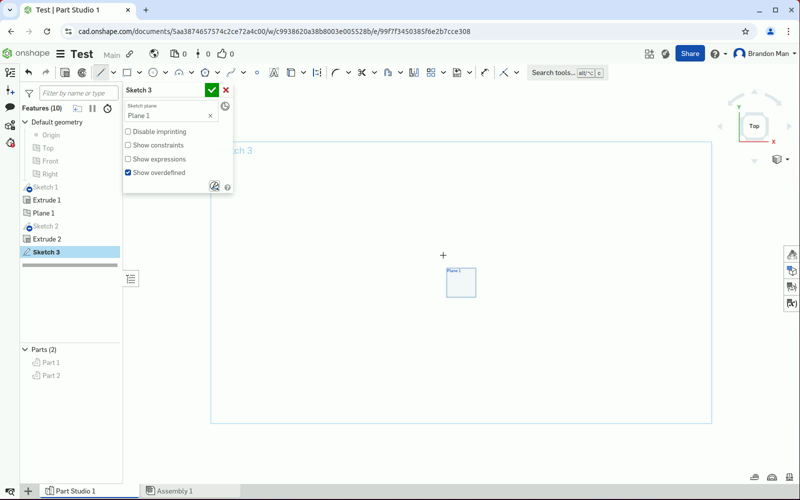
key_up(shift)
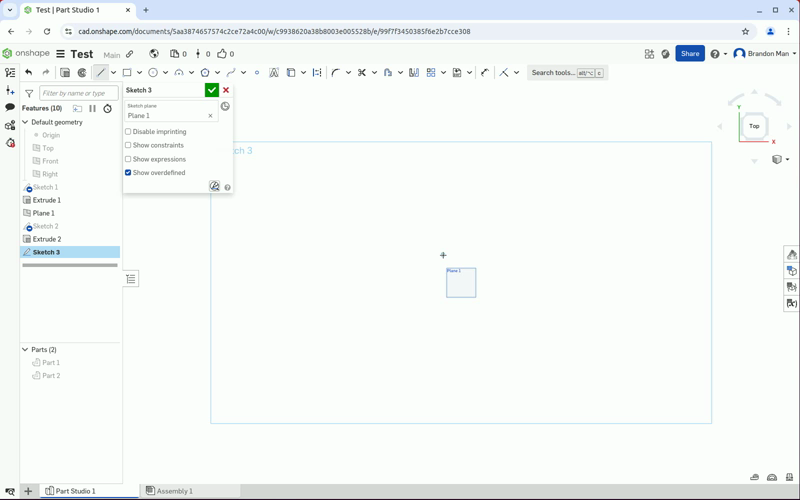
key_down(shift)
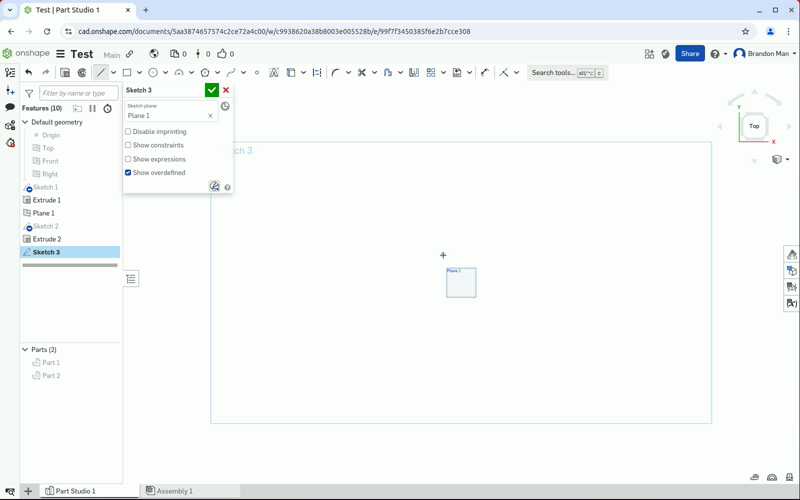
mouse_move(473, 254)
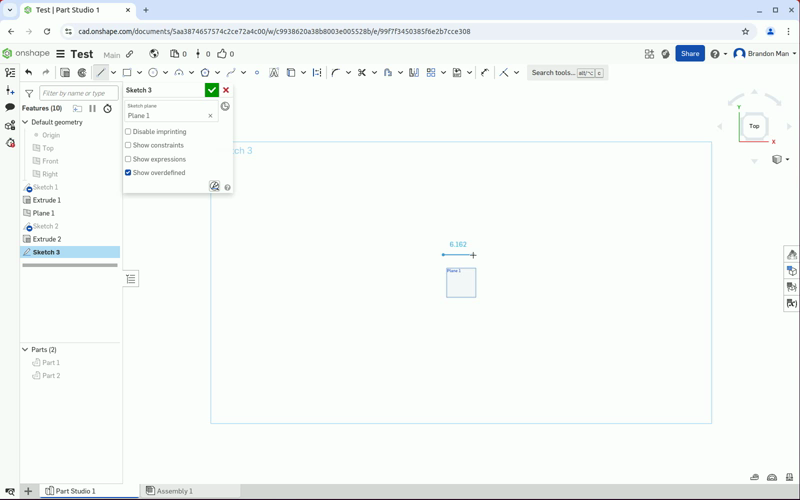
mouse_move(479, 254)
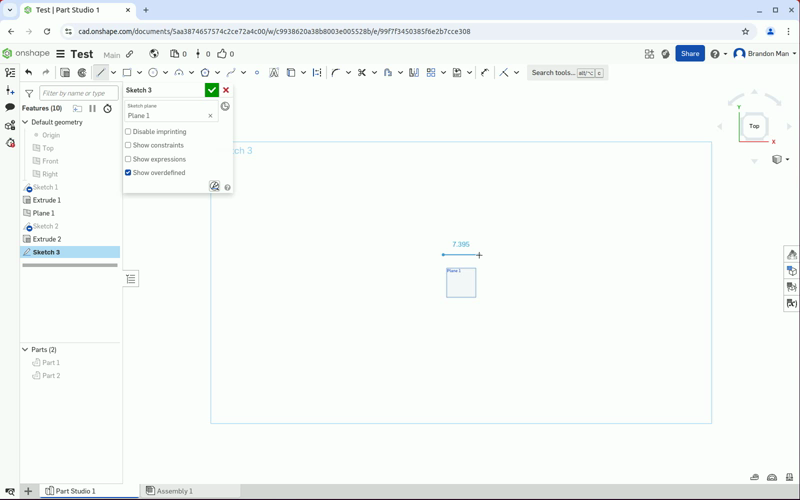
click(479, 254)
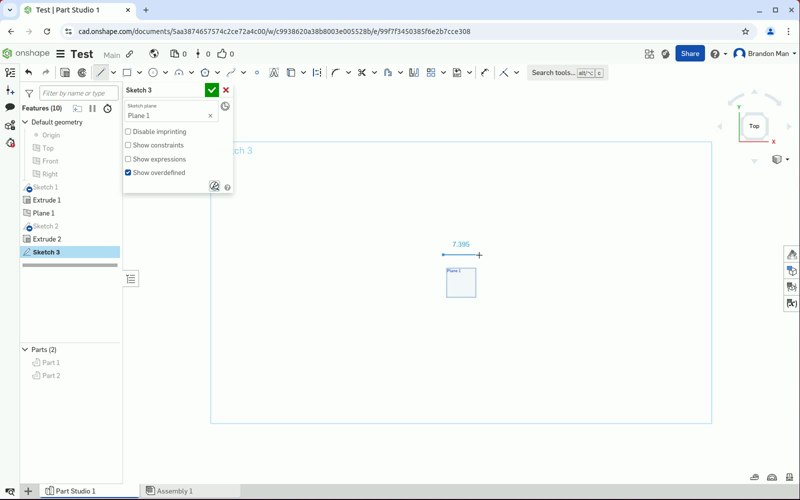
key_up(shift)
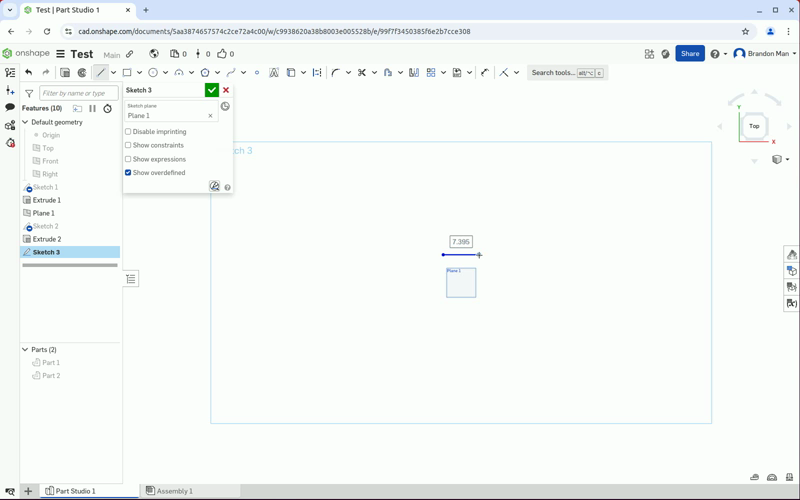
key_down(shift)
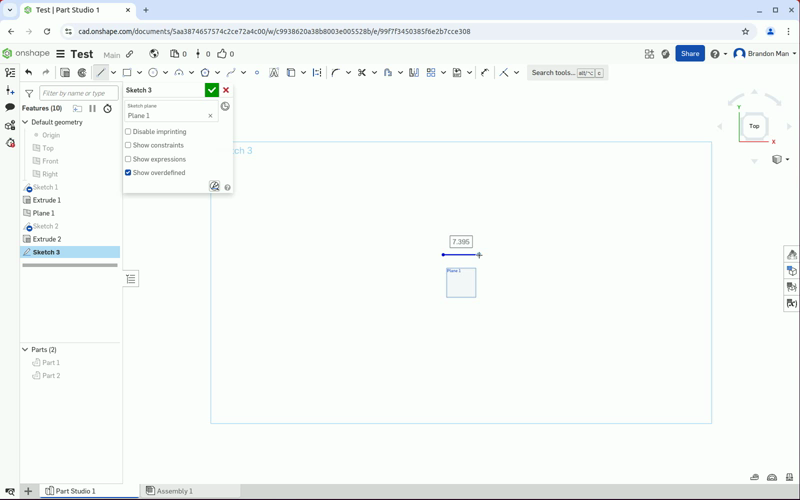
mouse_move(509, 254)
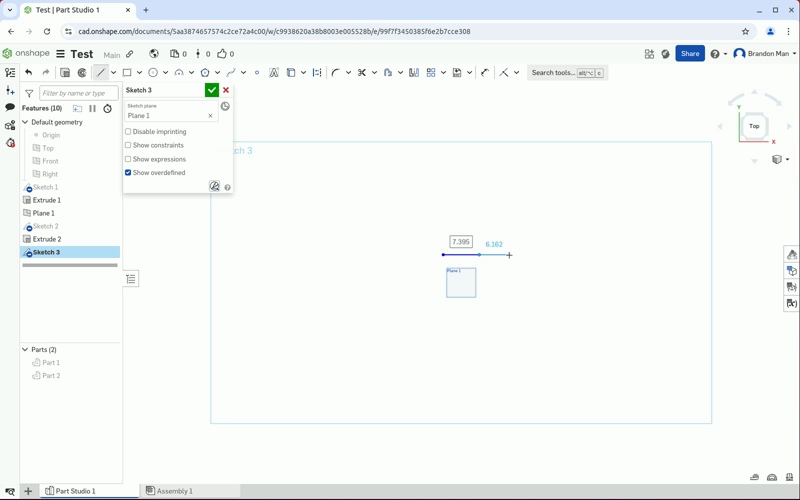
mouse_move(479, 236)
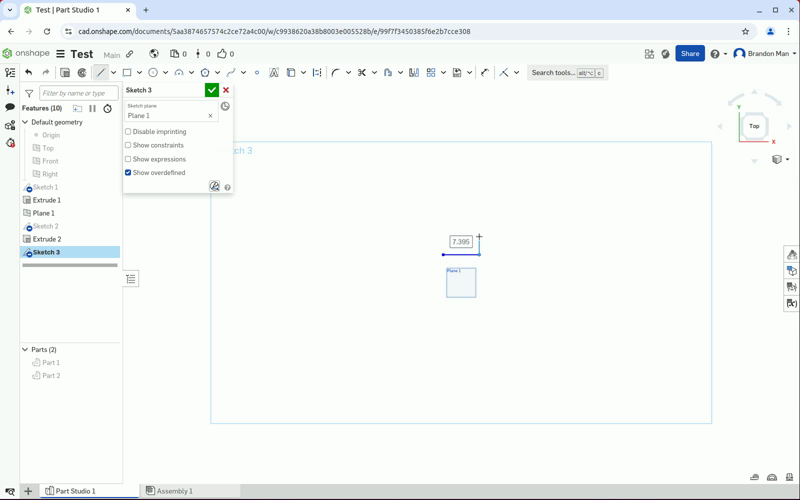
click(479, 236)
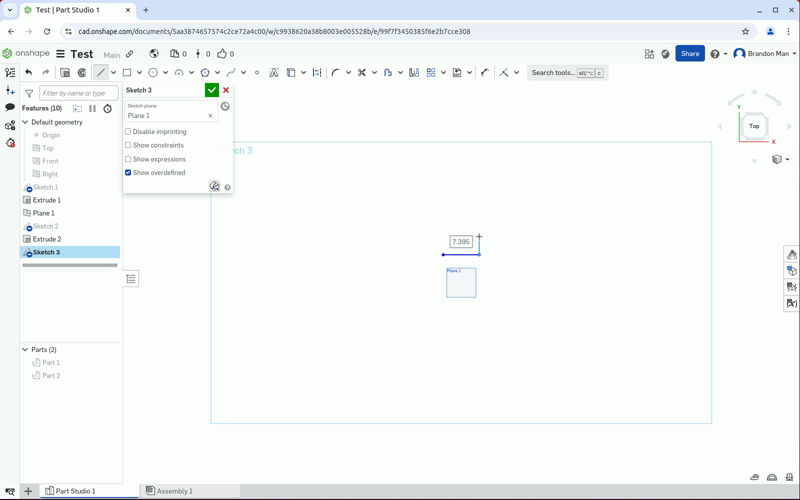
key_up(shift)
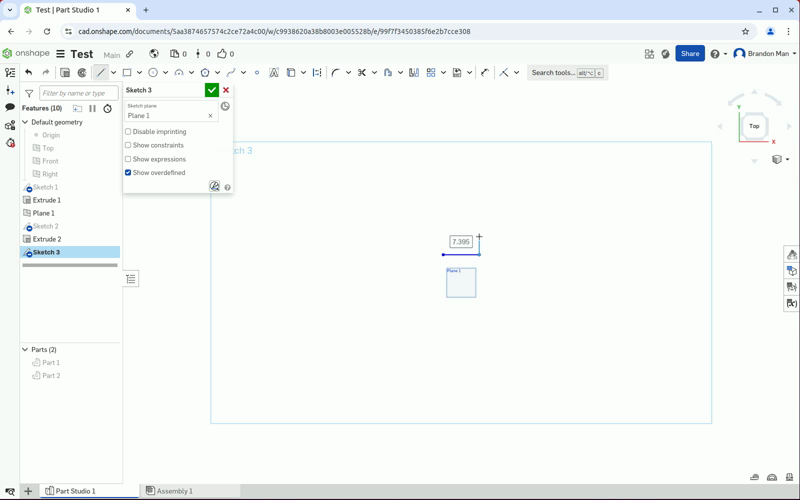
key_down(shift)
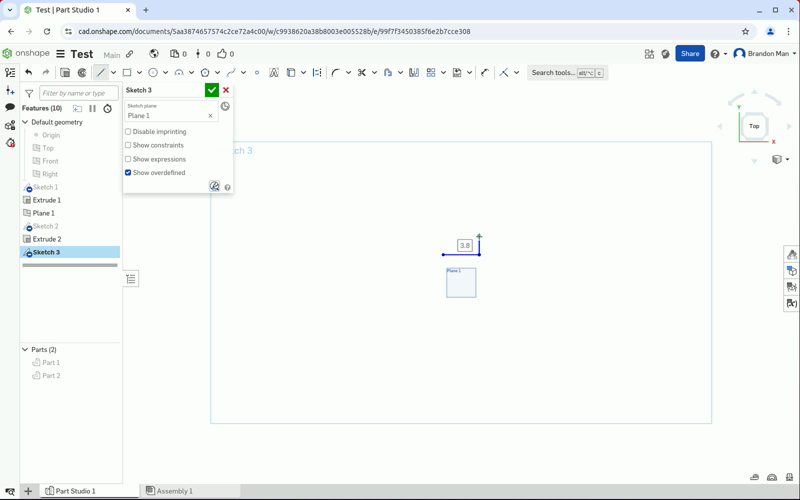
mouse_move(509, 236)
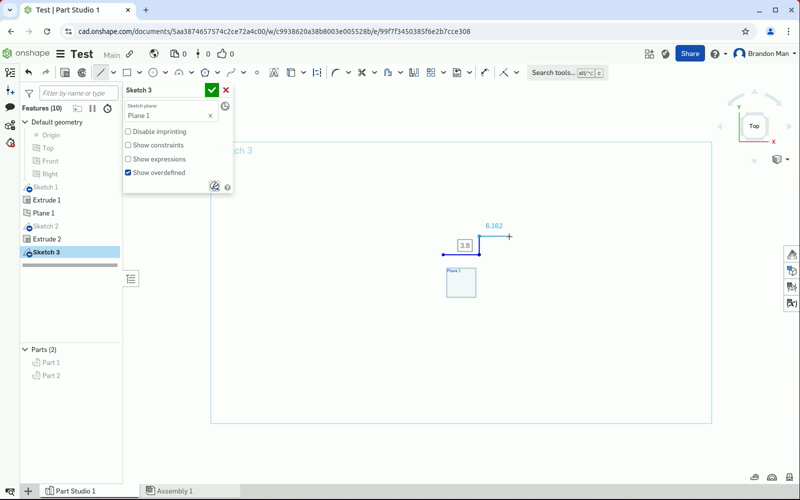
mouse_move(443, 236)
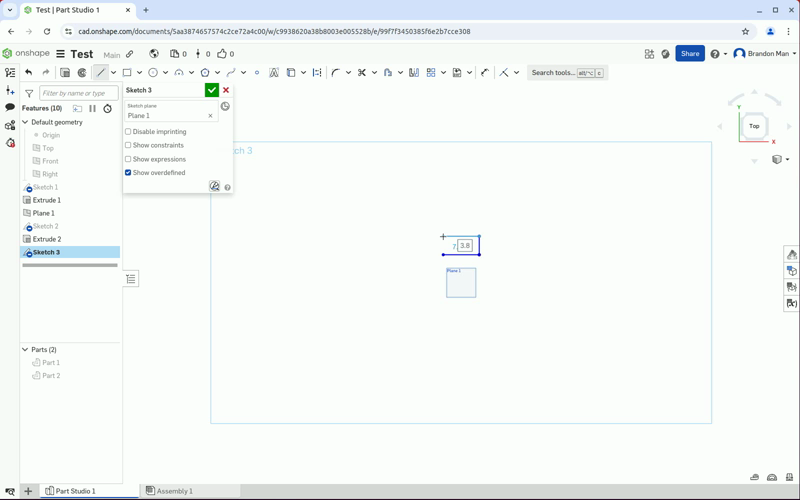
click(443, 236)
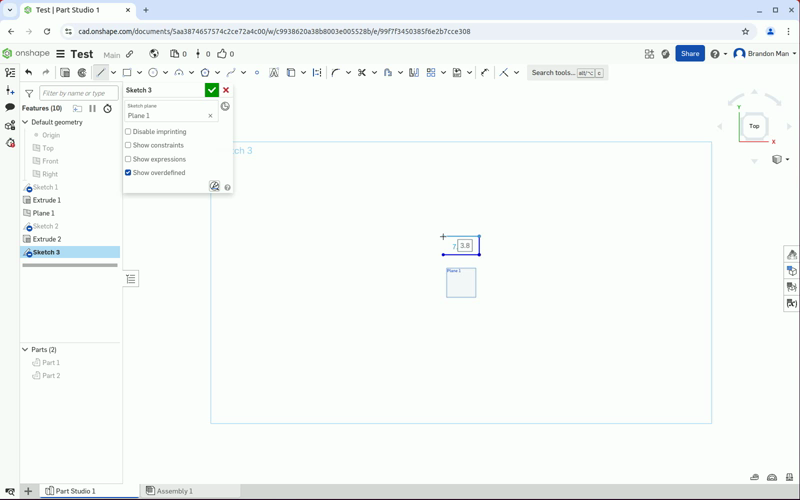
key_up(shift)
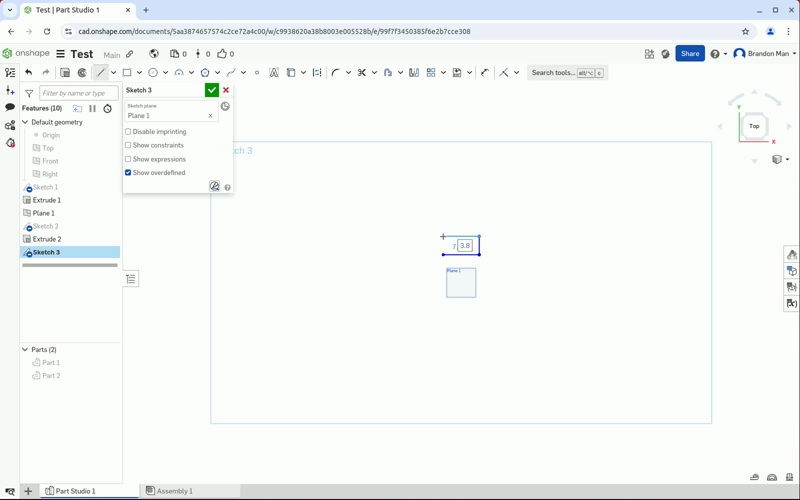
mouse_move(473, 236)
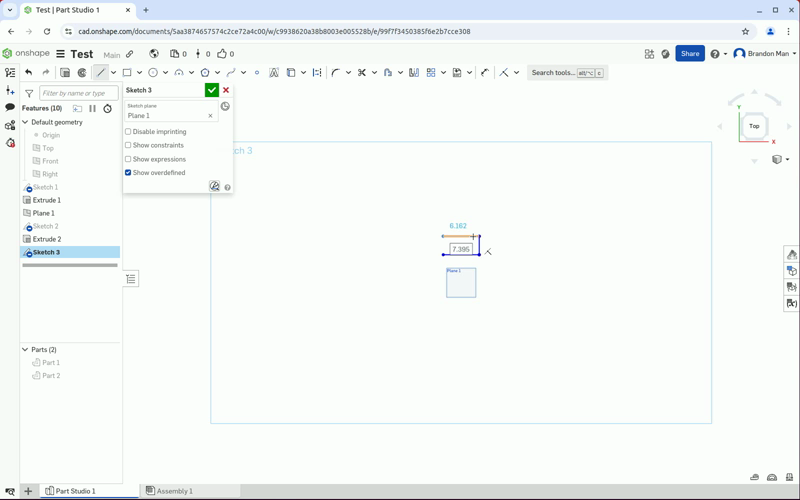
key_down(shift)
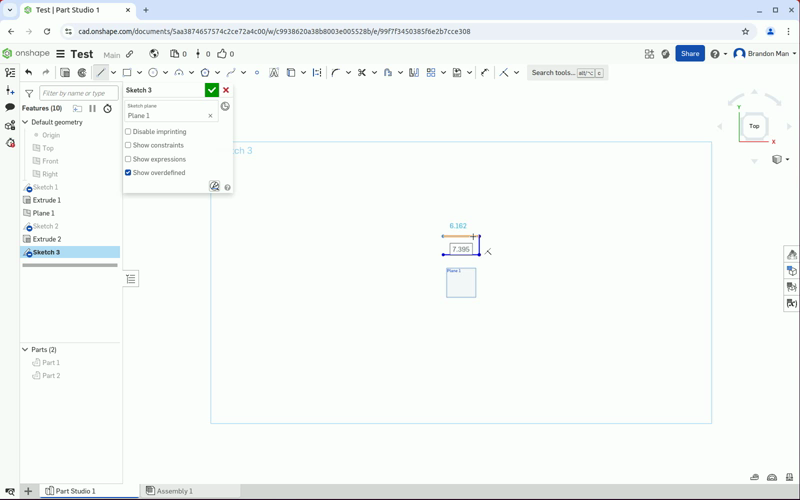
mouse_move(443, 254)
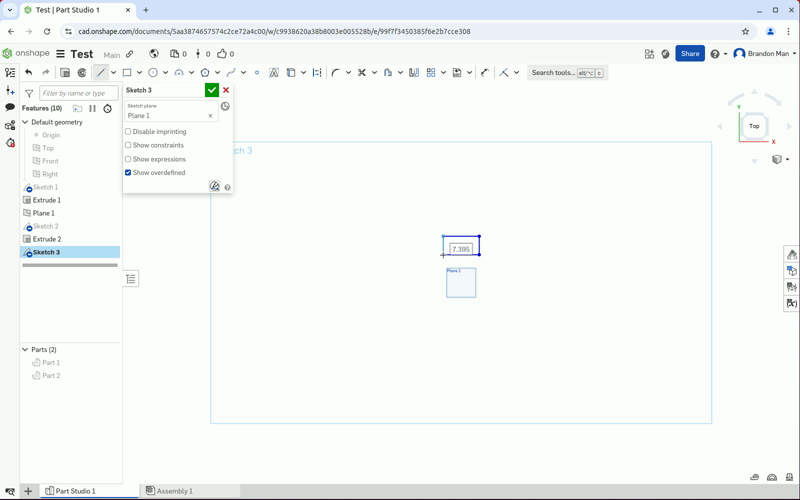
key_up(shift)
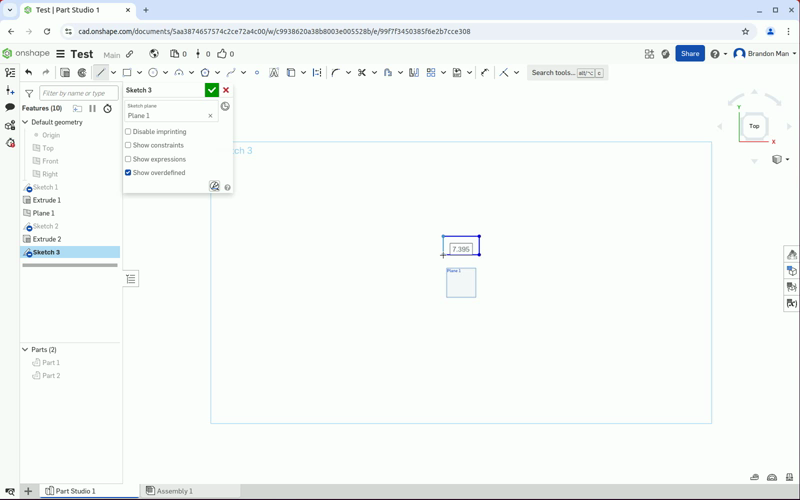
click(443, 254)
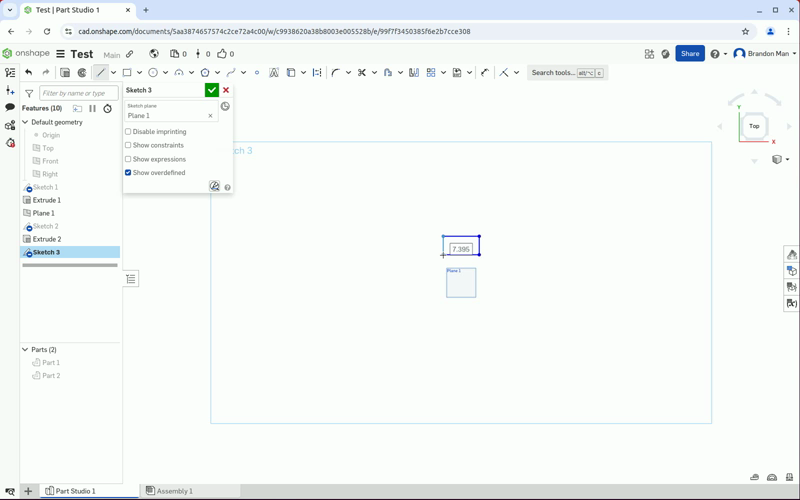
key(esc)
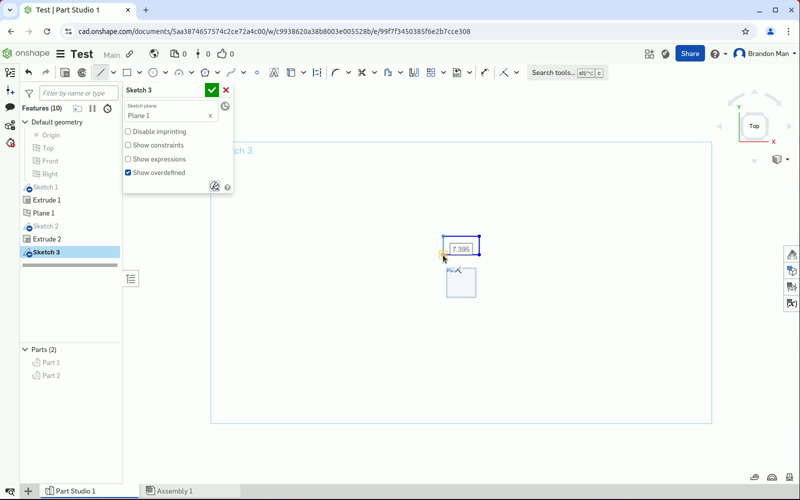
mouse_move(463, 252)
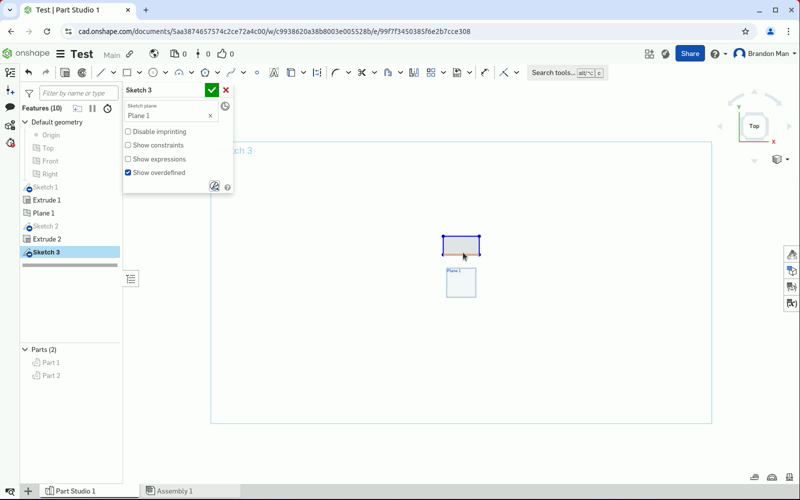
scroll(6)
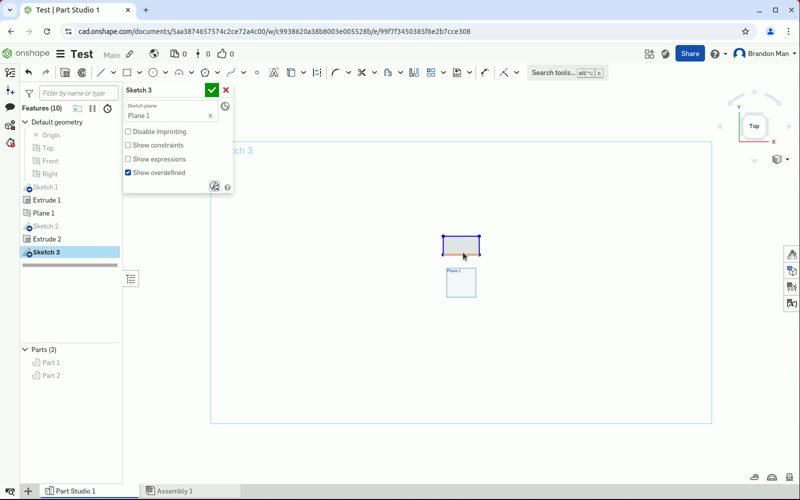
scroll(6)
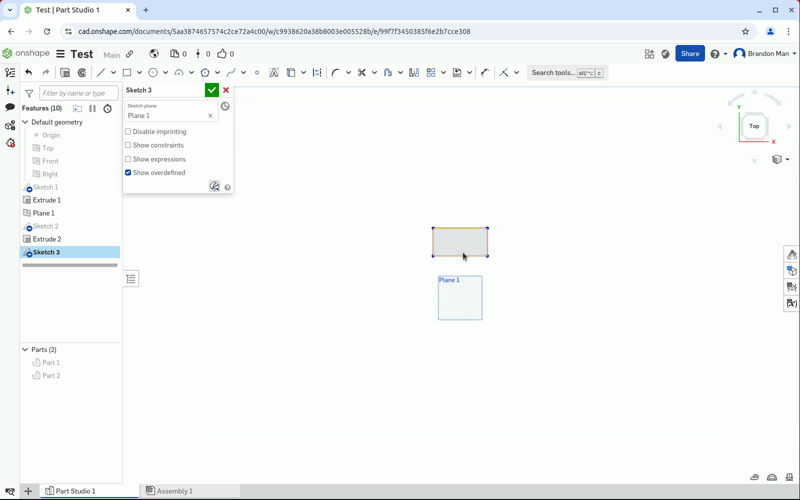
scroll(6)
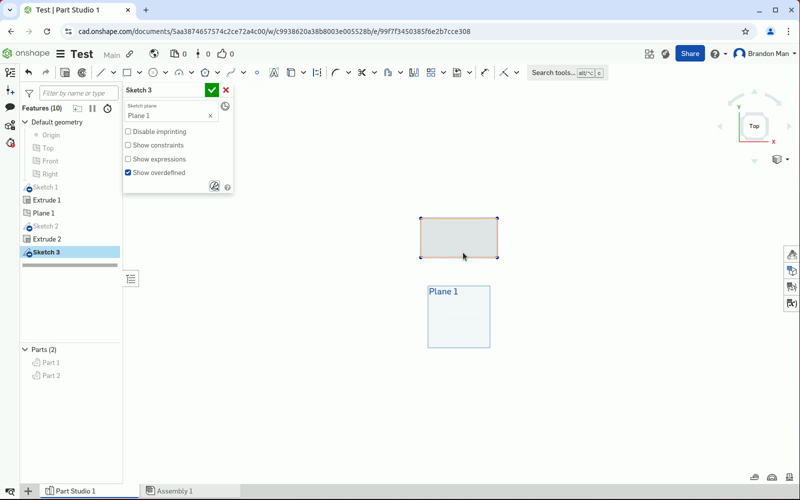
scroll(6)
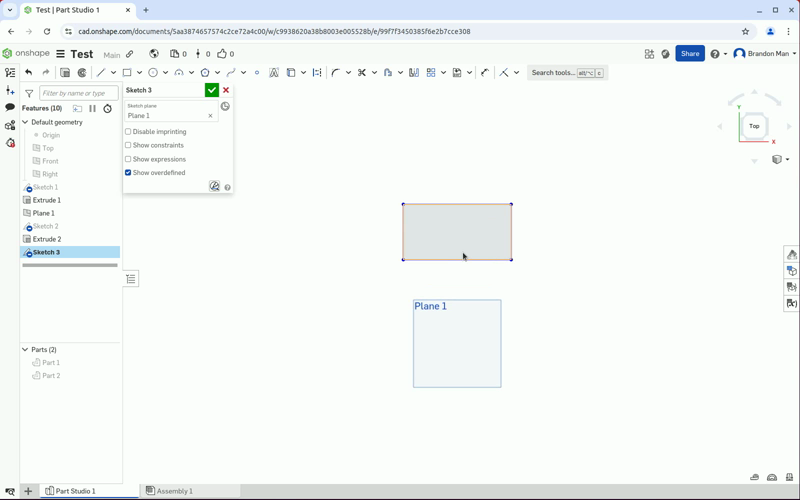
scroll(6)
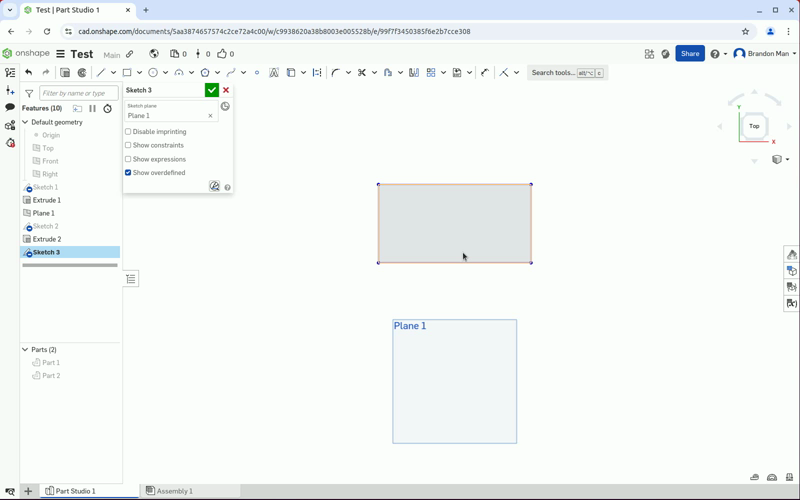
scroll(6)
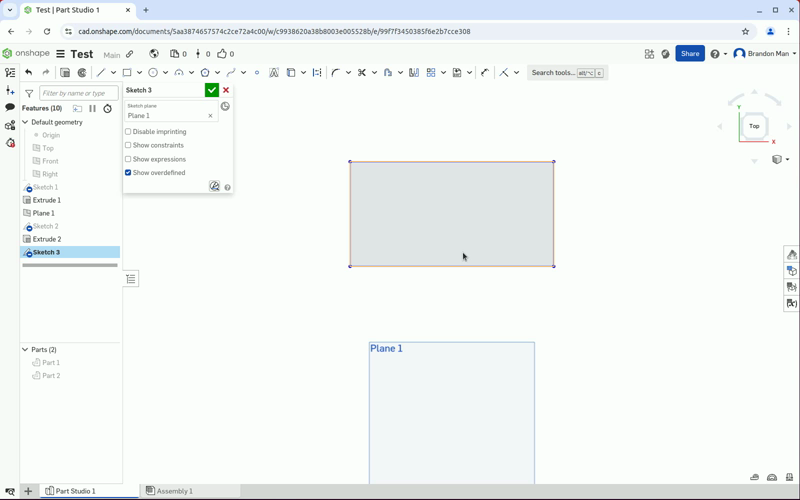
scroll(6)
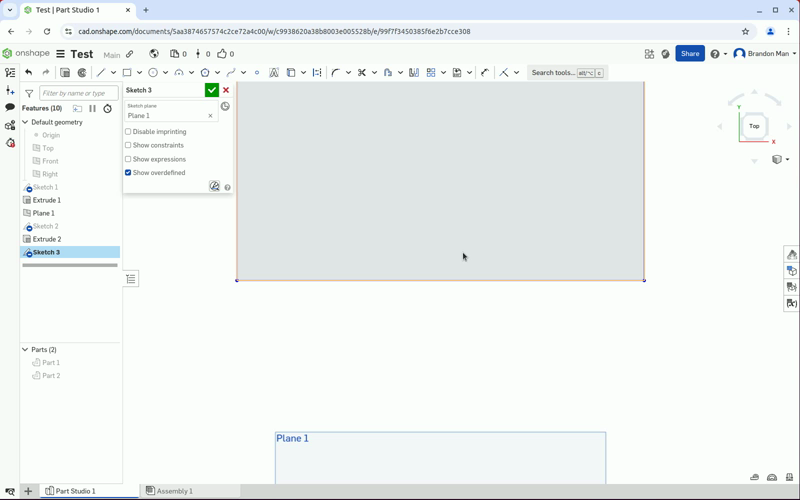
click(463, 252)
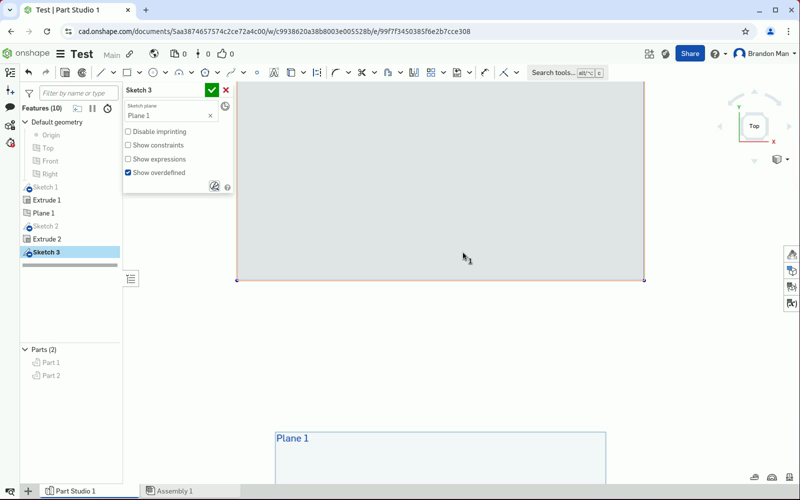
scroll(-6)
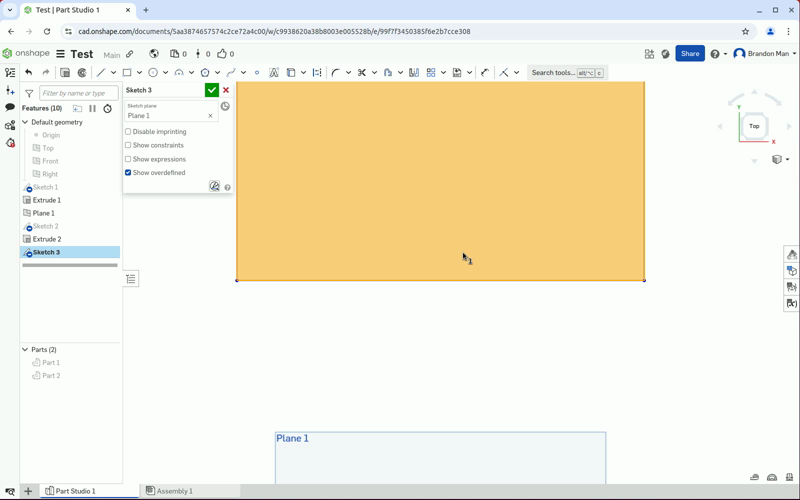
scroll(-6)
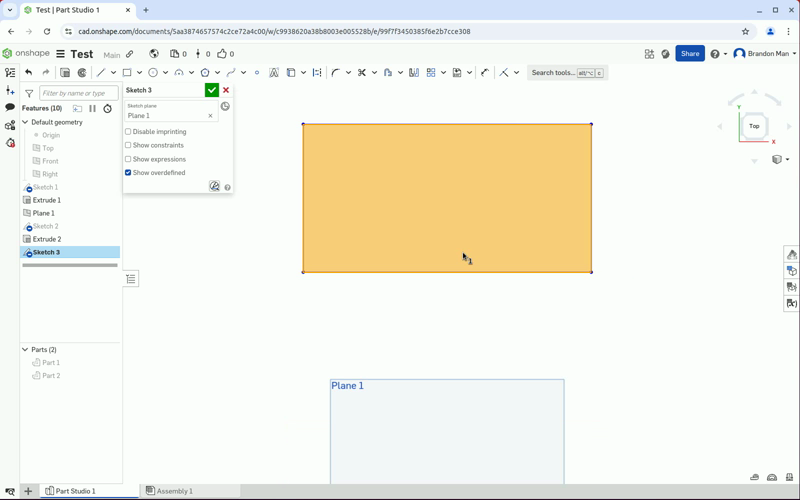
scroll(-6)
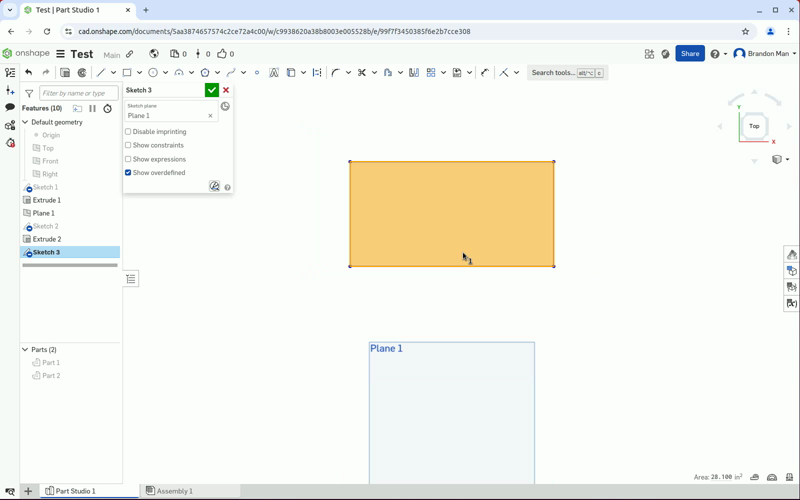
scroll(-6)
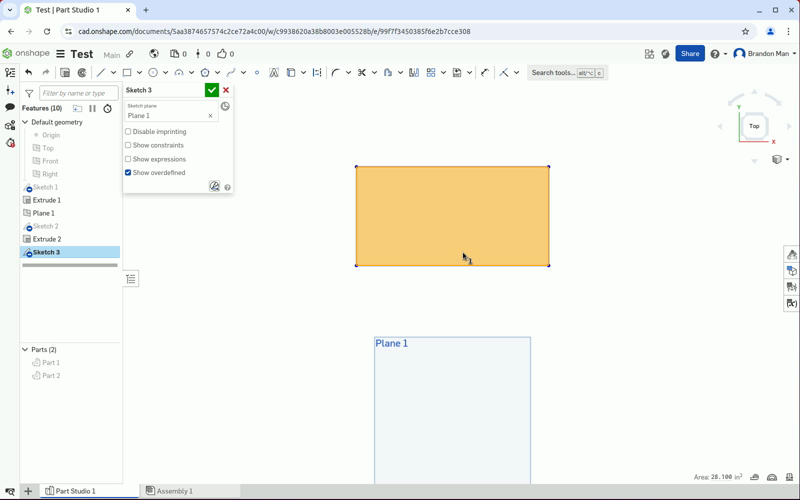
scroll(-6)
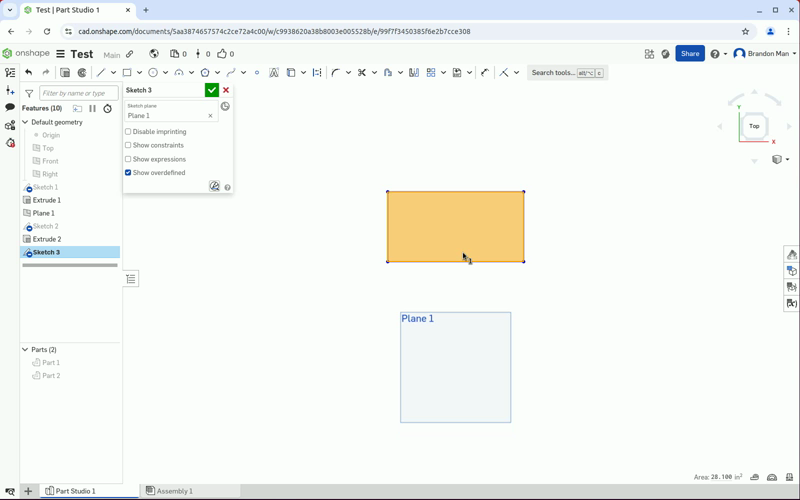
scroll(-6)
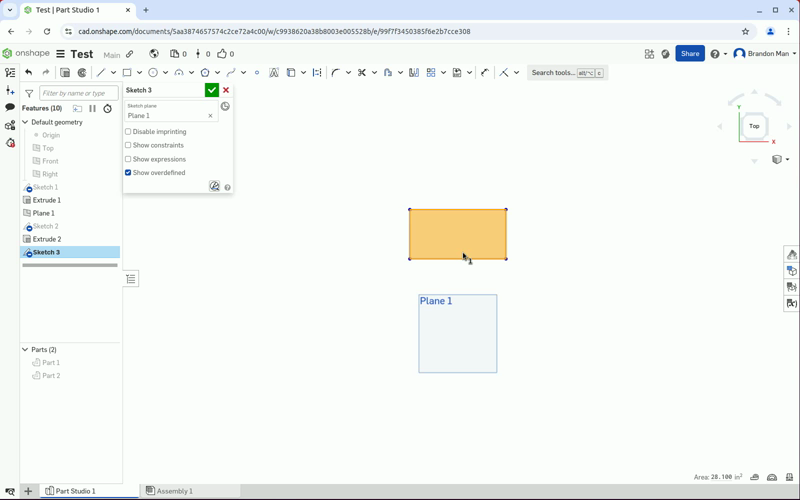
scroll(-6)
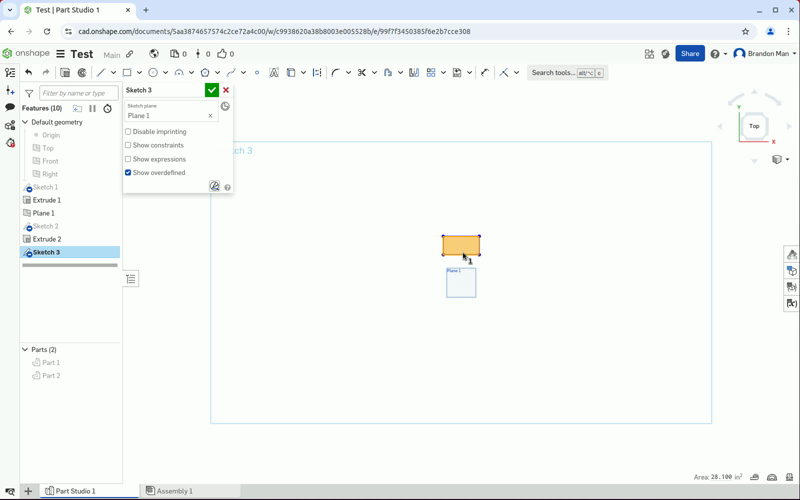
mouse_move(73, 352)
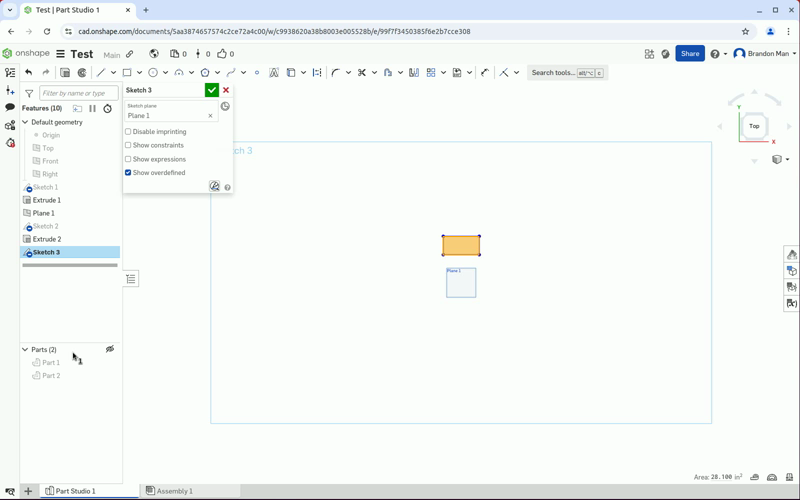
key(shift+y)
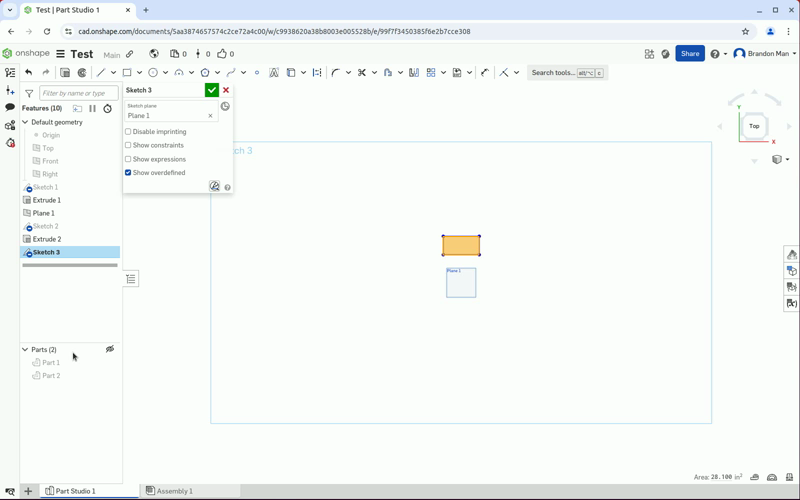
key(shift+e)
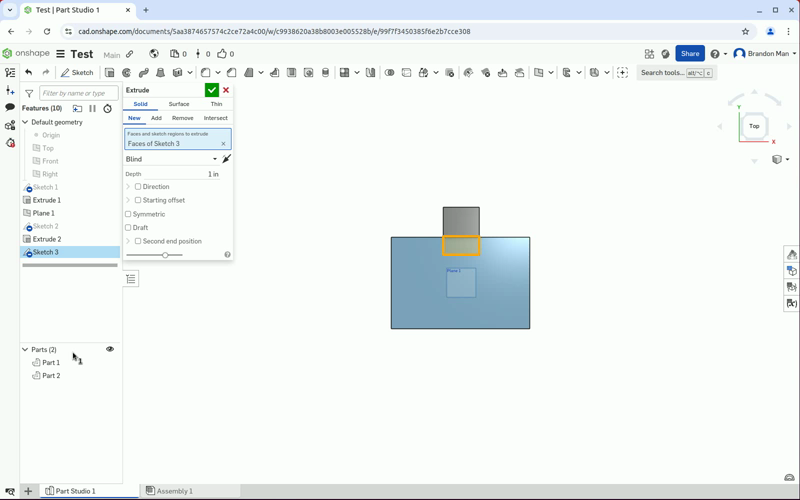
mouse_move(143, 106)
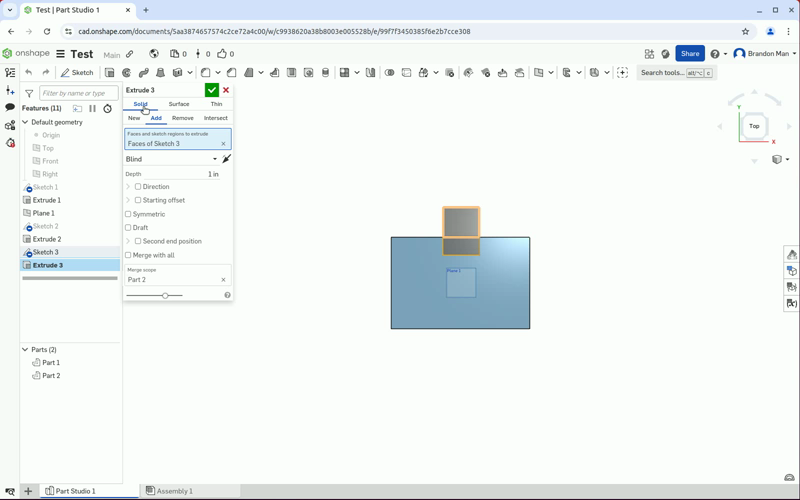
click(143, 106)
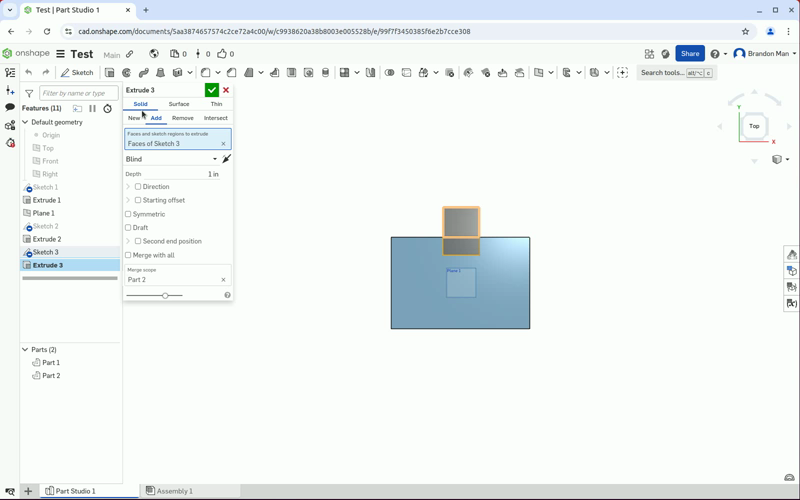
mouse_move(137, 120)
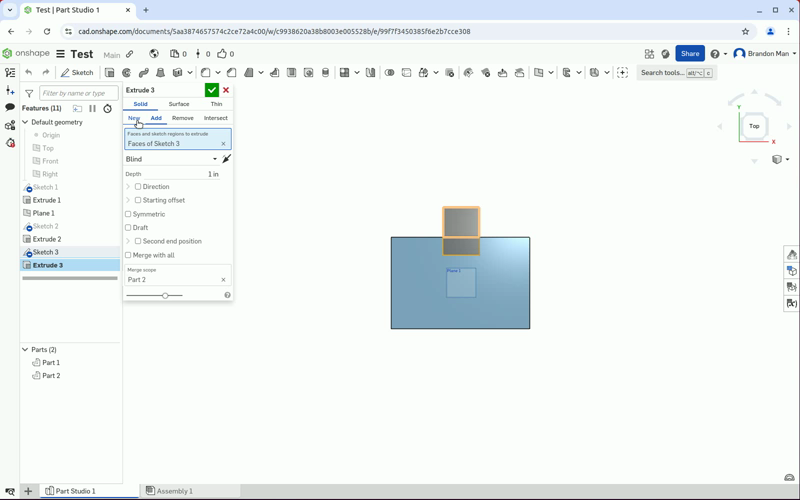
click(137, 120)
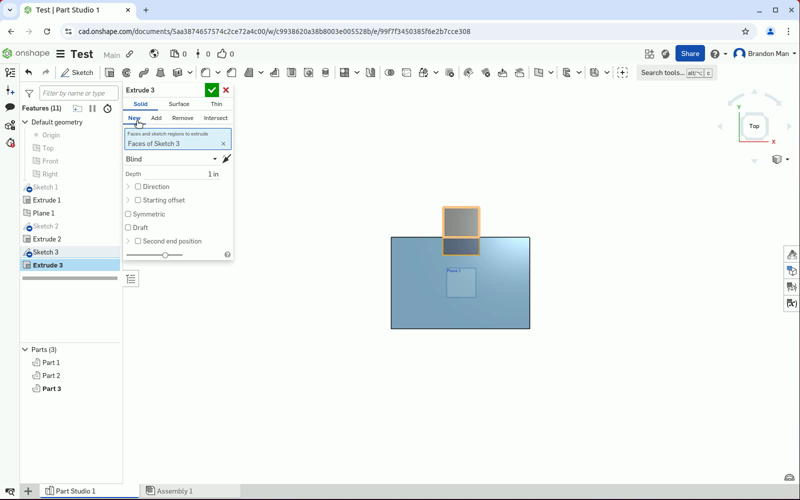
key(tab, 4)
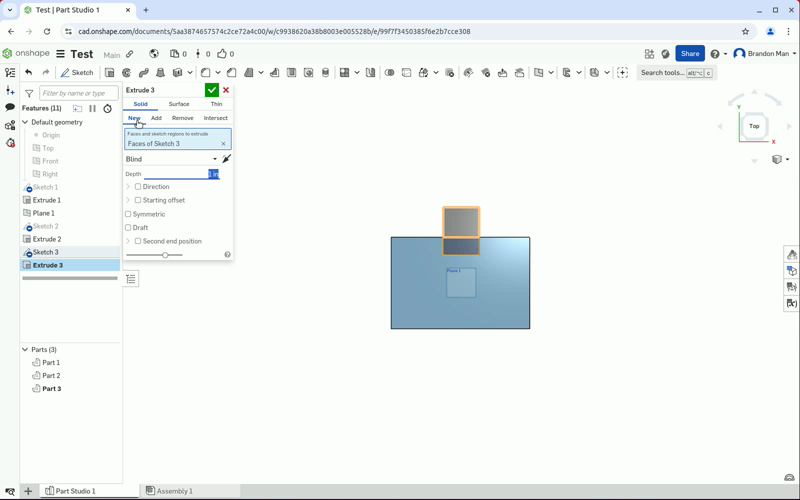
text(0.481)
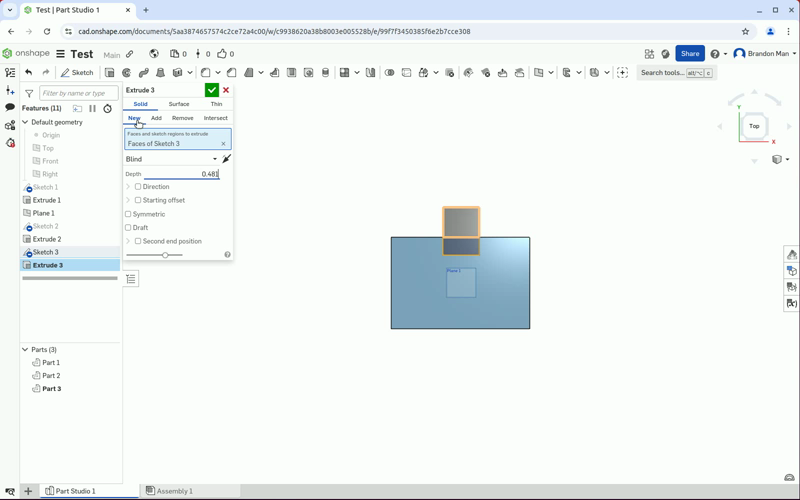
key(enter)
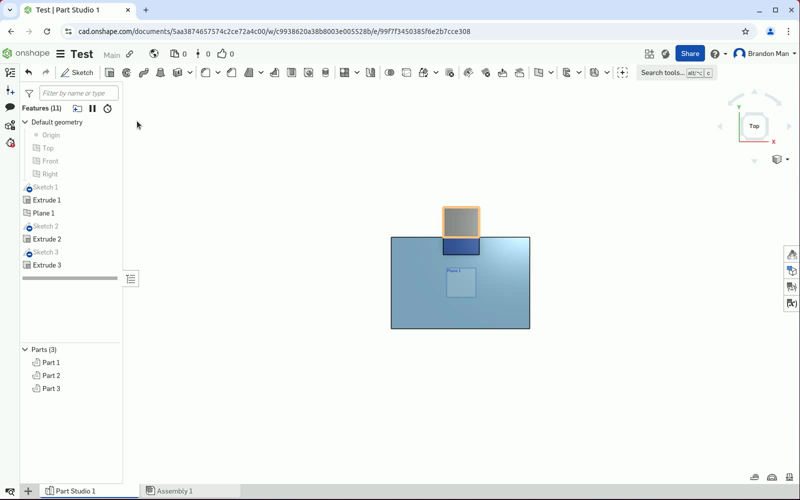
key(shift+h)
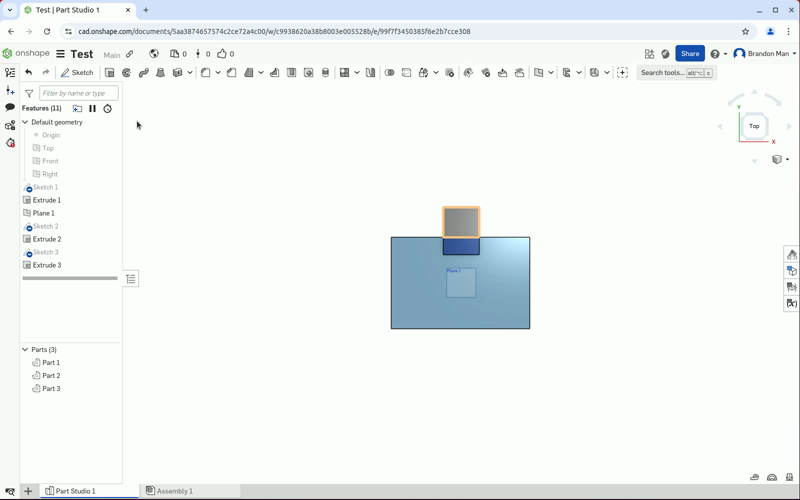
key(shift+h)
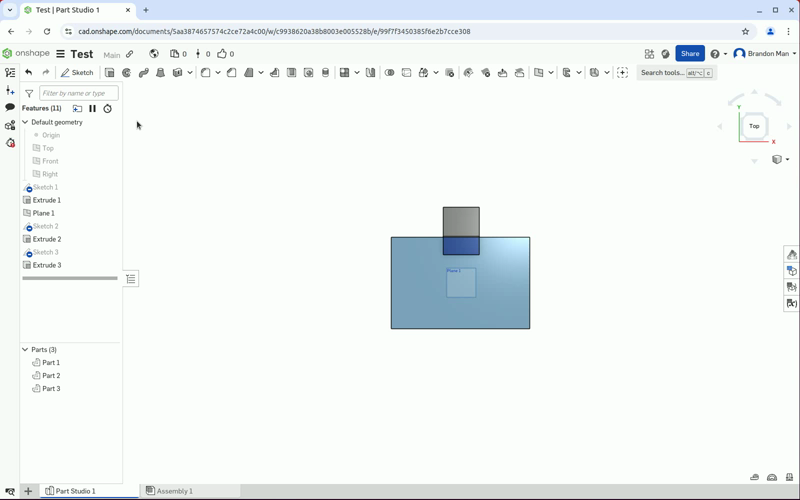
mouse_move(73, 189)
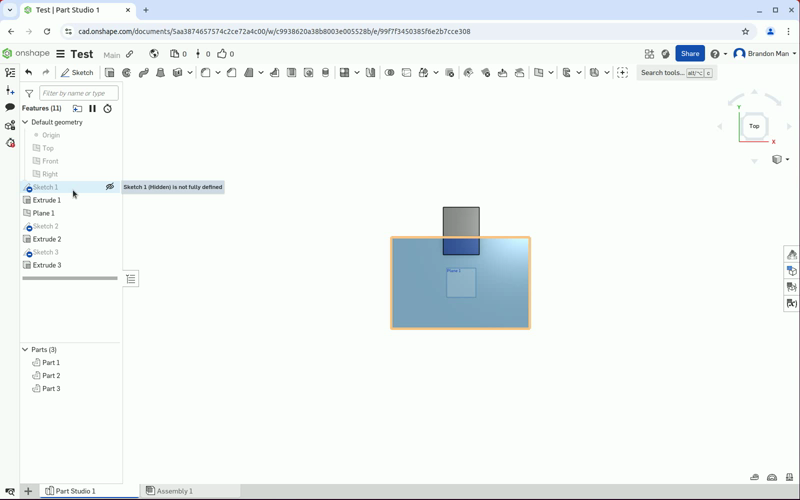
click(73, 189)
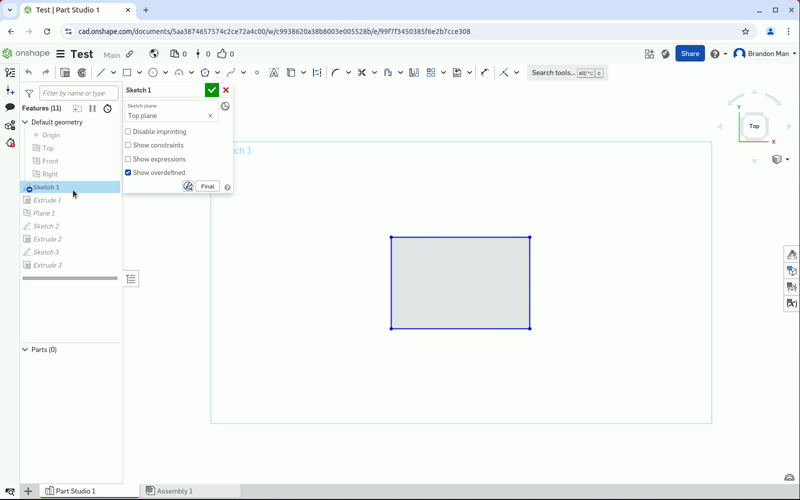
mouse_move(229, 92)
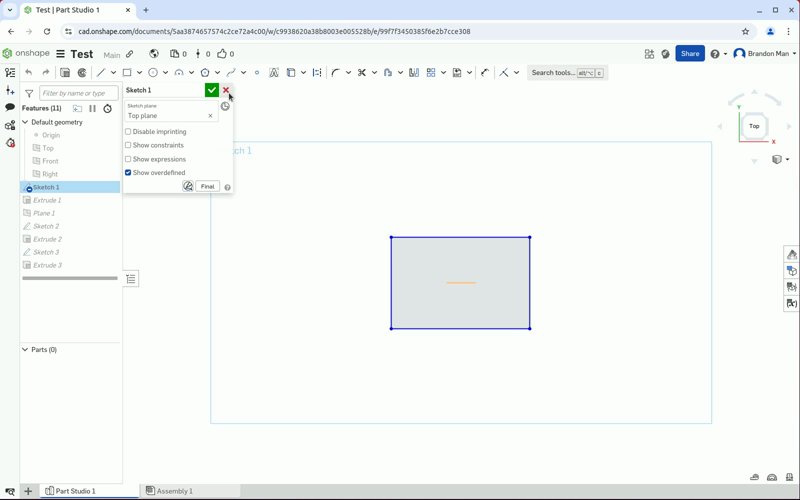
click(229, 92)
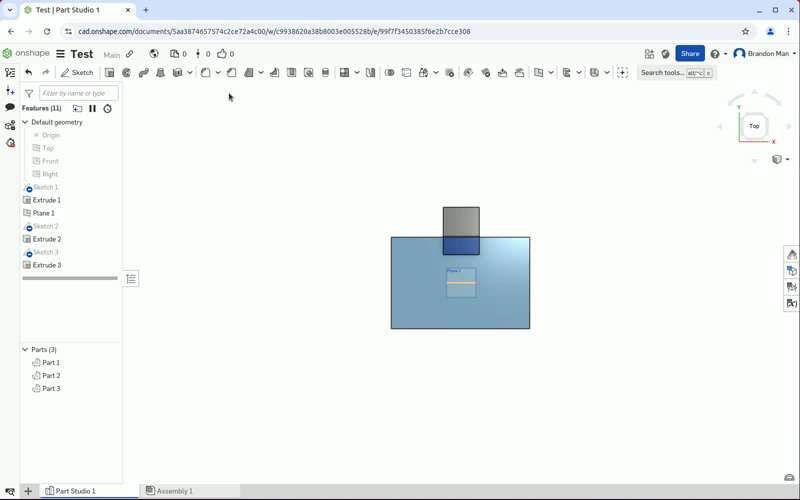
mouse_move(541, 75)
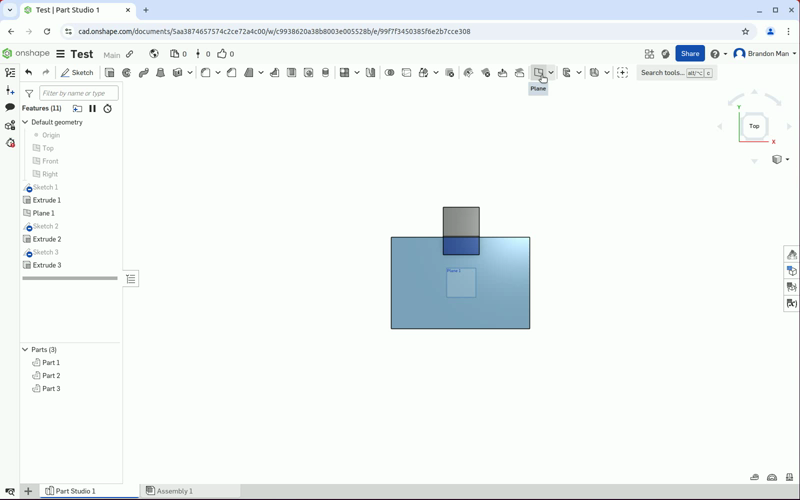
click(541, 75)
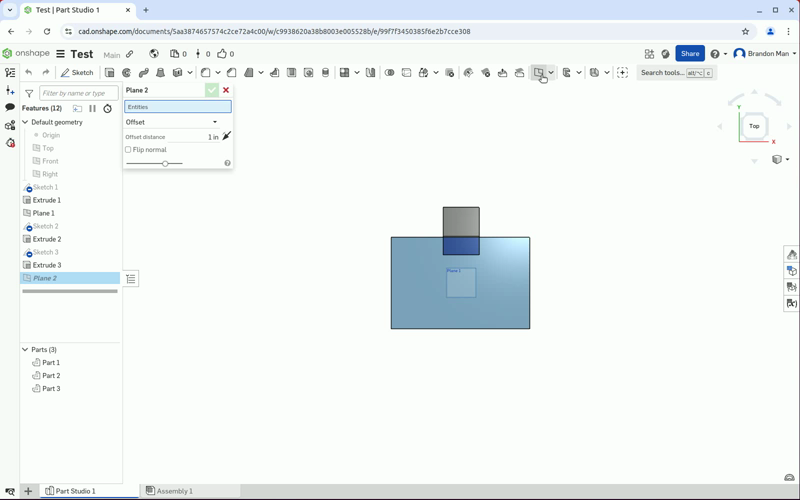
mouse_move(73, 150)
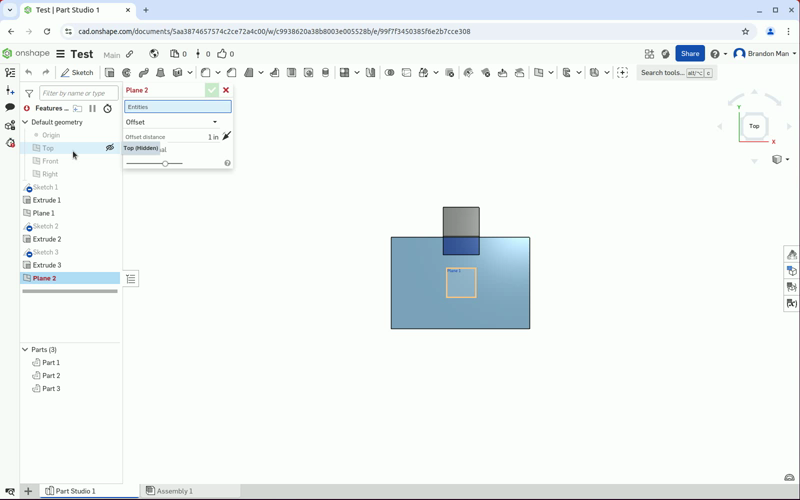
click(73, 150)
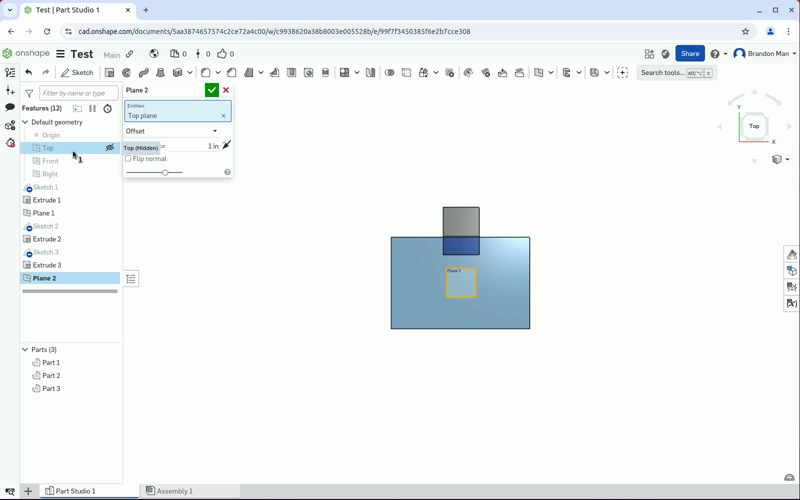
key(tab, 2)
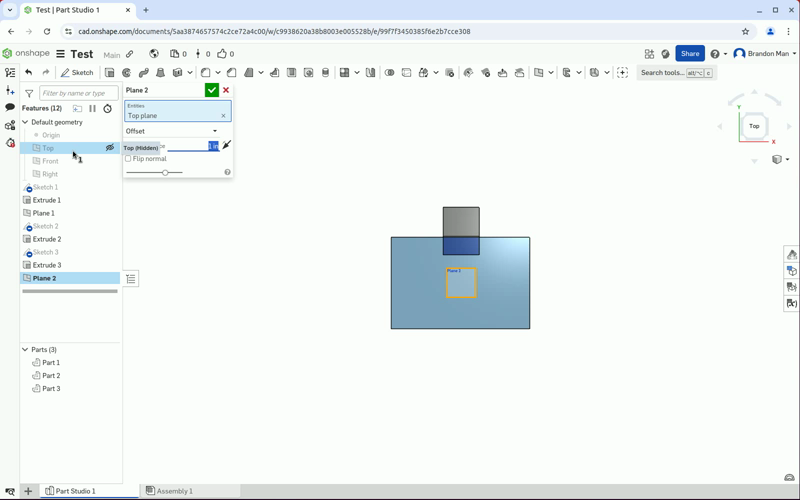
text(1.202)
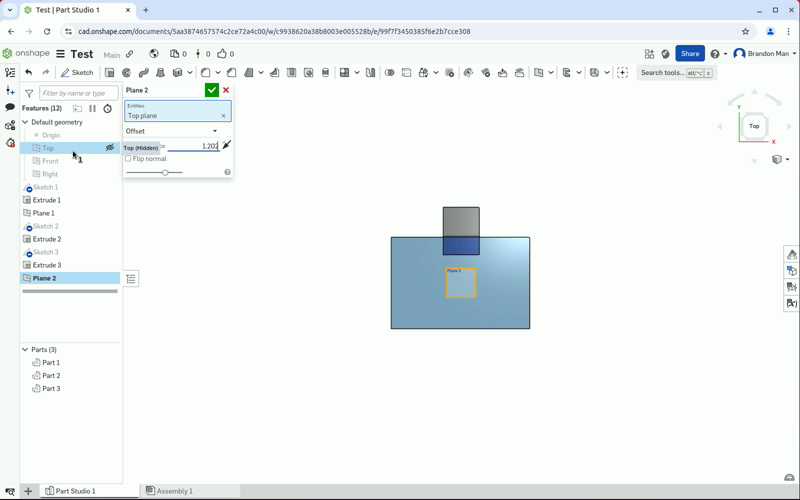
key(enter, 2)
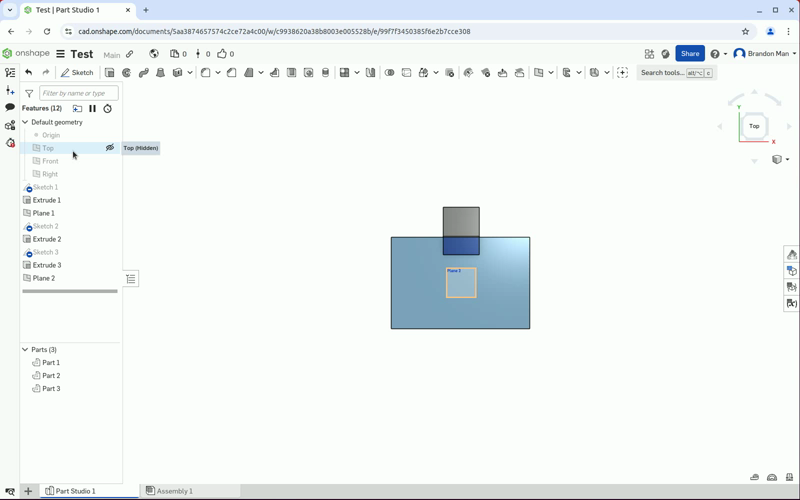
key(shift+s)
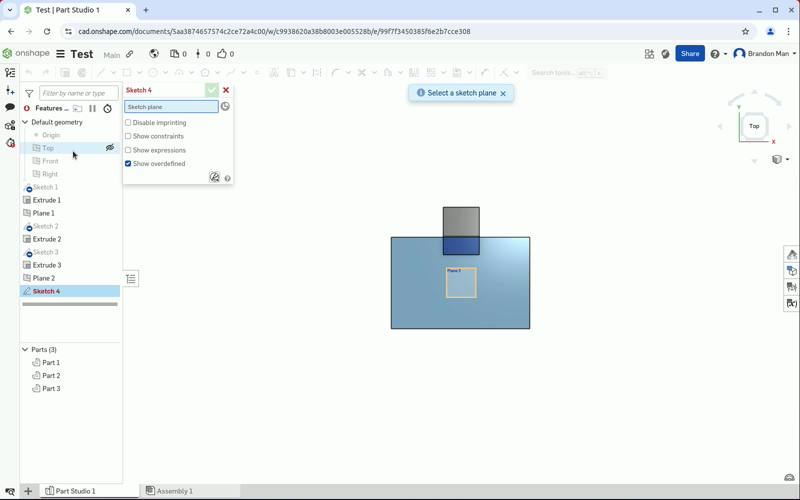
mouse_move(73, 280)
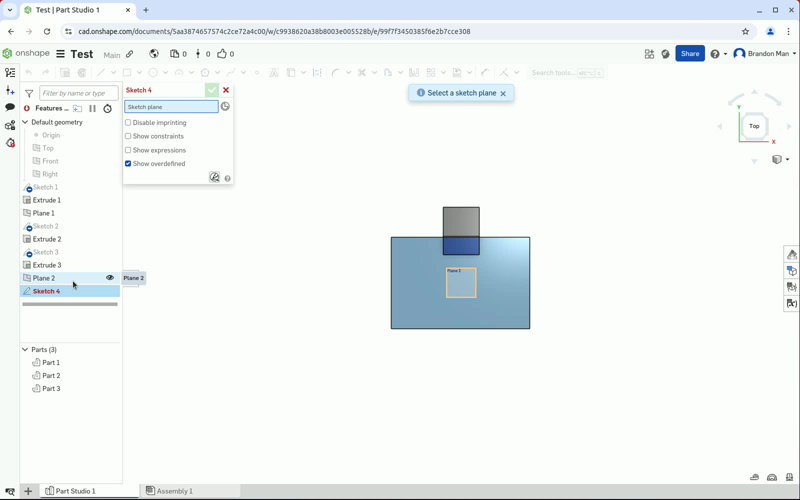
click(73, 280)
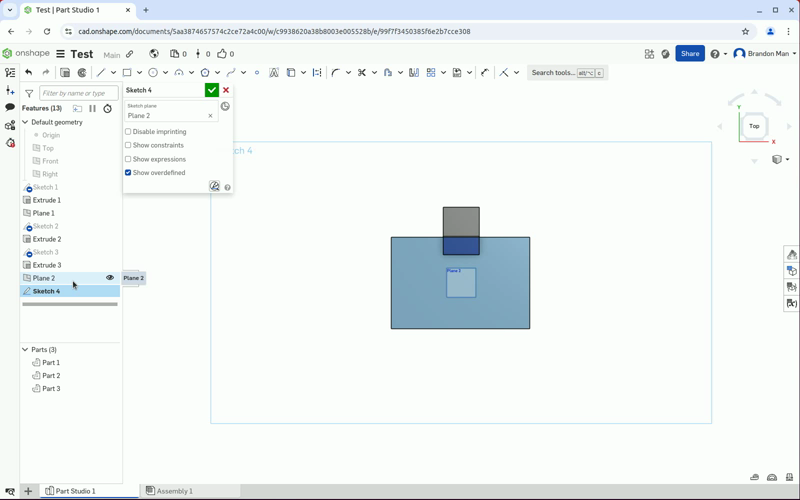
mouse_move(73, 352)
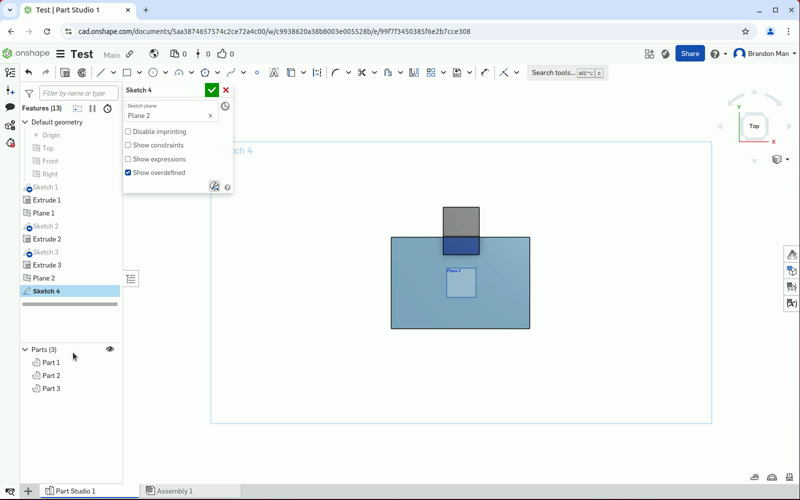
key(y)
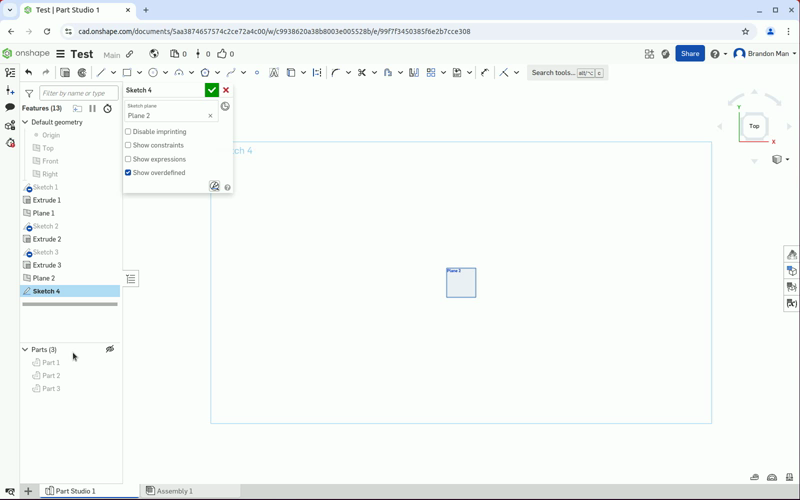
key(a)
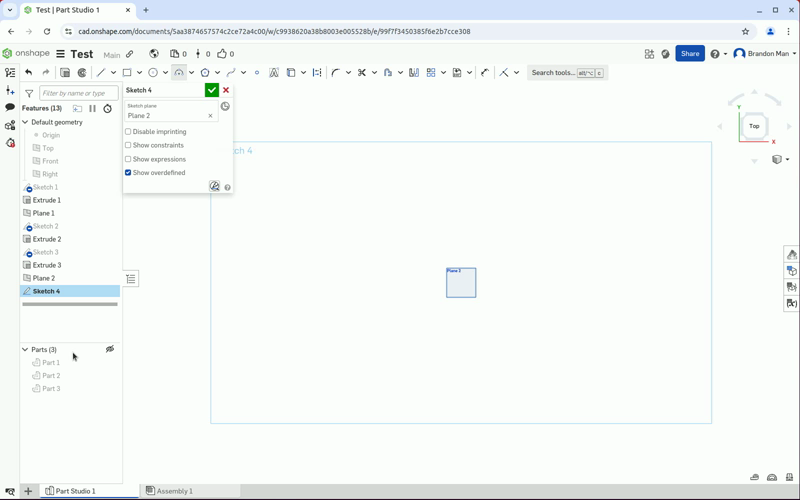
key_down(shift)
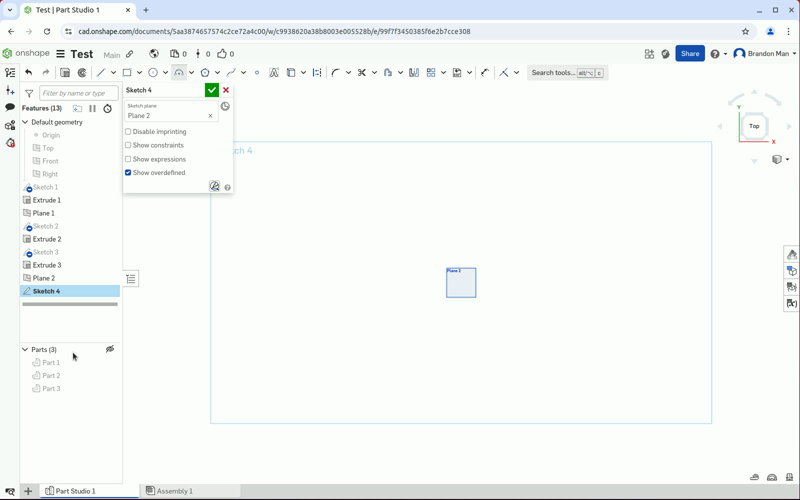
mouse_move(423, 175)
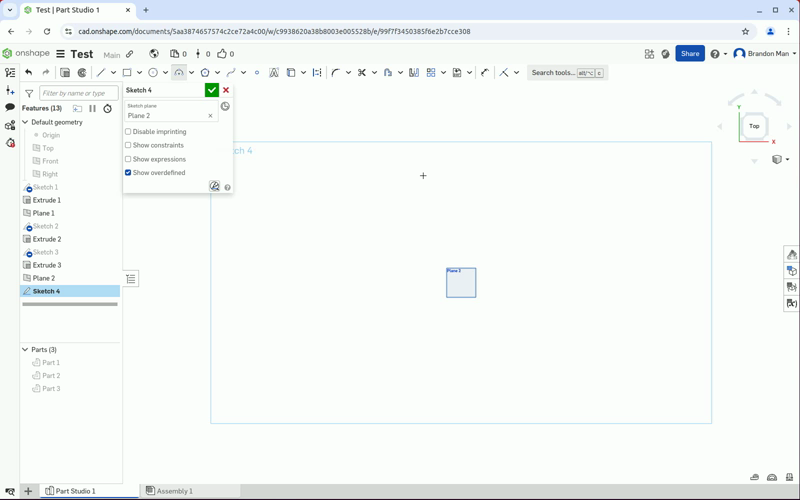
click(423, 175)
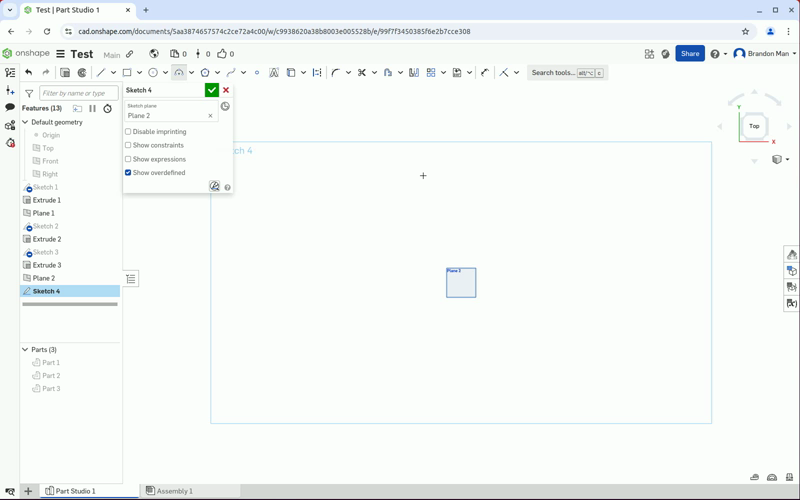
key_up(shift)
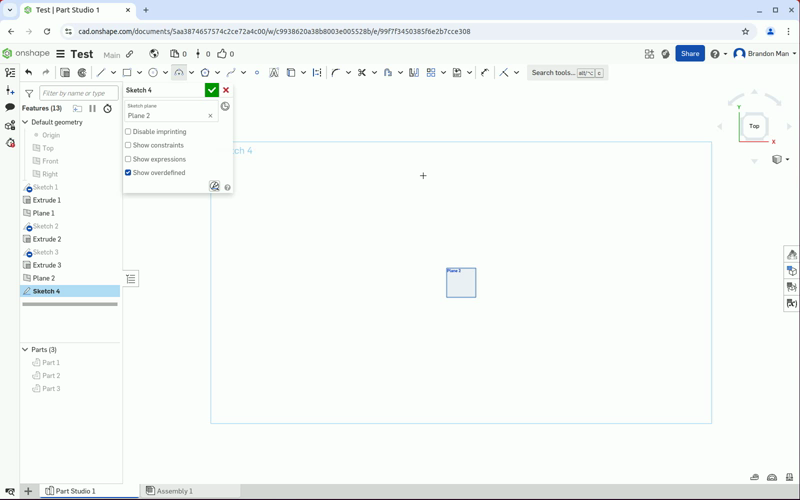
key_down(shift)
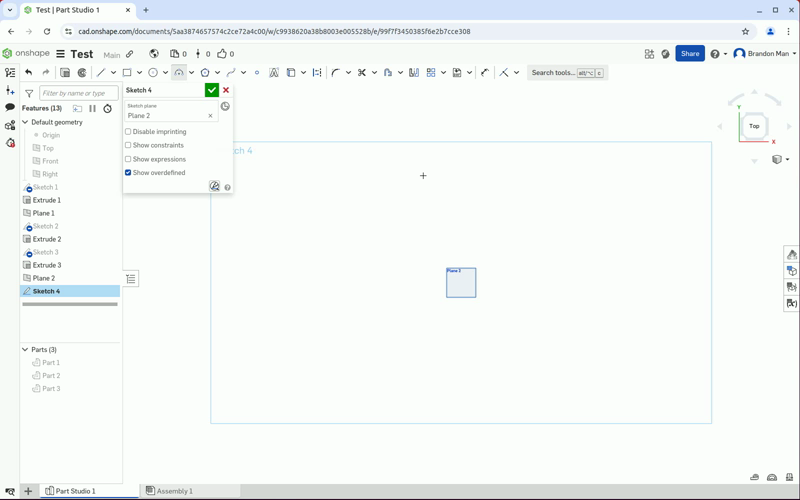
mouse_move(443, 242)
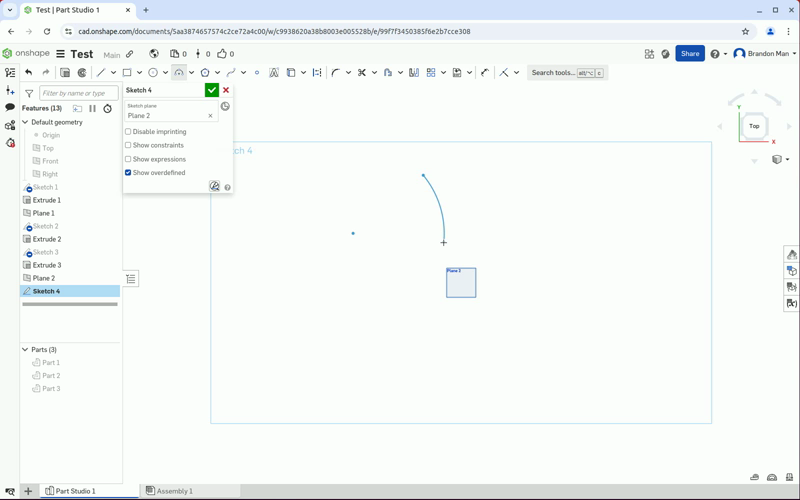
click(443, 242)
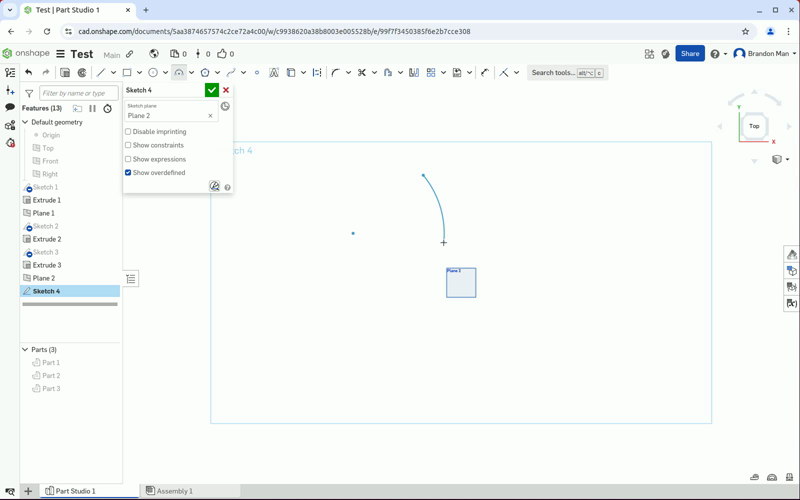
mouse_move(418, 213)
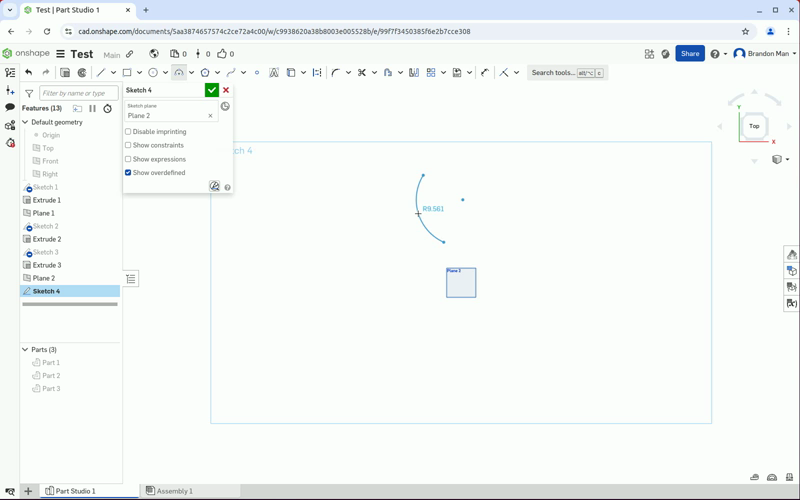
click(418, 213)
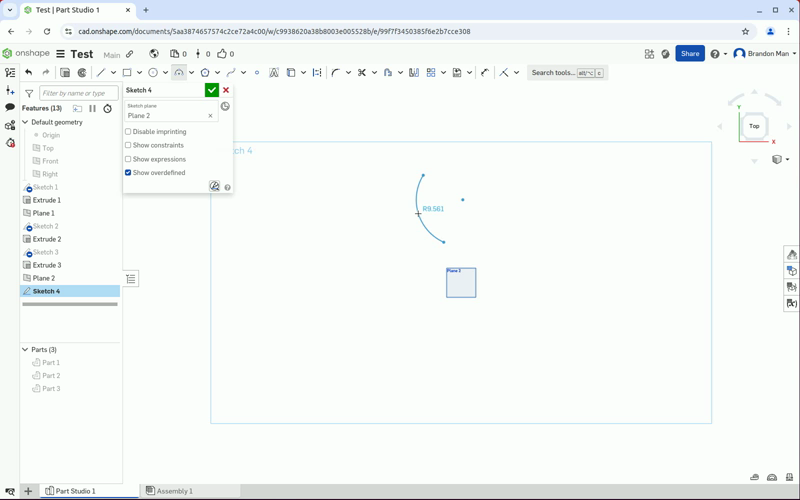
key_up(shift)
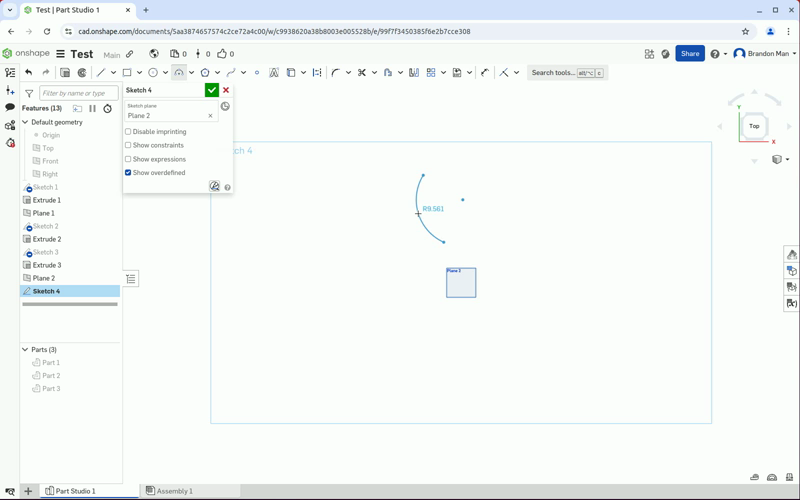
key(esc)
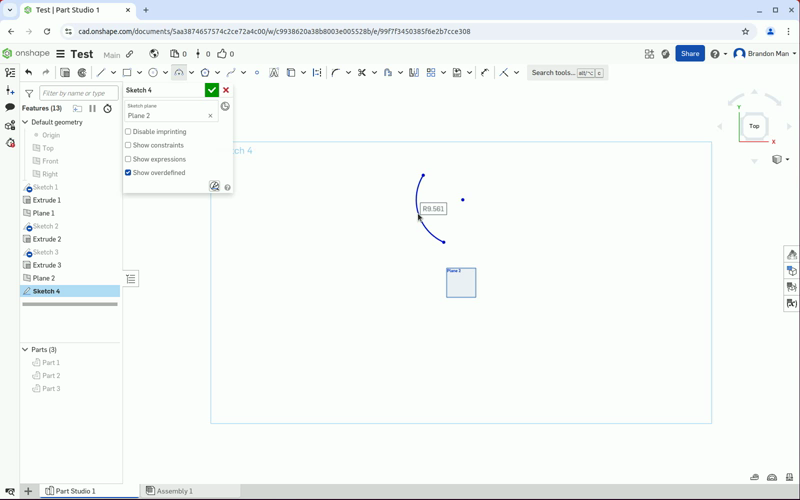
key(l)
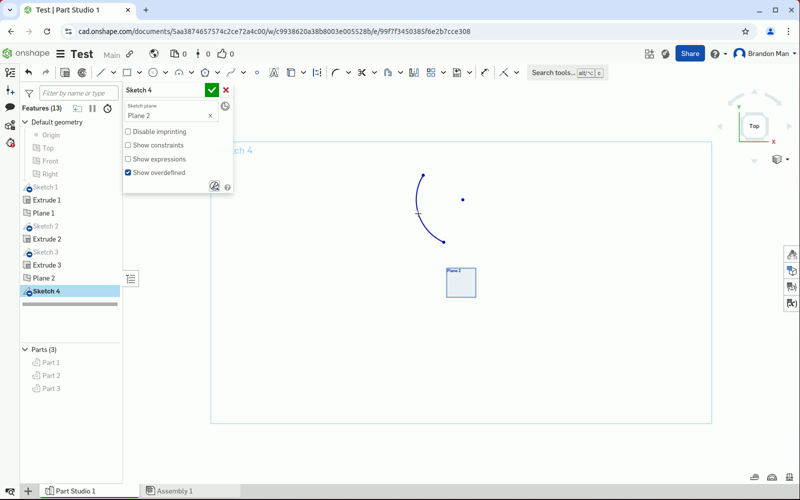
mouse_move(443, 242)
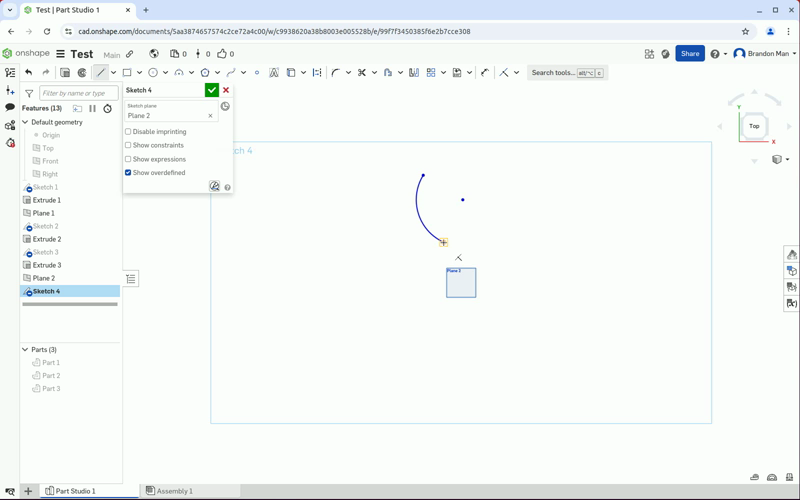
click(443, 242)
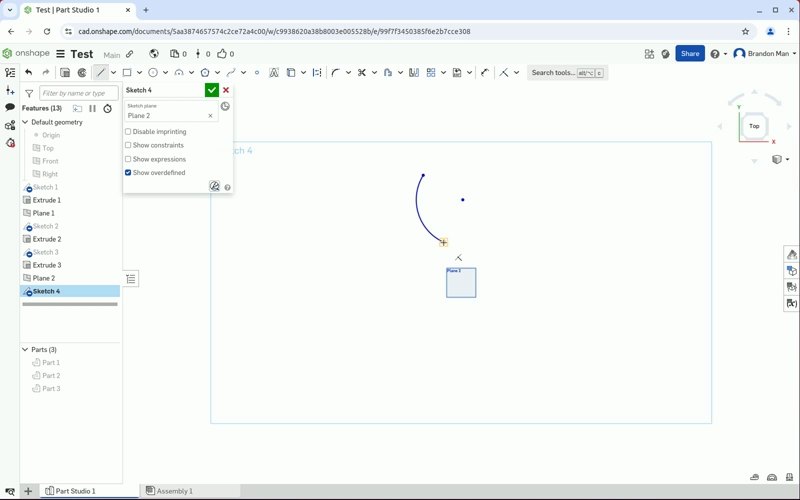
key_down(shift)
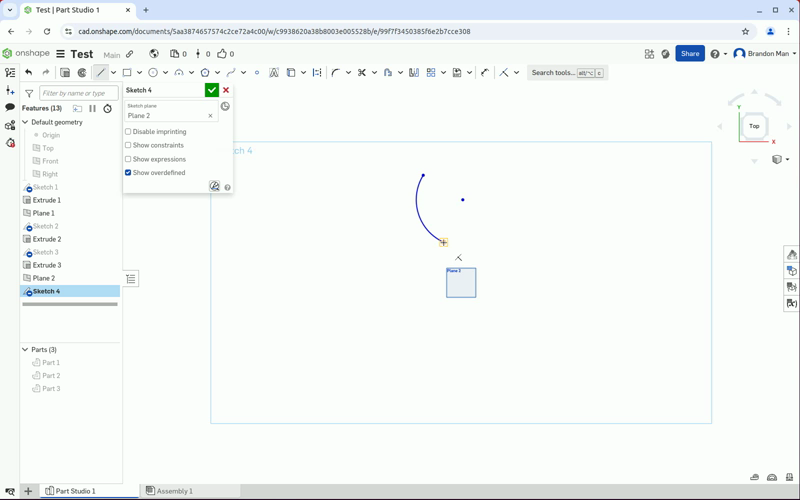
mouse_move(473, 242)
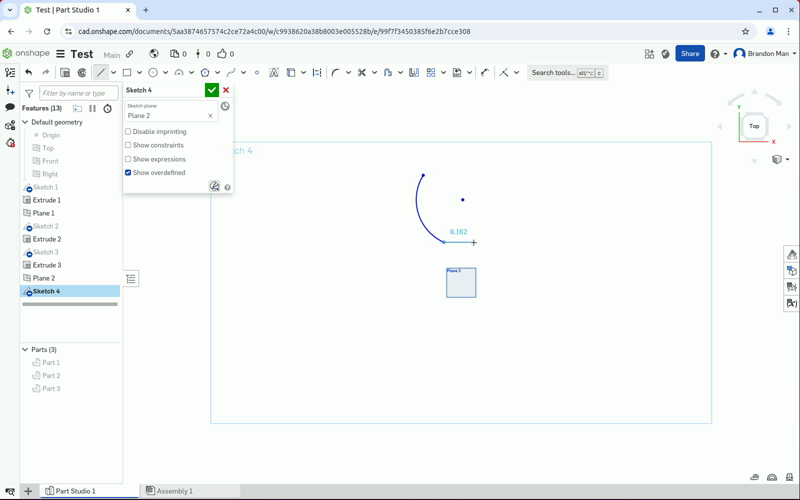
mouse_move(443, 231)
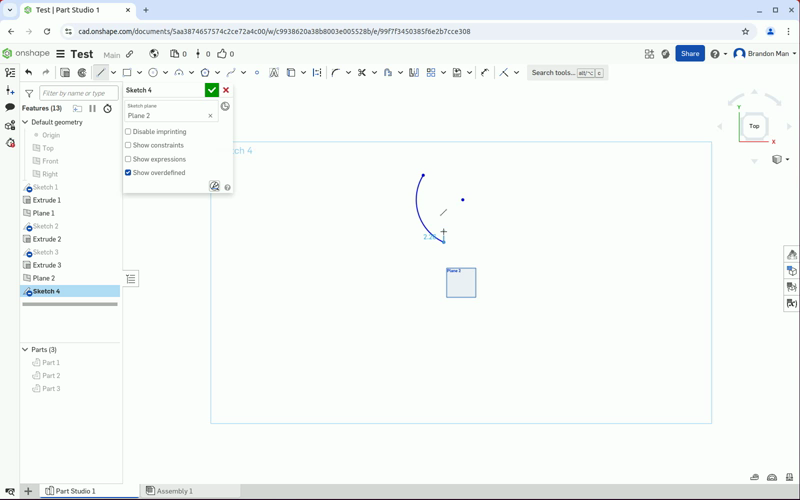
click(443, 231)
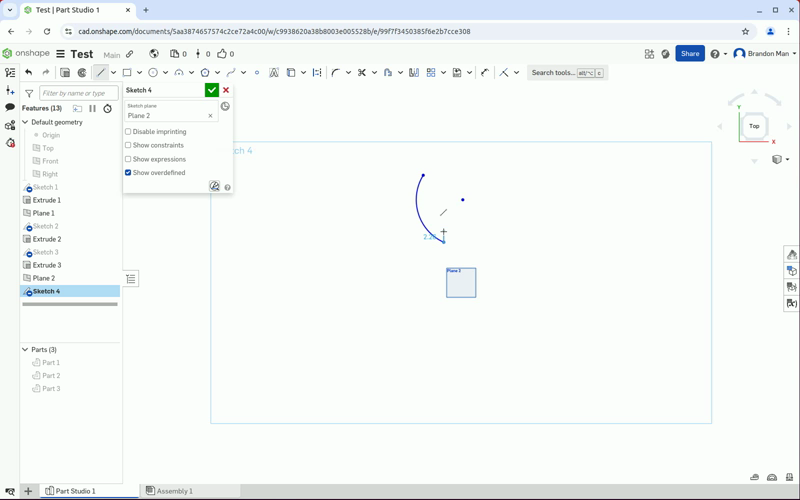
key_up(shift)
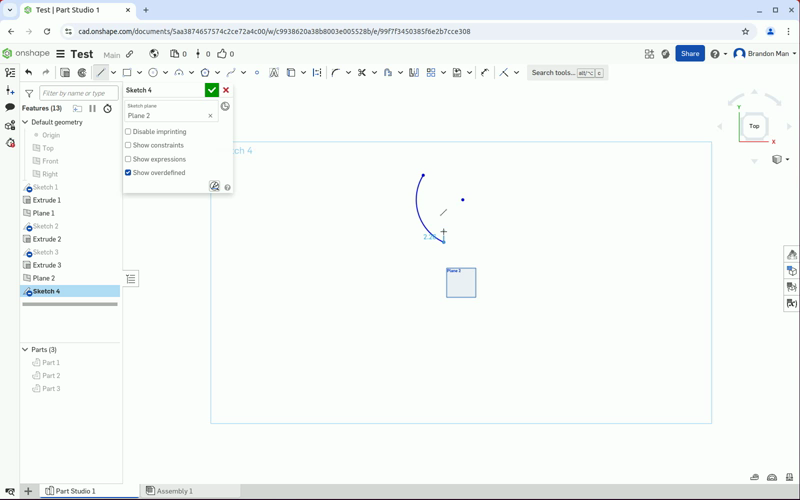
key(esc)
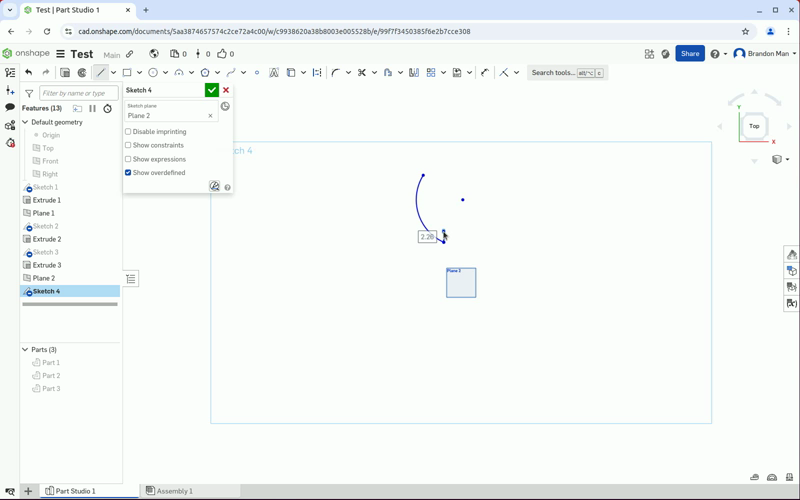
key(a)
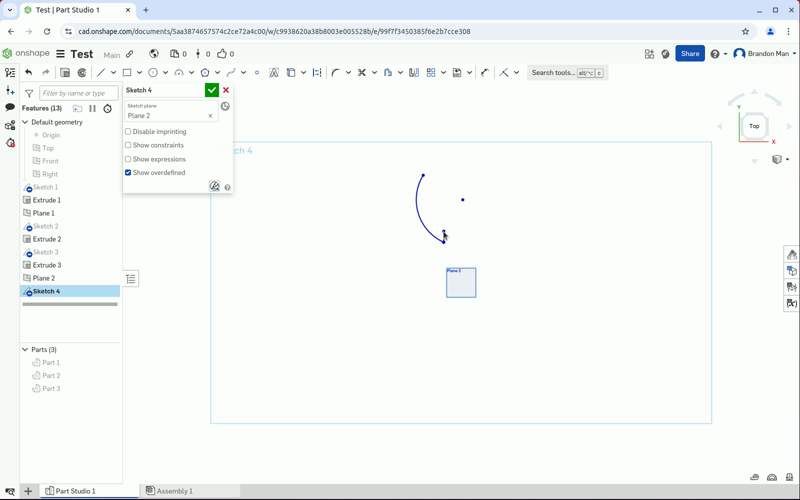
mouse_move(443, 231)
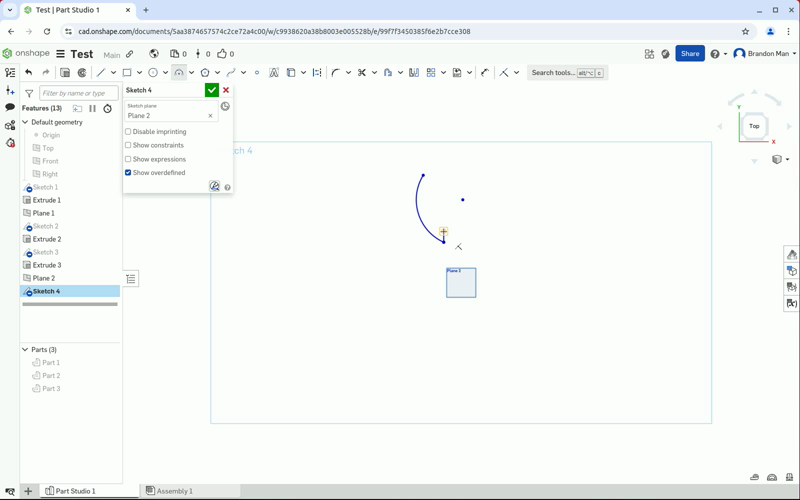
click(443, 231)
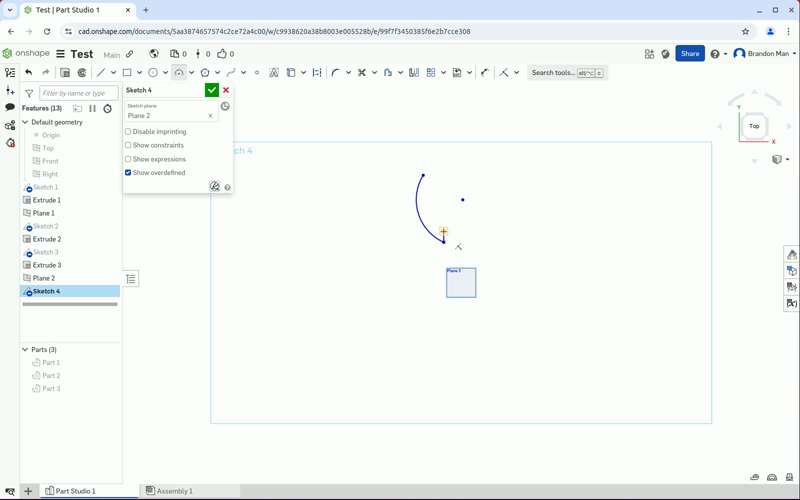
key_down(shift)
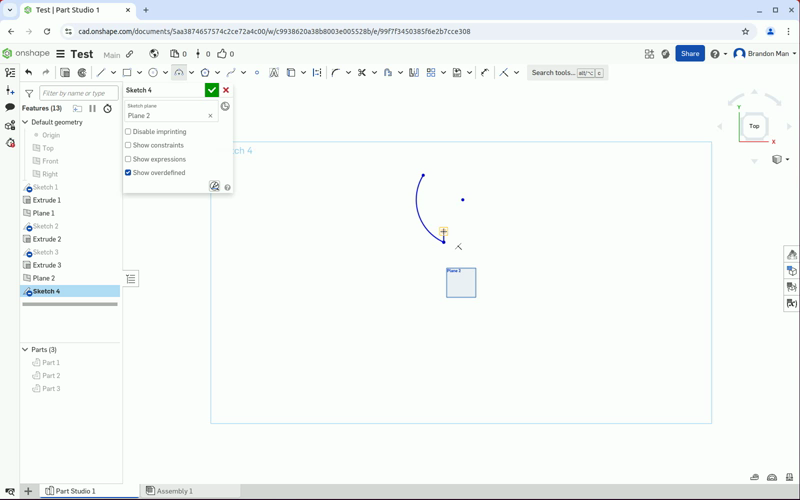
mouse_move(431, 181)
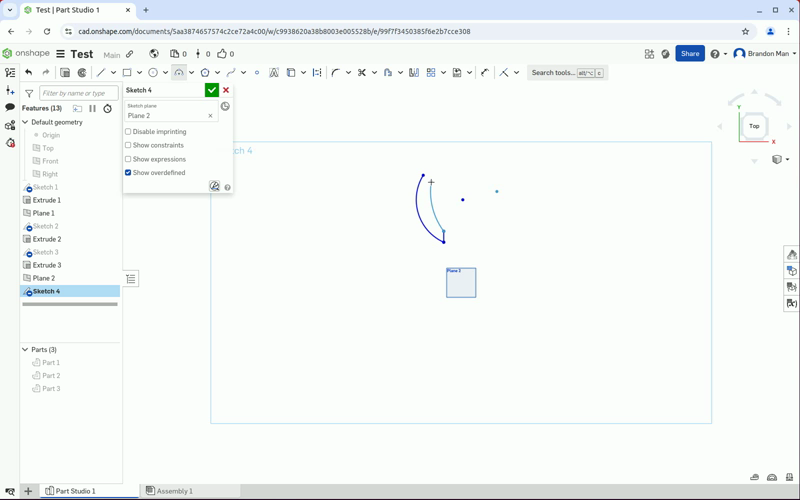
click(431, 181)
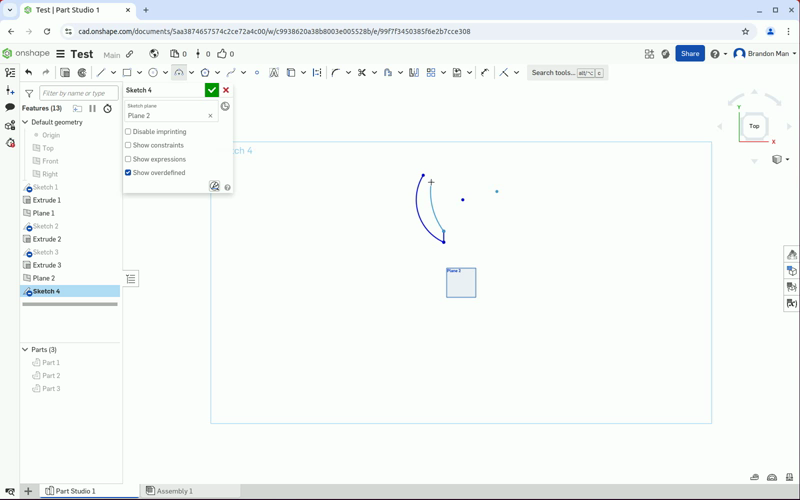
mouse_move(427, 208)
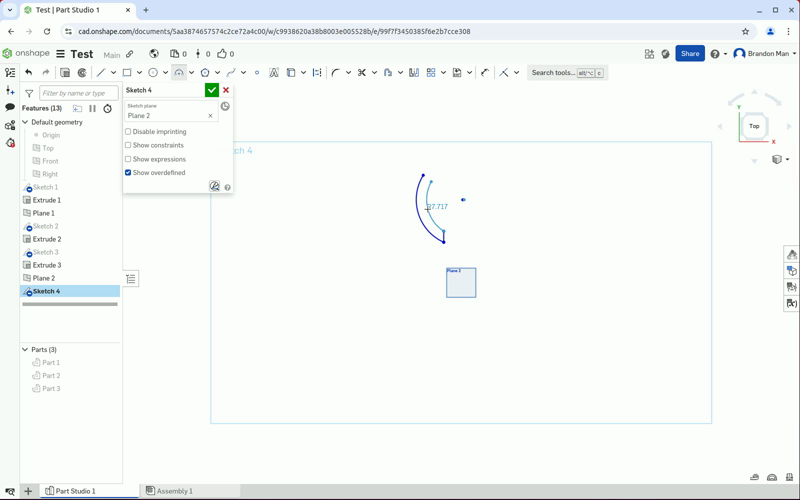
click(427, 208)
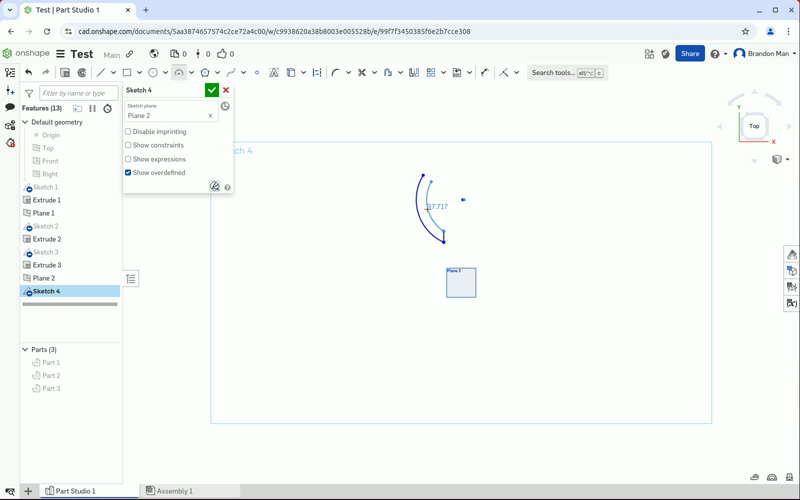
key_up(shift)
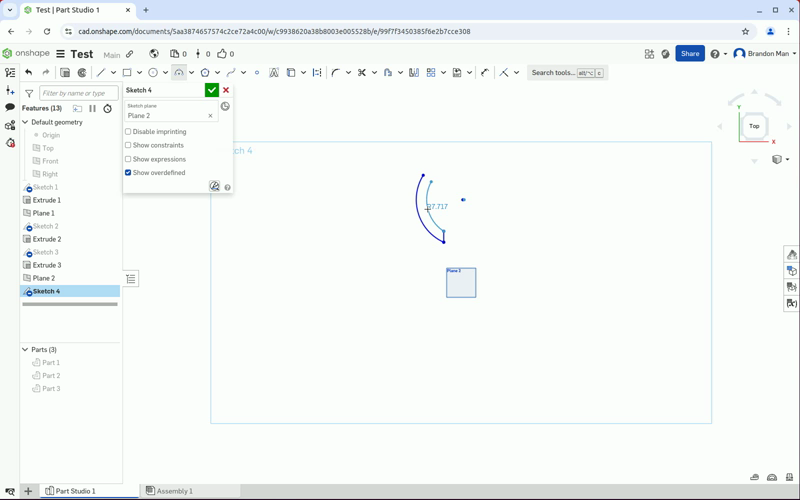
key(esc)
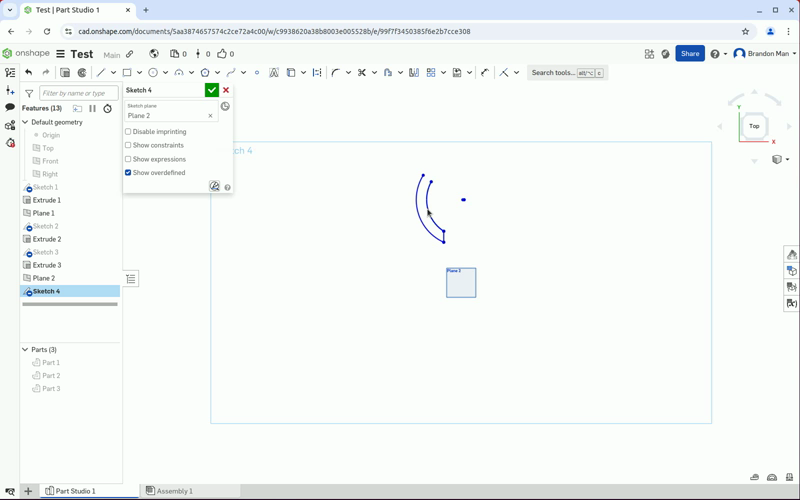
key(l)
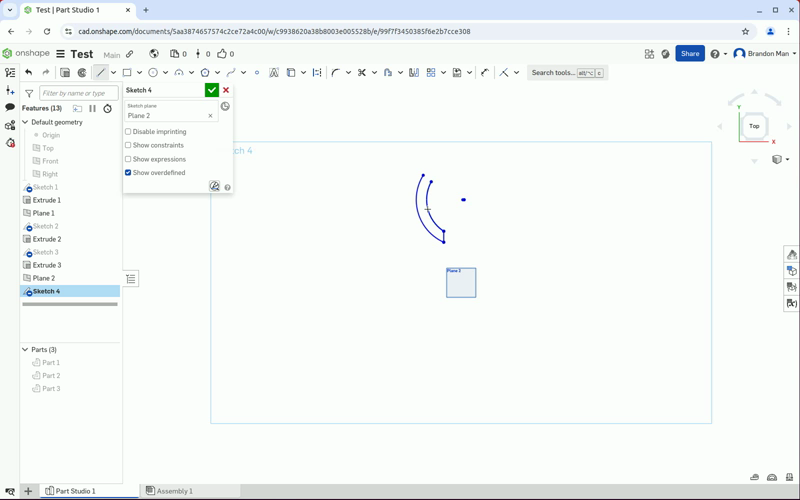
mouse_move(431, 181)
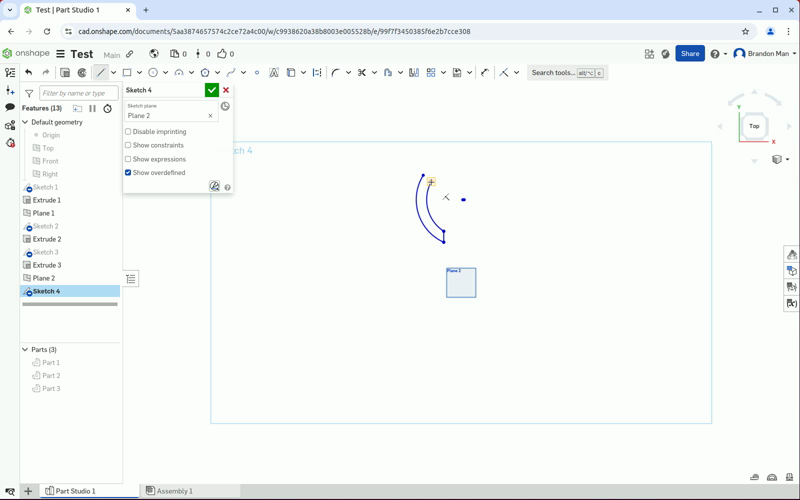
click(431, 181)
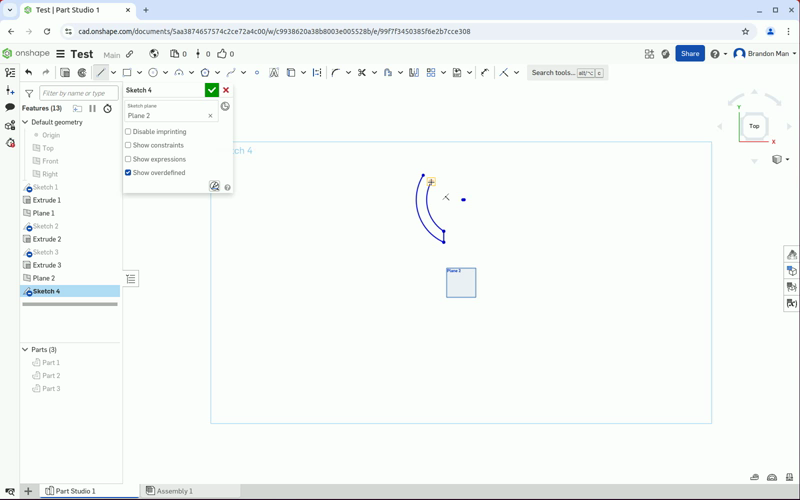
mouse_move(461, 181)
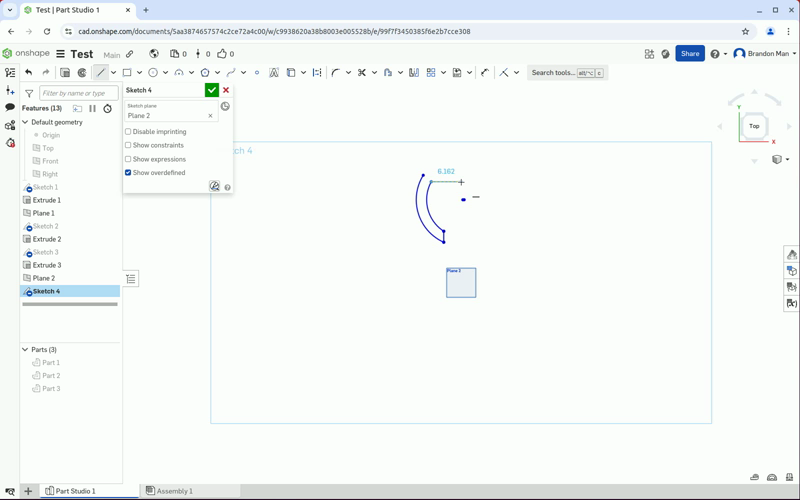
key_down(shift)
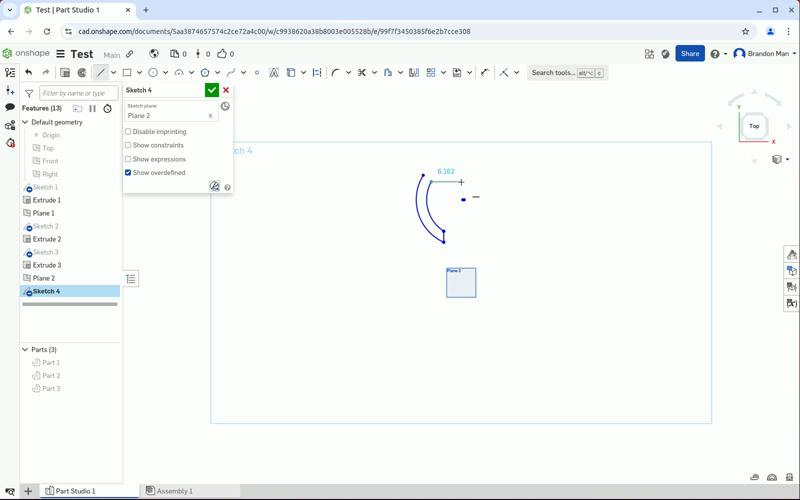
mouse_move(423, 175)
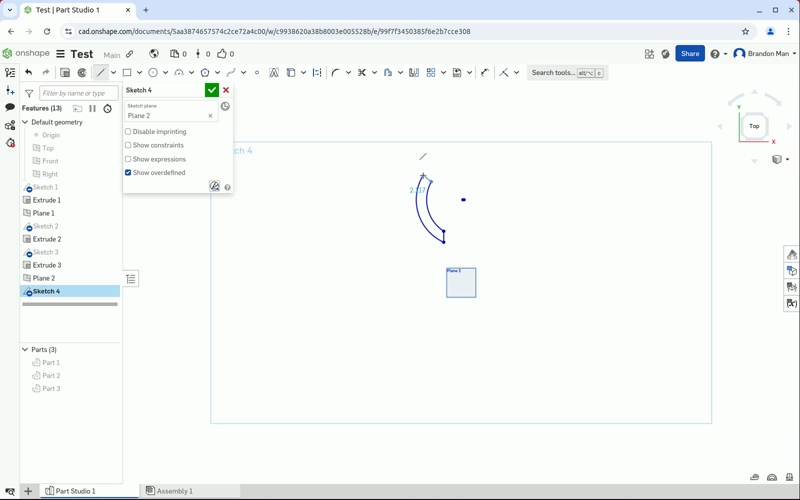
key_up(shift)
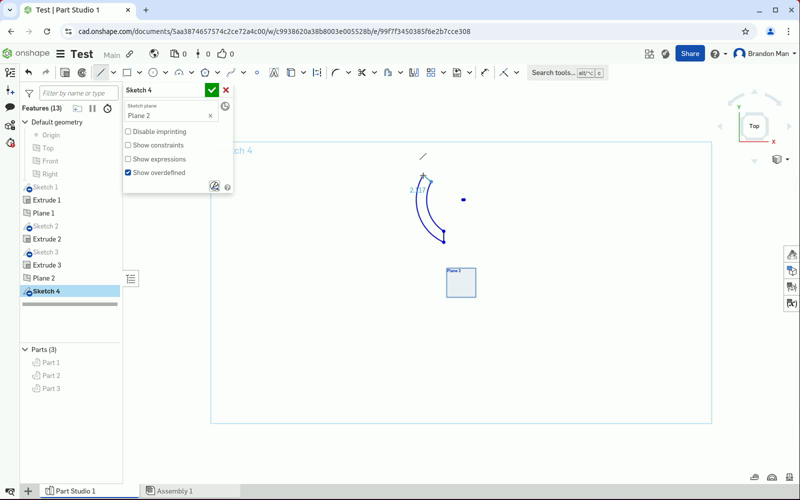
click(423, 175)
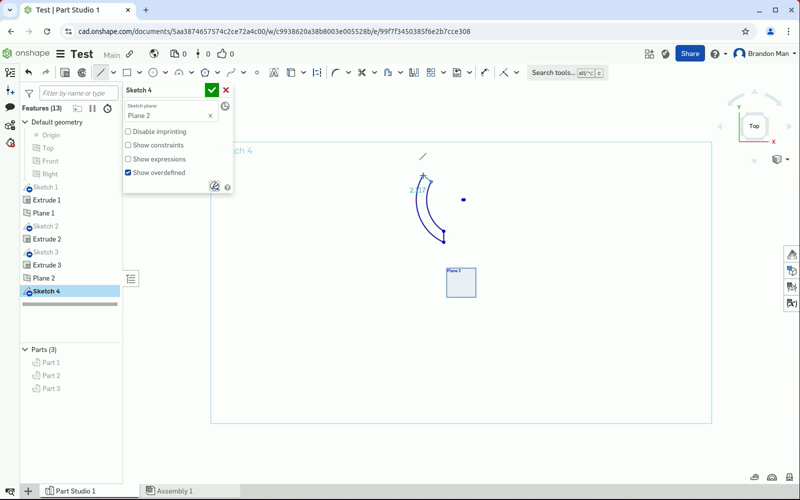
key(esc)
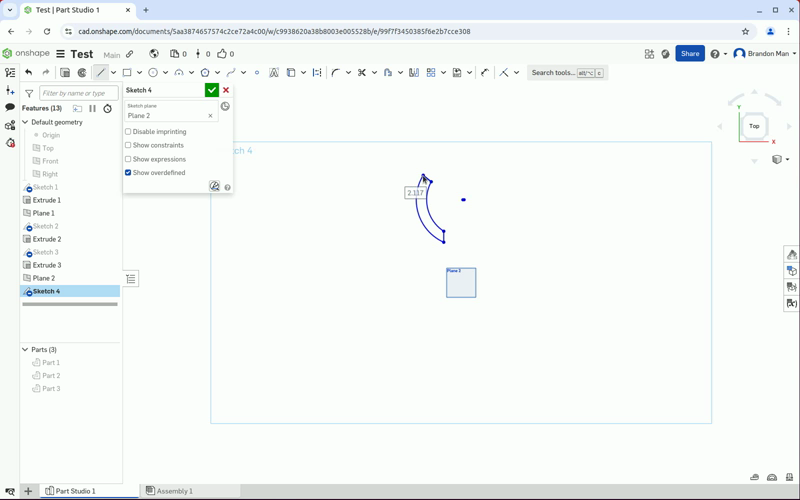
mouse_move(430, 225)
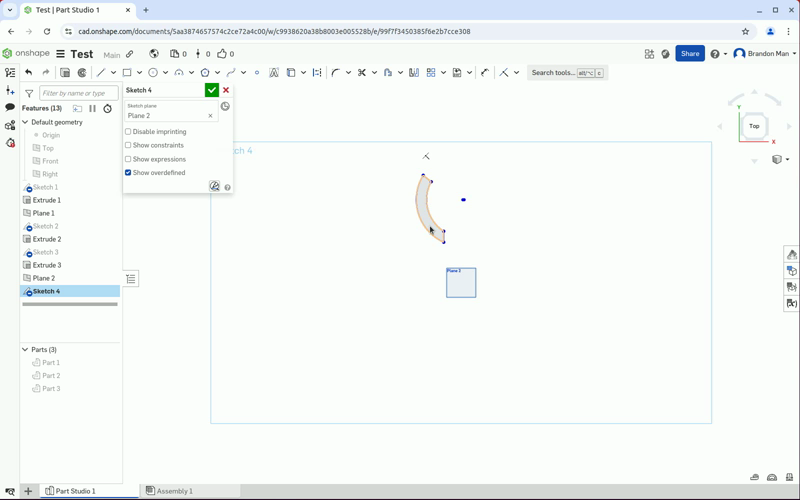
scroll(6)
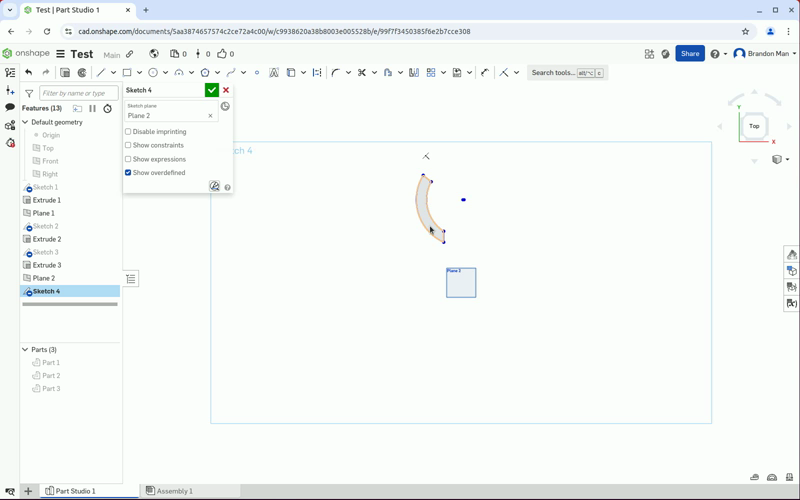
scroll(6)
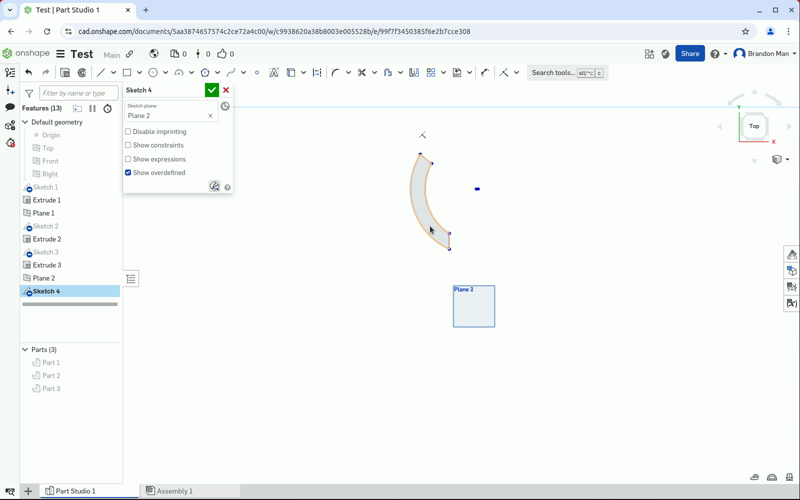
scroll(6)
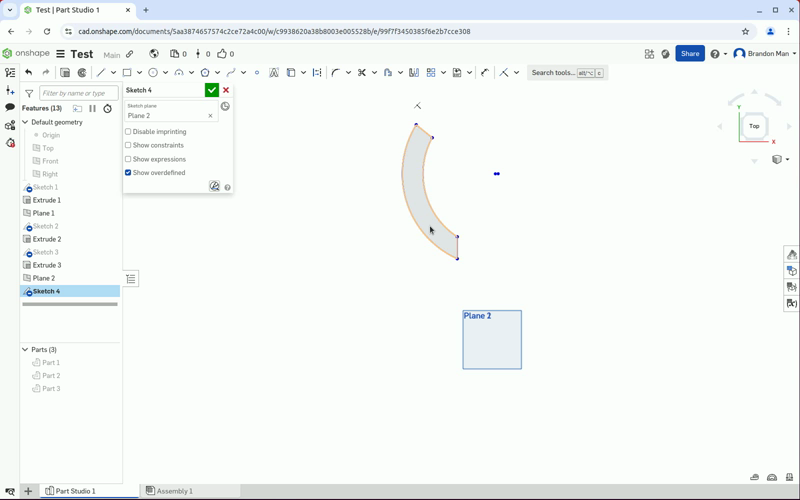
scroll(6)
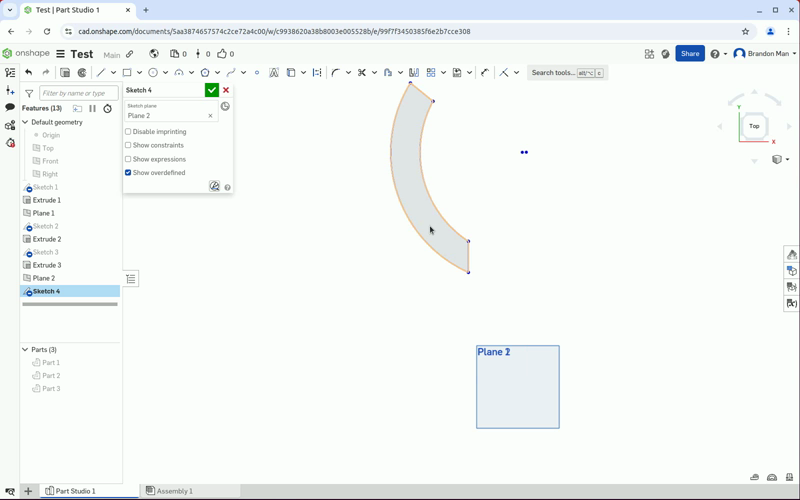
scroll(6)
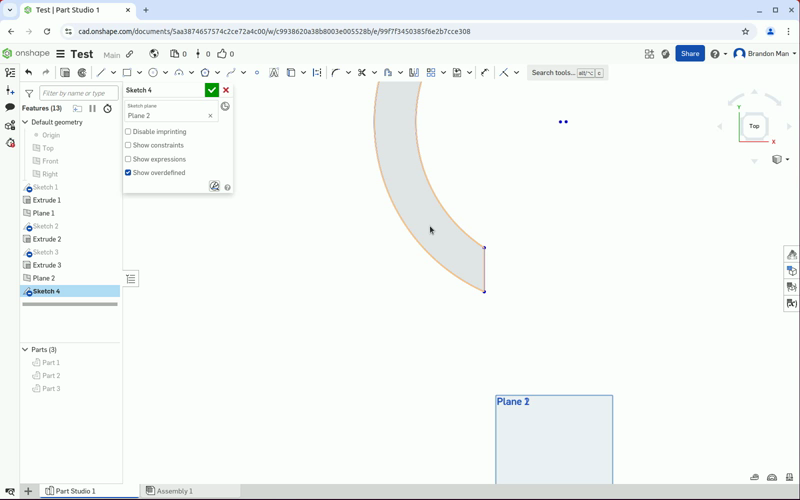
scroll(6)
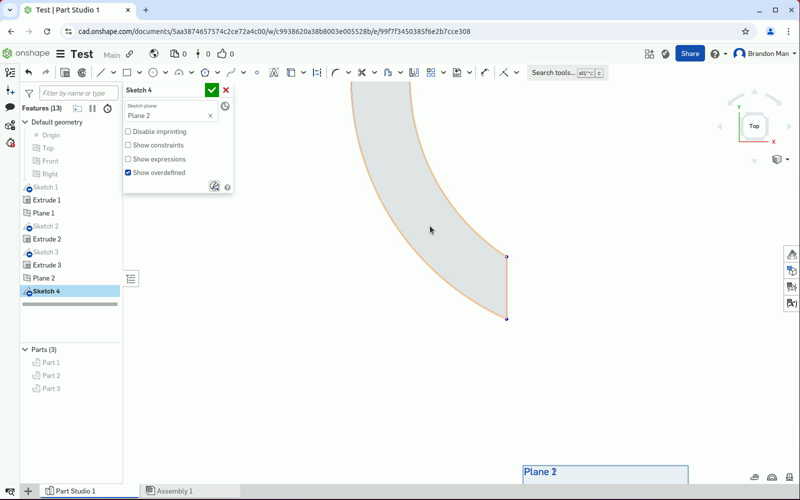
scroll(6)
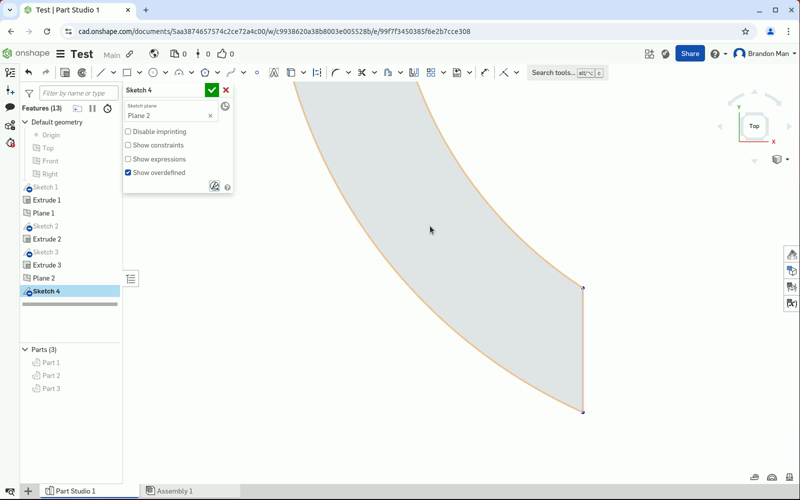
click(430, 225)
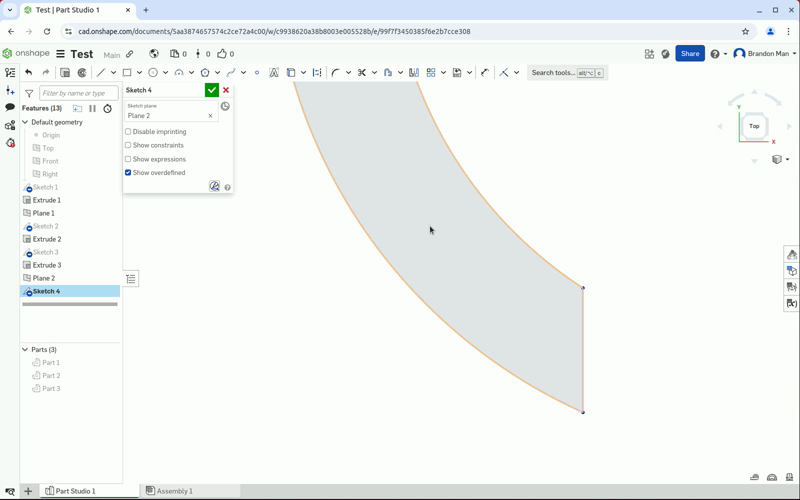
scroll(-6)
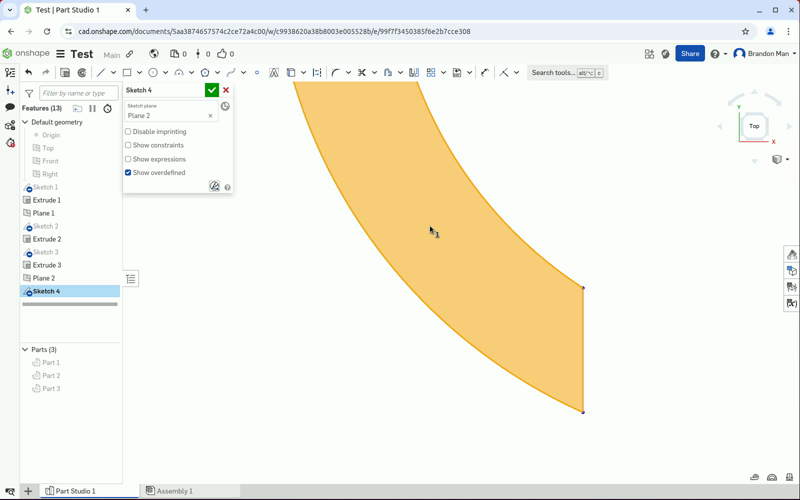
scroll(-6)
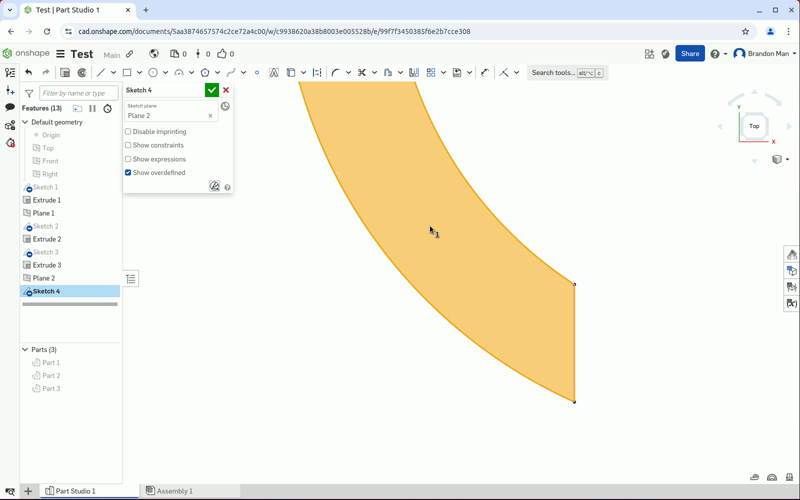
scroll(-6)
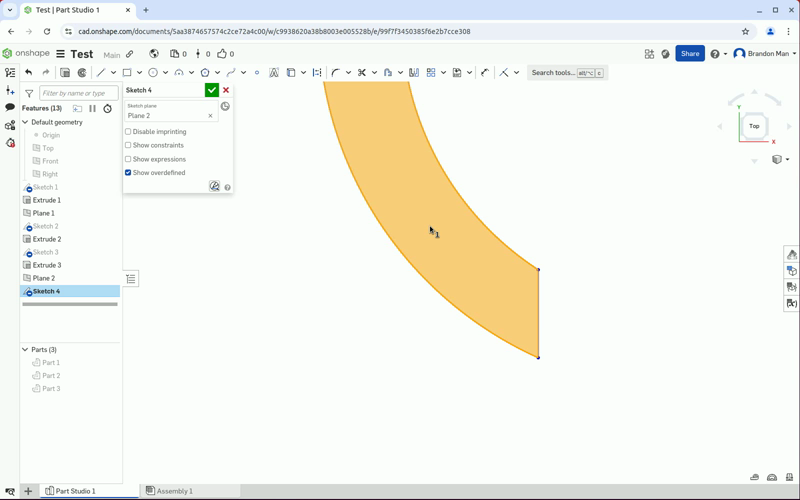
scroll(-6)
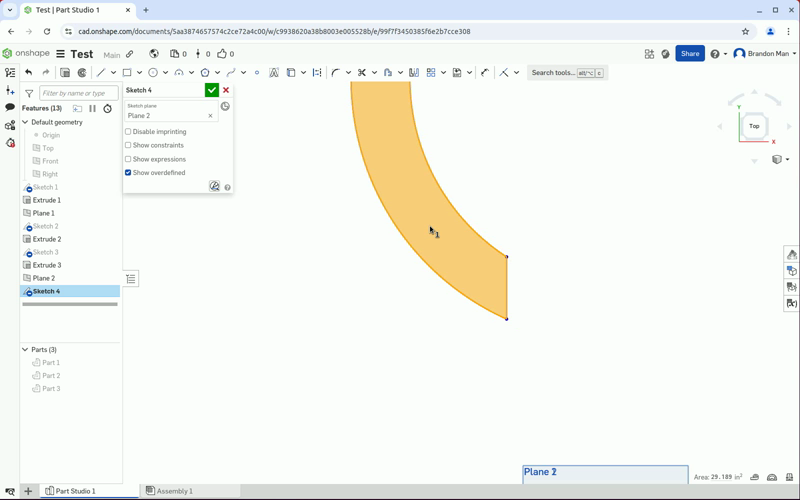
scroll(-6)
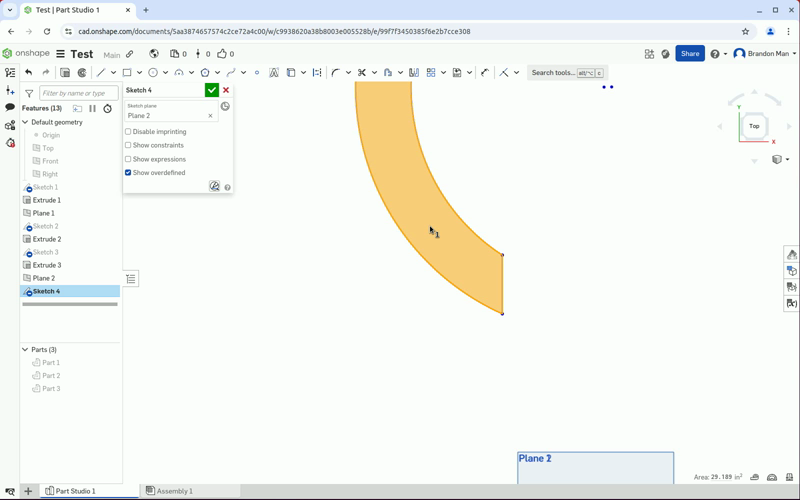
scroll(-6)
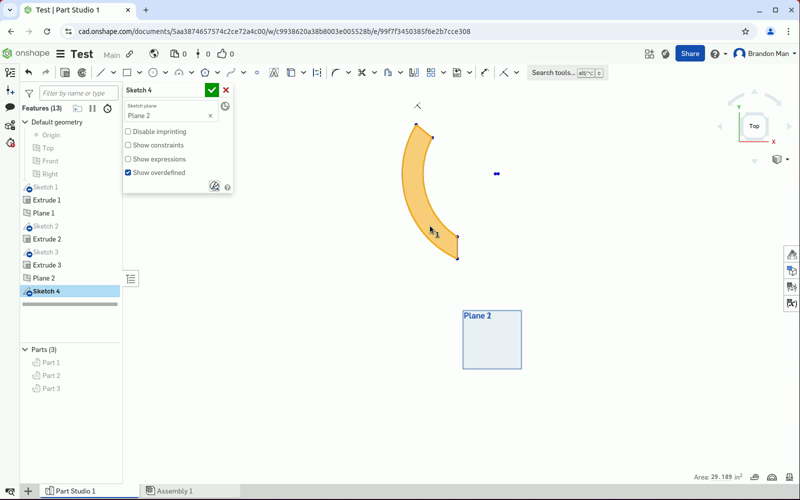
scroll(-6)
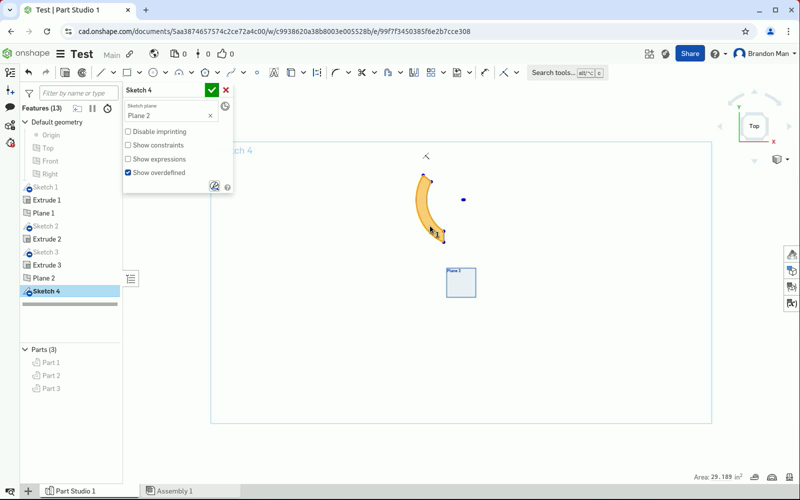
mouse_move(73, 352)
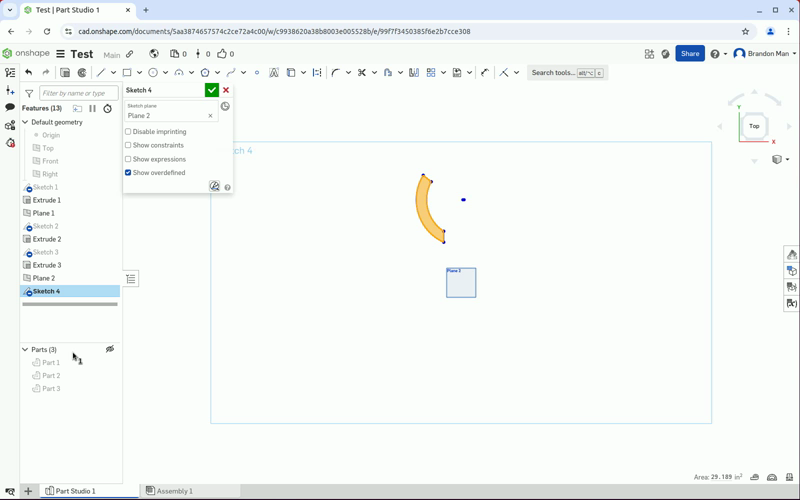
key(shift+y)
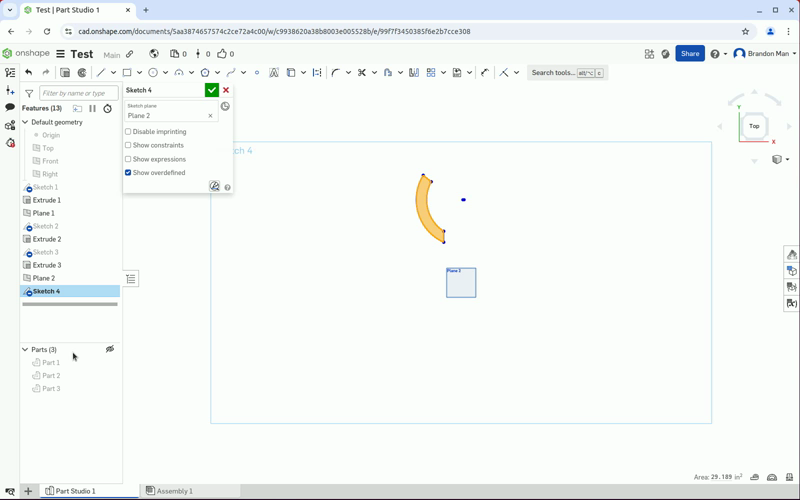
key(shift+e)
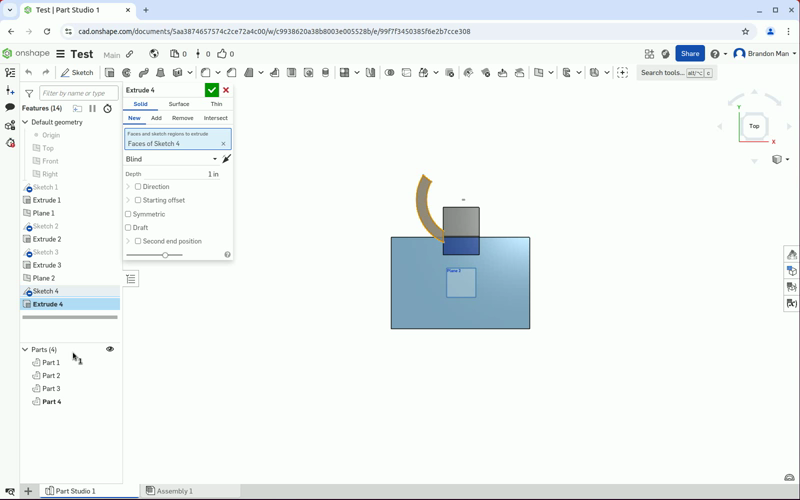
mouse_move(143, 106)
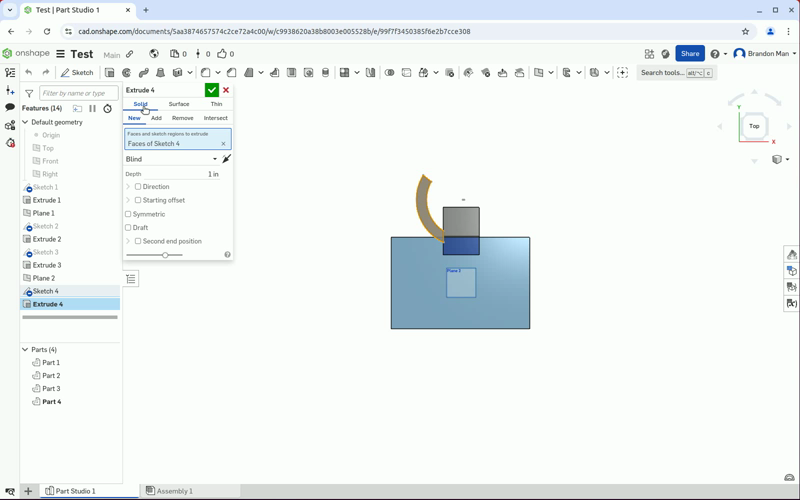
click(143, 106)
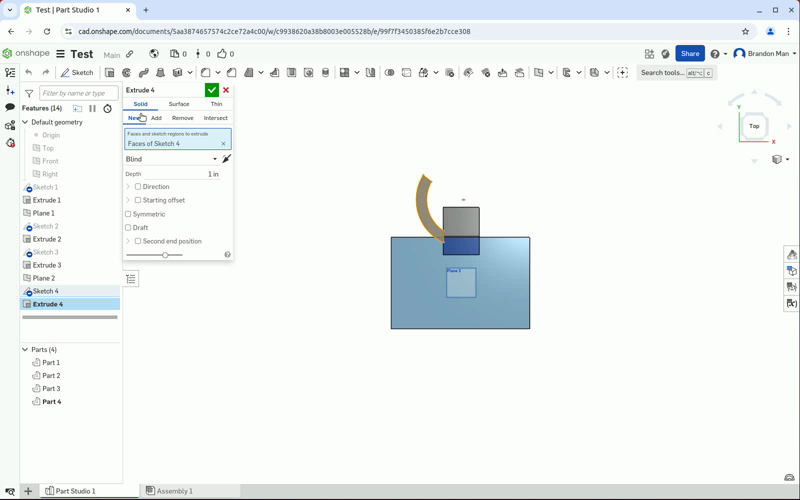
mouse_move(137, 120)
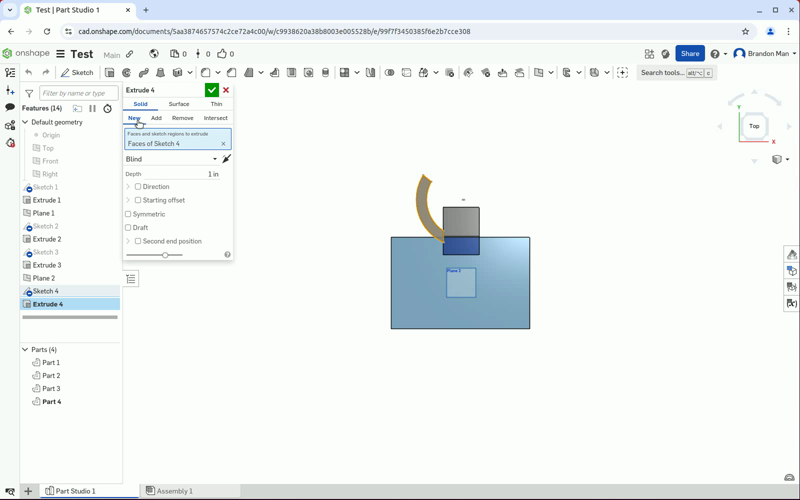
click(137, 120)
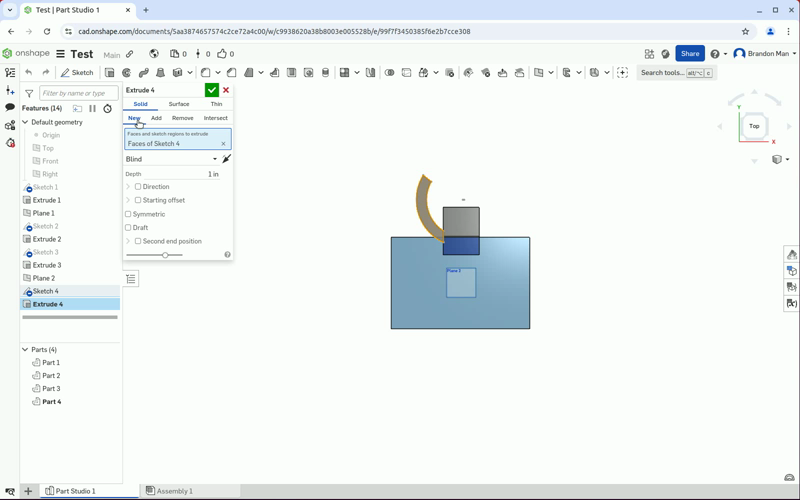
key(tab, 4)
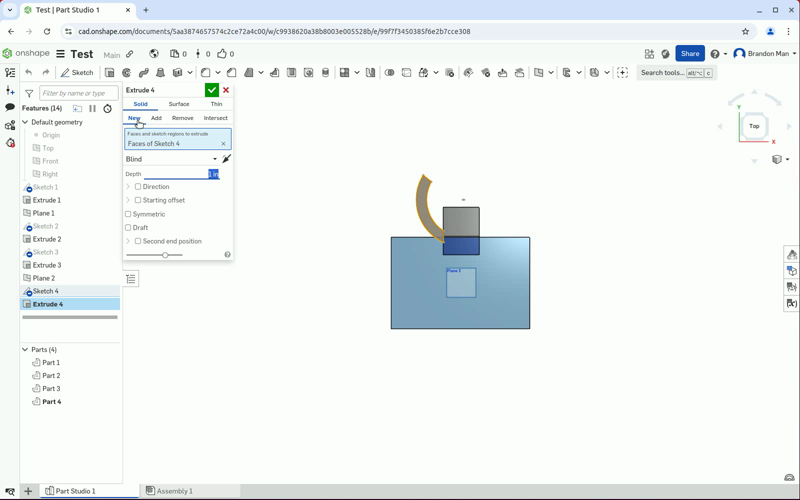
text(4.814)
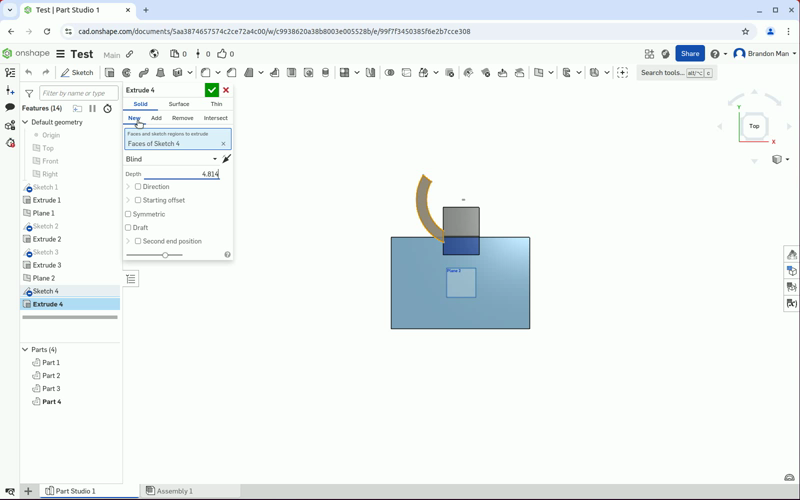
key(enter)
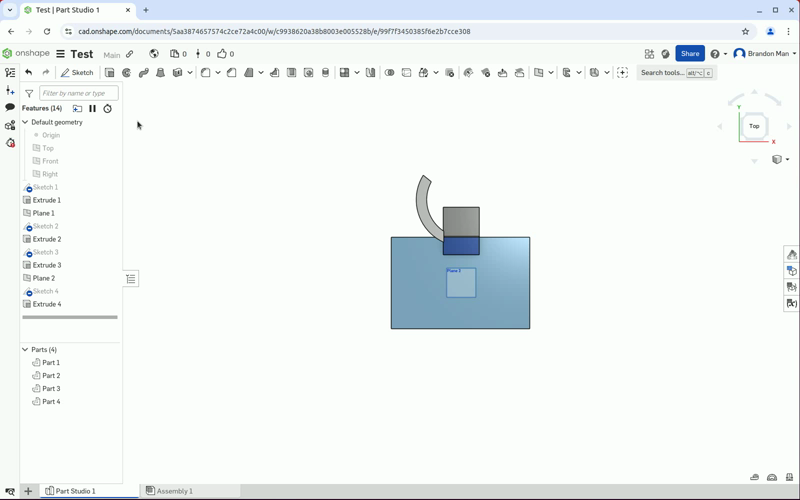
key(shift+h)
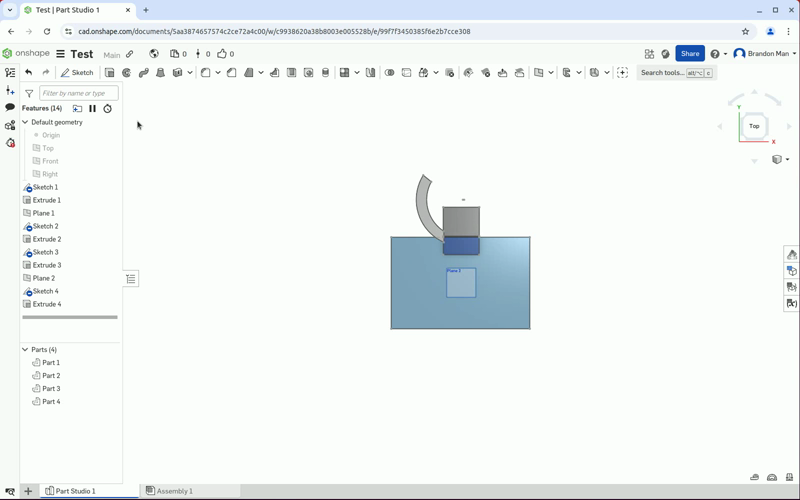
key(shift+h)
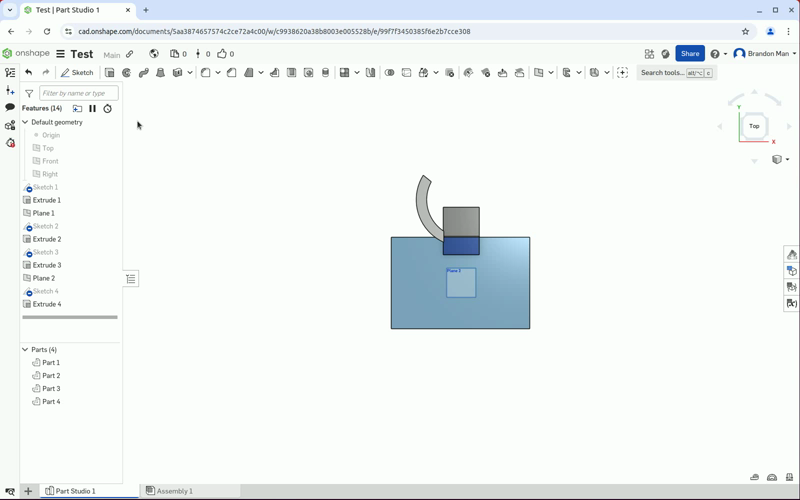
mouse_move(73, 189)
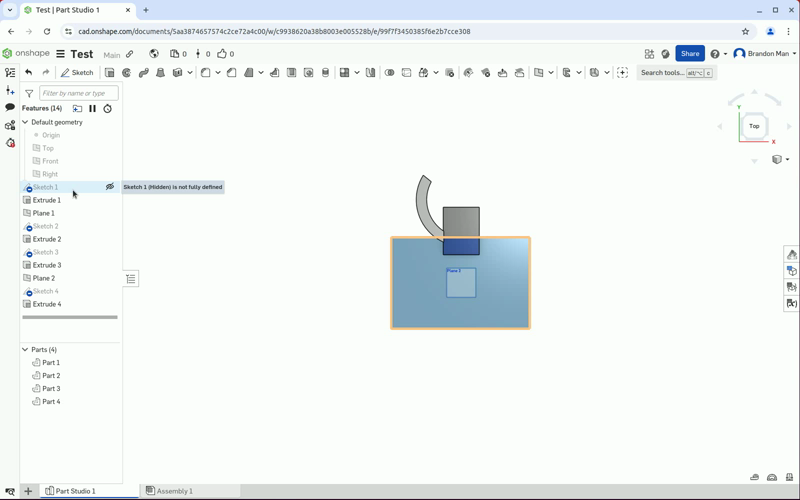
click(73, 189)
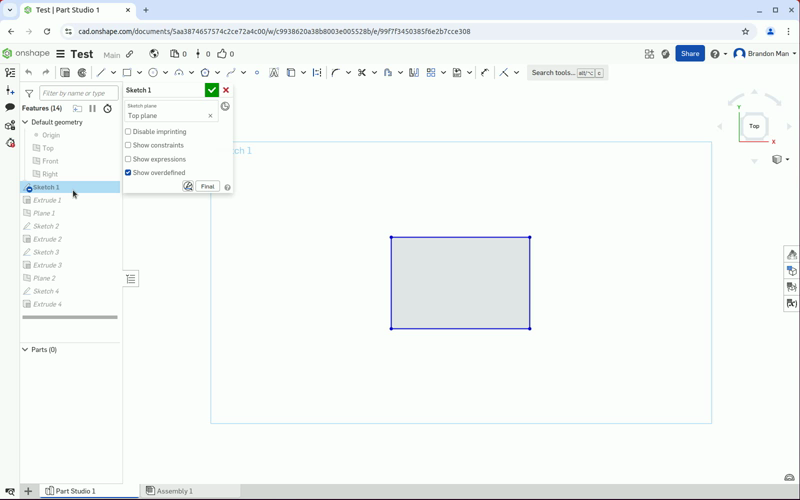
mouse_move(229, 92)
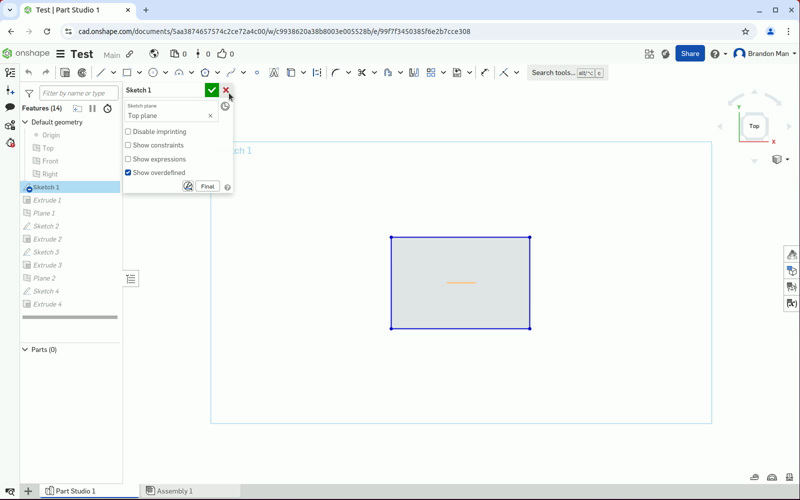
click(229, 92)
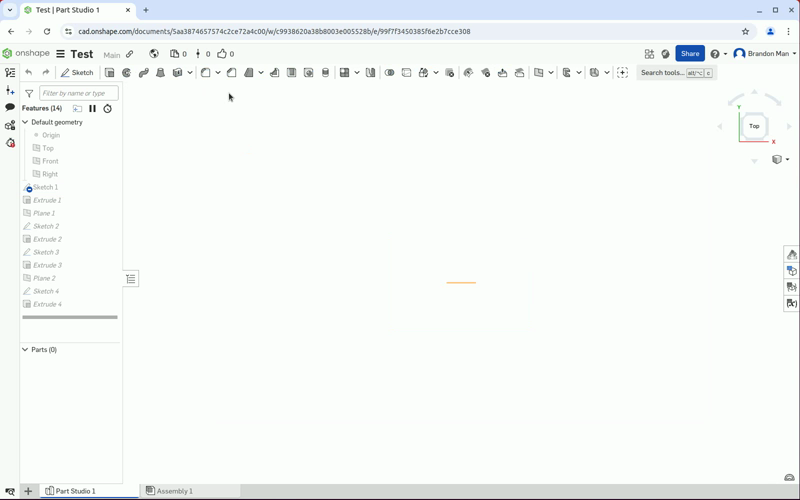
key(shift+s)
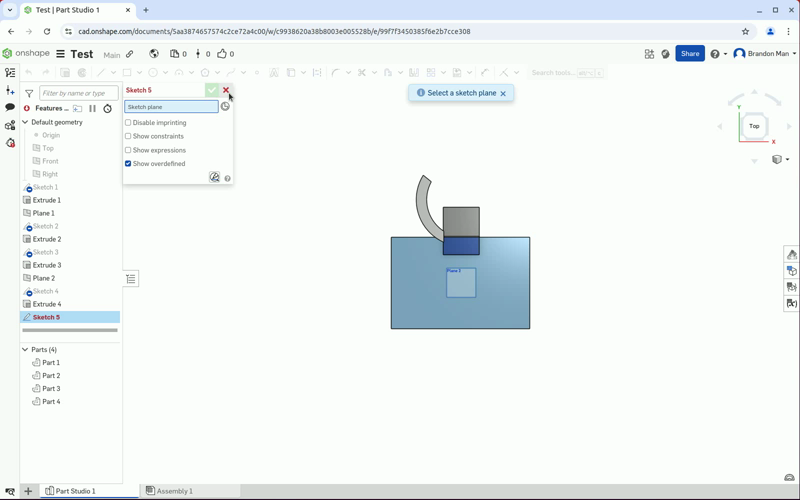
mouse_move(73, 280)
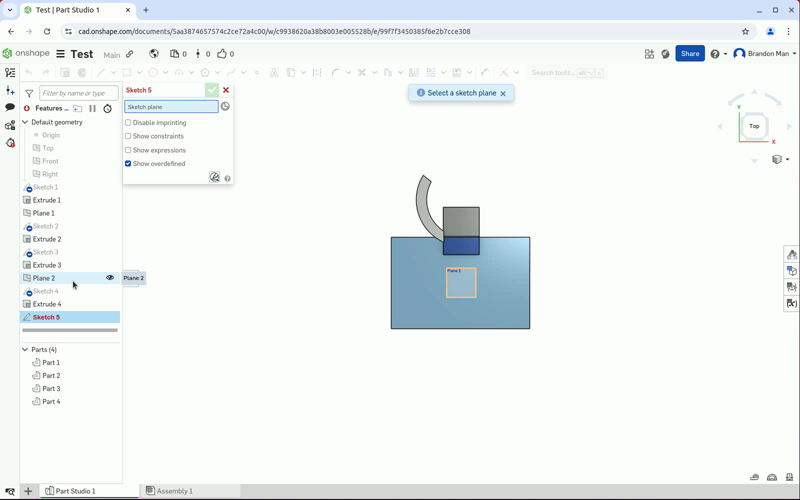
click(73, 280)
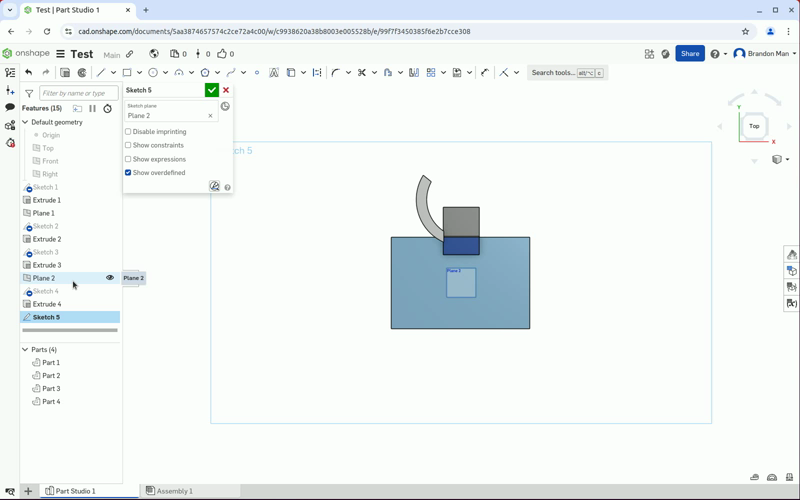
mouse_move(73, 352)
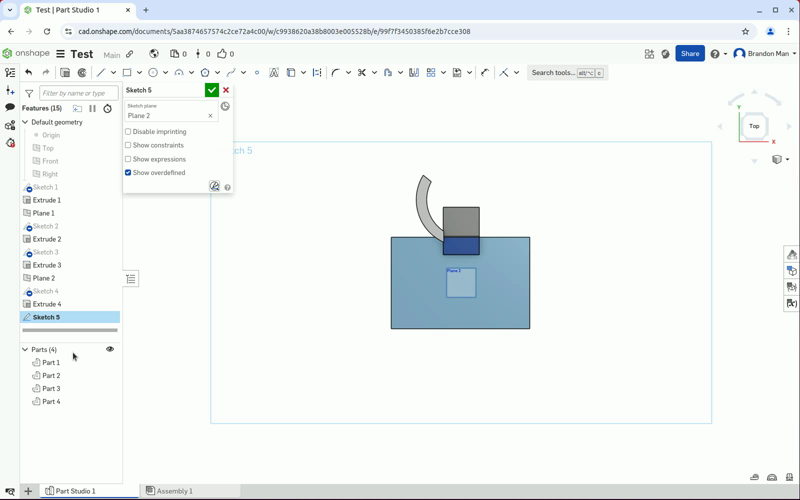
key(y)
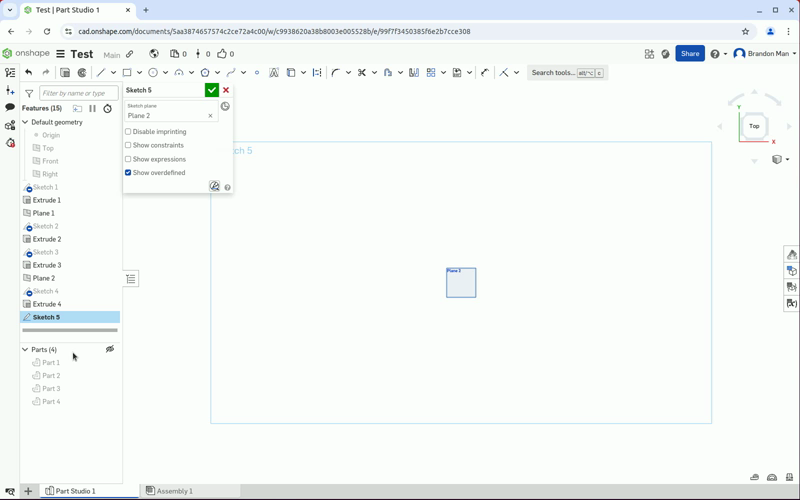
key(a)
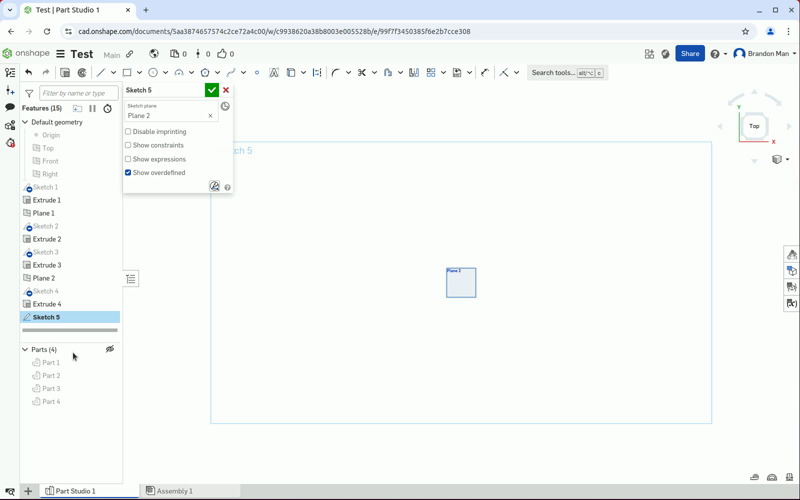
key_down(shift)
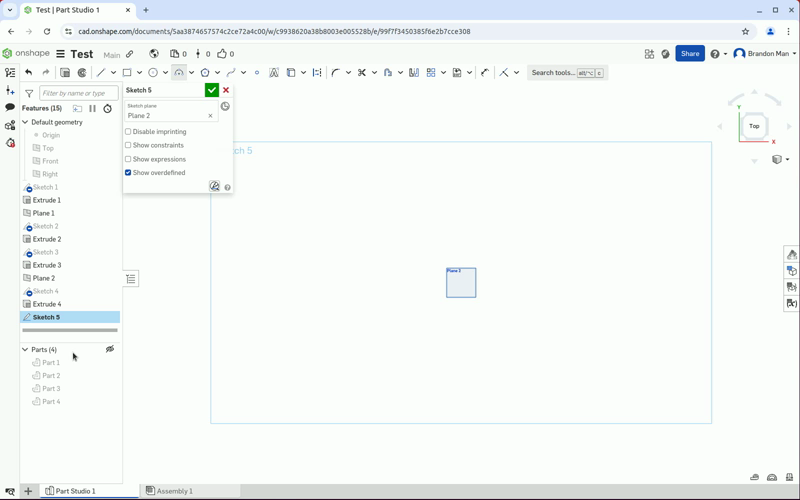
mouse_move(478, 243)
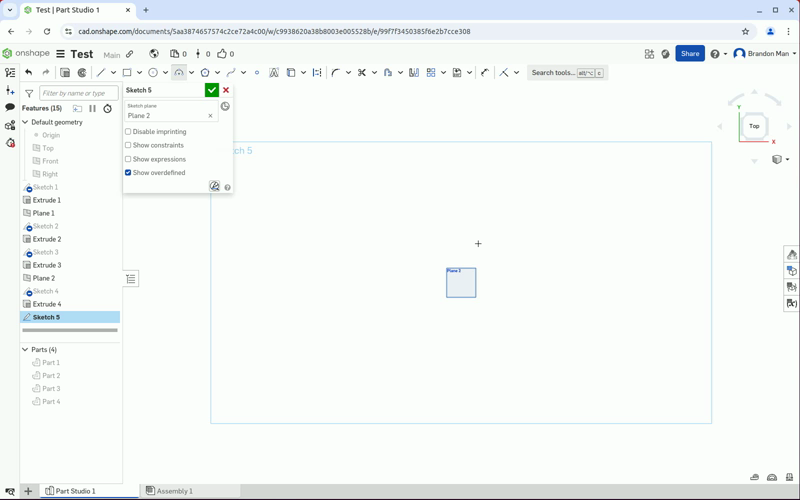
click(478, 243)
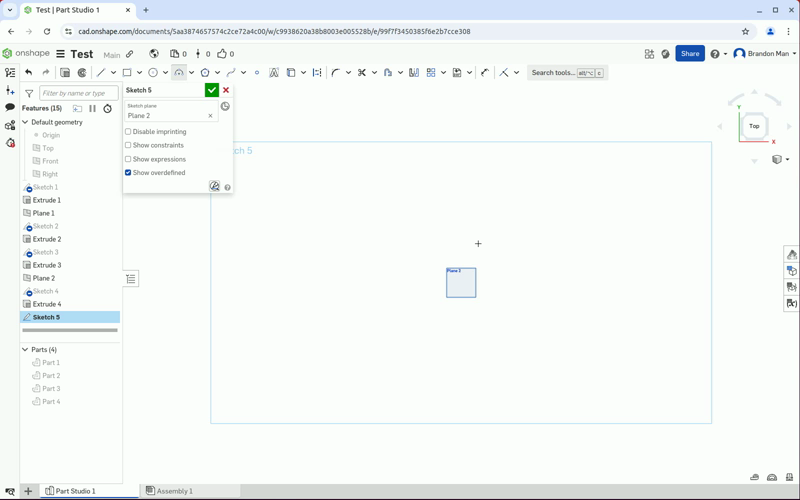
key_up(shift)
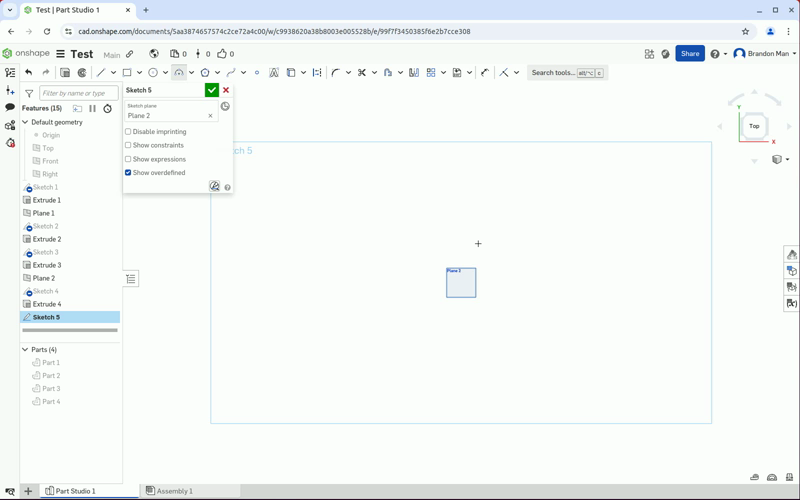
key_down(shift)
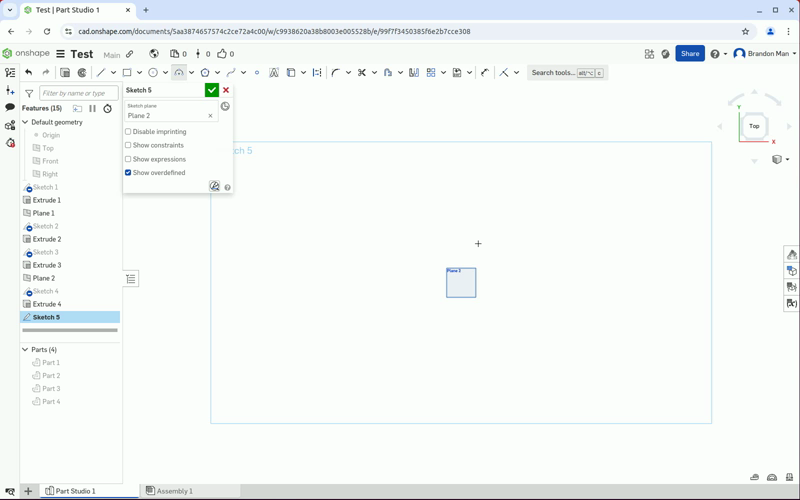
mouse_move(498, 169)
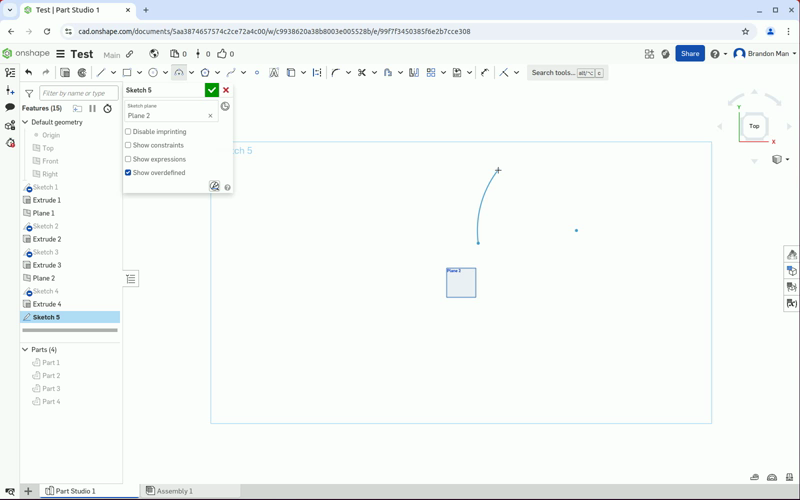
click(498, 169)
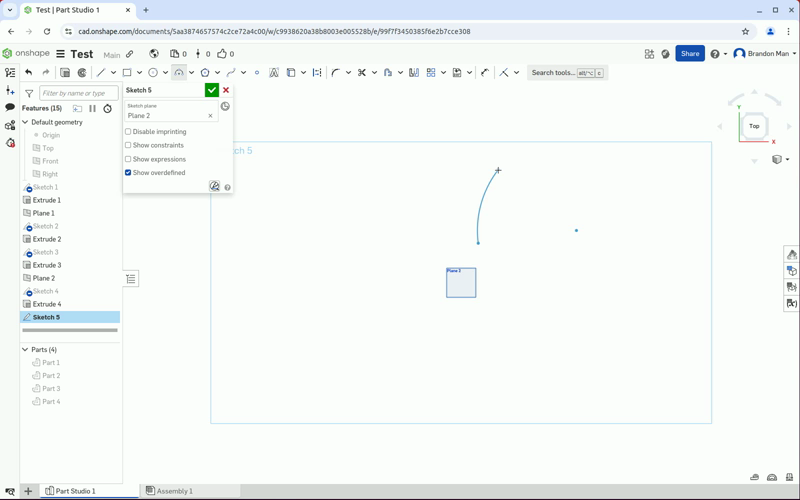
mouse_move(507, 211)
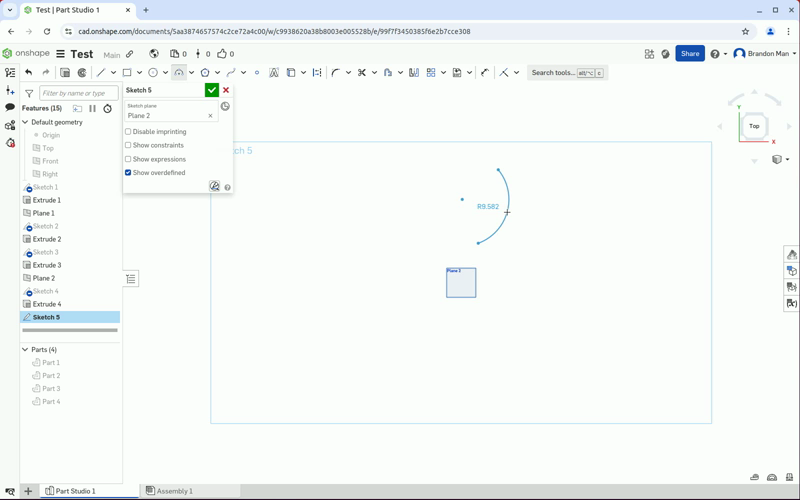
click(507, 211)
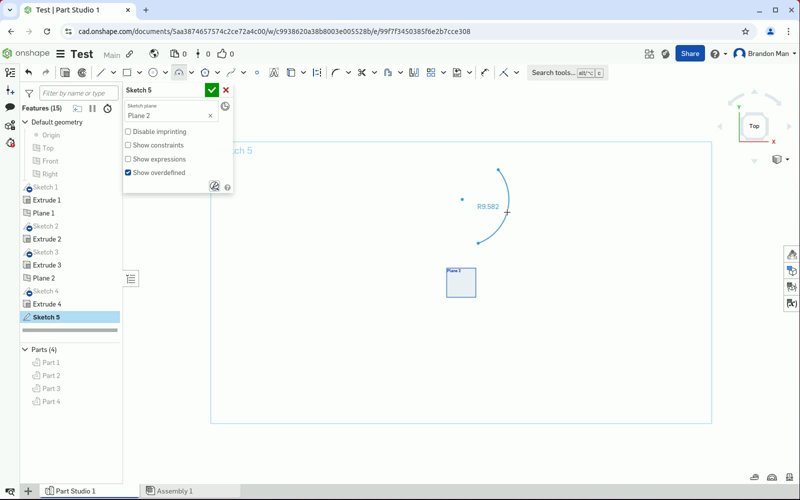
key_up(shift)
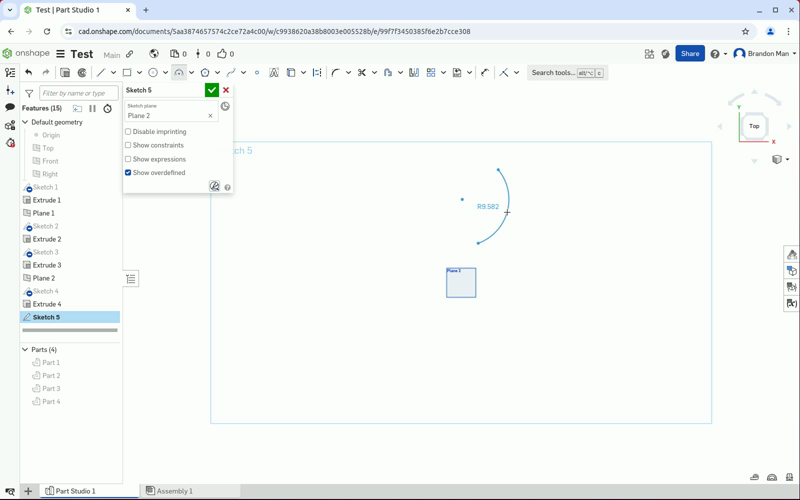
key(esc)
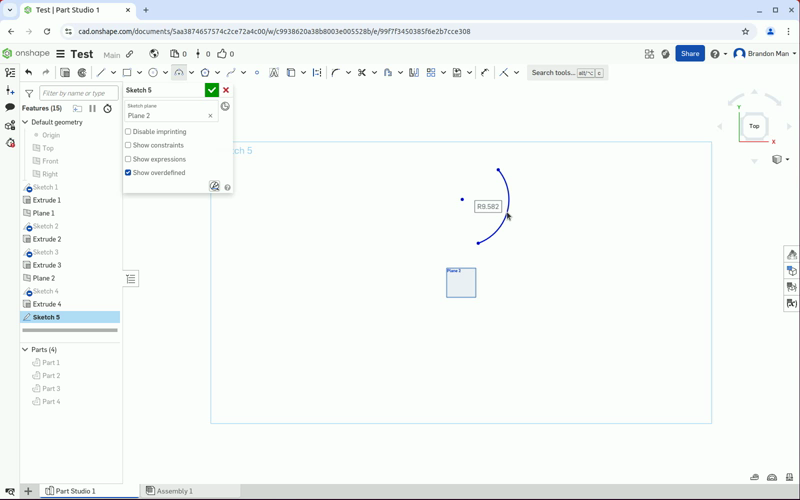
key(l)
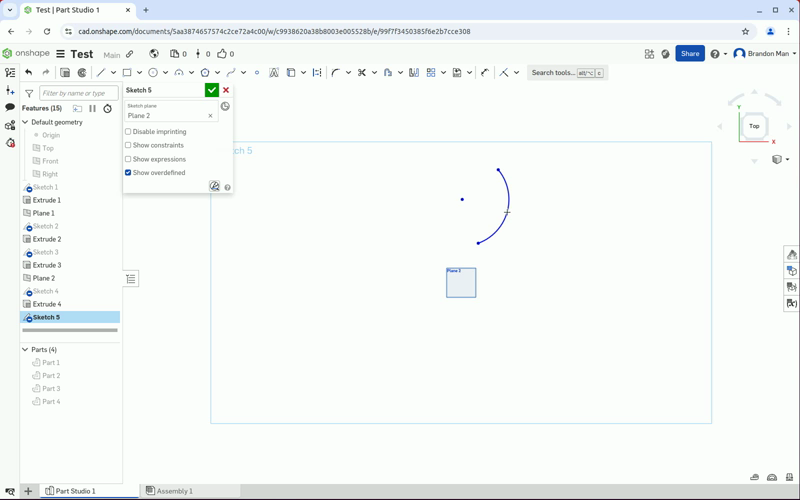
mouse_move(498, 169)
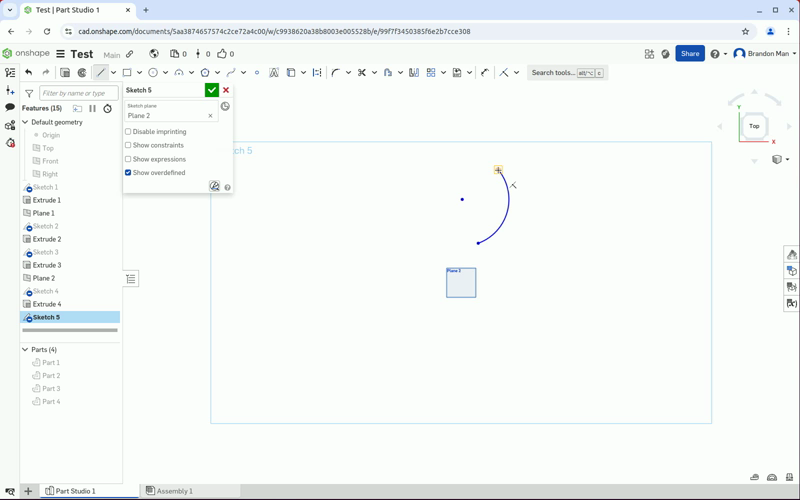
click(498, 169)
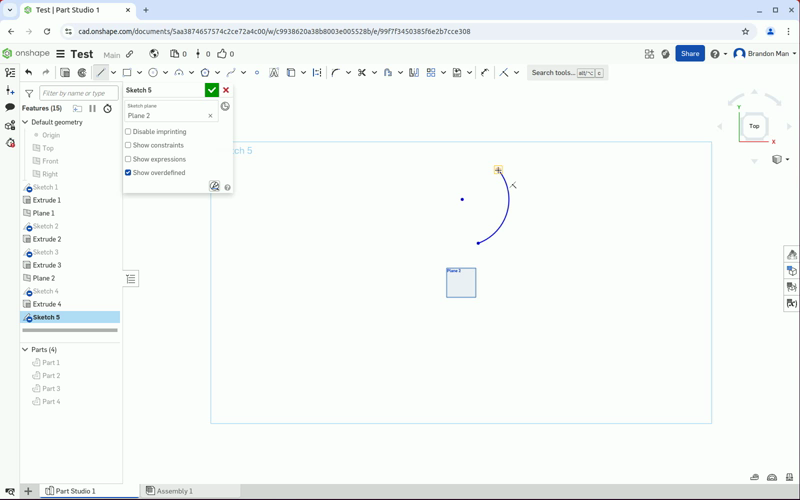
key_down(shift)
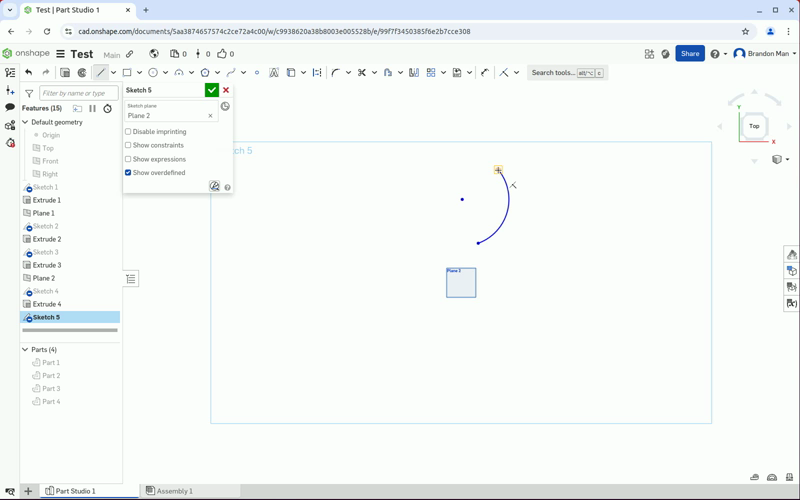
mouse_move(528, 169)
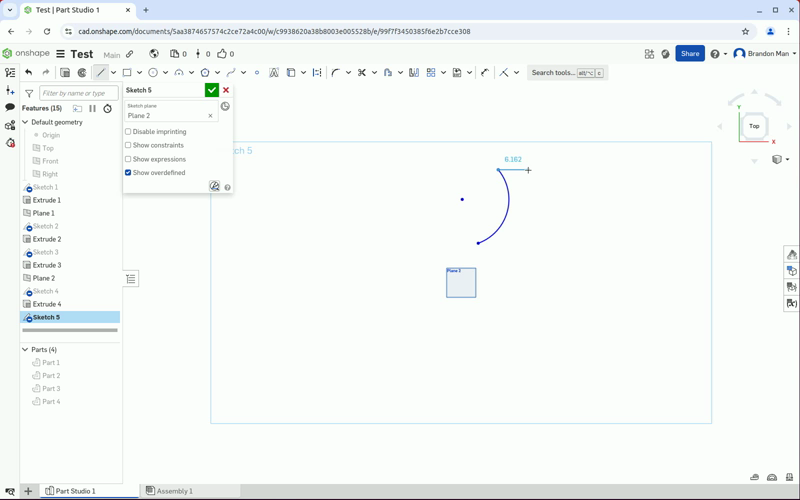
mouse_move(495, 180)
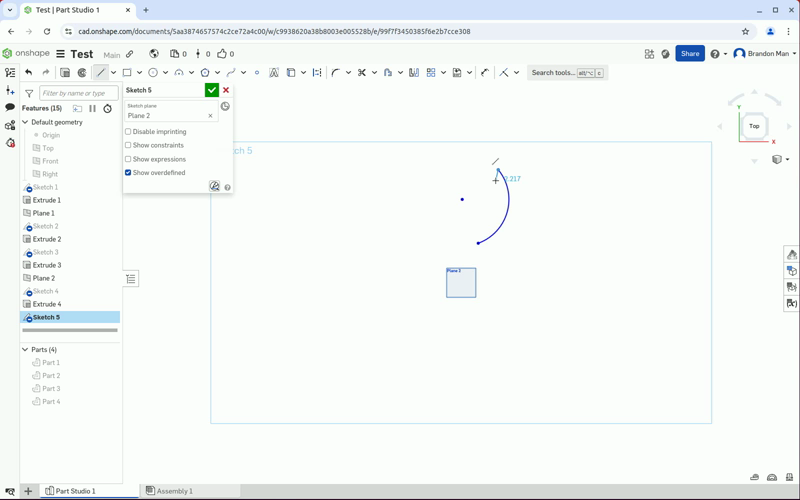
click(495, 180)
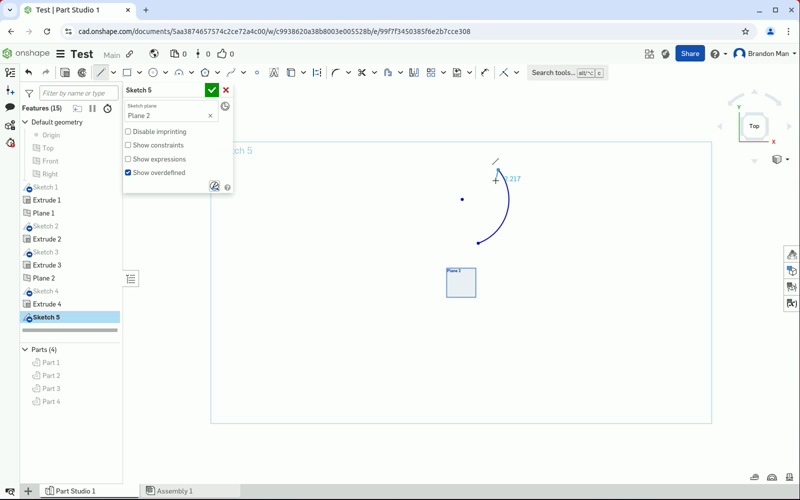
key_up(shift)
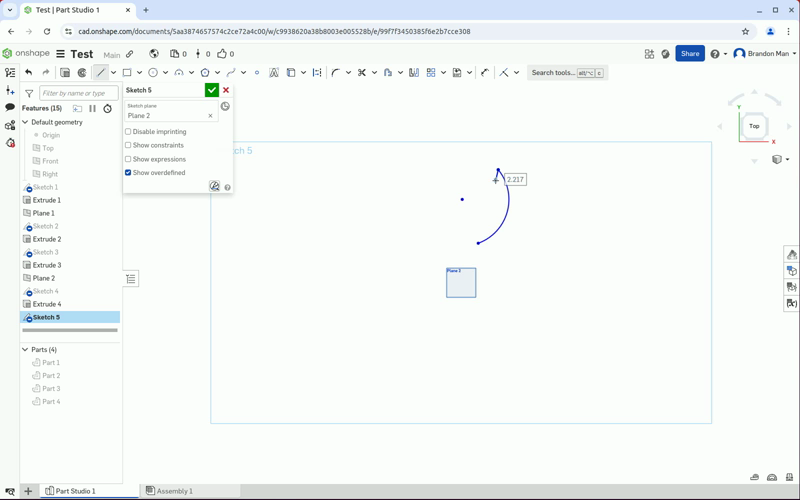
key(esc)
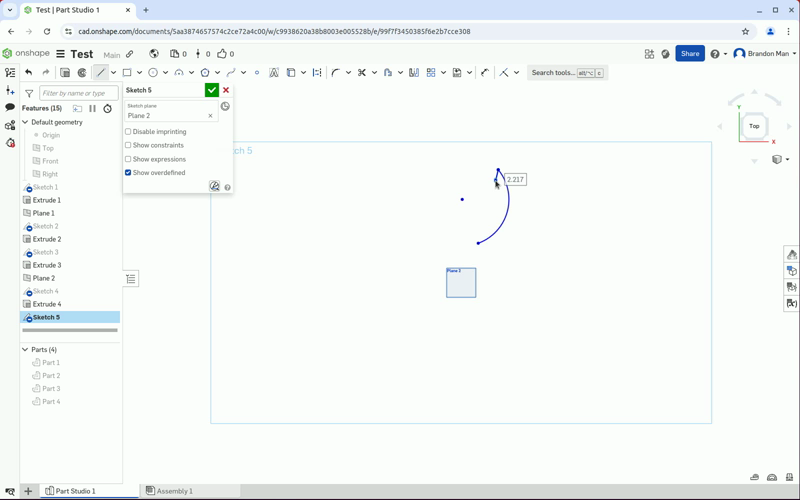
key(a)
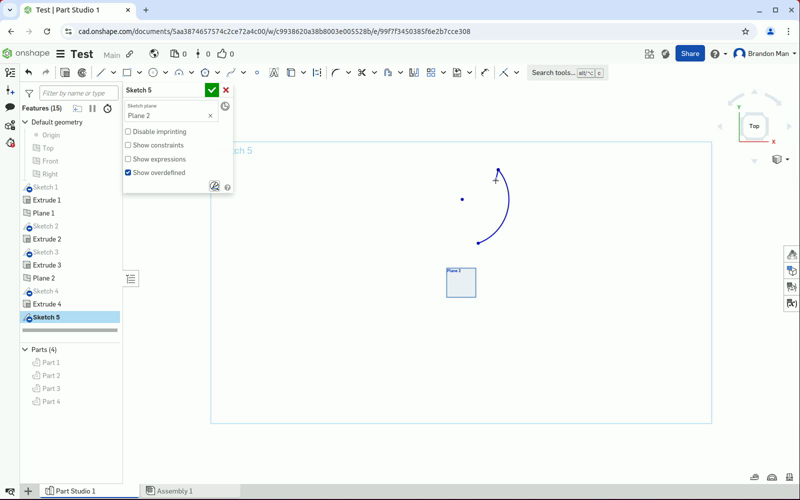
mouse_move(495, 180)
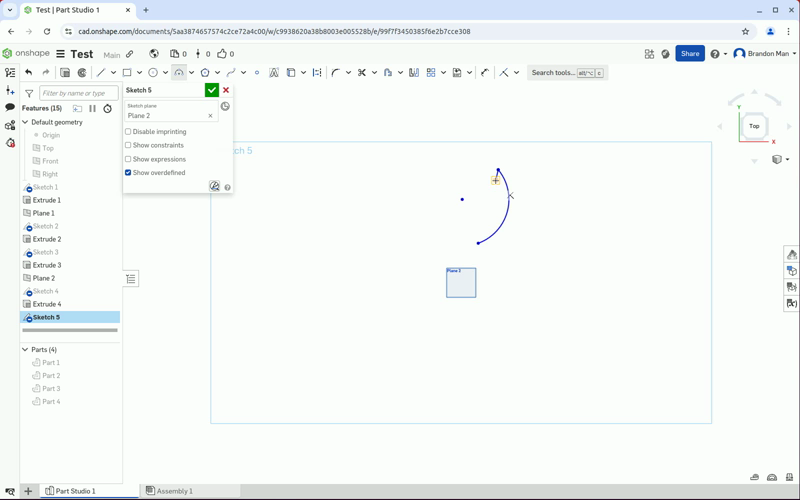
click(495, 180)
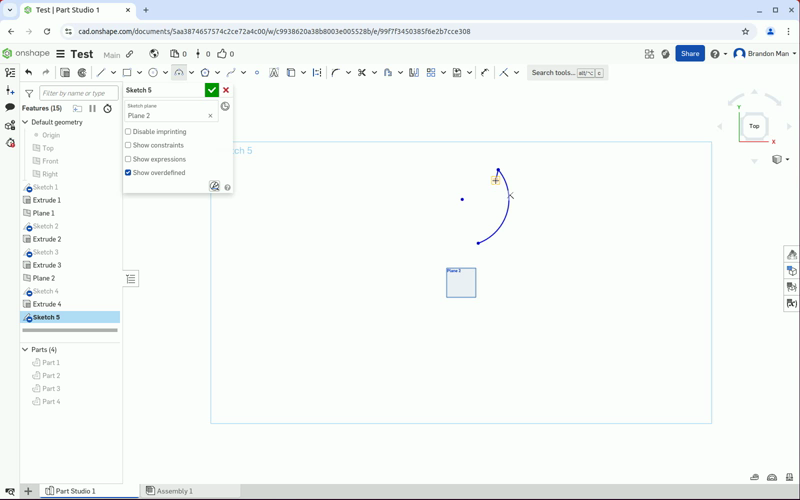
key_down(shift)
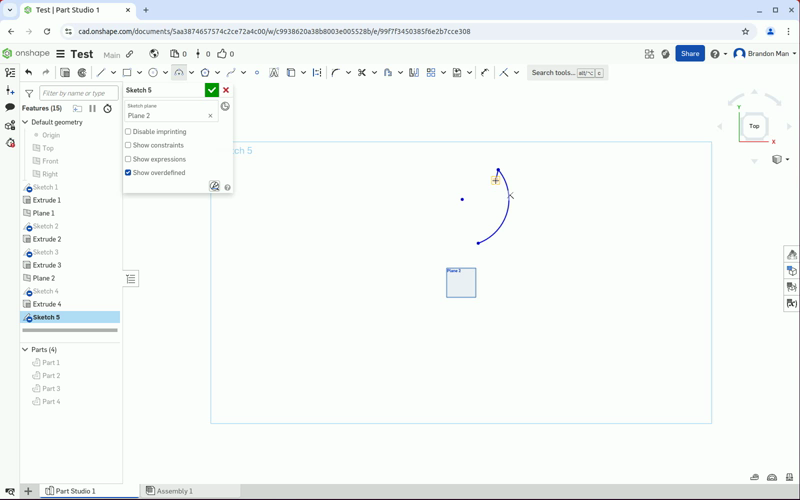
mouse_move(478, 233)
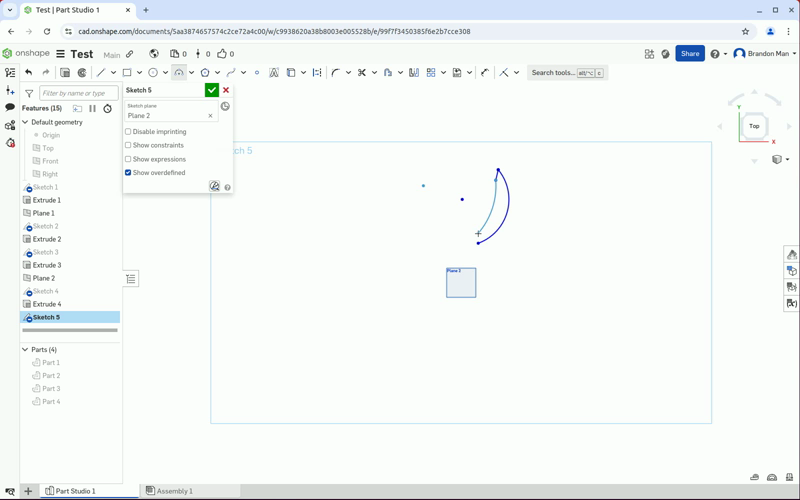
click(478, 233)
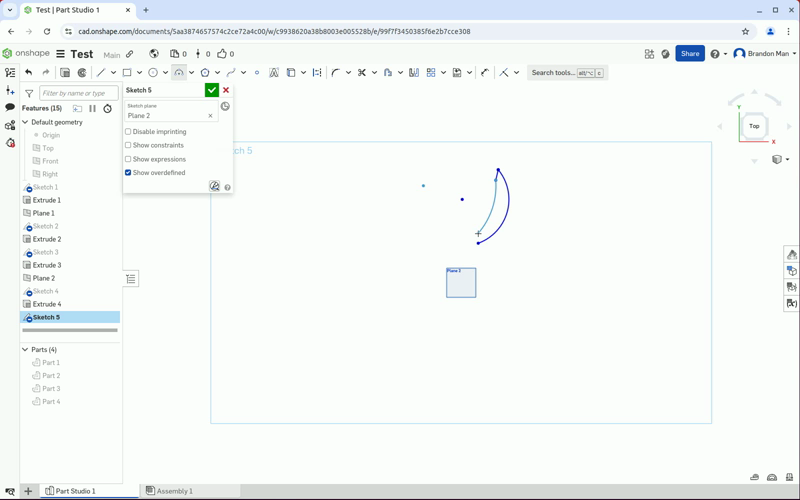
mouse_move(499, 210)
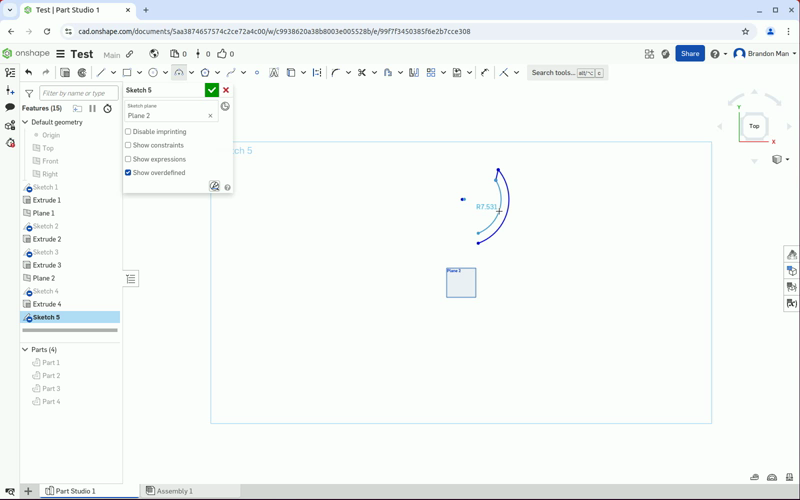
click(499, 210)
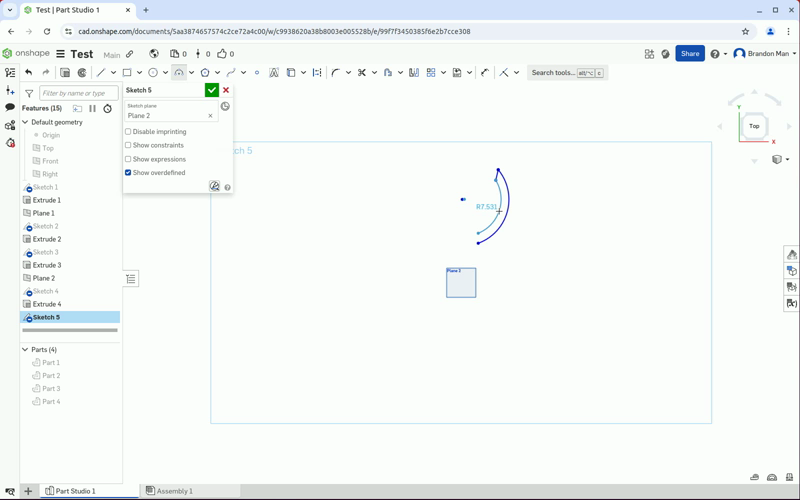
key_up(shift)
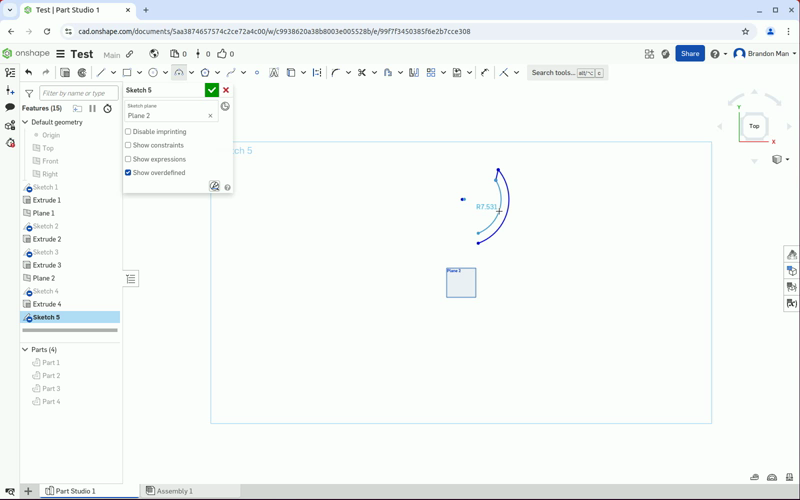
key(esc)
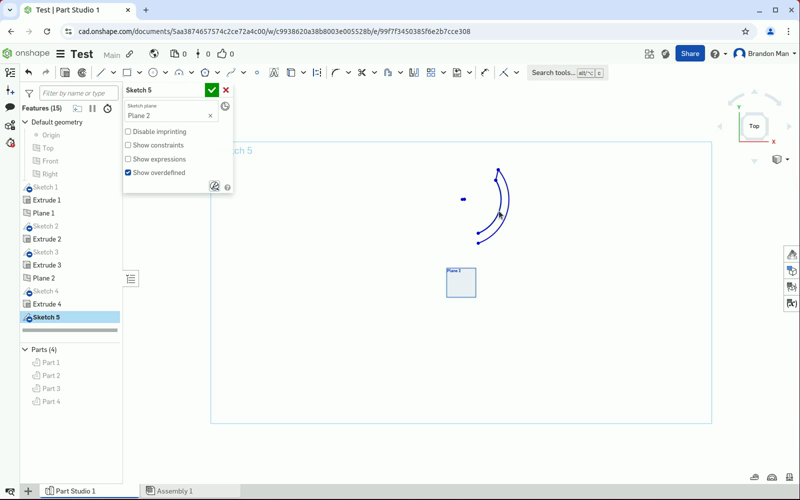
key(l)
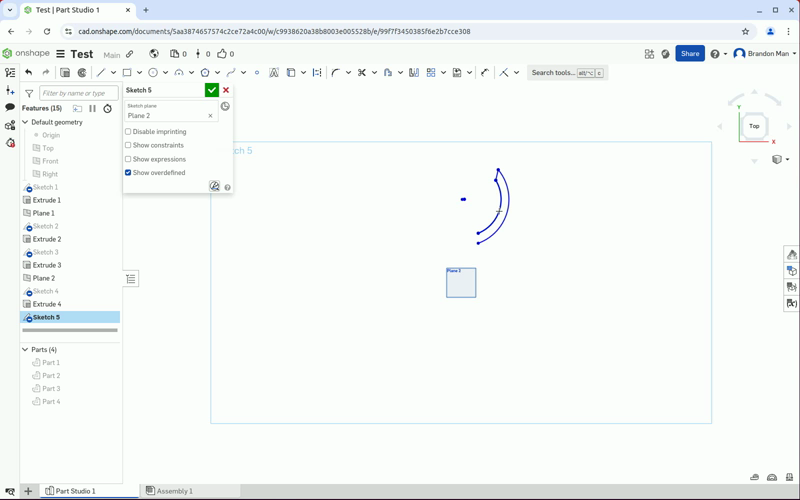
mouse_move(478, 233)
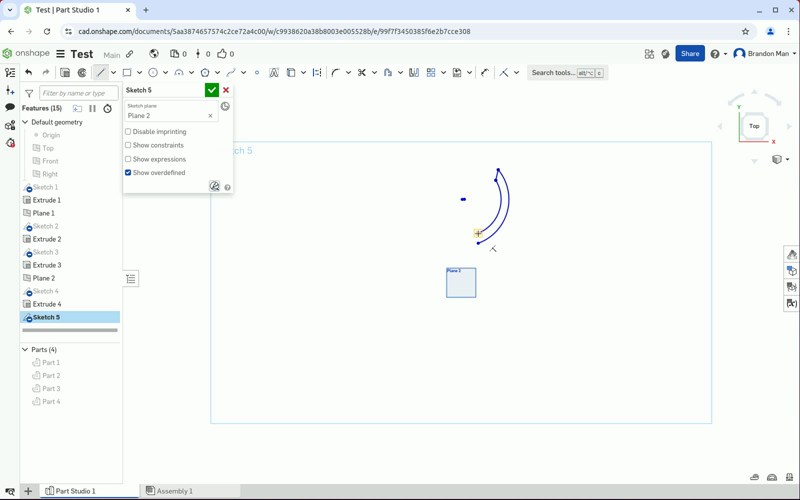
click(478, 233)
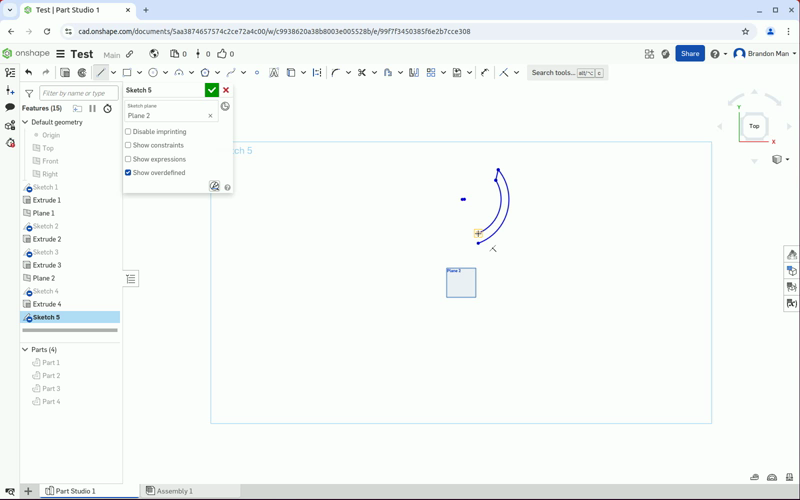
mouse_move(508, 233)
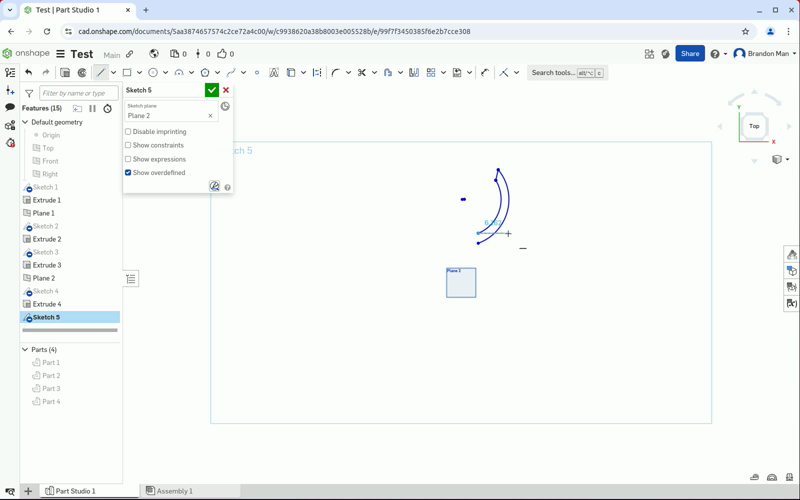
key_down(shift)
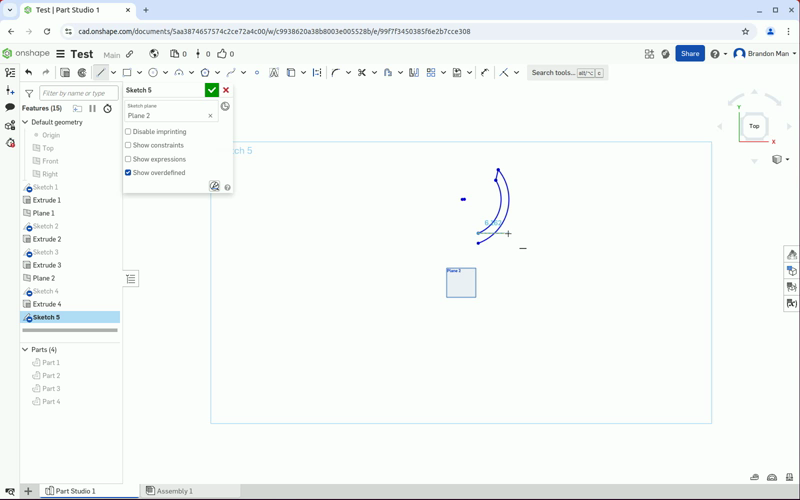
mouse_move(478, 243)
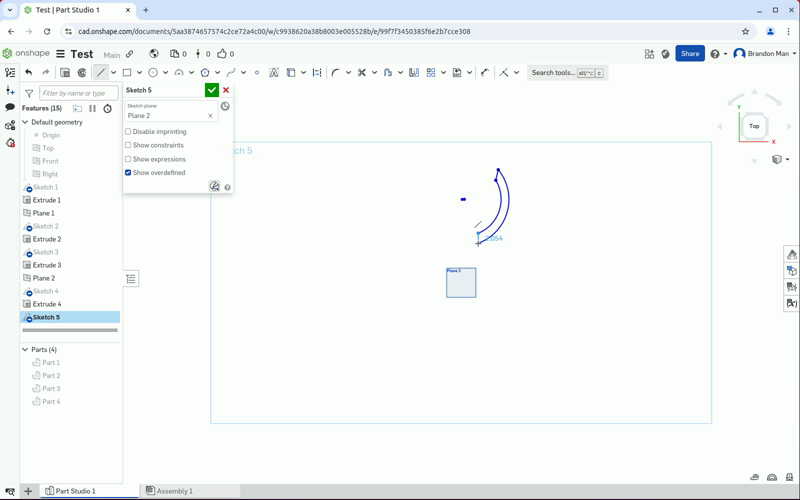
key_up(shift)
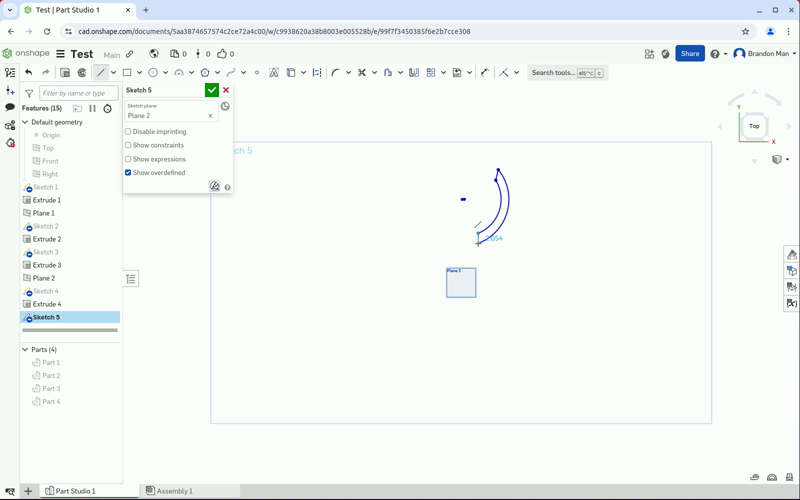
click(478, 243)
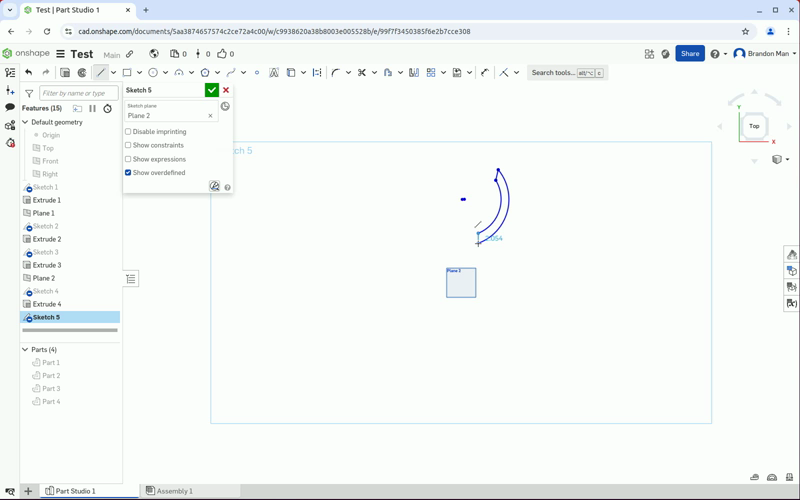
key(esc)
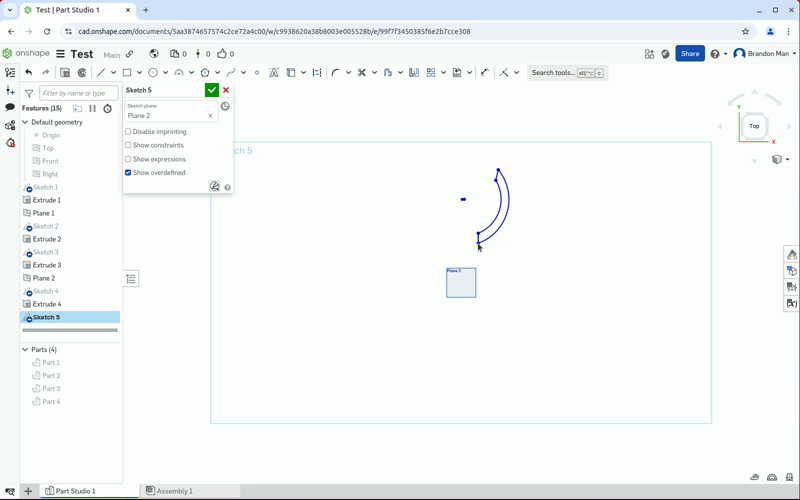
mouse_move(502, 182)
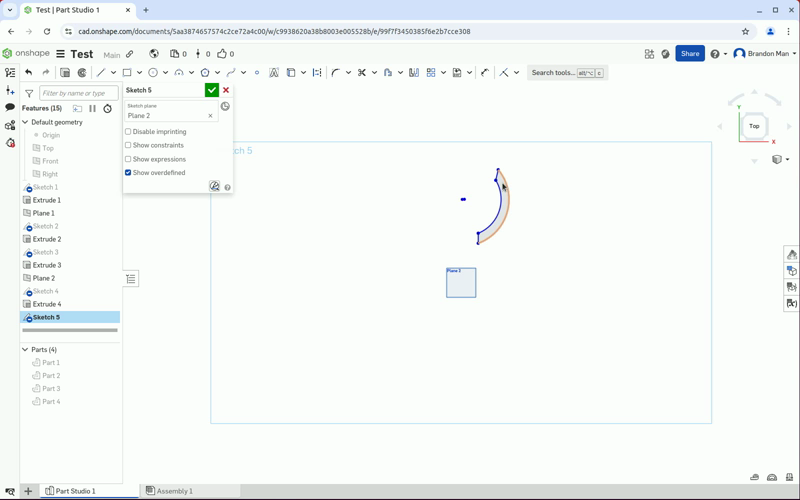
scroll(6)
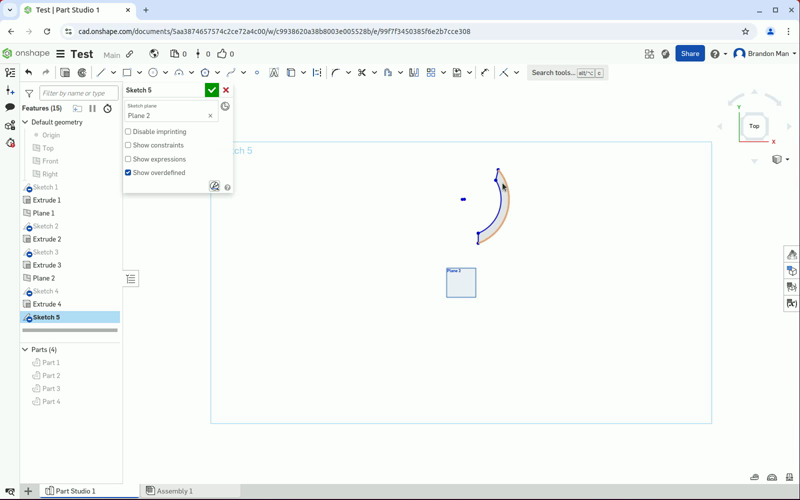
scroll(6)
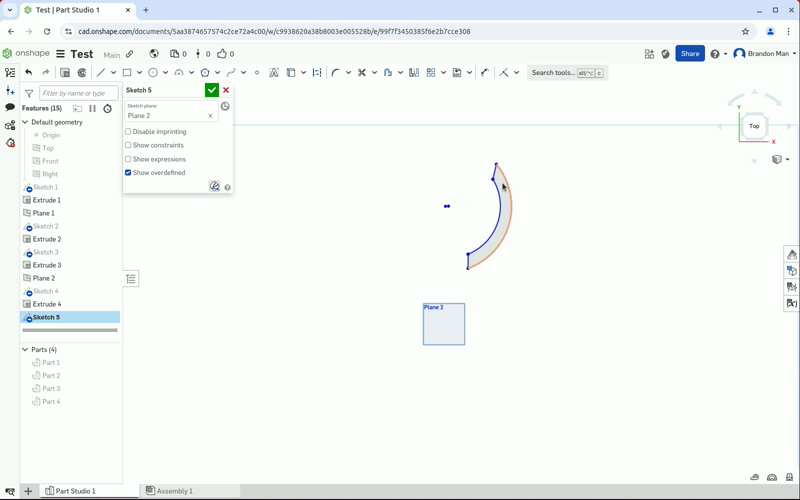
scroll(6)
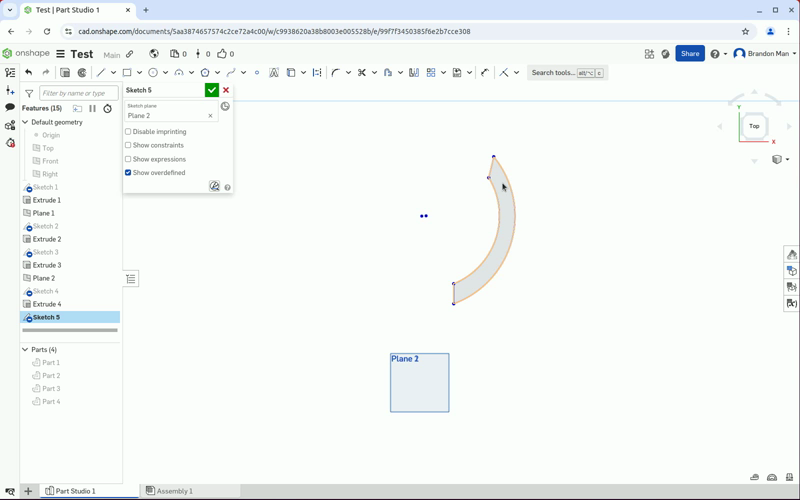
scroll(6)
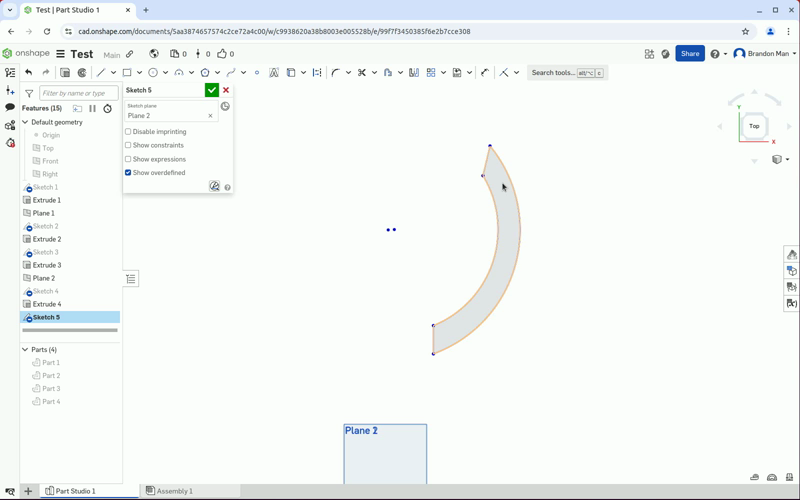
scroll(6)
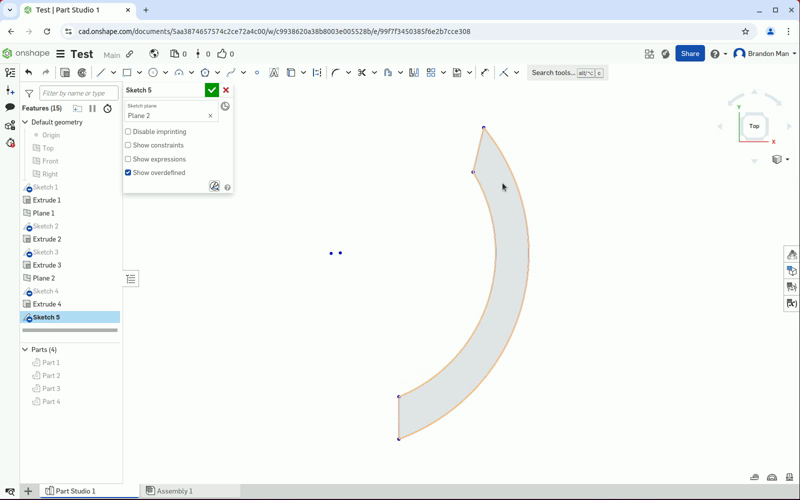
scroll(6)
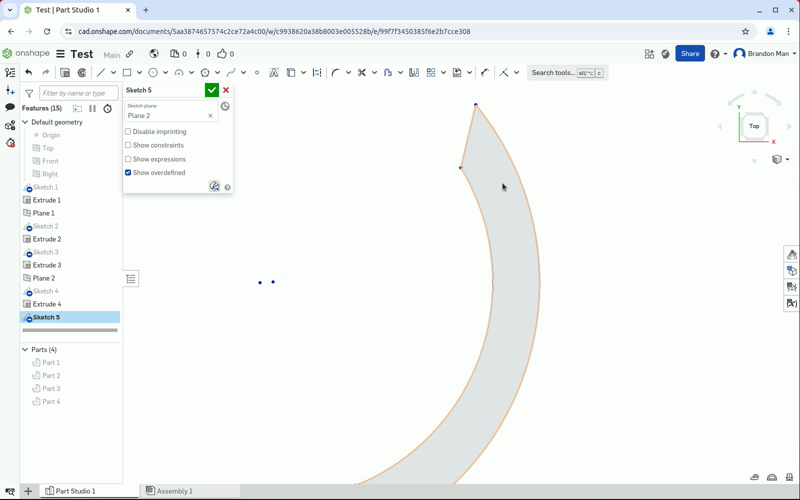
scroll(6)
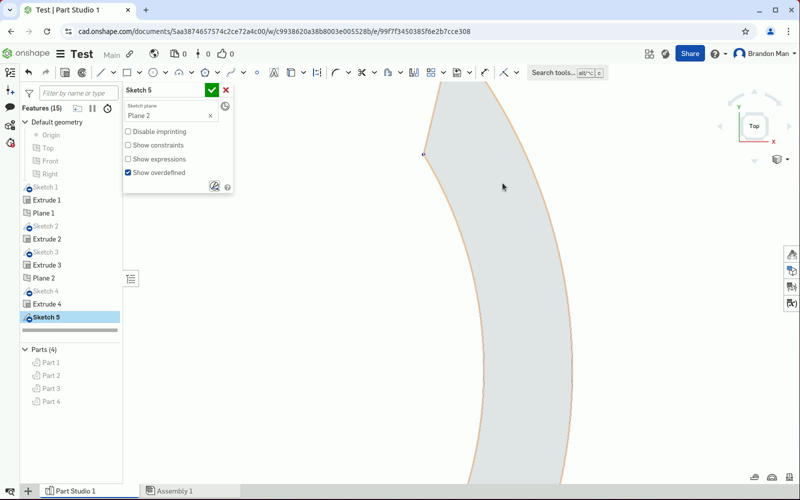
click(502, 182)
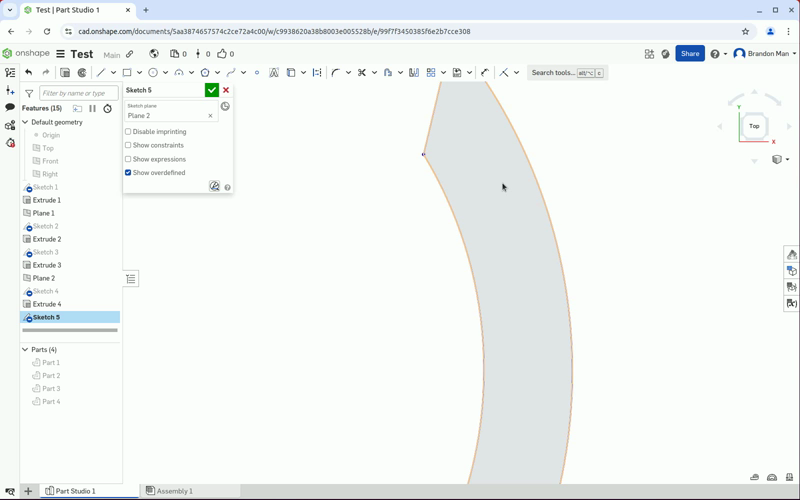
scroll(-6)
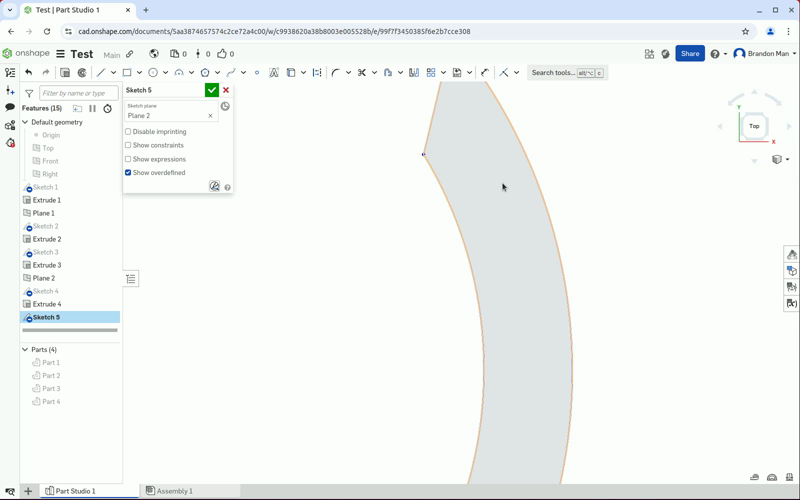
scroll(-6)
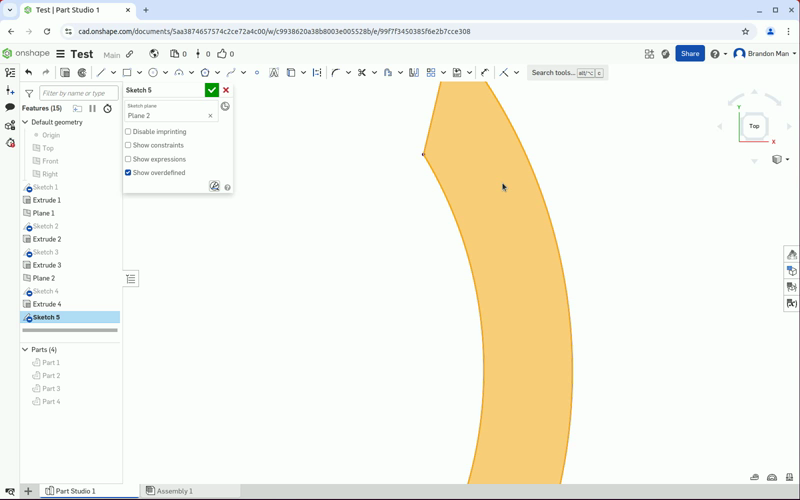
scroll(-6)
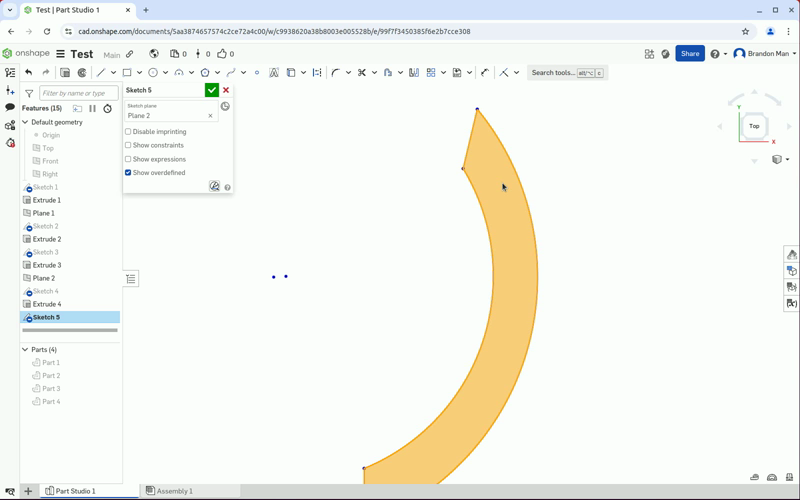
scroll(-6)
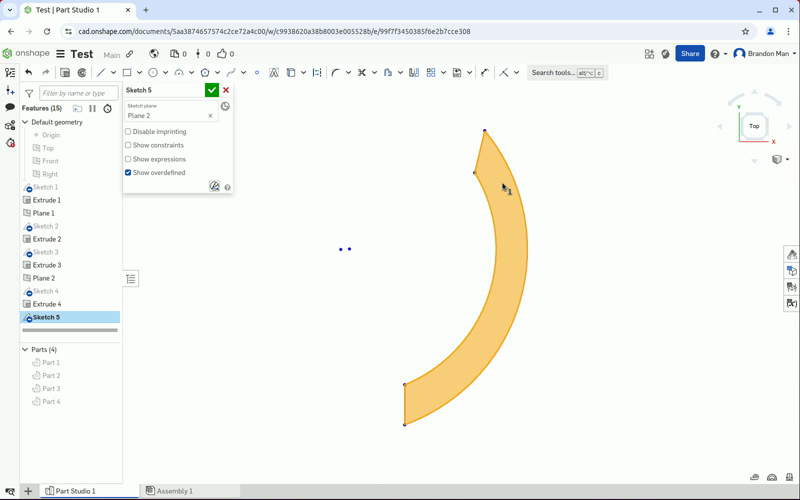
scroll(-6)
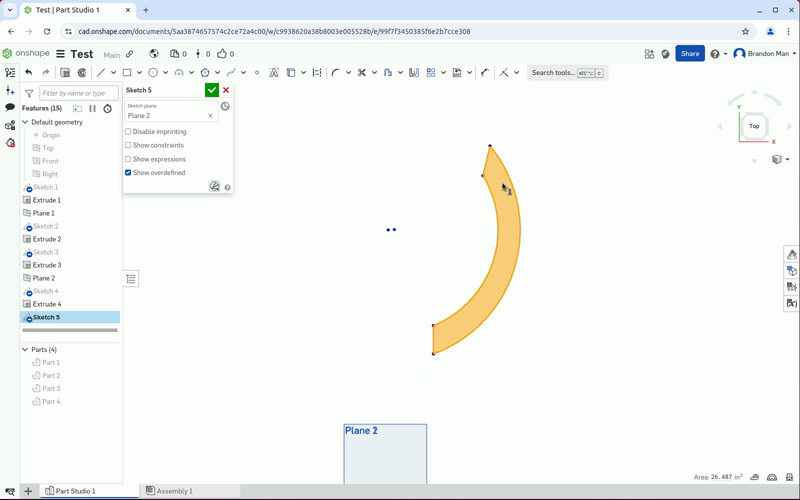
scroll(-6)
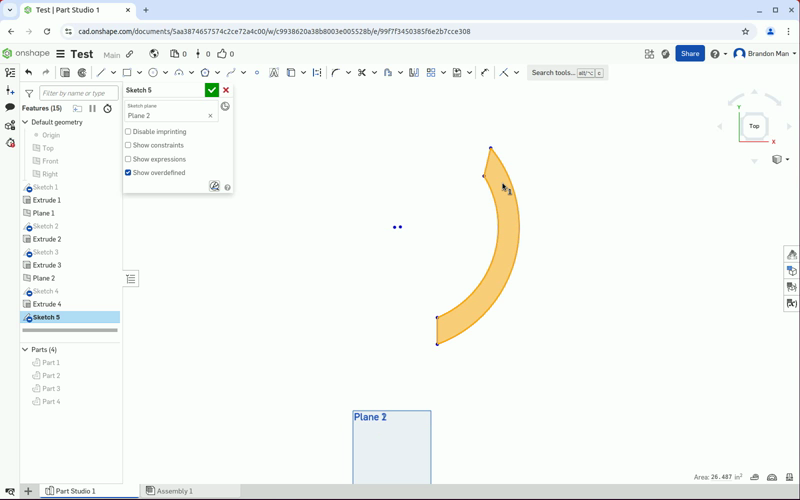
scroll(-6)
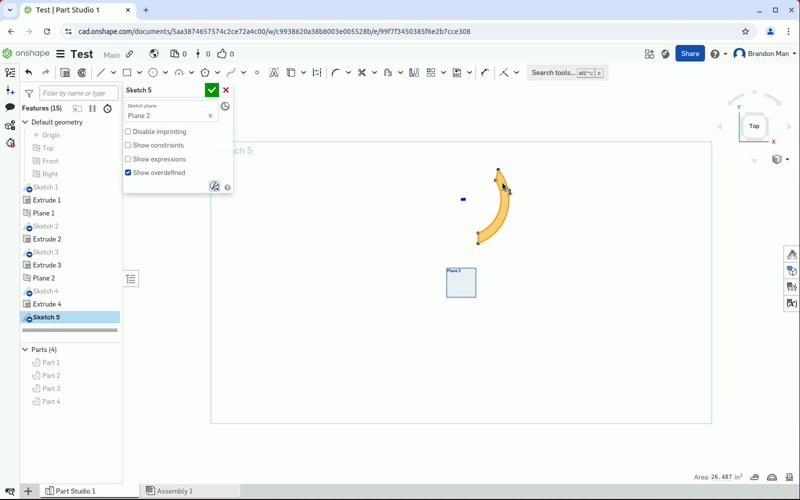
mouse_move(73, 352)
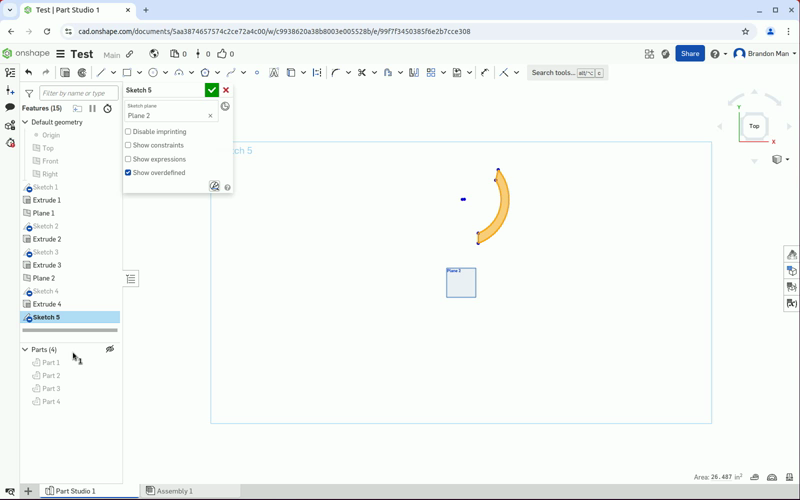
key(shift+y)
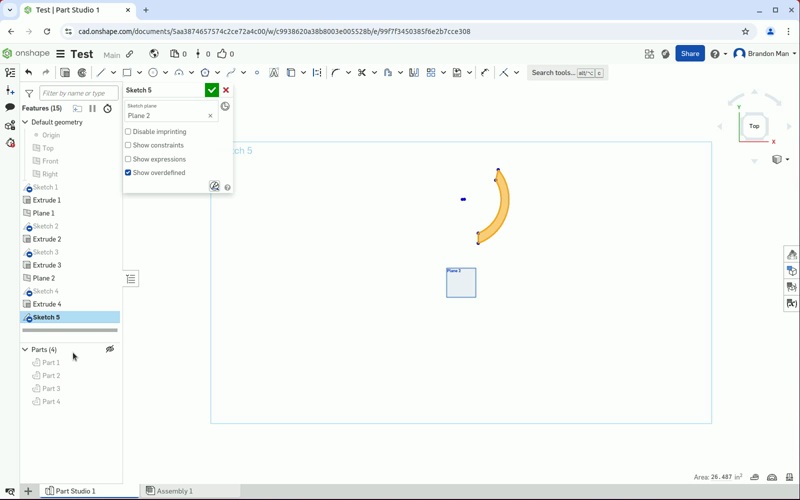
key(shift+e)
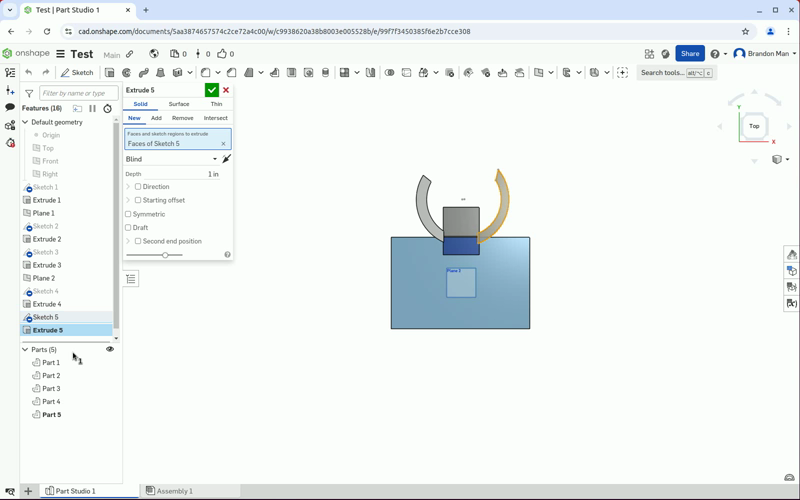
mouse_move(143, 106)
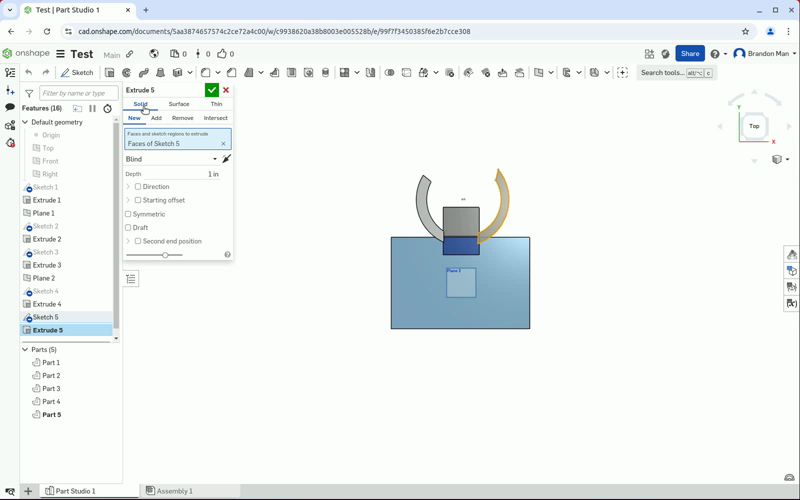
click(143, 106)
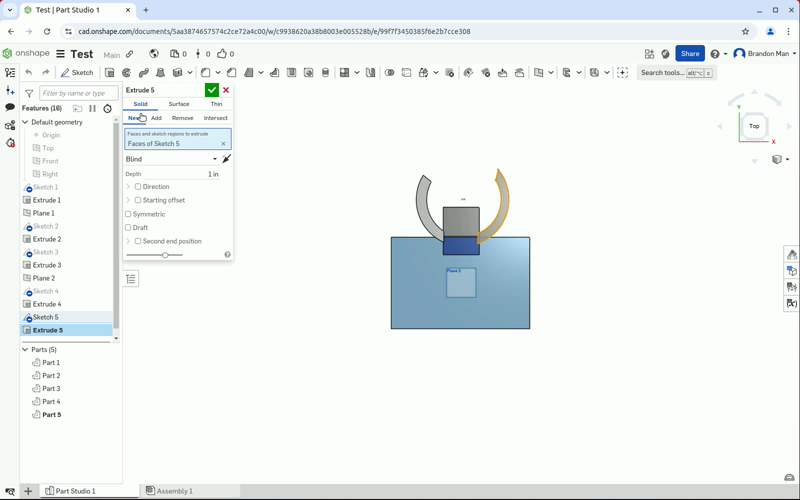
mouse_move(137, 120)
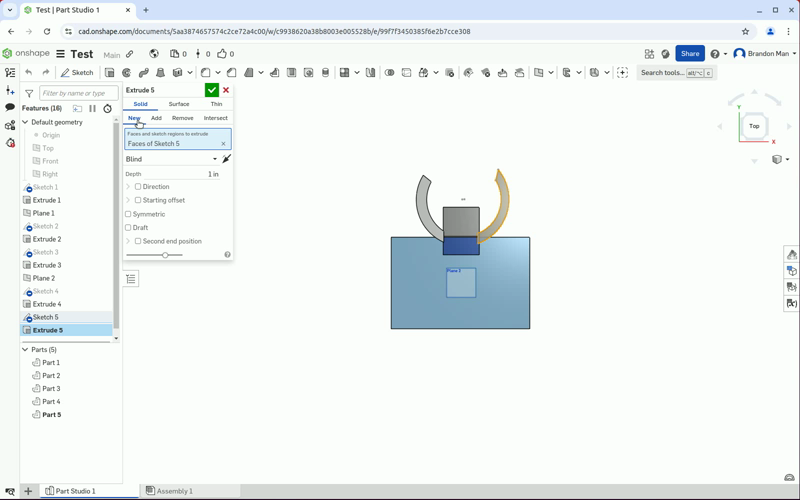
click(137, 120)
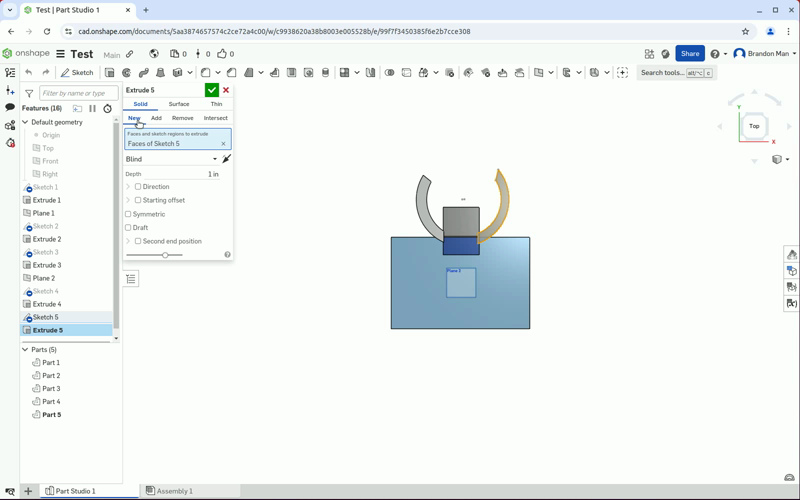
key(tab, 4)
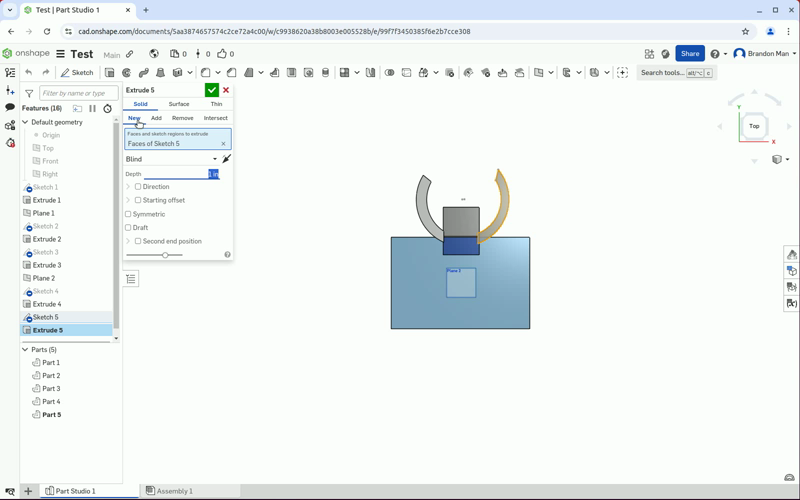
text(4.814)
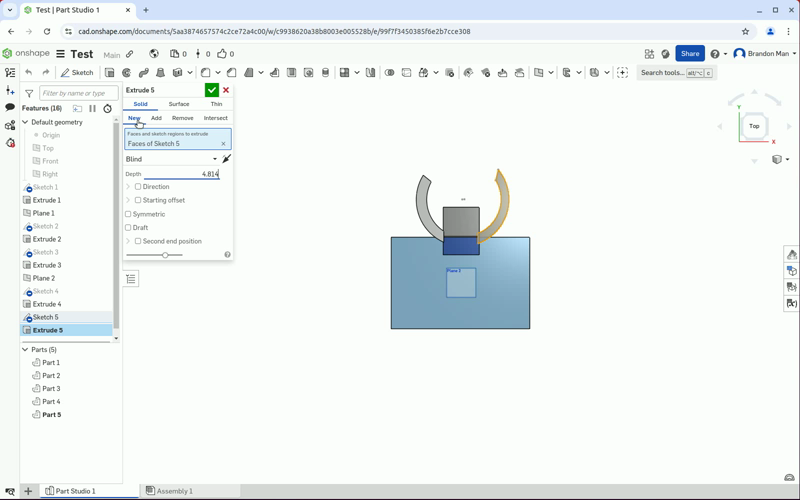
key(enter)
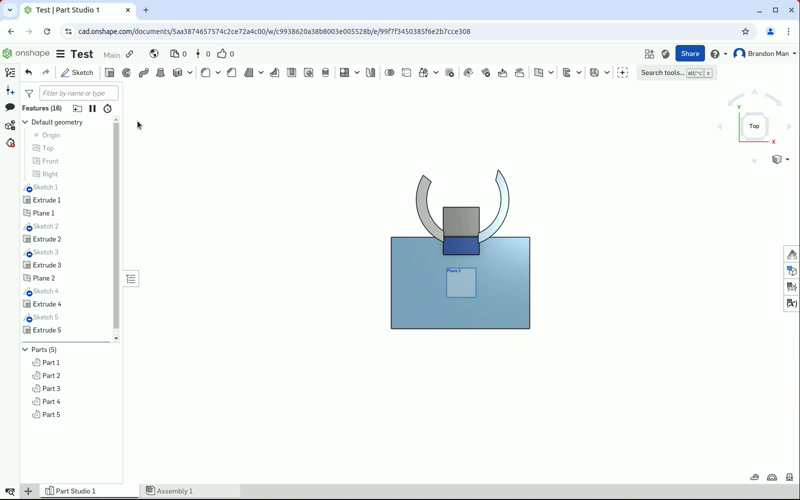
key(shift+h)
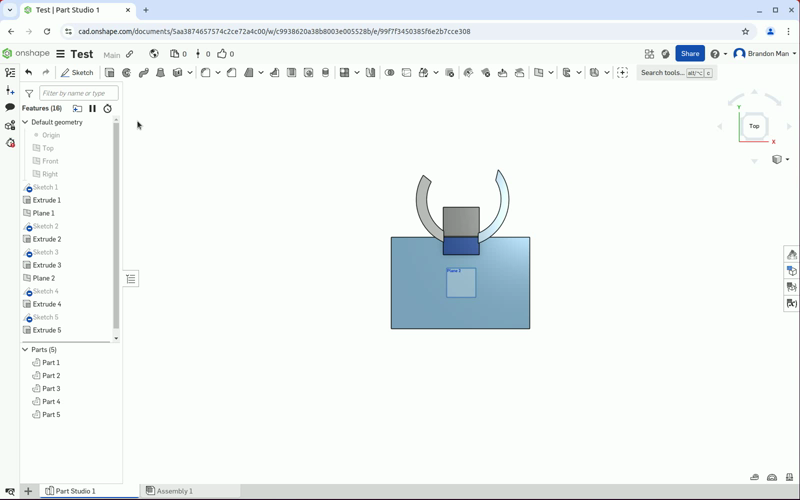
key(shift+h)
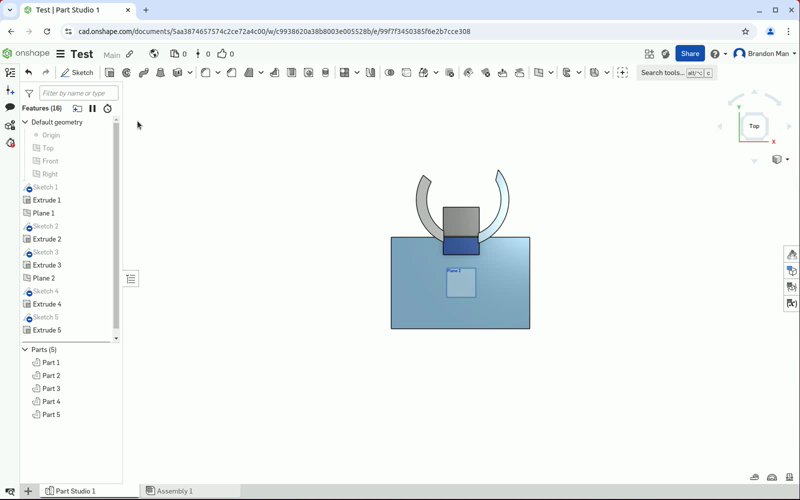
mouse_move(69, 189)
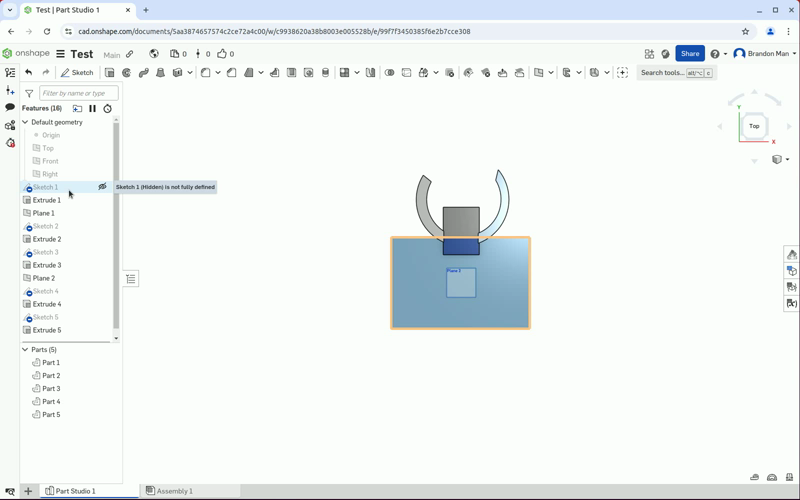
click(69, 189)
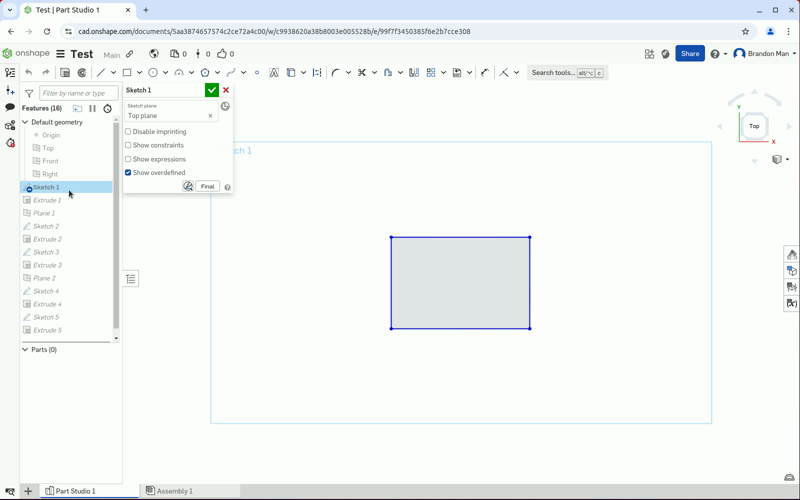
mouse_move(229, 92)
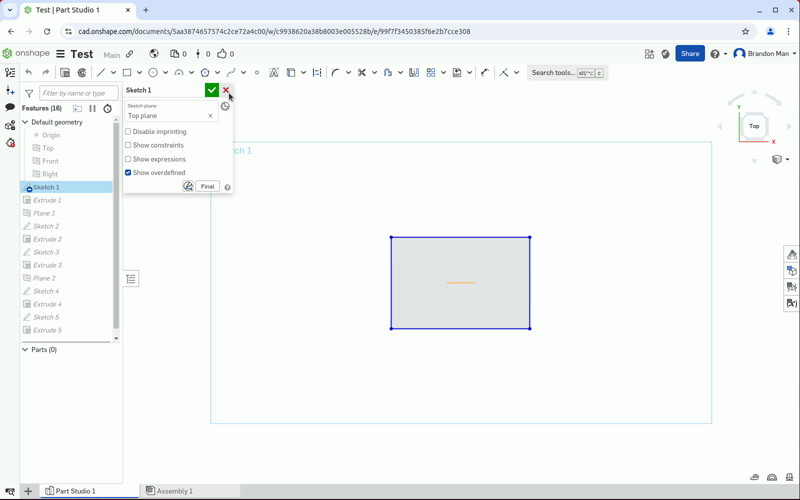
click(229, 92)
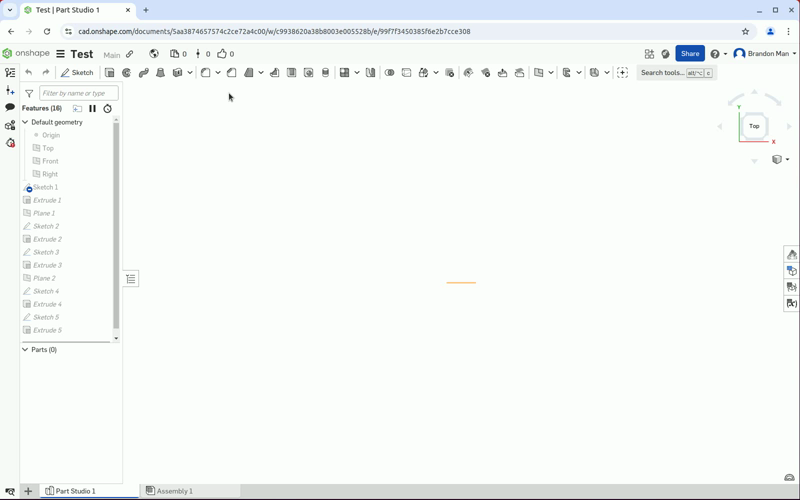
key(shift+s)
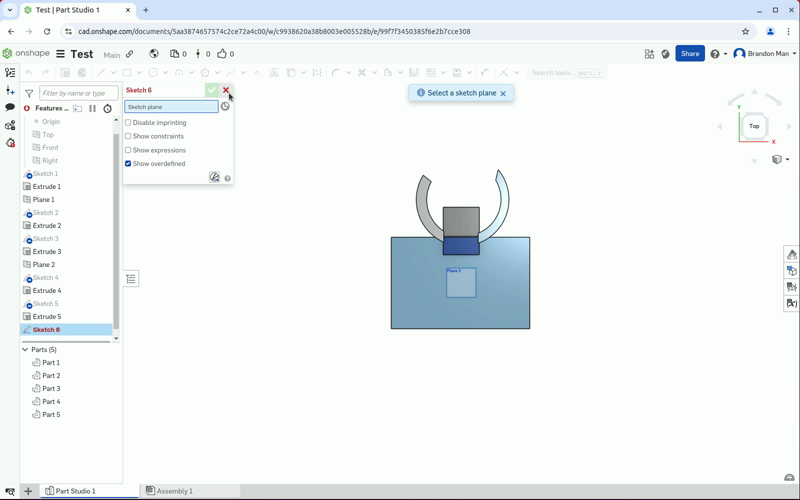
mouse_move(69, 267)
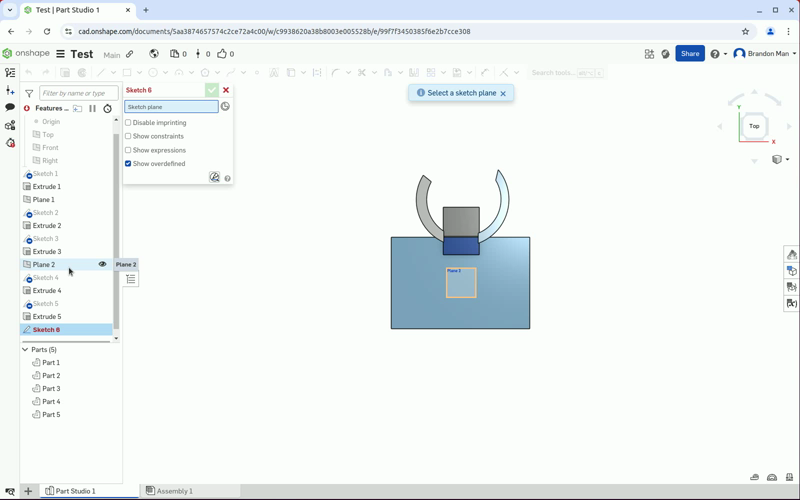
click(69, 267)
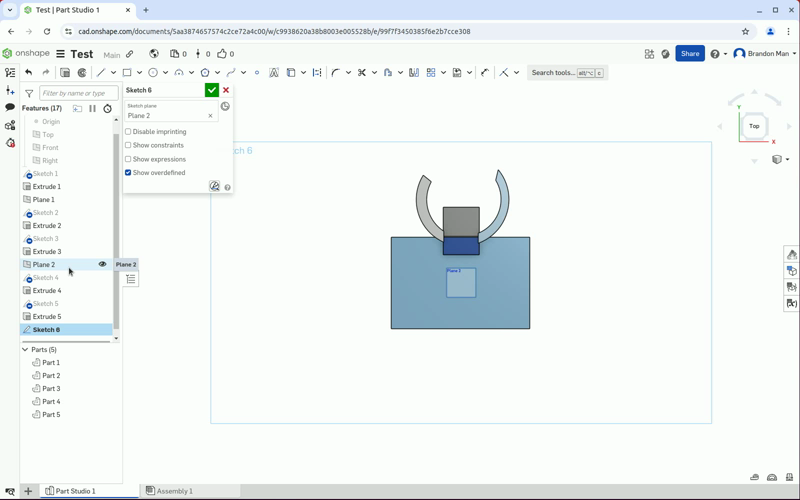
mouse_move(73, 352)
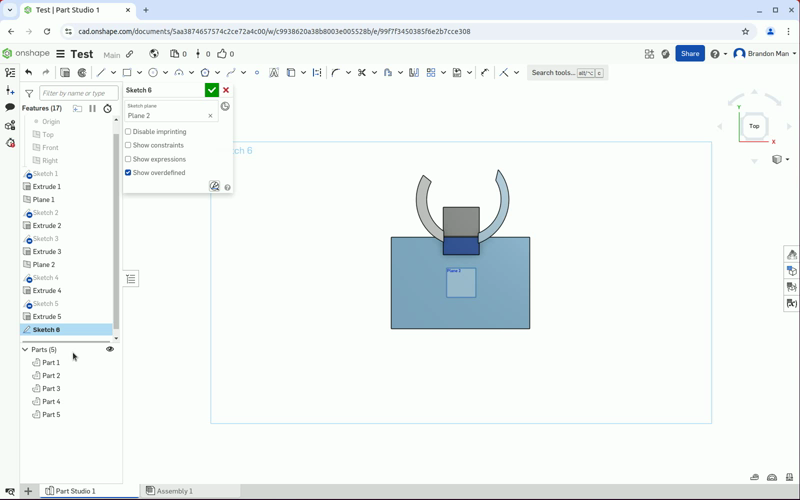
key(y)
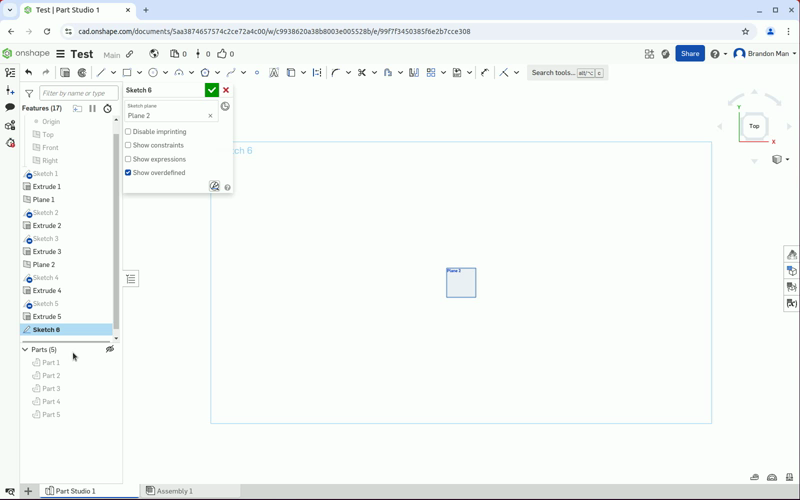
key(a)
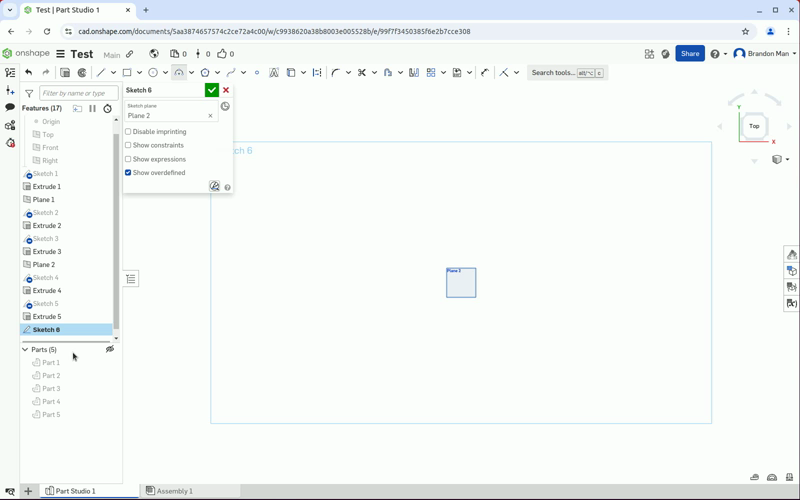
key_down(shift)
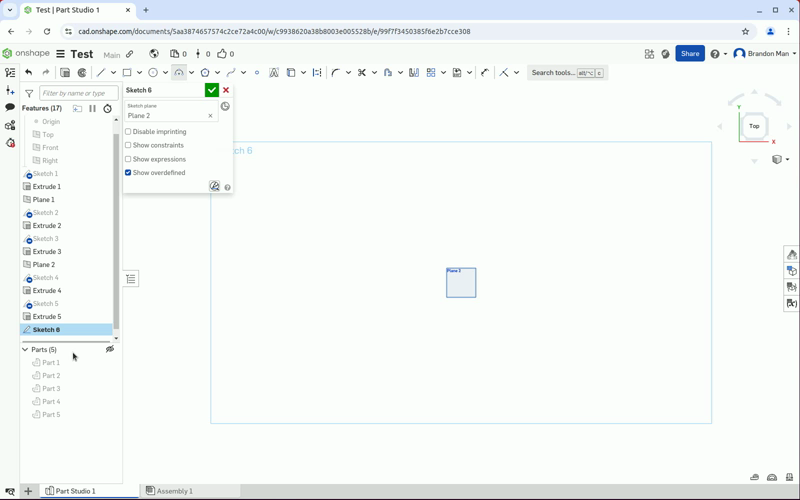
mouse_move(443, 241)
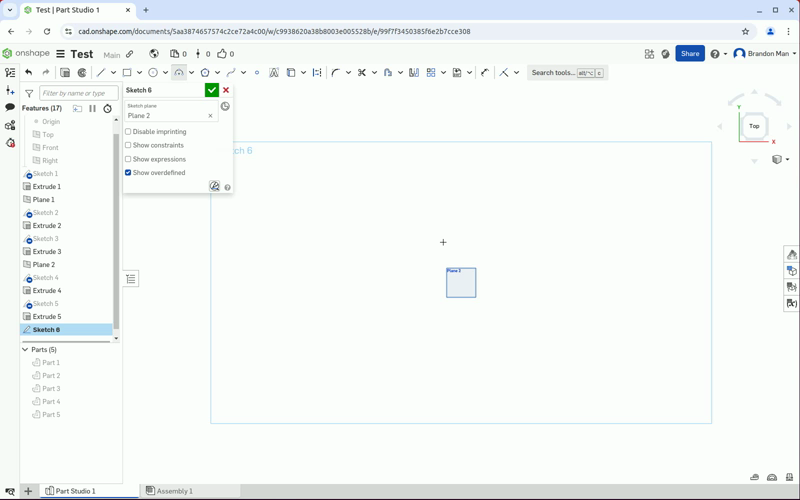
click(443, 241)
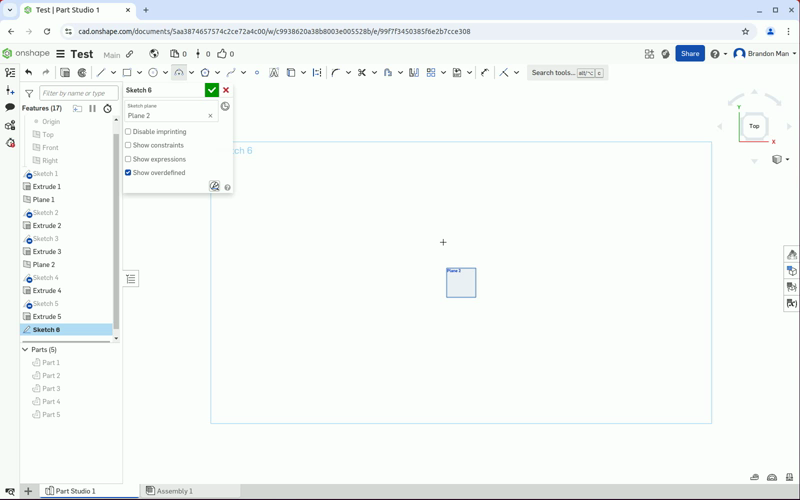
key_up(shift)
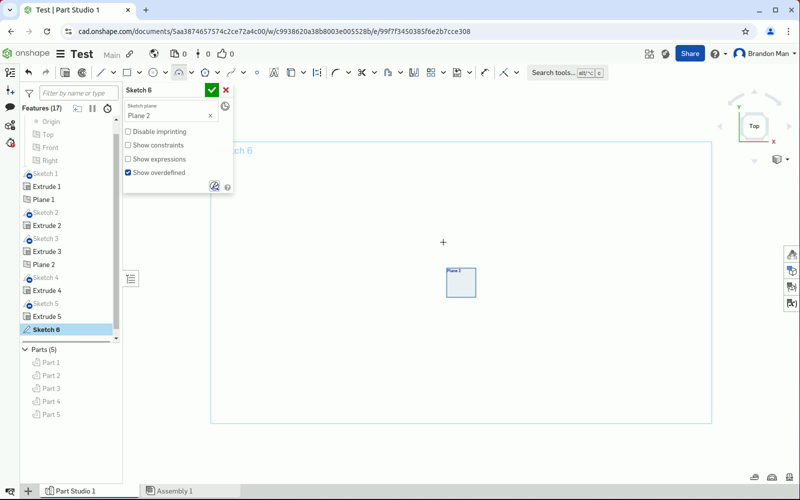
key_down(shift)
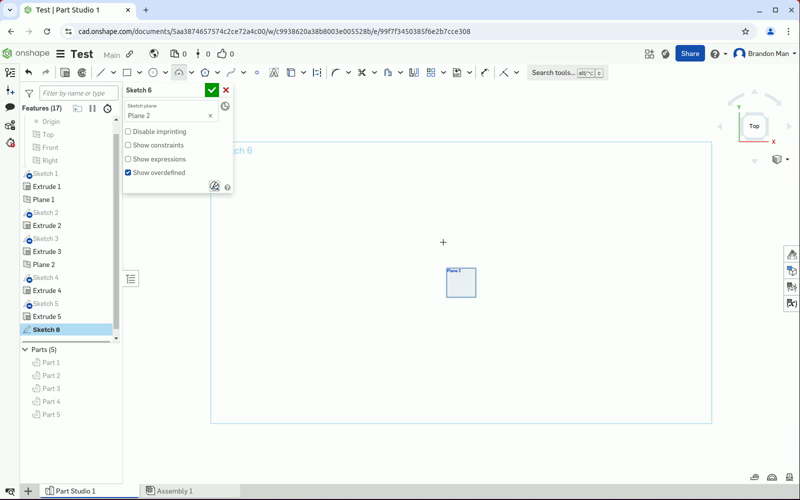
mouse_move(479, 243)
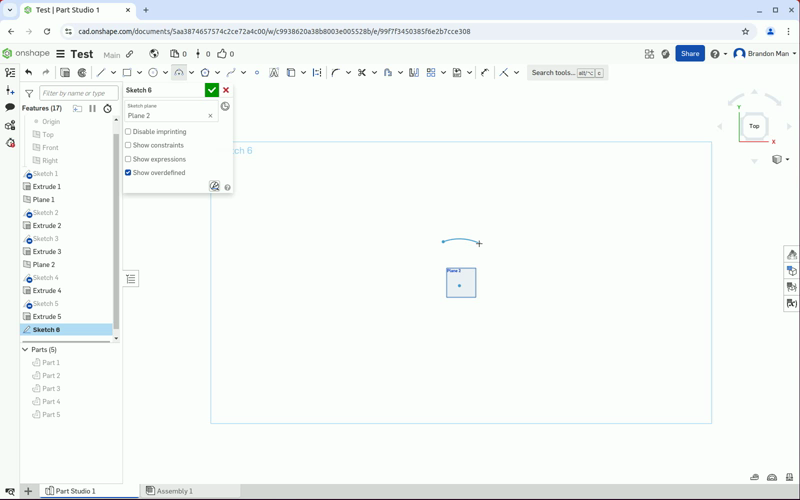
click(479, 243)
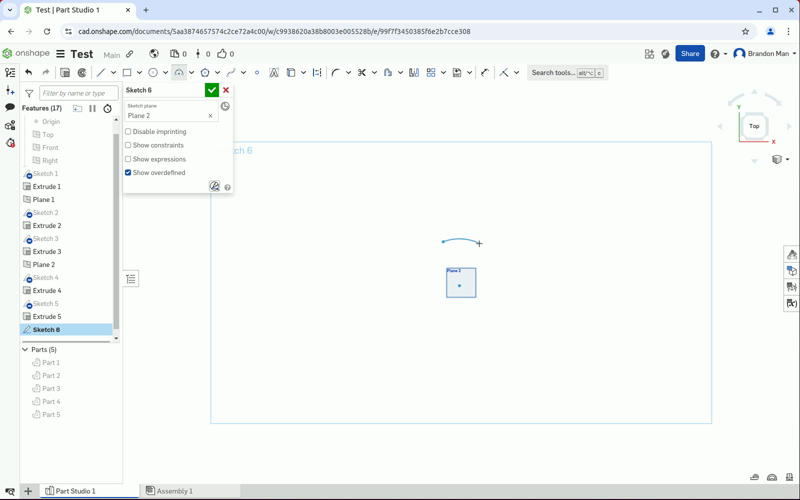
mouse_move(461, 246)
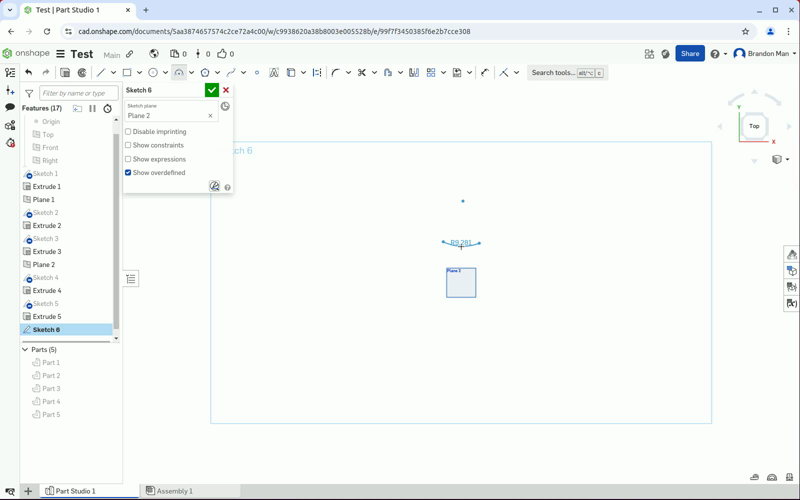
click(461, 246)
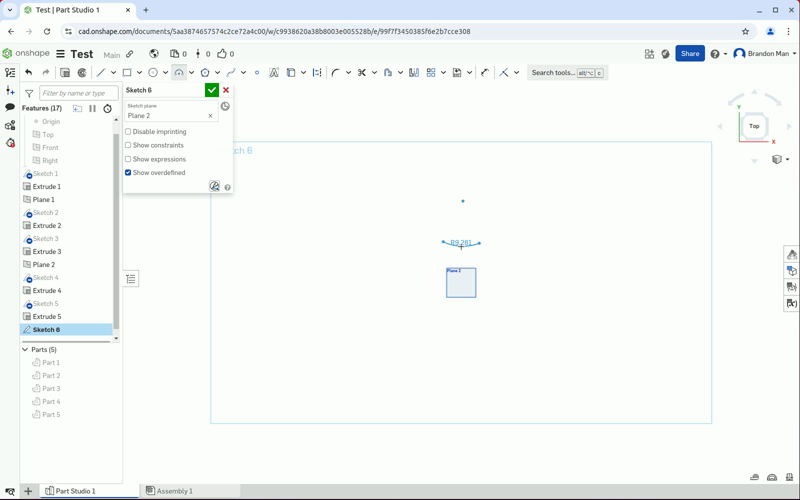
key_up(shift)
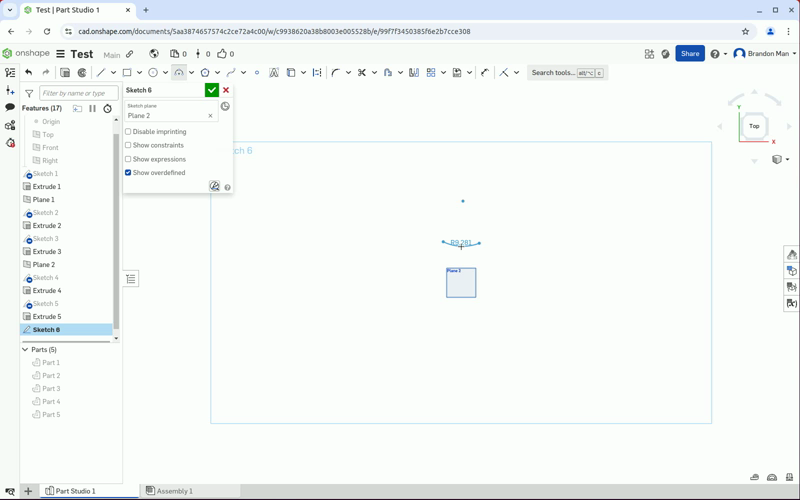
key(esc)
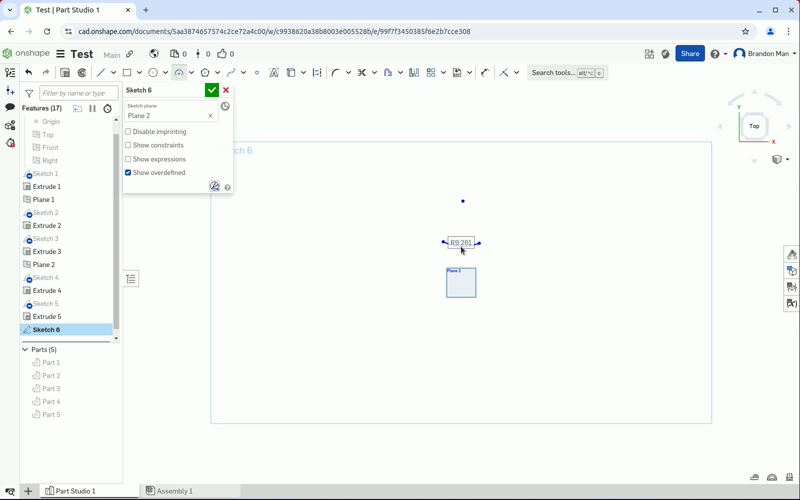
key(l)
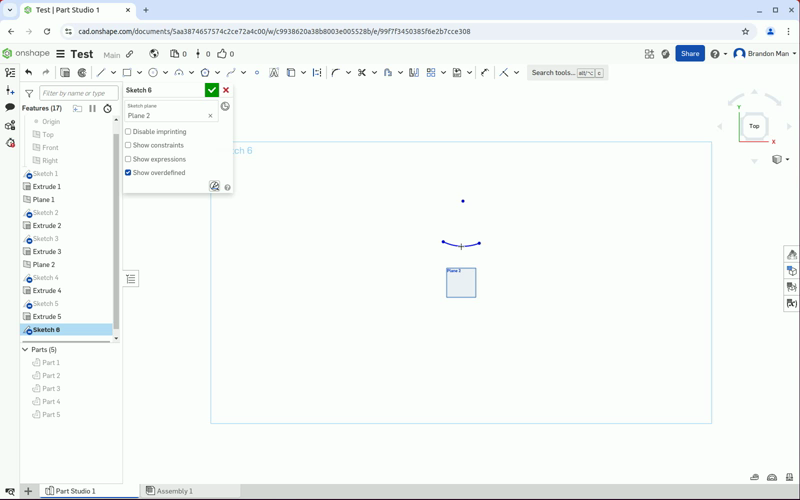
mouse_move(479, 243)
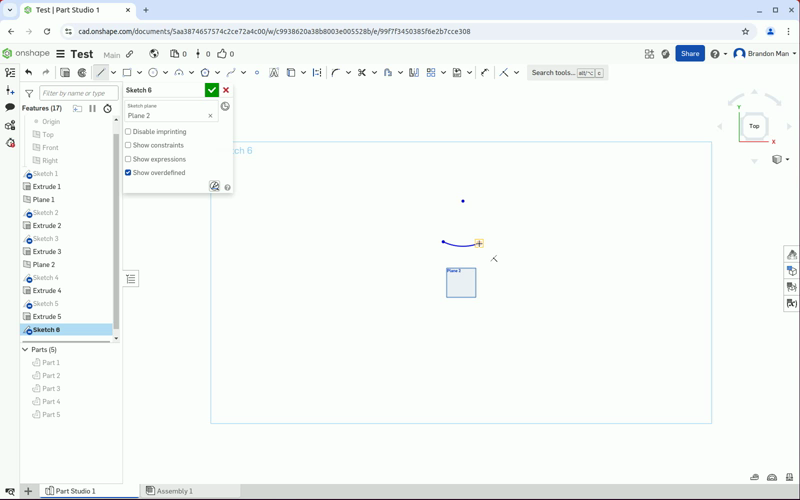
click(479, 243)
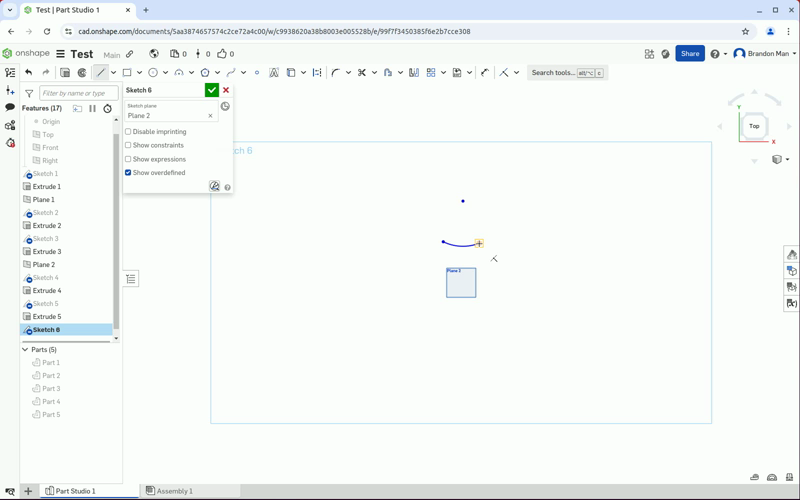
key_down(shift)
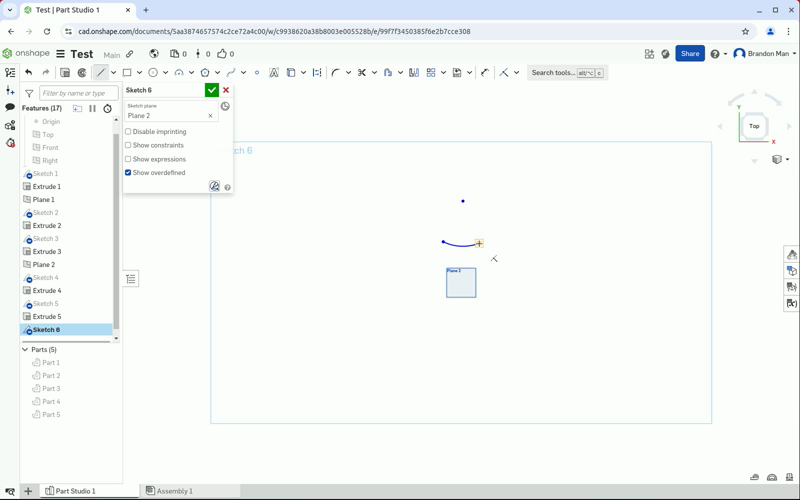
mouse_move(509, 243)
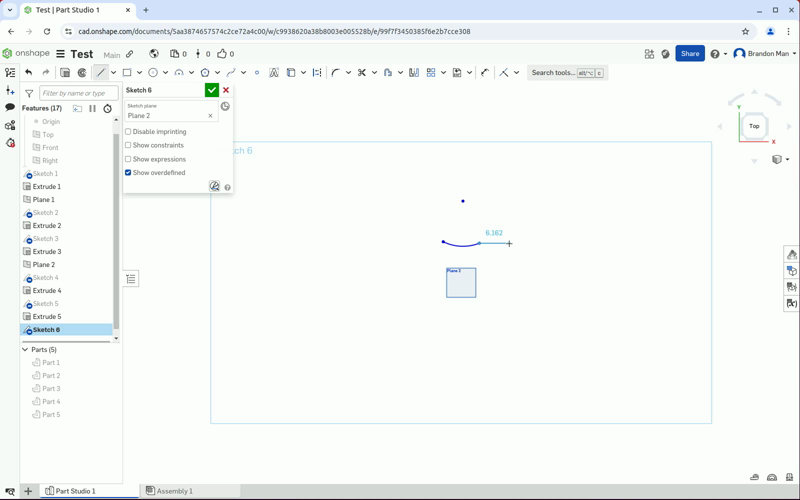
mouse_move(479, 233)
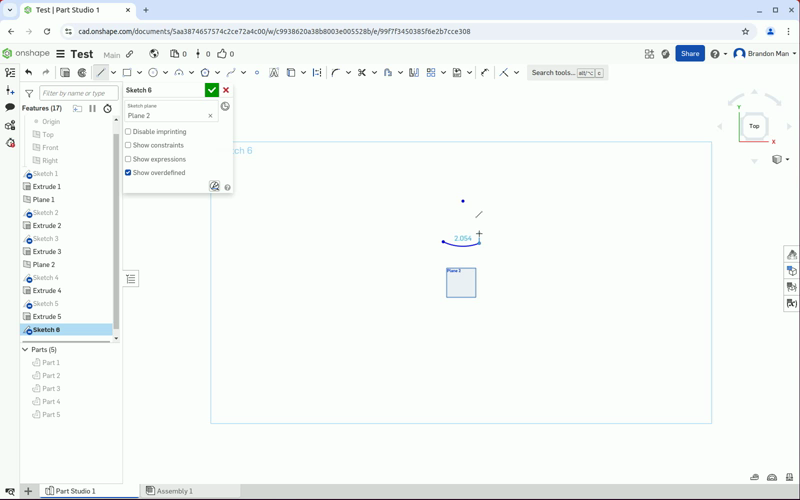
click(479, 233)
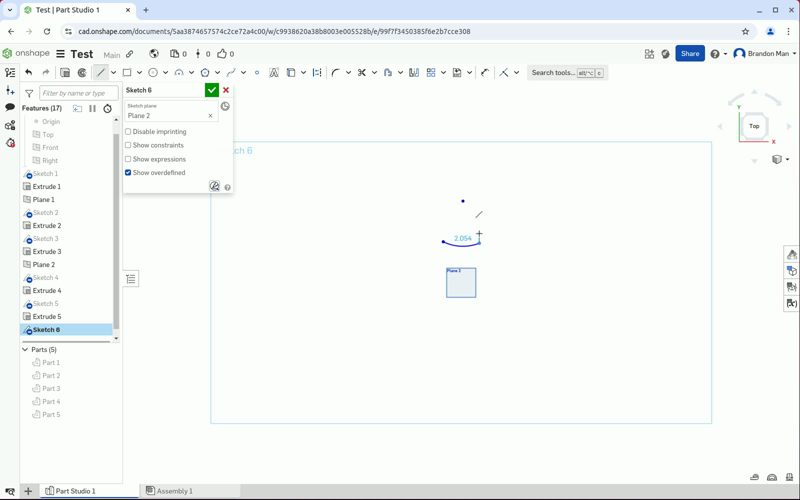
key_up(shift)
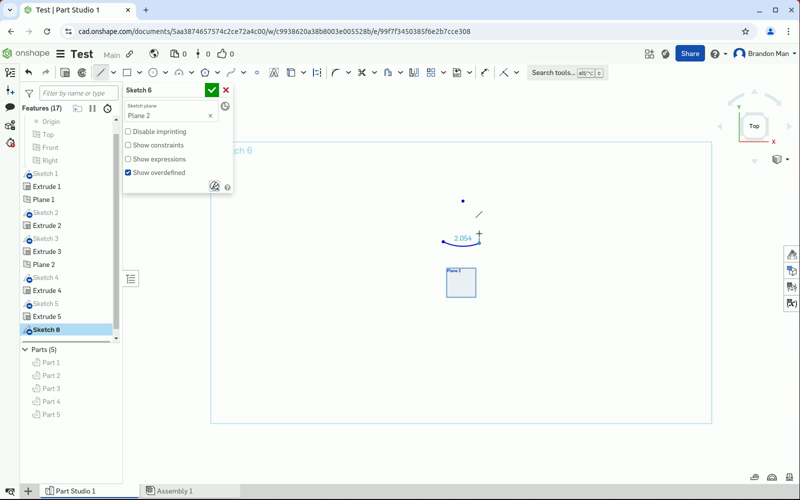
key(esc)
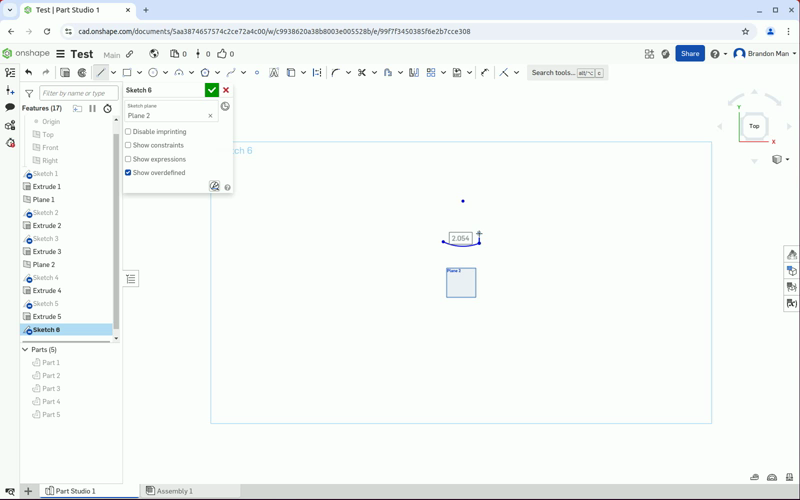
key(a)
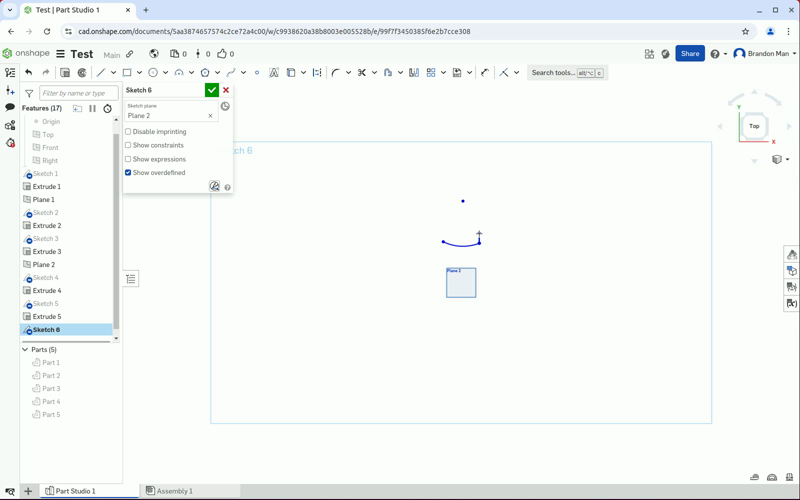
mouse_move(479, 233)
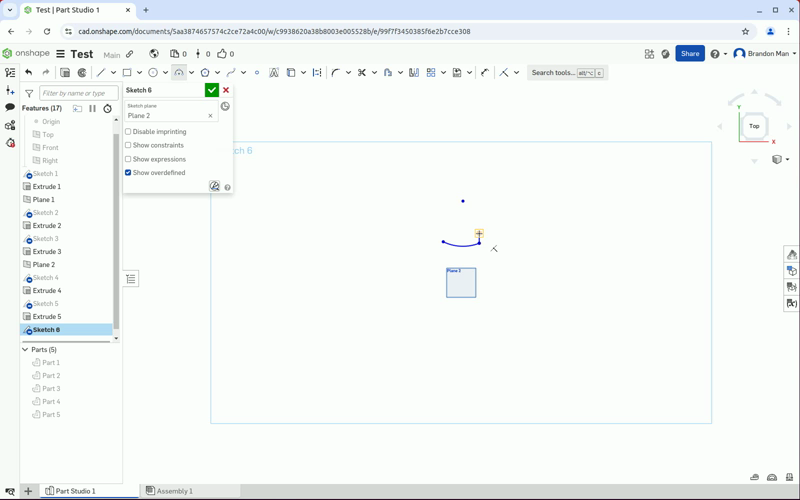
click(479, 233)
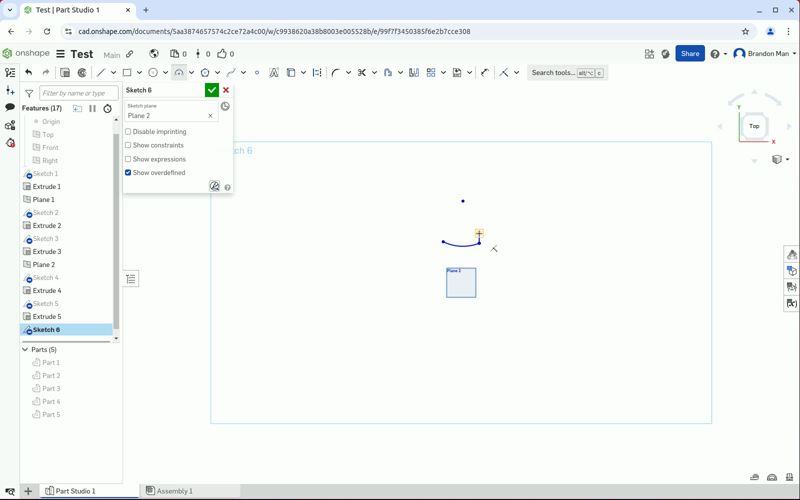
key_down(shift)
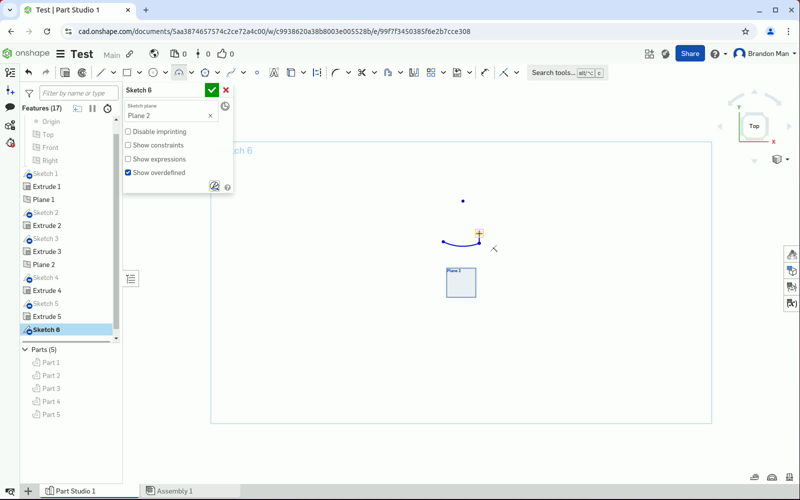
mouse_move(443, 230)
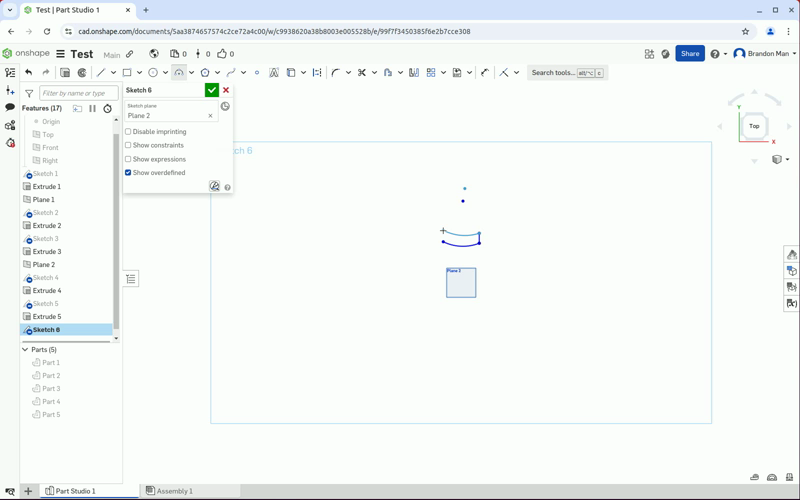
click(443, 230)
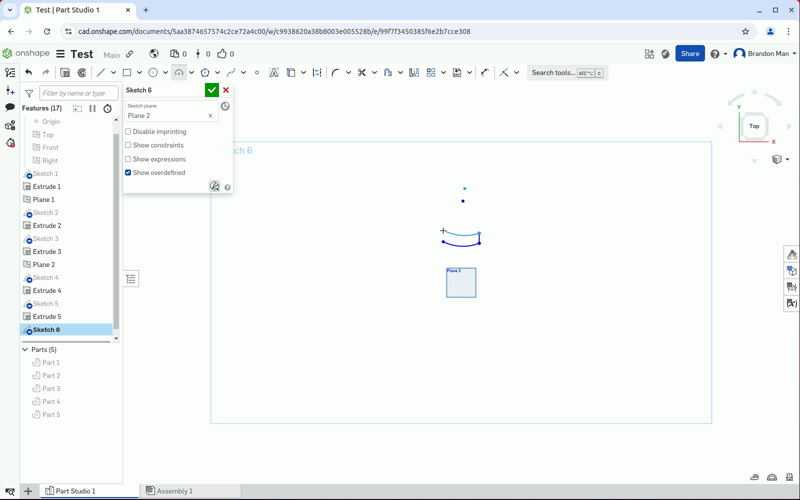
mouse_move(460, 236)
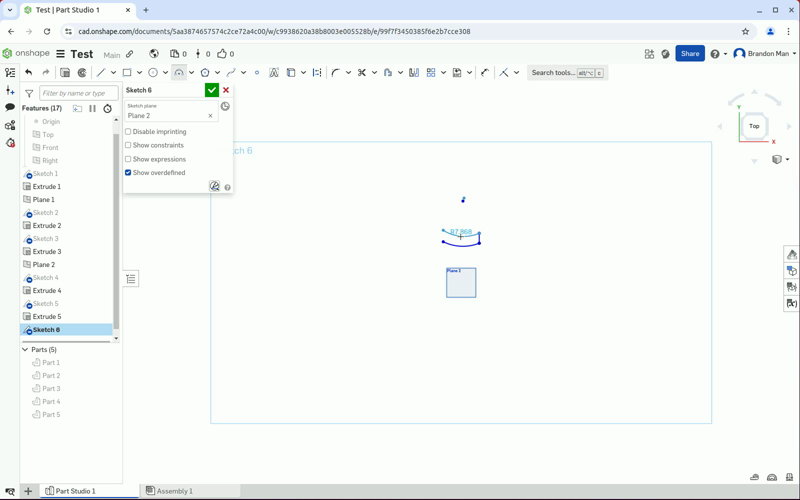
click(460, 236)
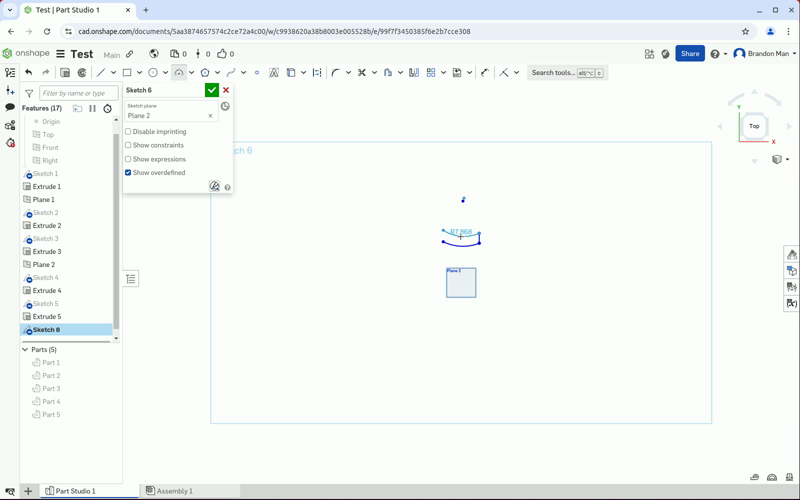
key_up(shift)
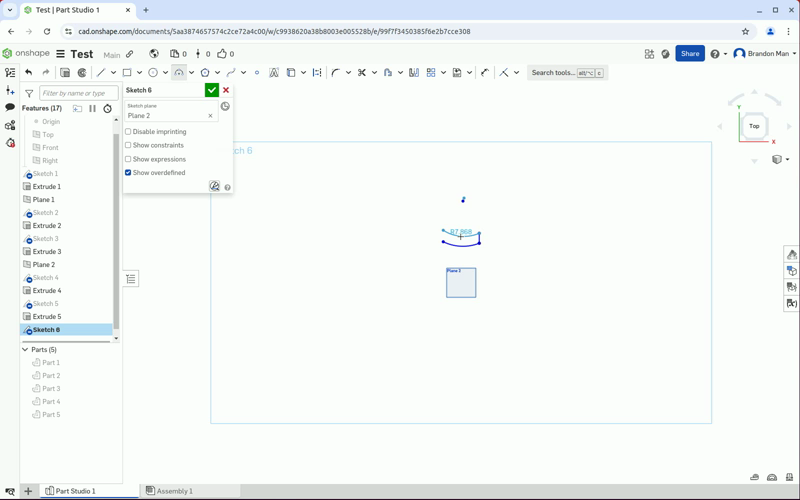
key(esc)
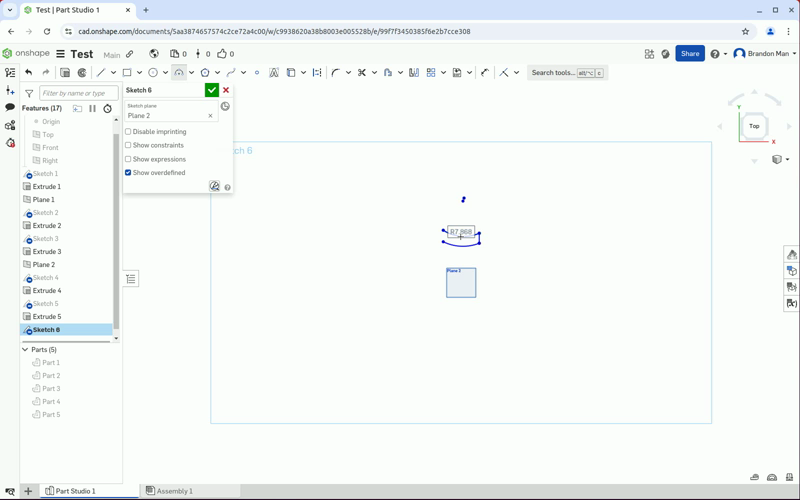
key(l)
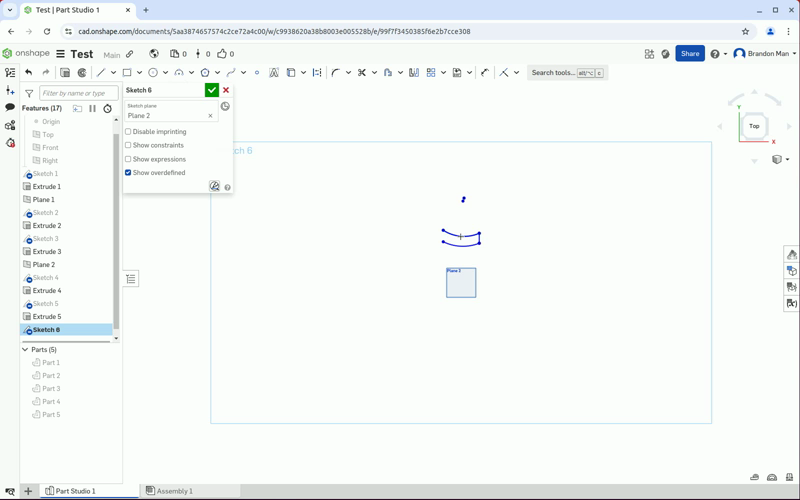
mouse_move(443, 230)
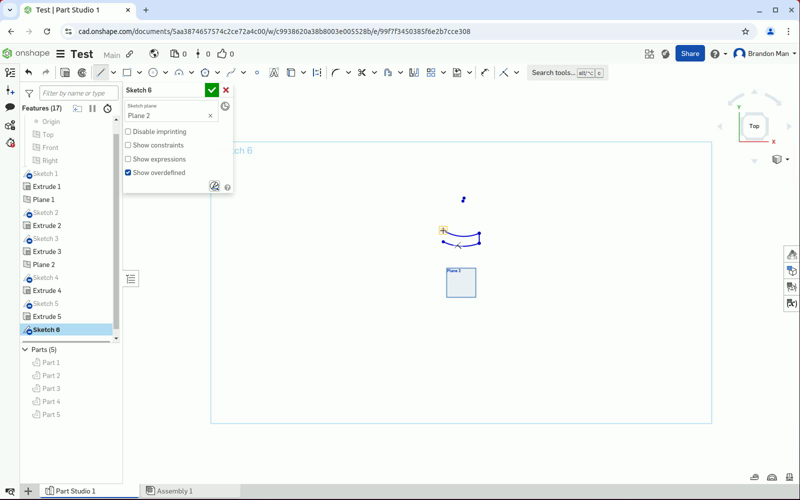
click(443, 230)
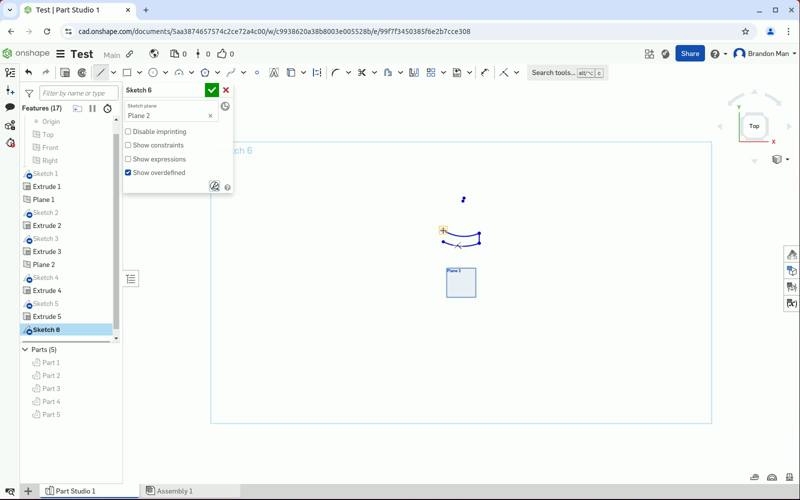
mouse_move(473, 230)
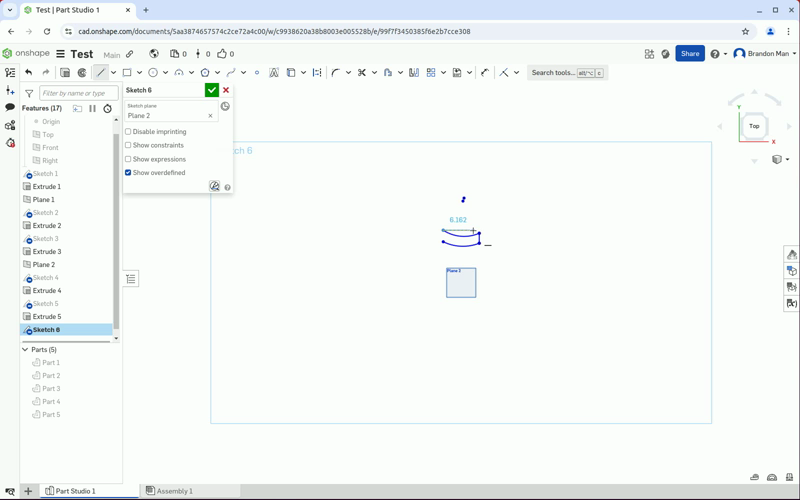
key_down(shift)
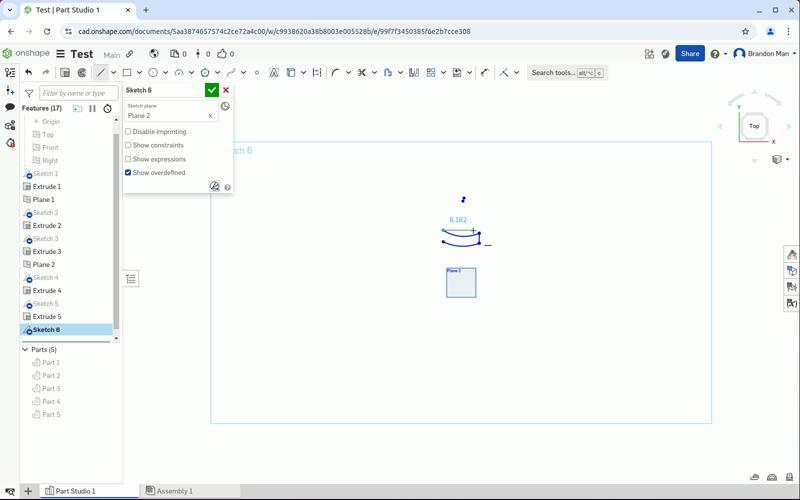
mouse_move(443, 241)
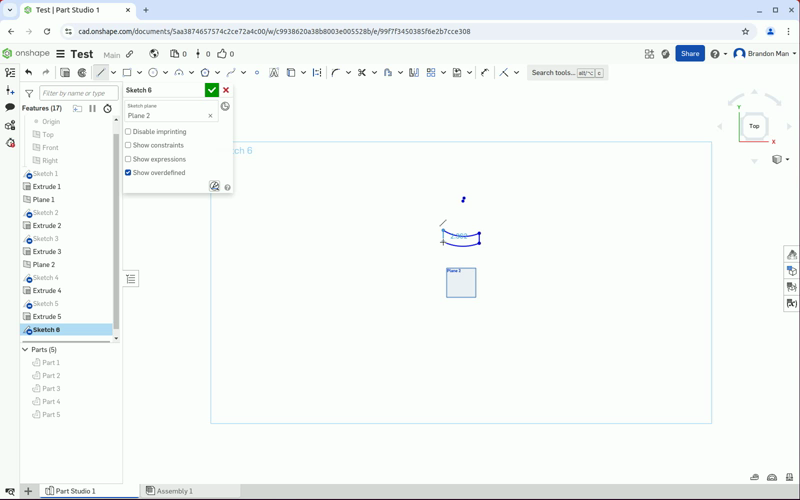
key_up(shift)
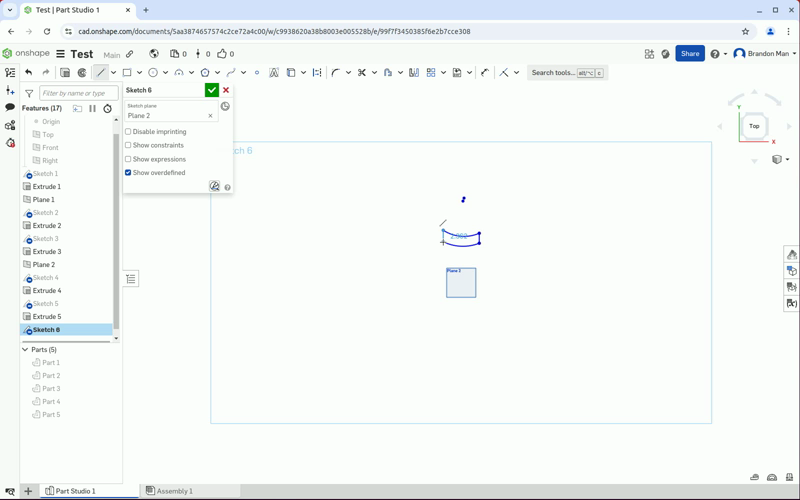
click(443, 241)
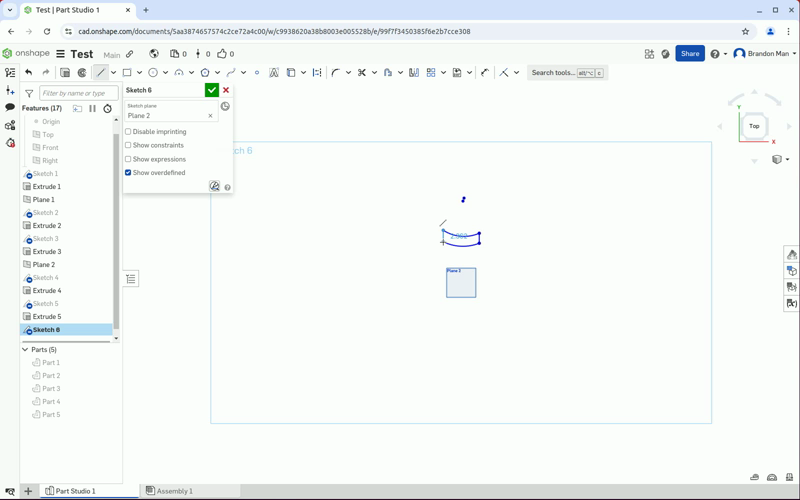
key(esc)
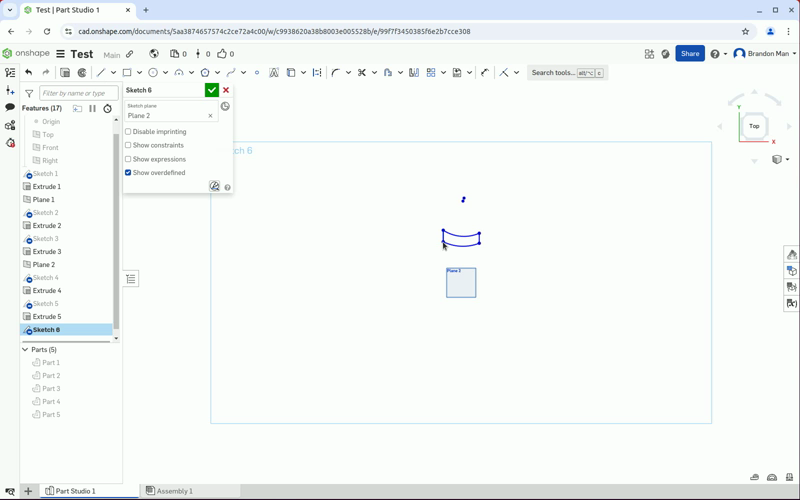
mouse_move(478, 240)
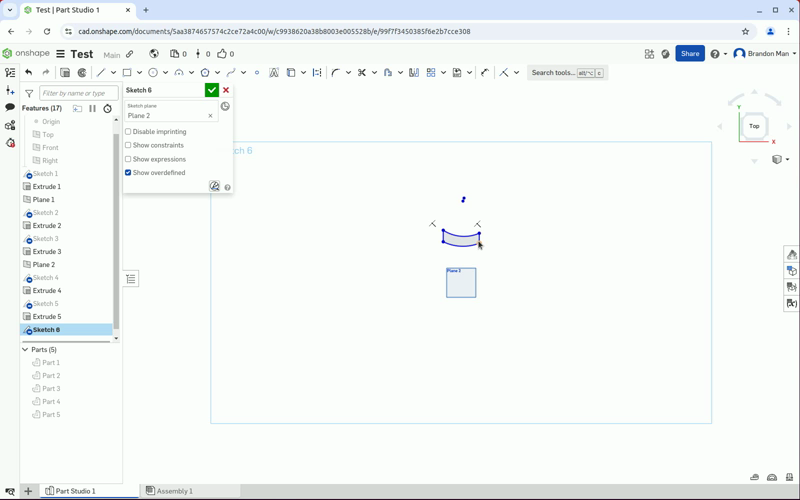
scroll(6)
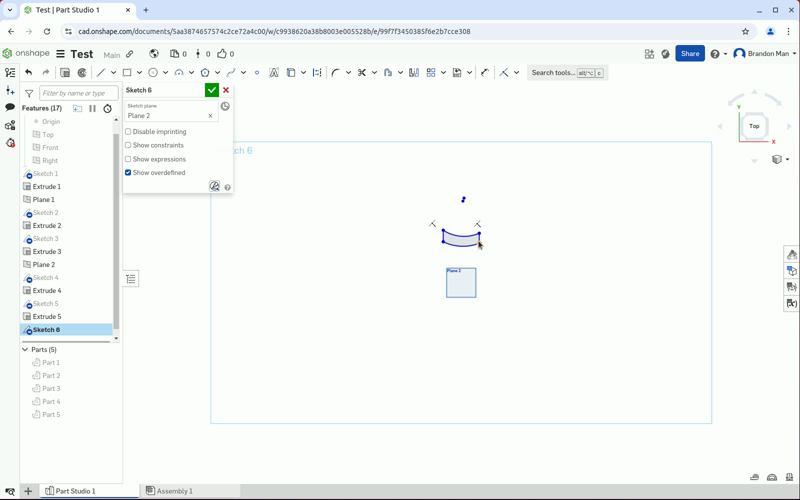
scroll(6)
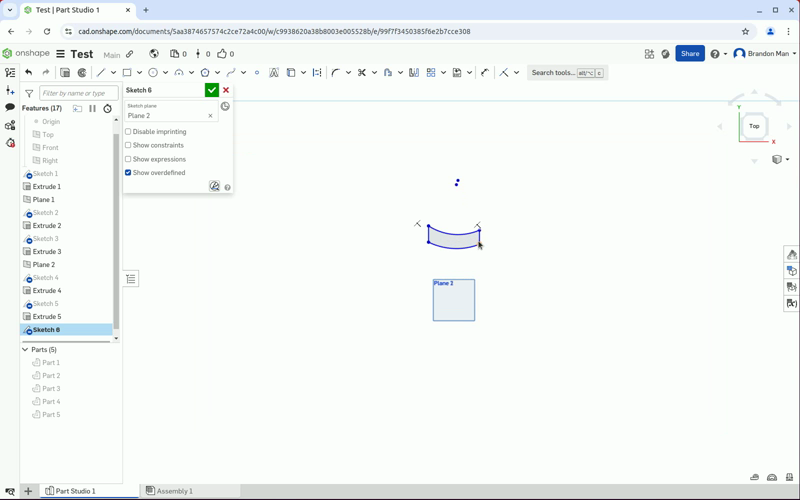
scroll(6)
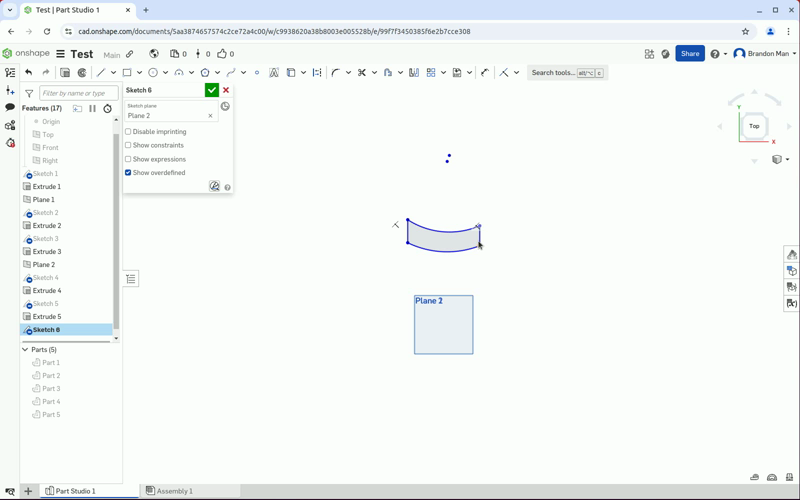
scroll(6)
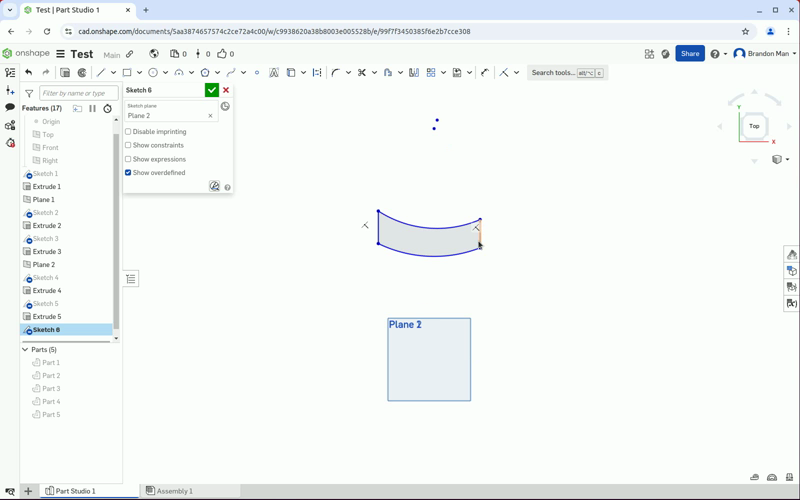
scroll(6)
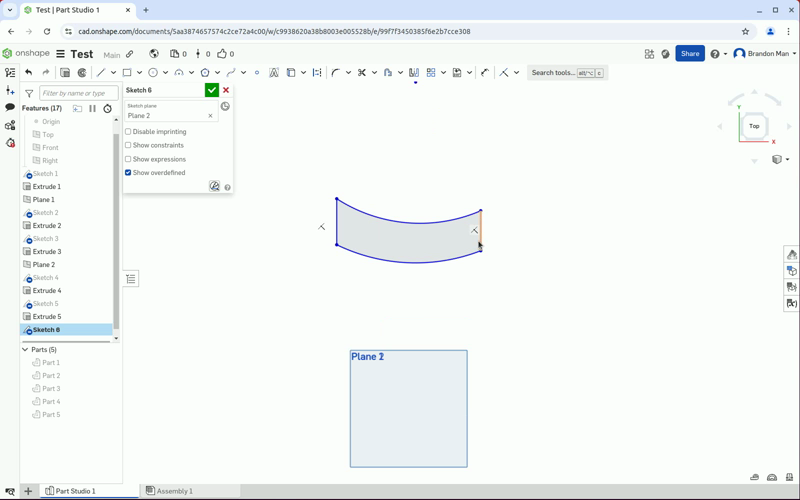
scroll(6)
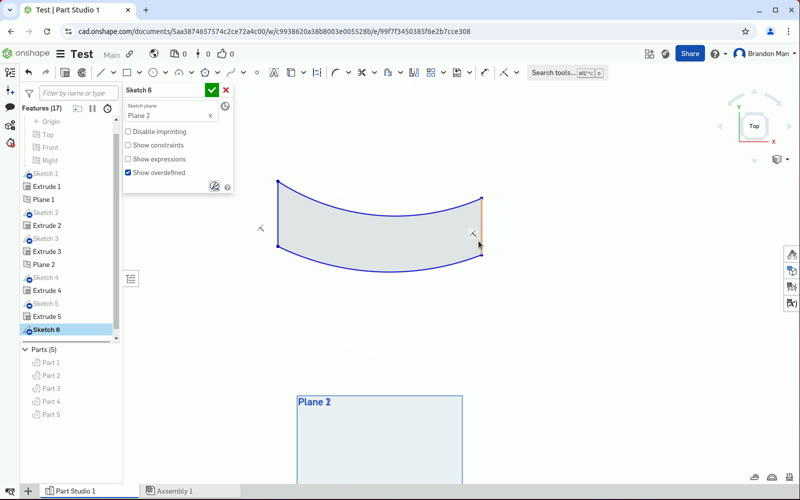
scroll(6)
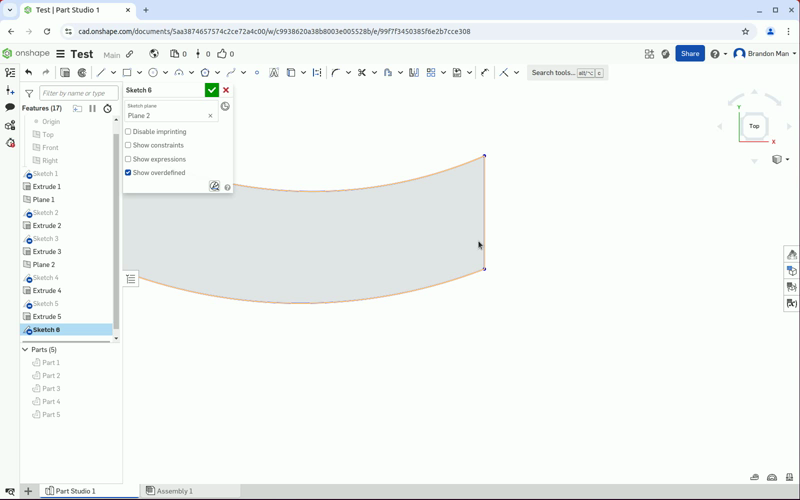
click(478, 240)
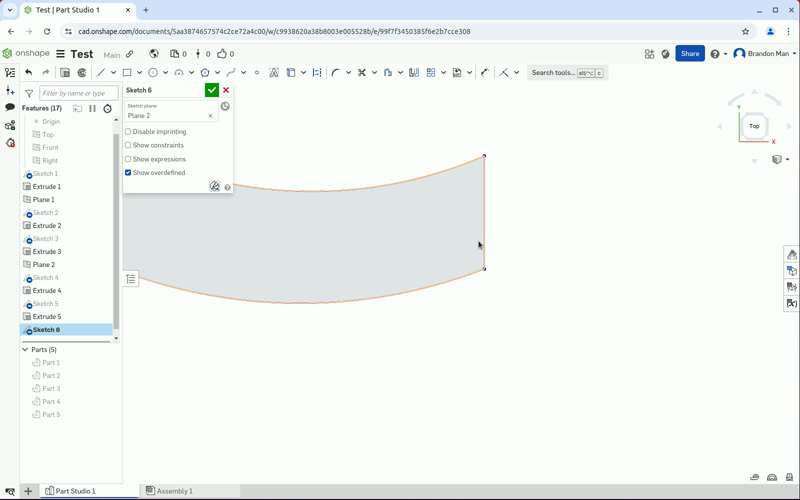
scroll(-6)
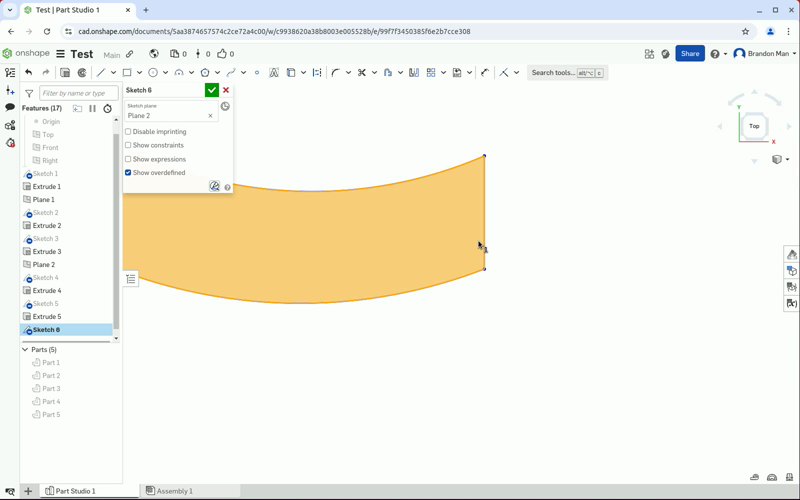
scroll(-6)
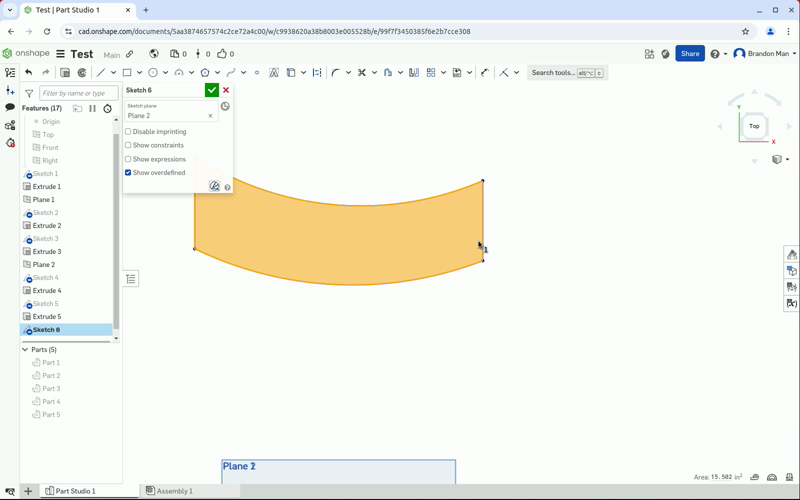
scroll(-6)
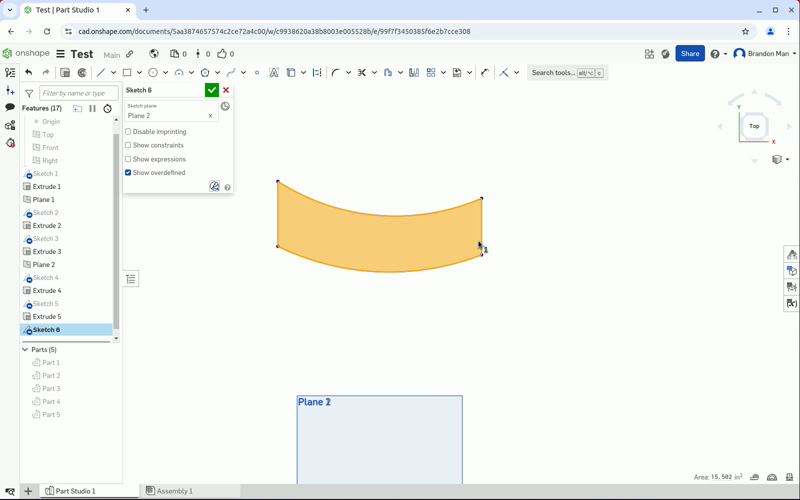
scroll(-6)
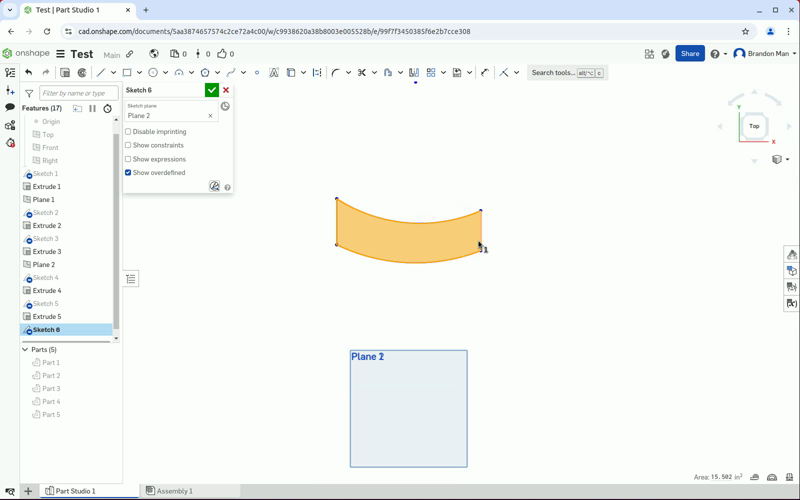
scroll(-6)
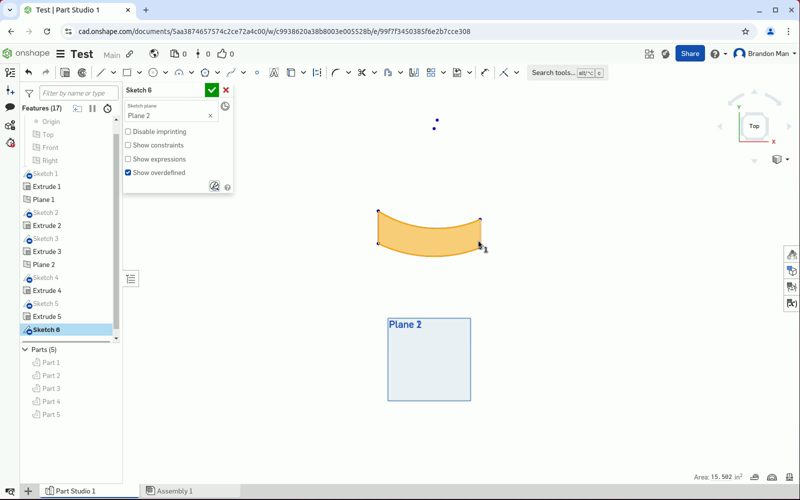
scroll(-6)
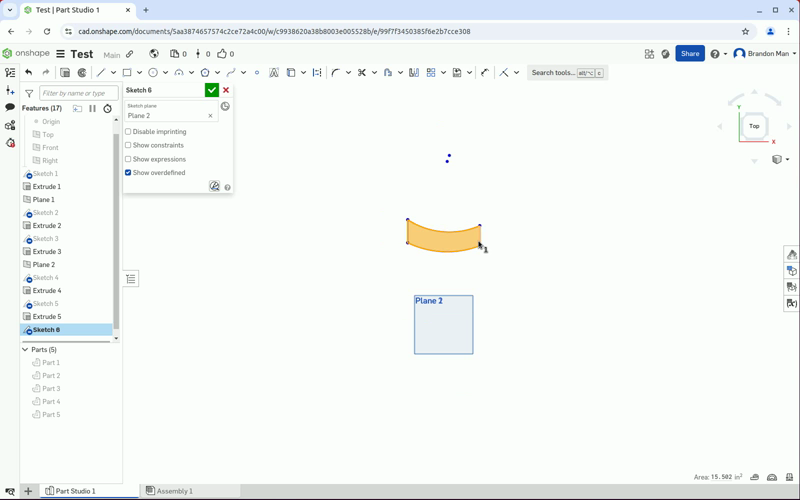
scroll(-6)
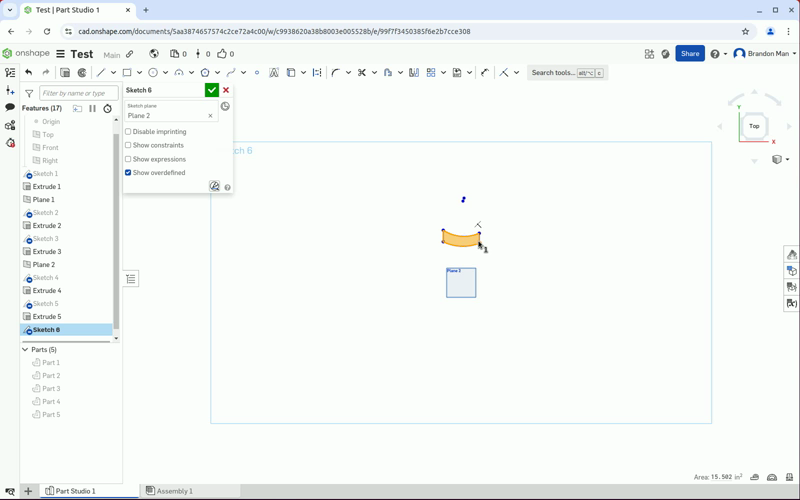
mouse_move(73, 352)
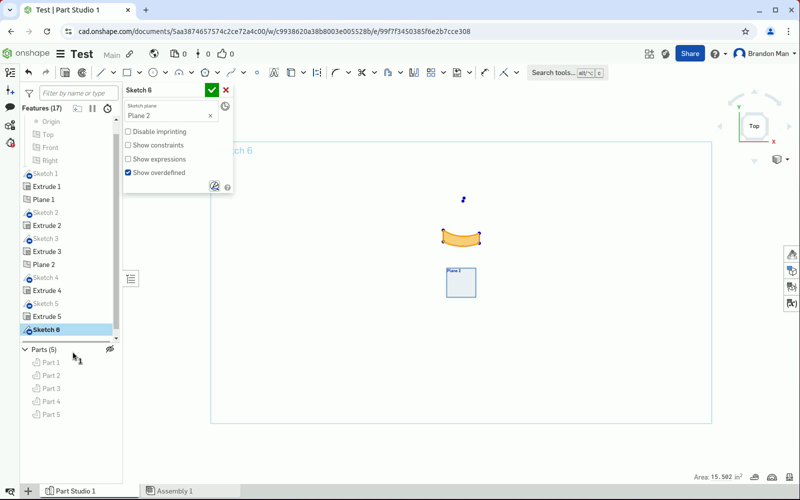
key(shift+y)
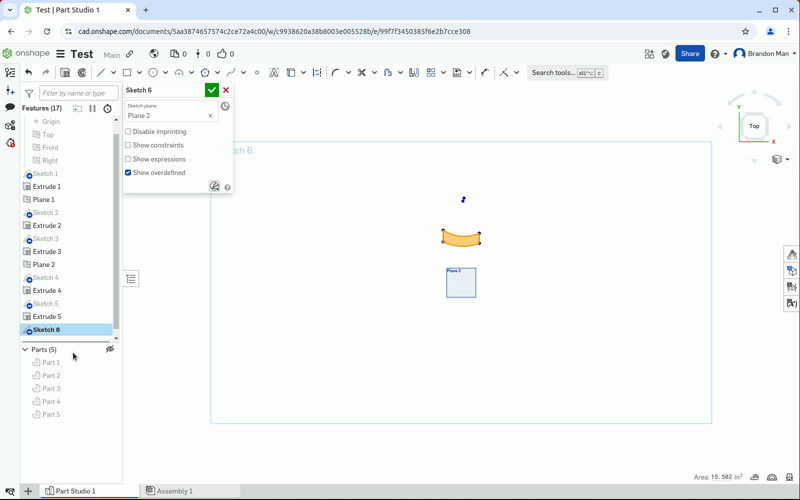
key(shift+e)
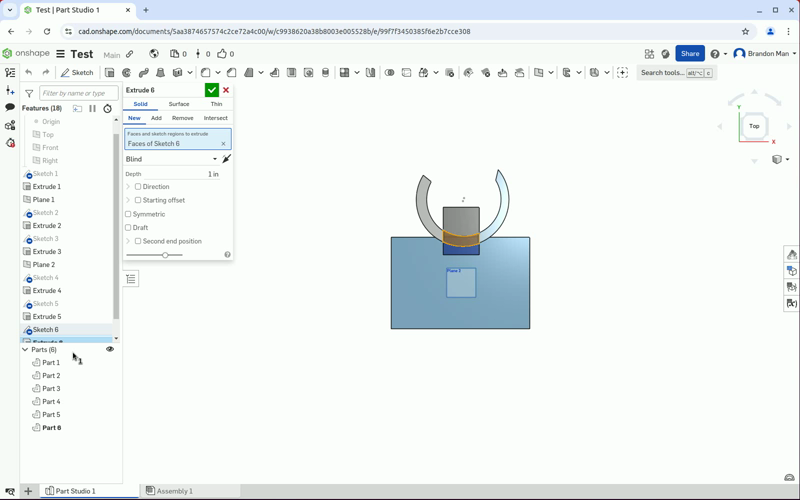
mouse_move(143, 106)
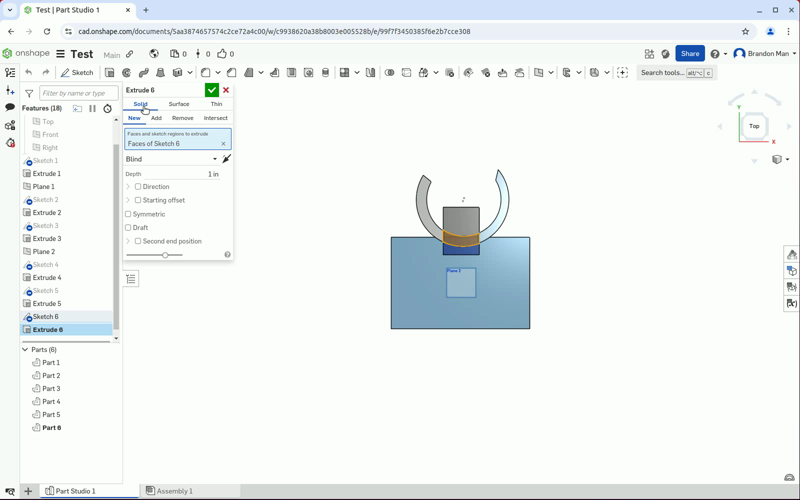
click(143, 106)
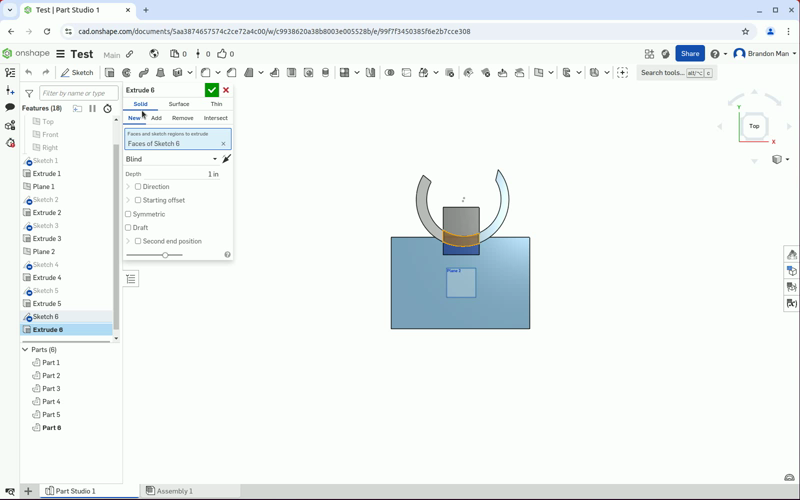
mouse_move(137, 120)
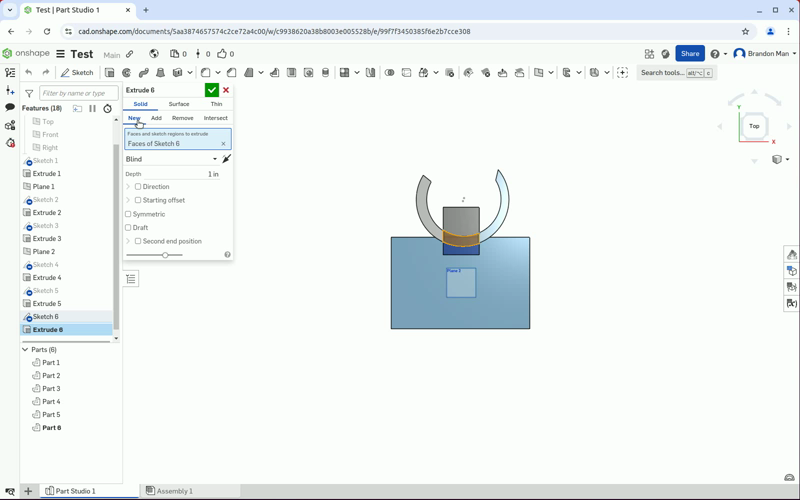
click(137, 120)
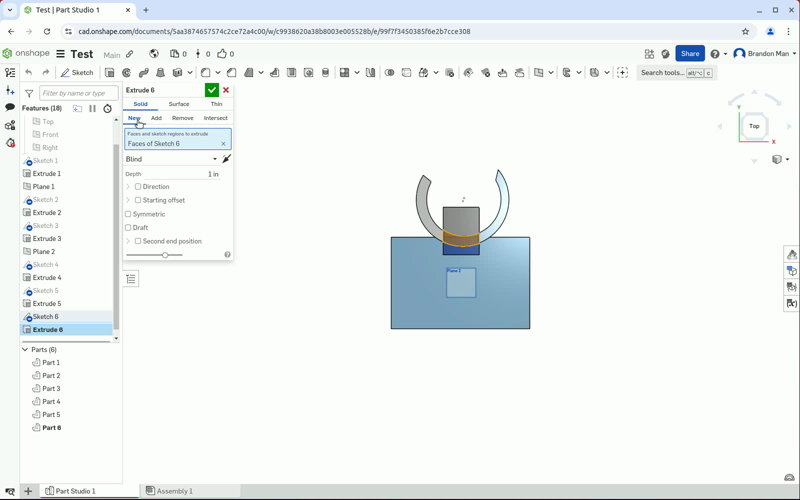
key(tab, 4)
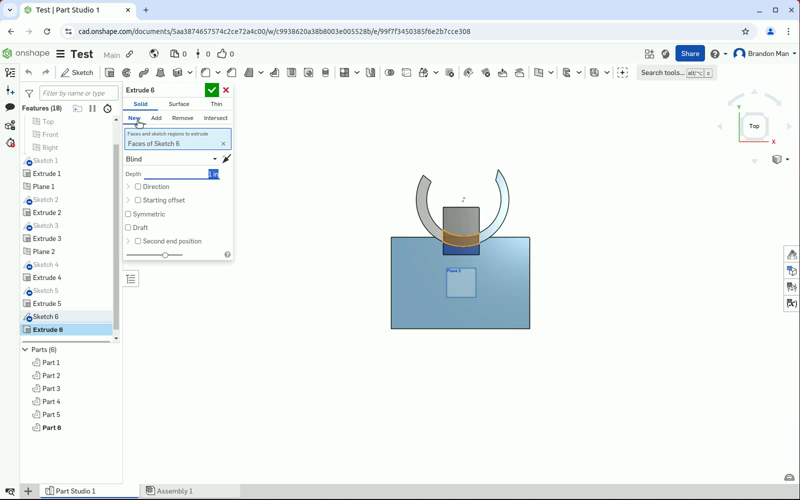
text(4.814)
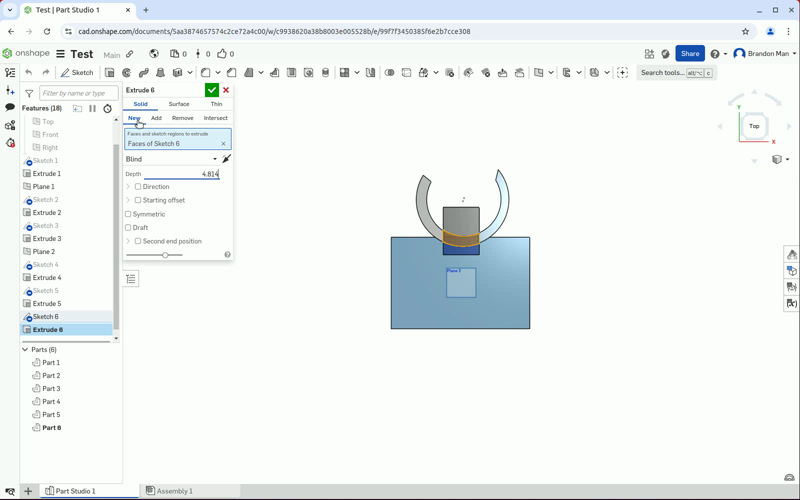
key(enter)
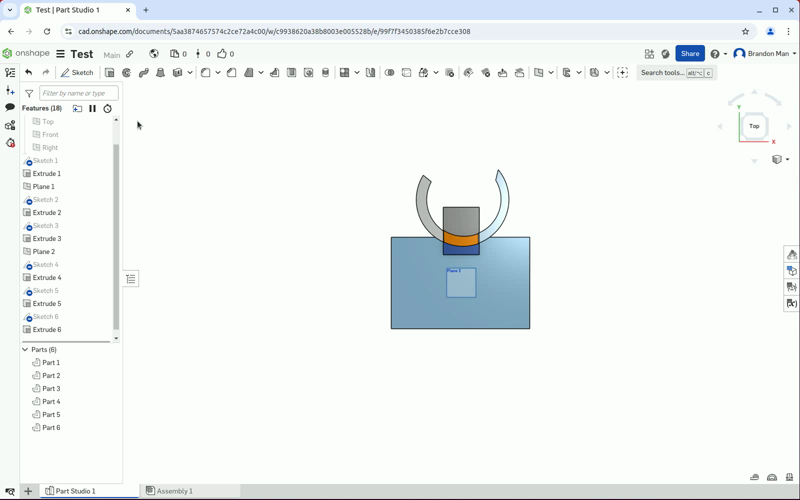
key(shift+h)
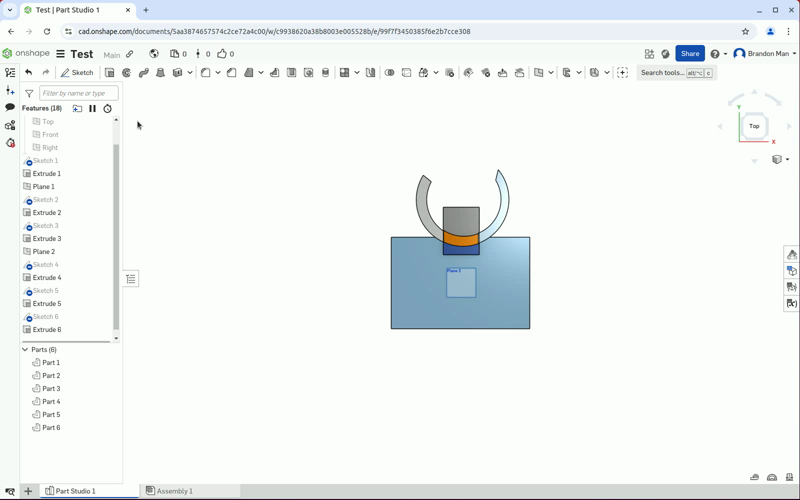
key(shift+h)
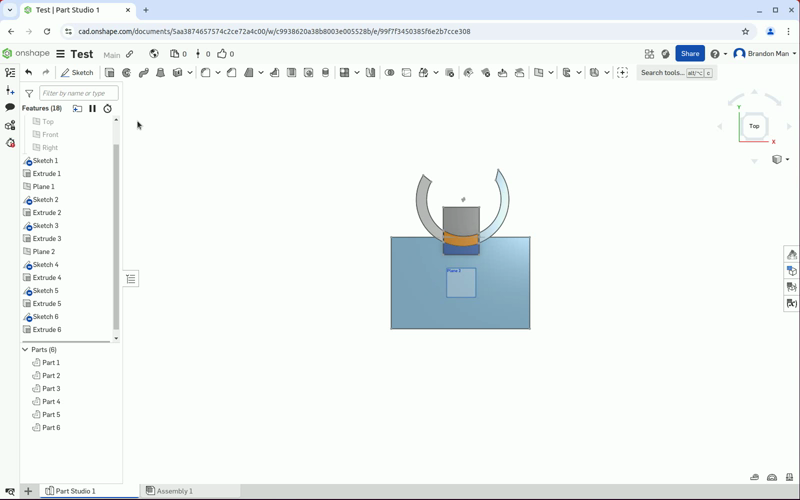
key(shift+7)
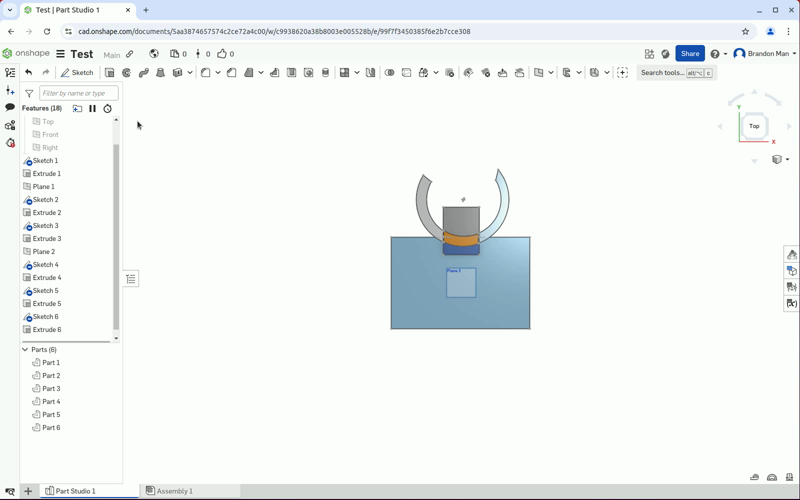
key(up, 3)
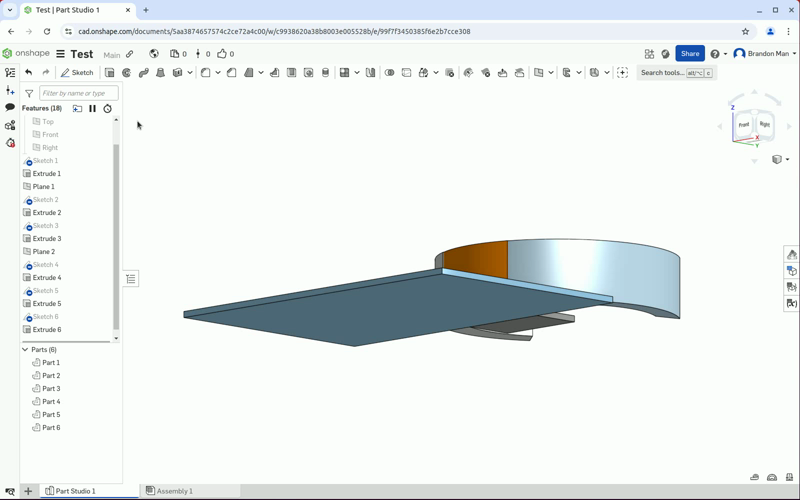
key(left, 3)
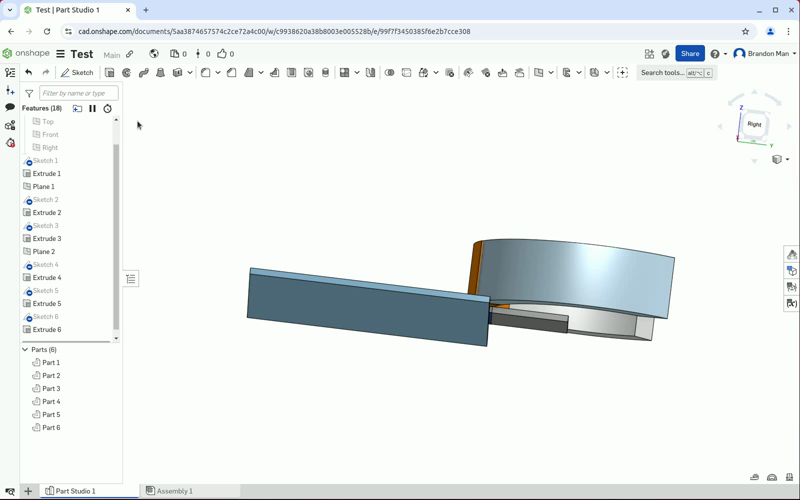
key(right, 3)
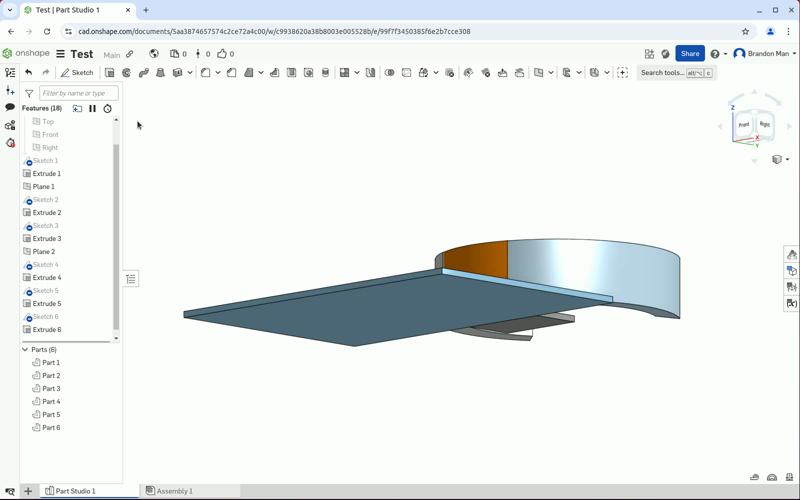
key(down, 3)
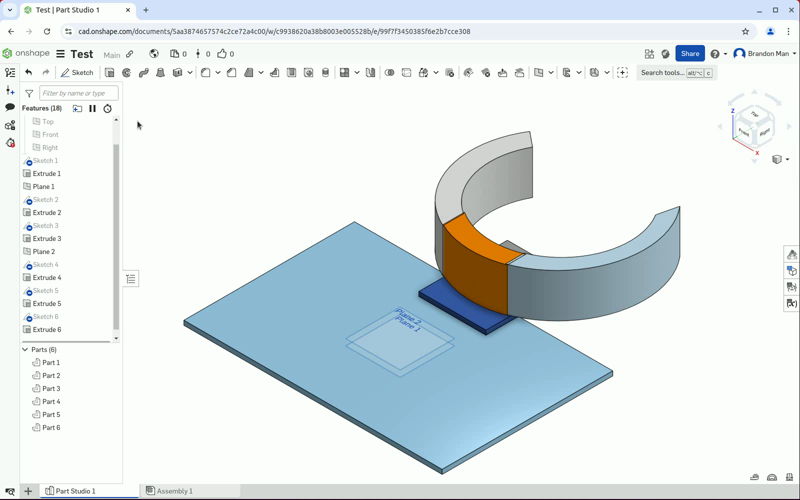
mouse_move(69, 163)
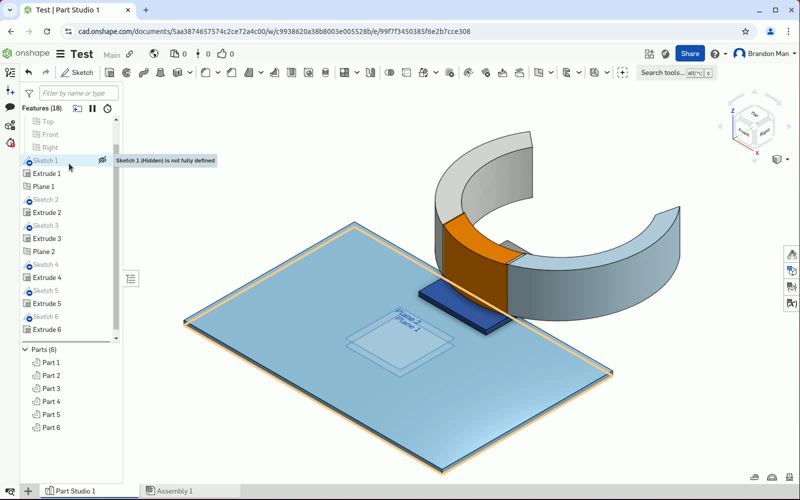
click(69, 163)